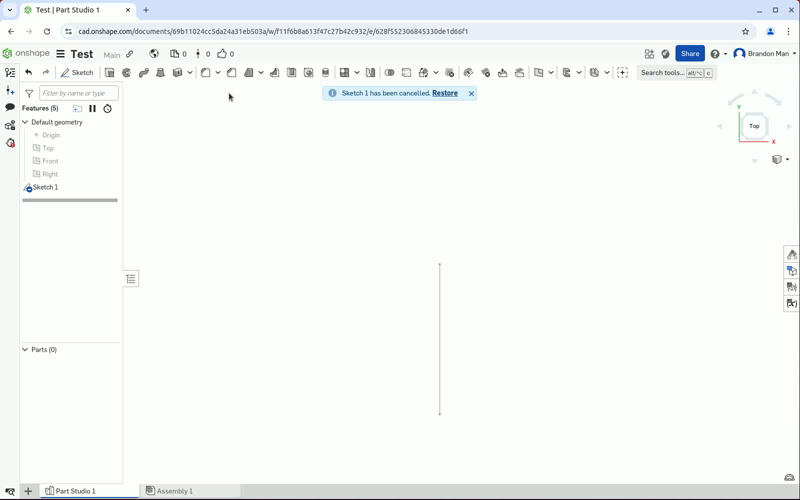
key(shift+h)
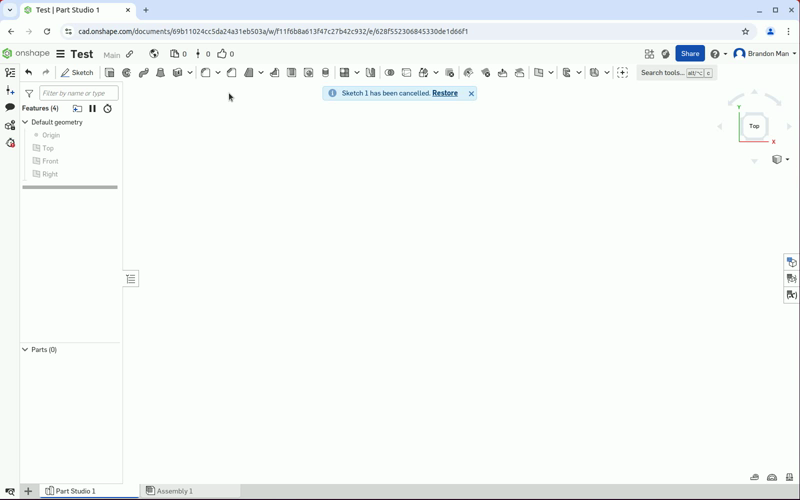
mouse_move(73, 352)
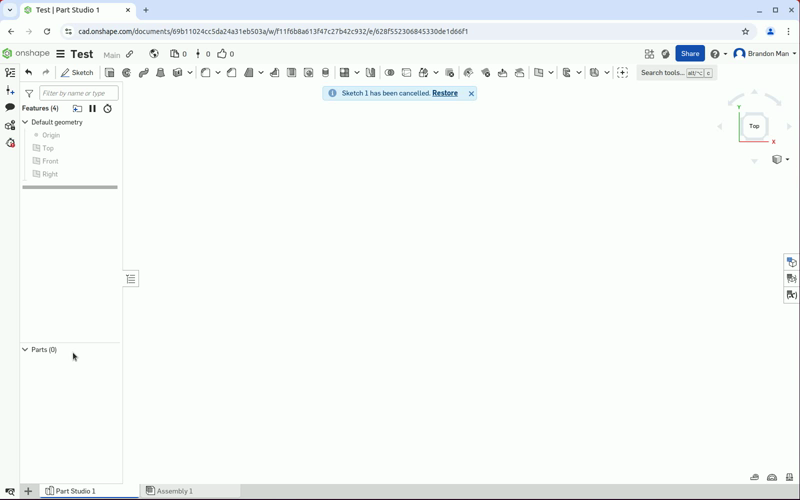
key(y)
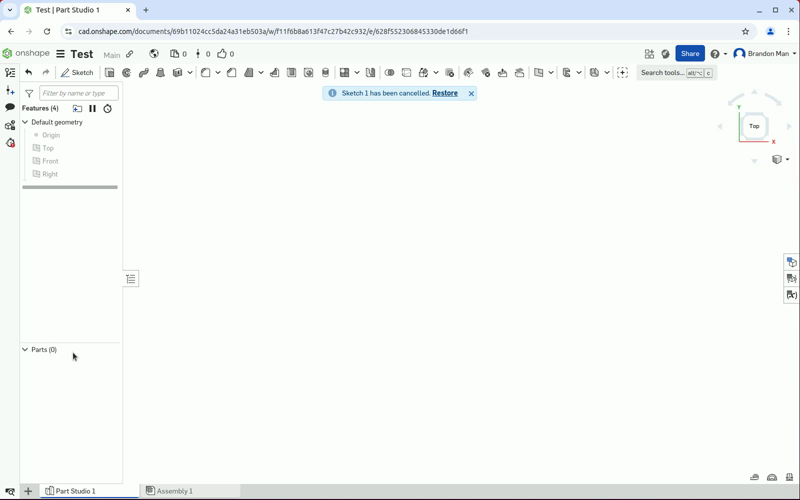
key(shift+p)
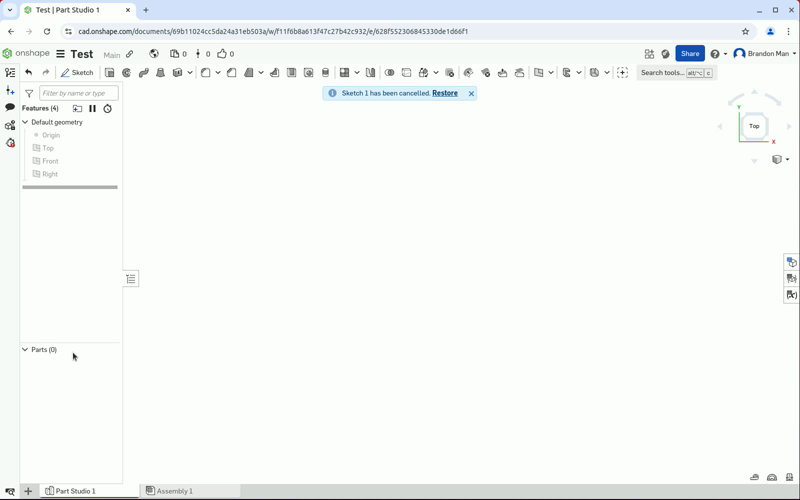
key(space)
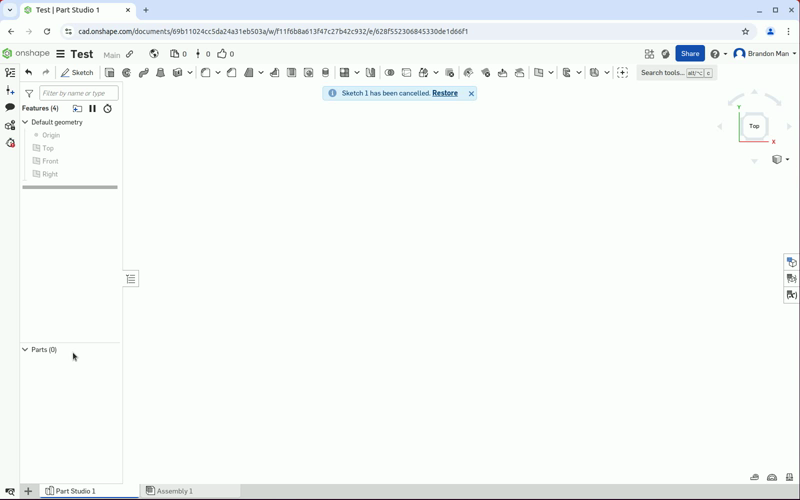
key_down(shift)
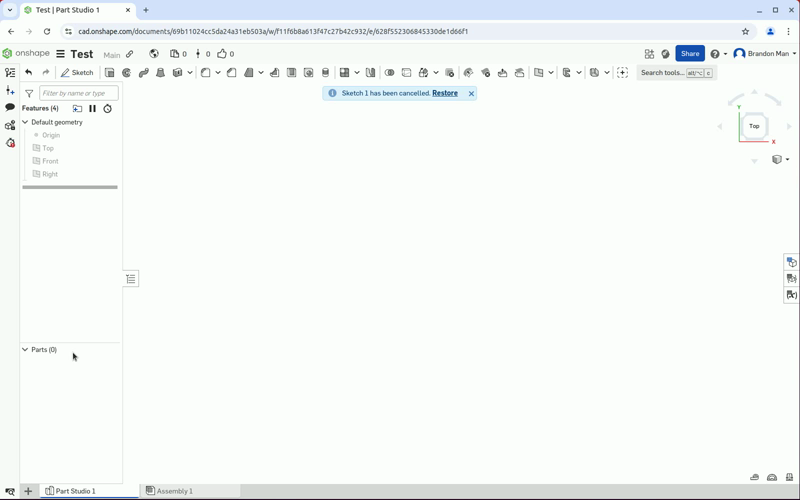
key(up)
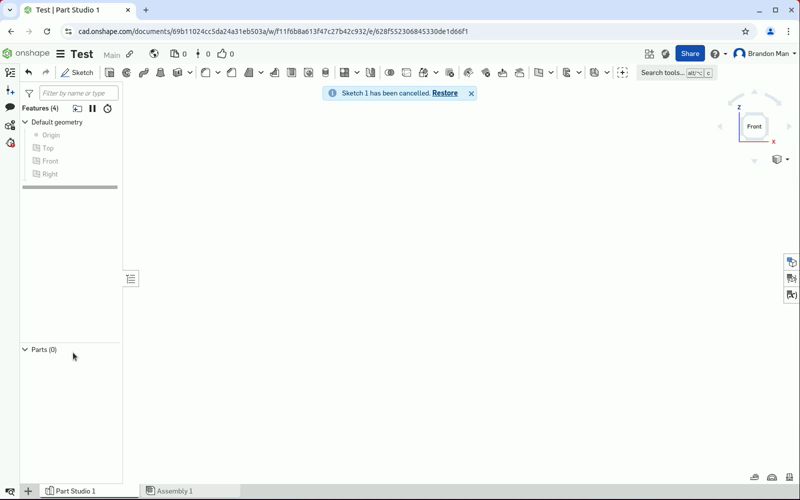
key_up(shift)
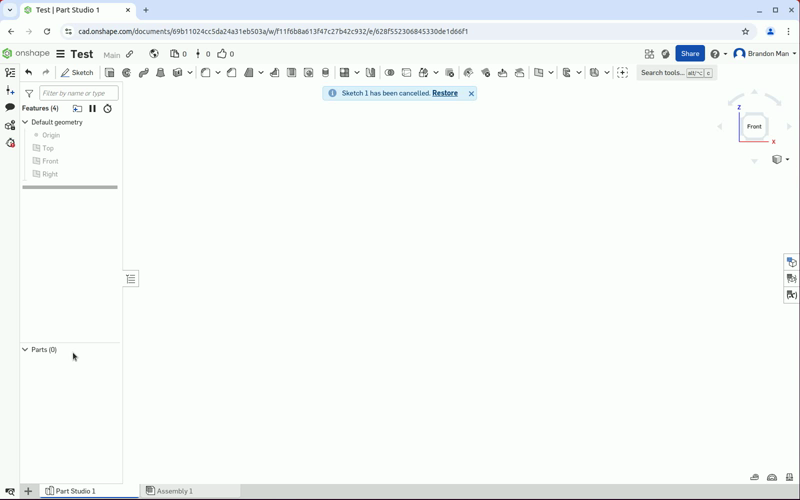
mouse_move(73, 352)
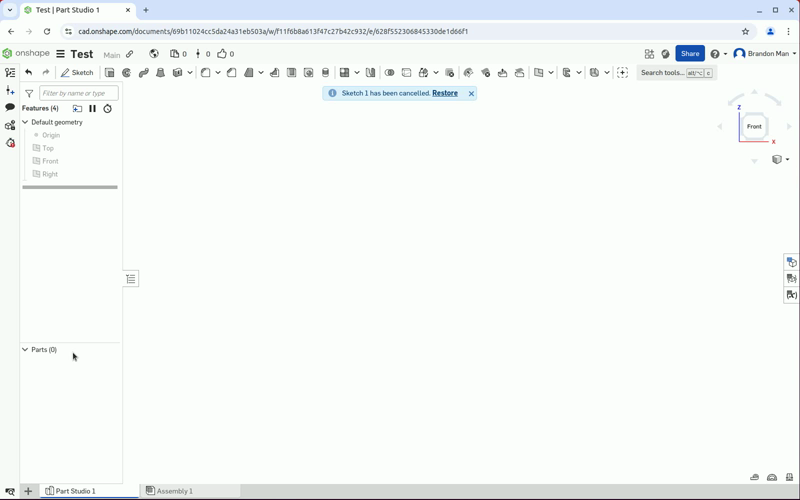
key(shift+y)
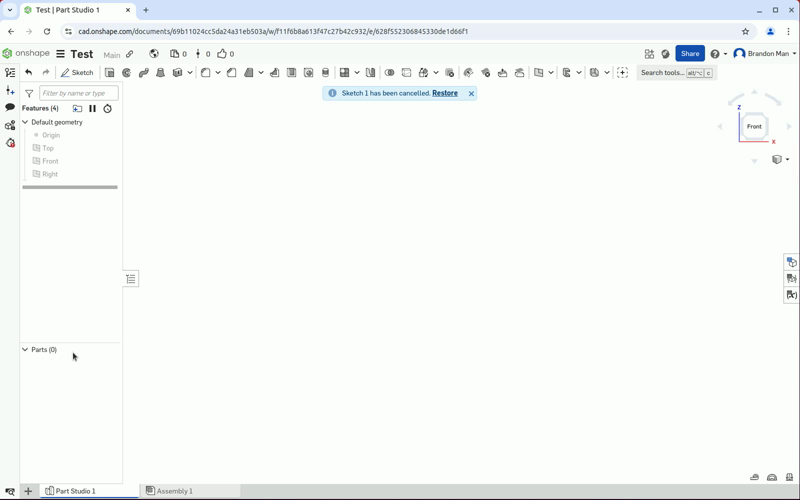
key(shift+s)
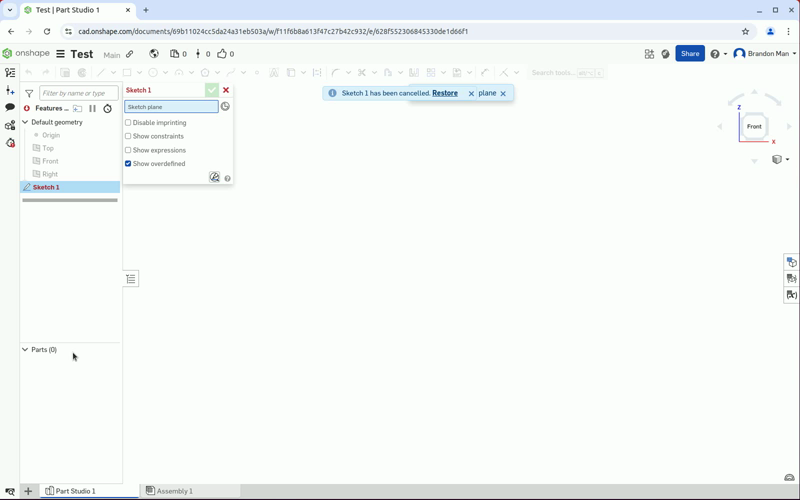
mouse_move(73, 163)
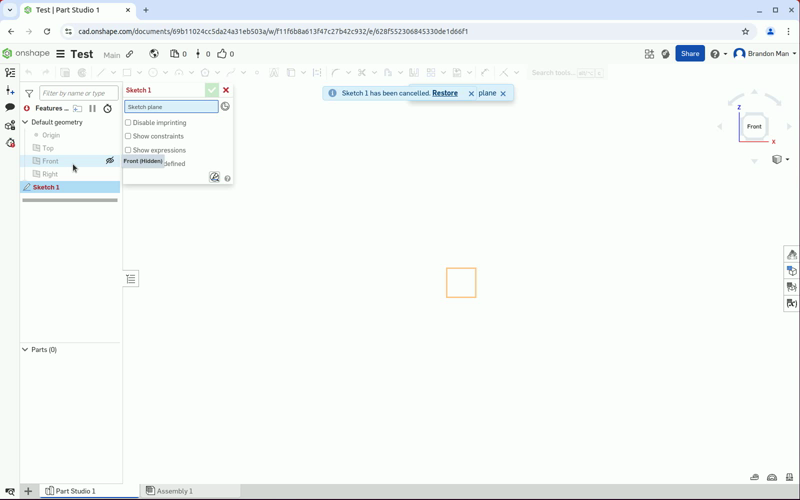
click(73, 163)
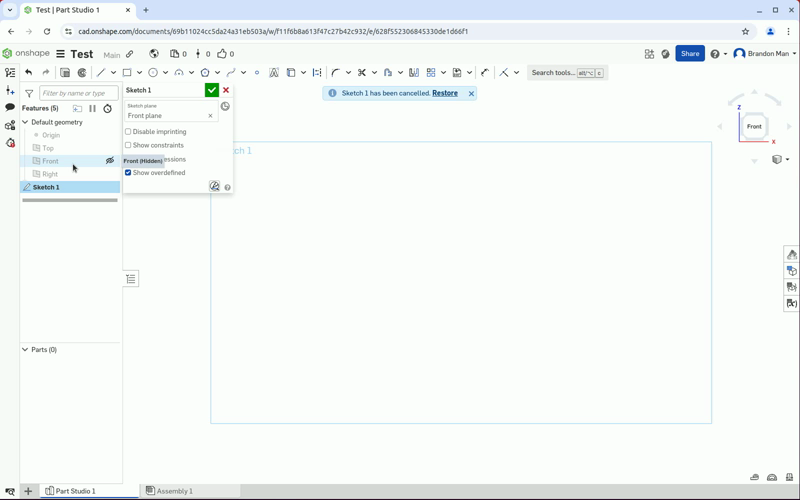
mouse_move(73, 352)
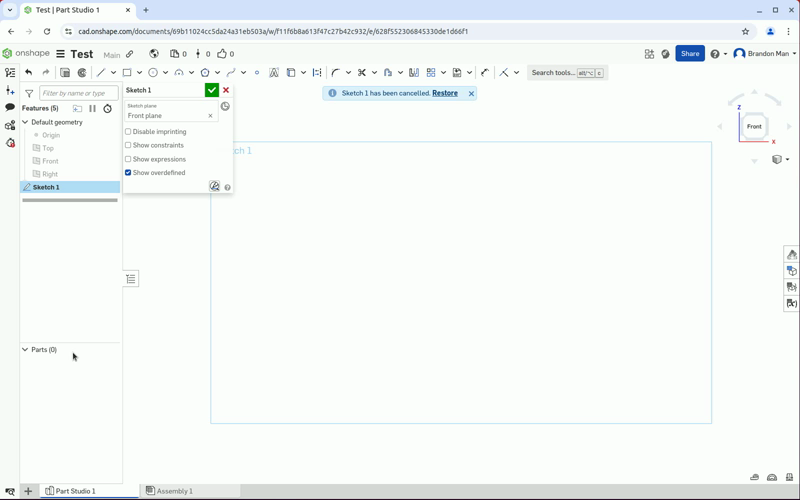
key(y)
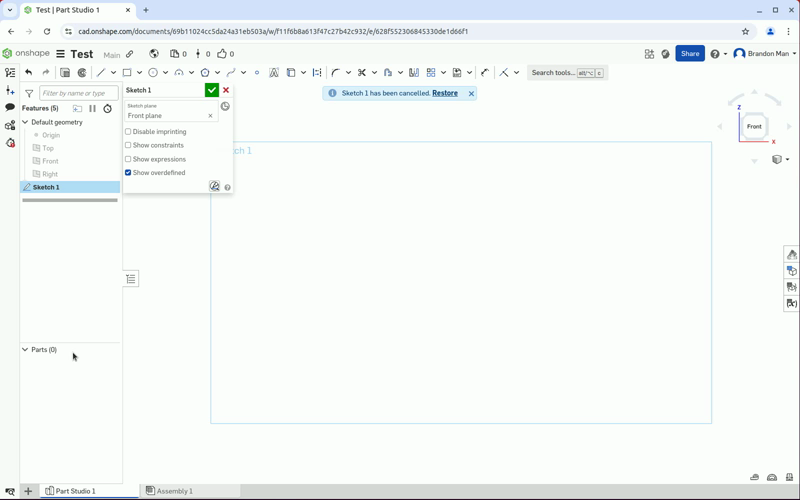
key(l)
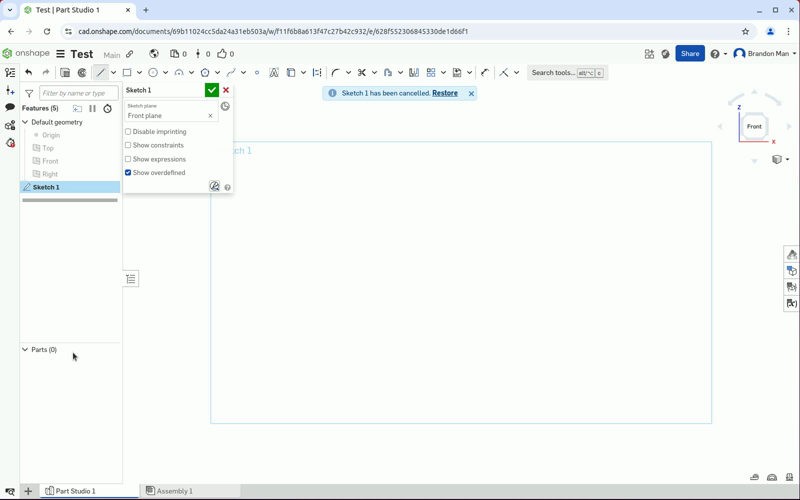
key_down(shift)
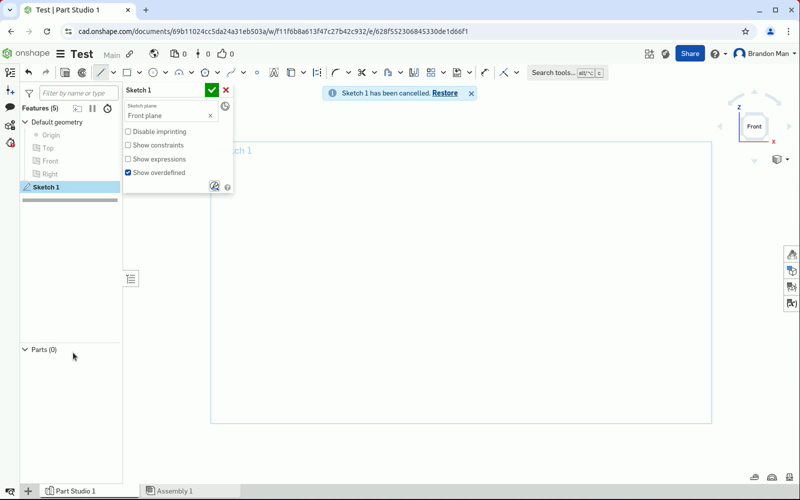
mouse_move(382, 195)
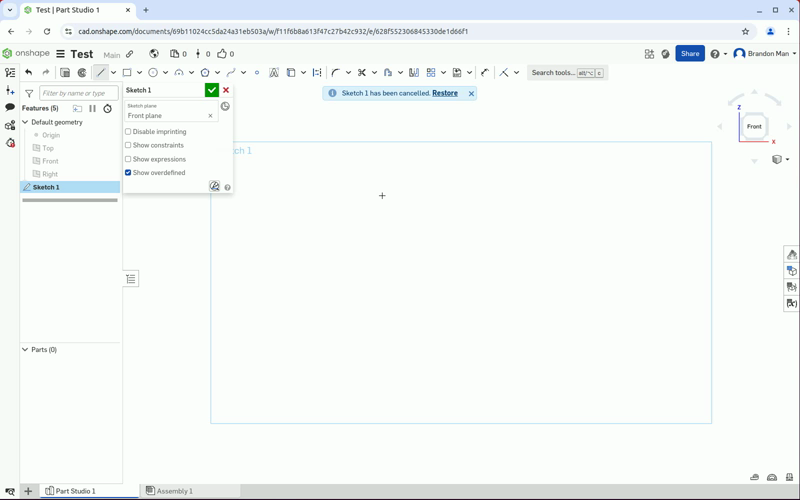
click(382, 195)
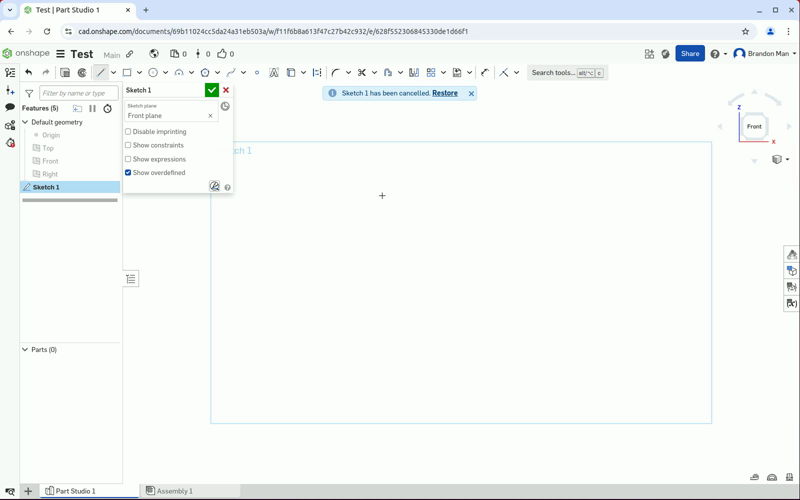
key_up(shift)
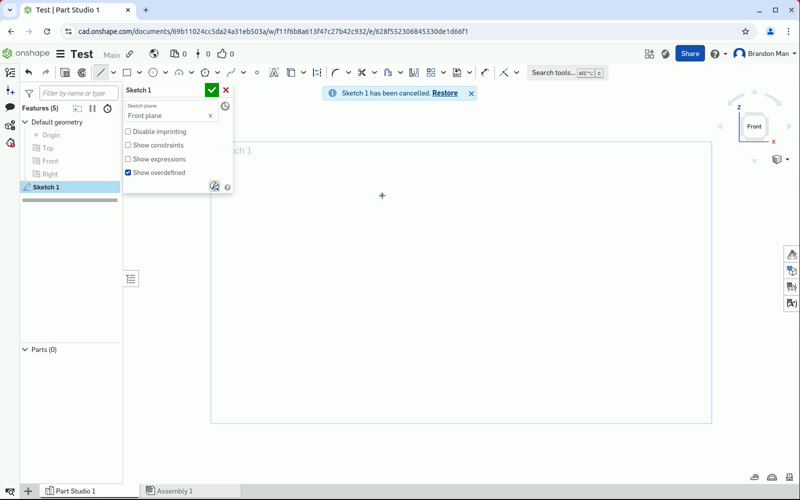
key_down(shift)
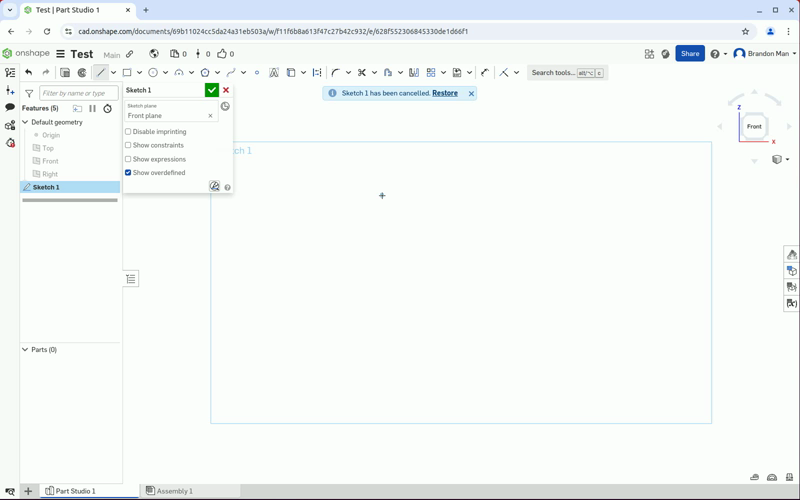
mouse_move(412, 195)
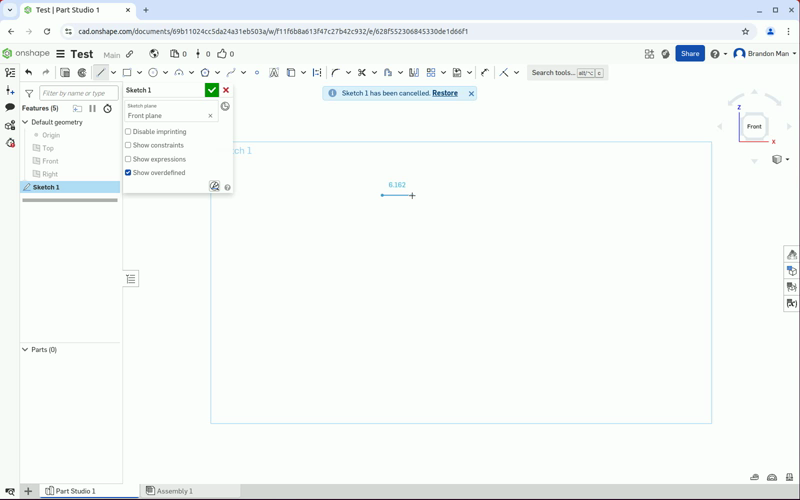
mouse_move(397, 195)
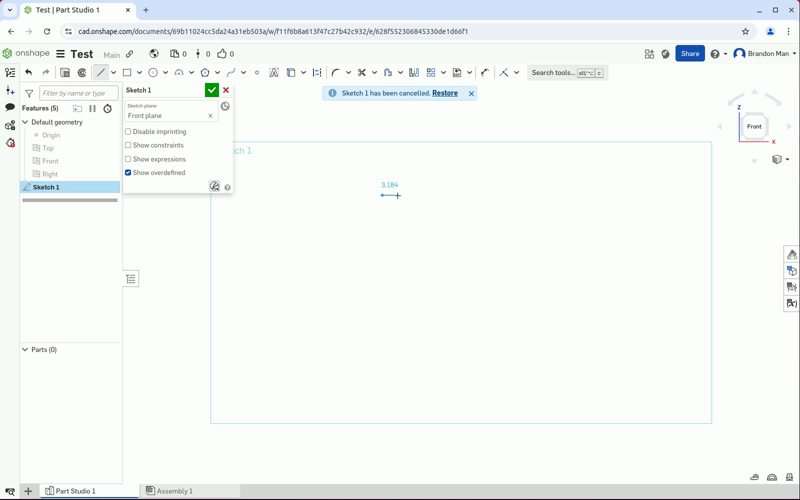
click(397, 195)
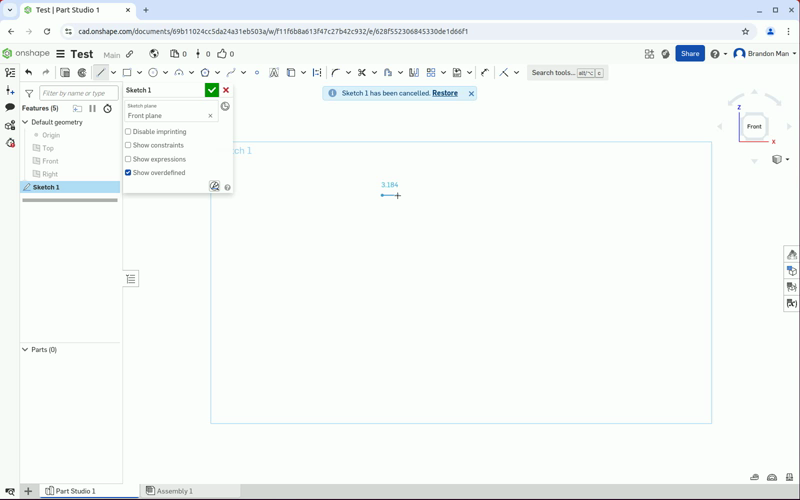
key_up(shift)
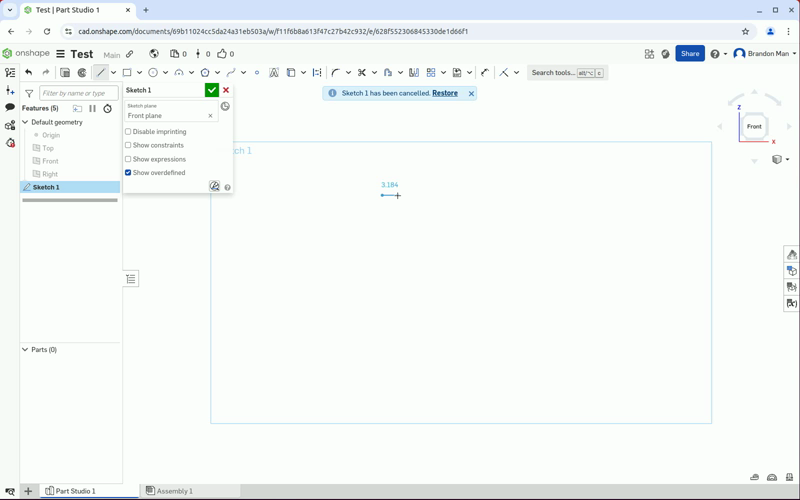
key_down(shift)
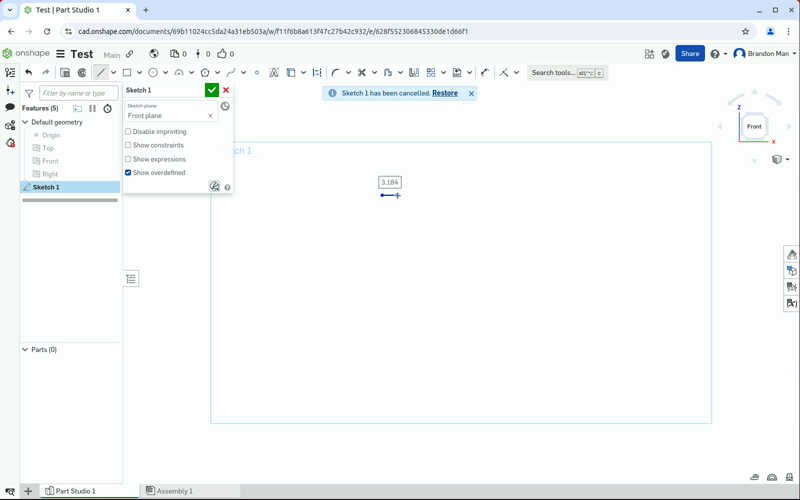
mouse_move(427, 195)
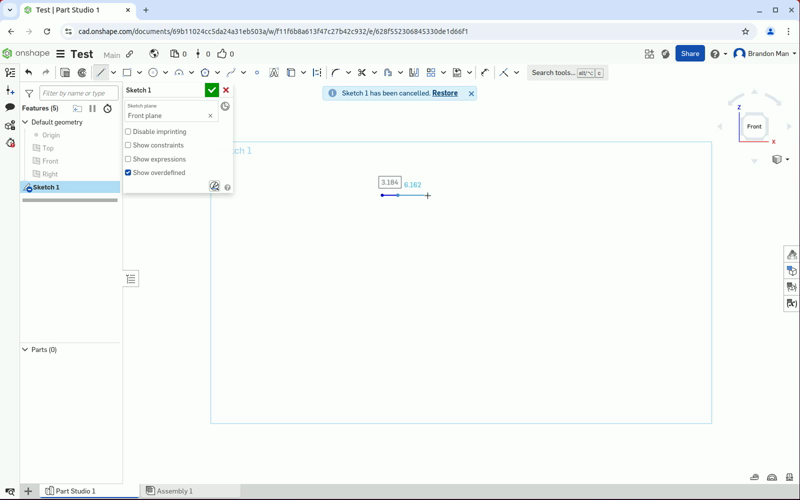
mouse_move(397, 169)
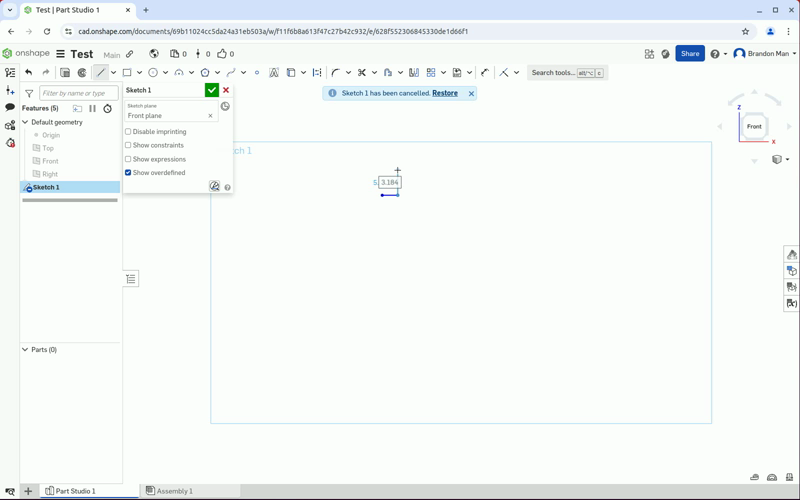
click(397, 169)
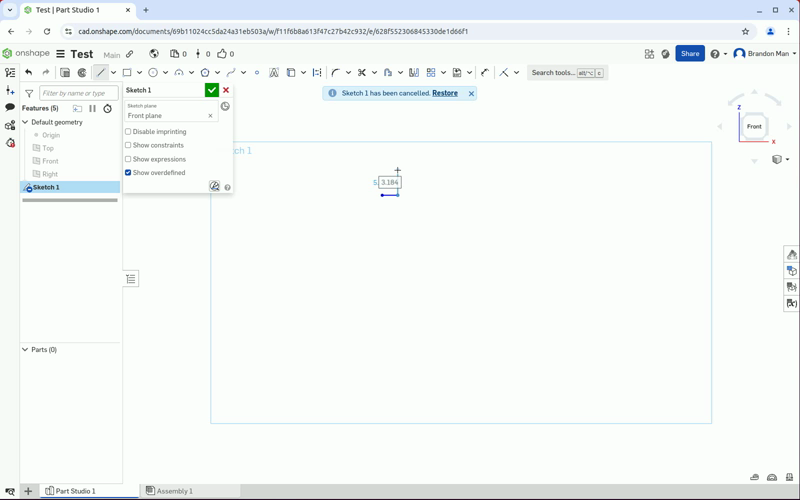
key_up(shift)
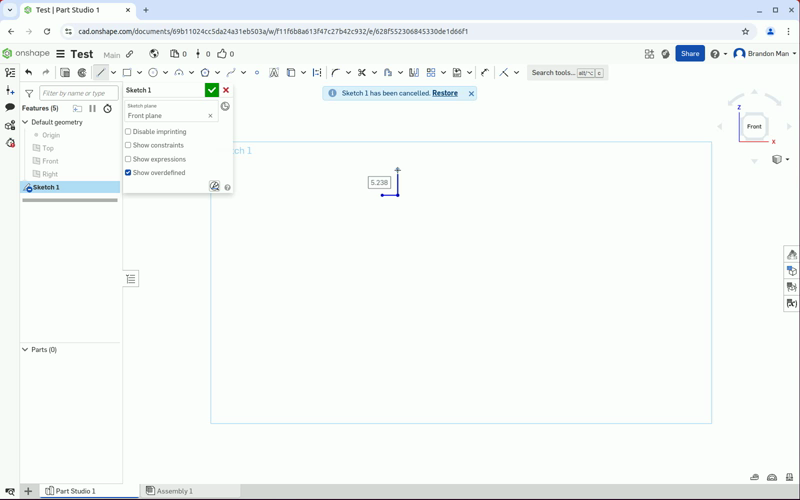
key_down(shift)
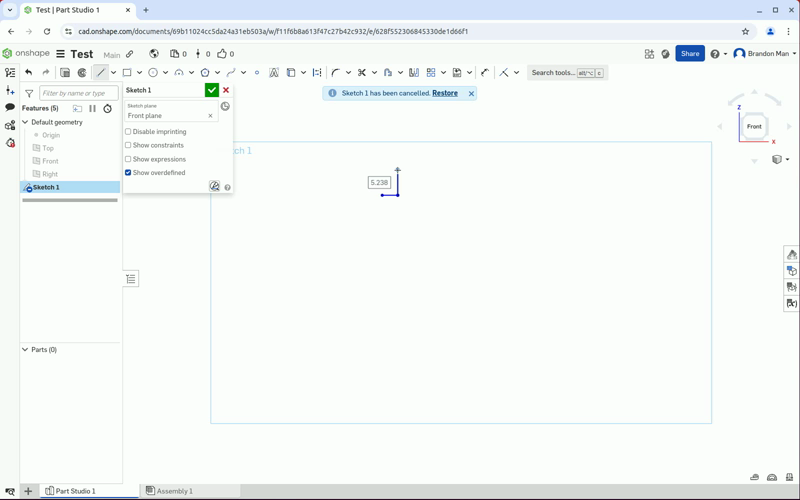
mouse_move(427, 169)
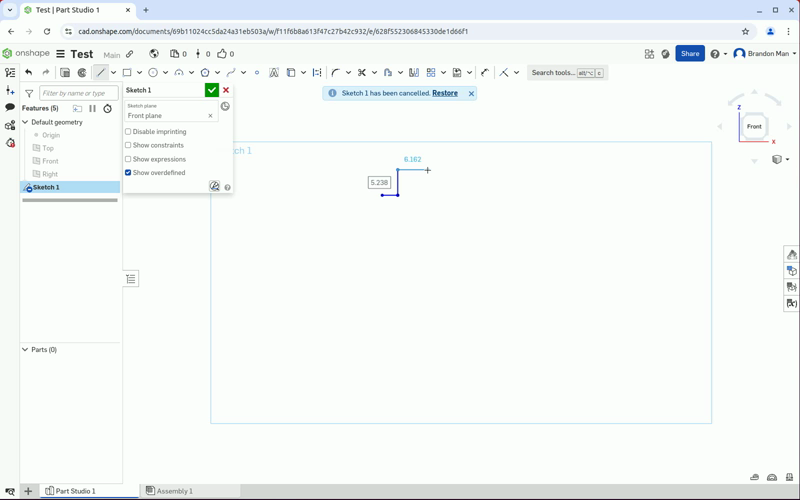
mouse_move(382, 169)
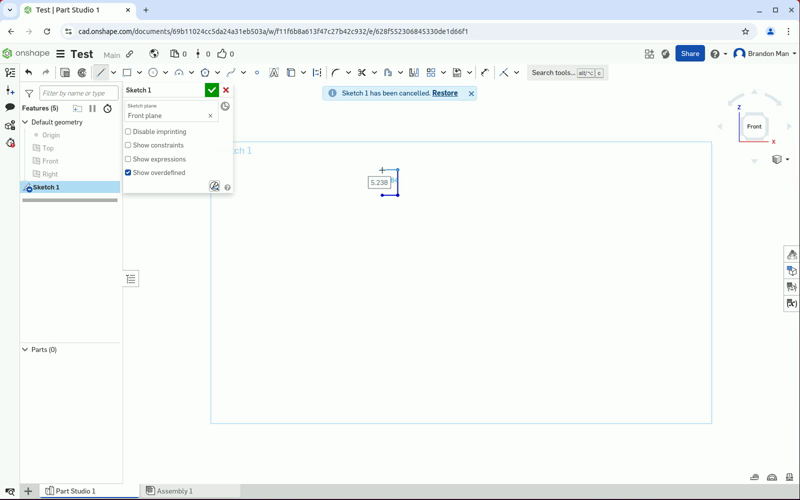
click(382, 169)
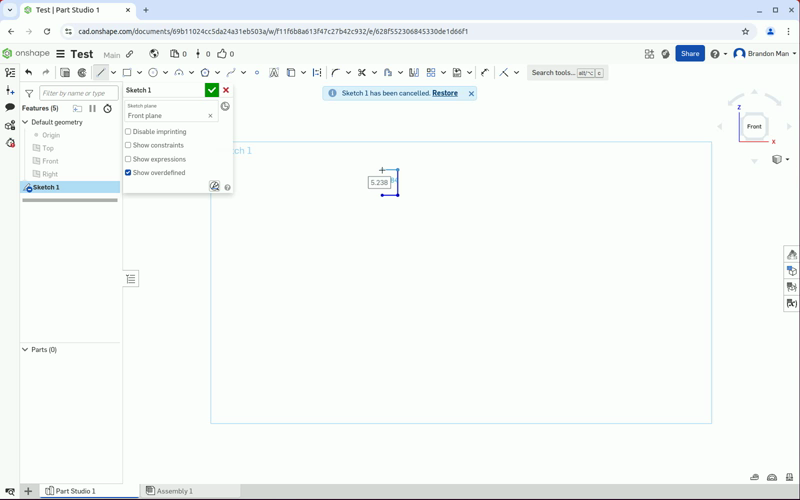
key_up(shift)
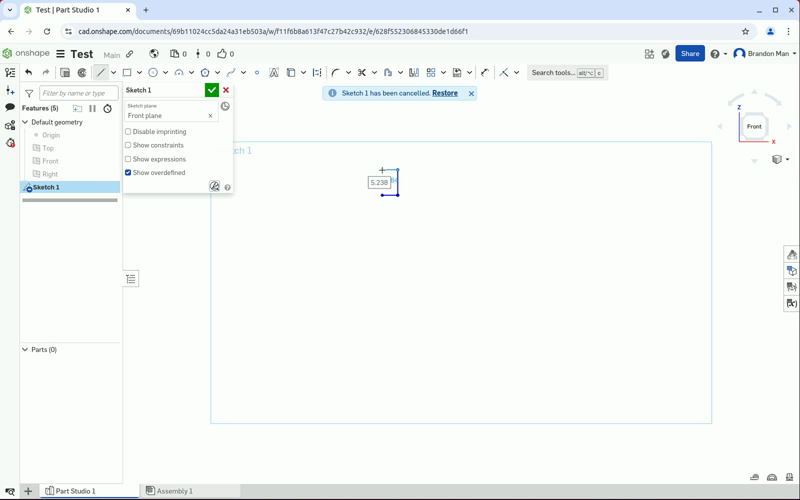
mouse_move(412, 169)
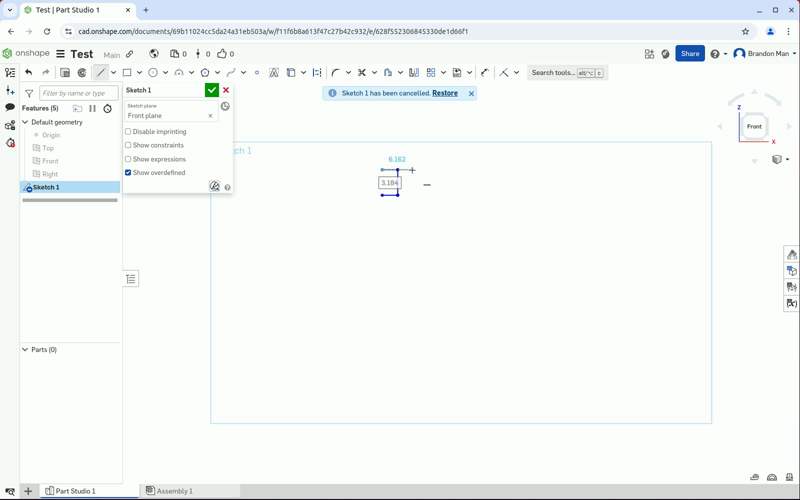
key_down(shift)
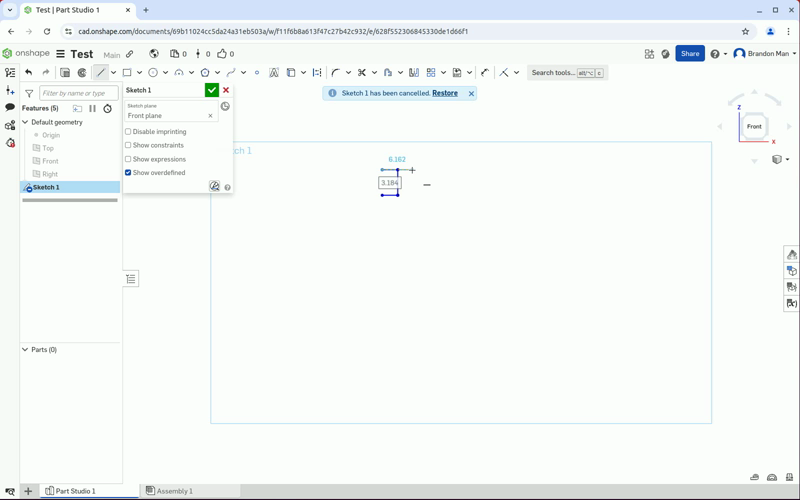
mouse_move(382, 195)
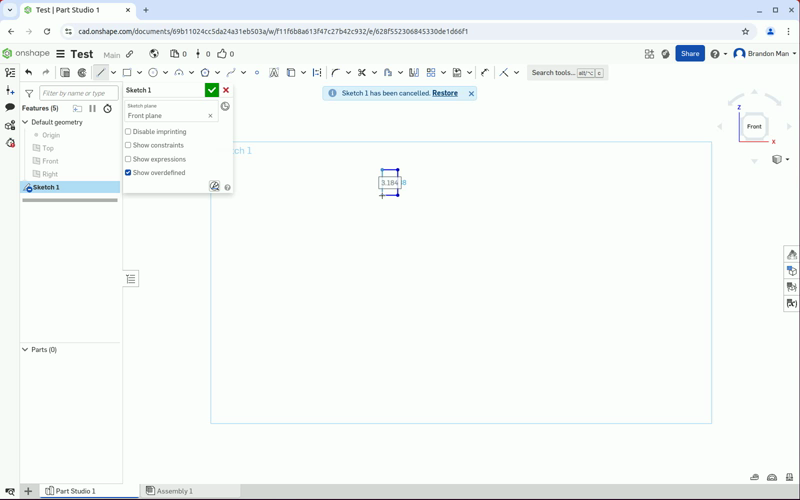
key_up(shift)
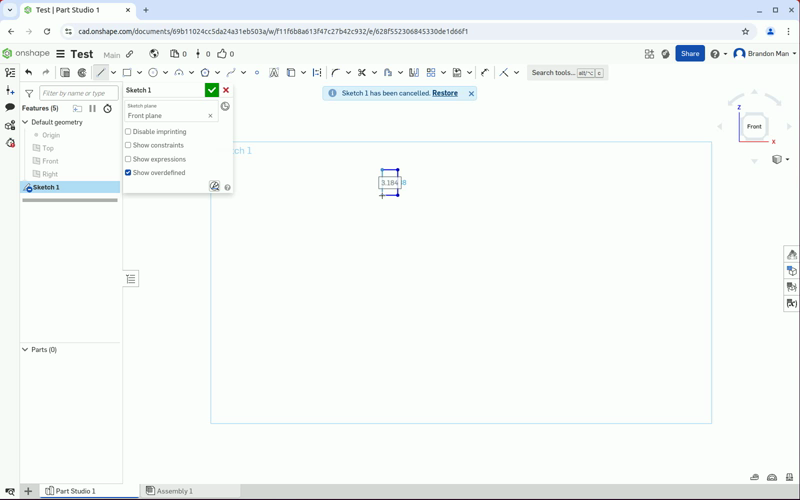
click(382, 195)
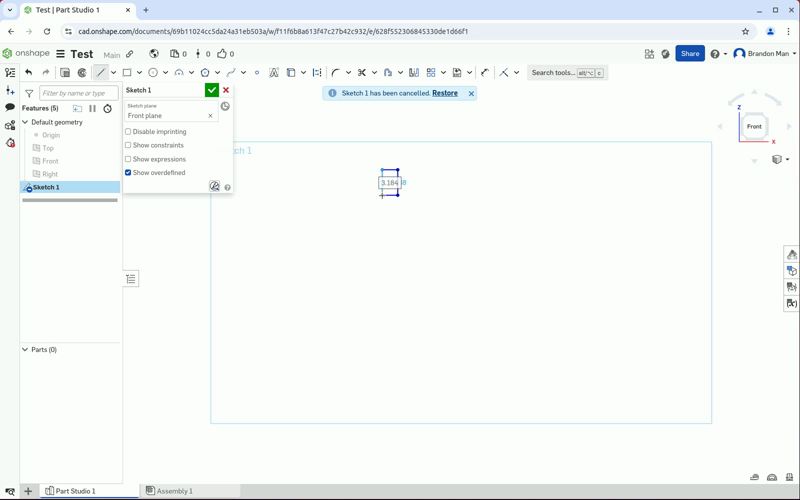
key(esc)
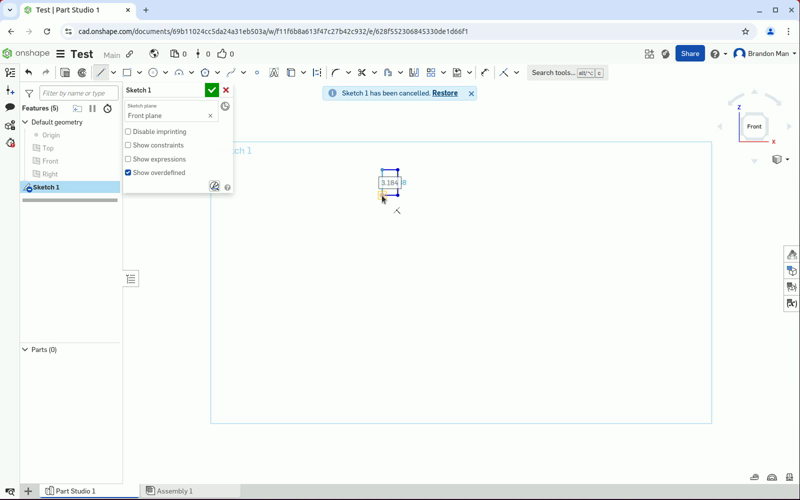
mouse_move(385, 192)
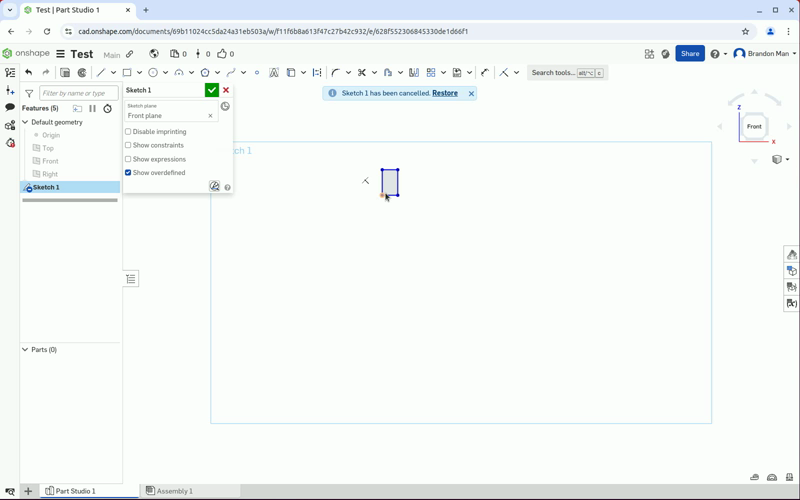
scroll(6)
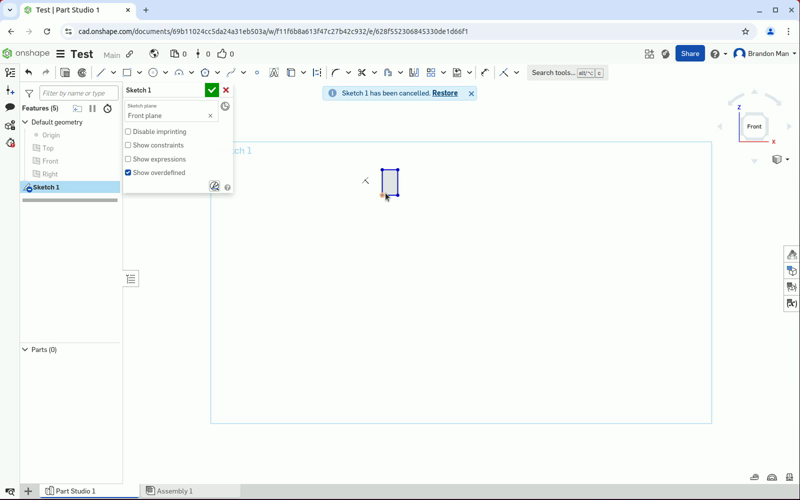
scroll(6)
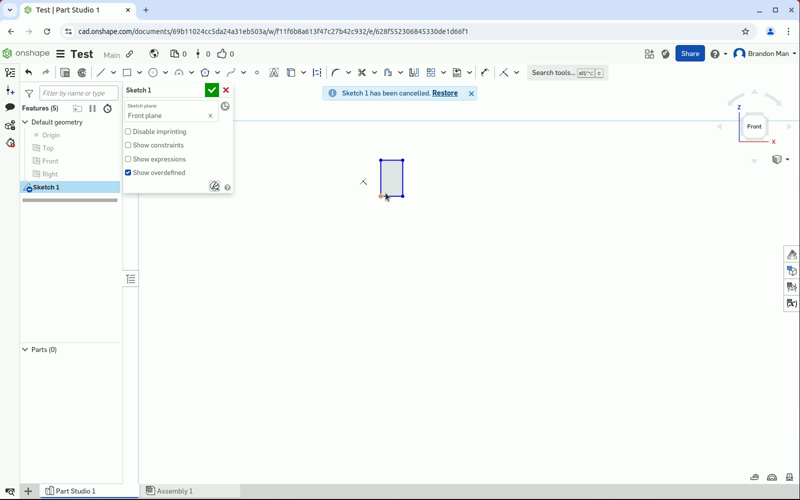
scroll(6)
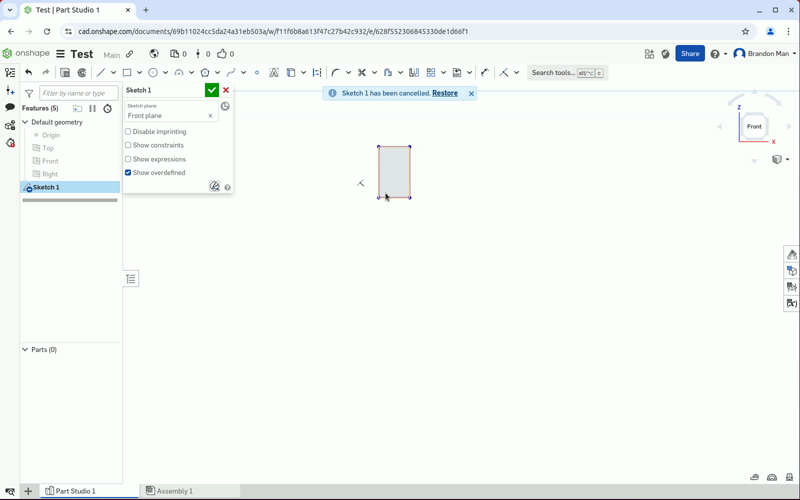
scroll(6)
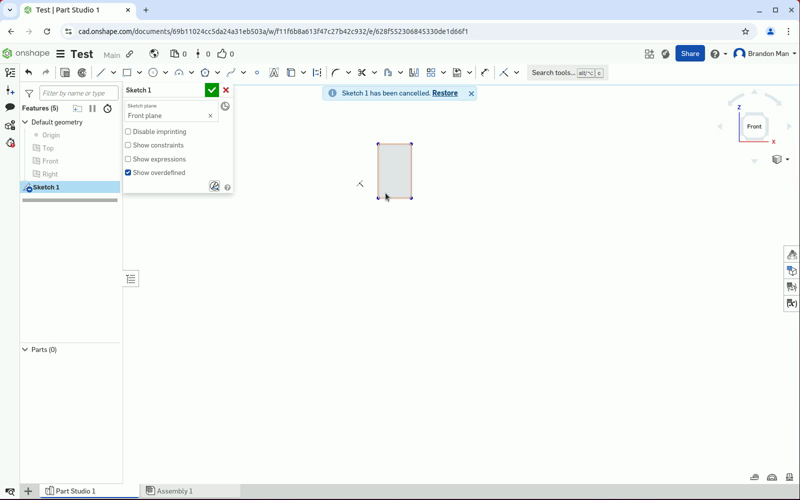
scroll(6)
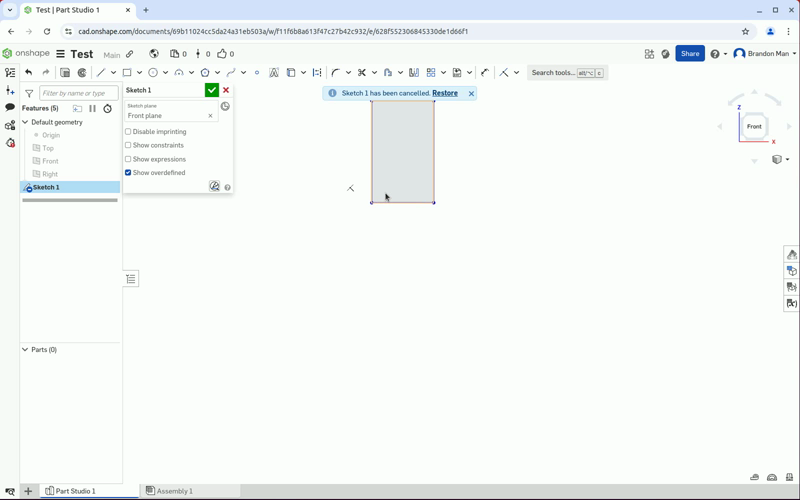
scroll(6)
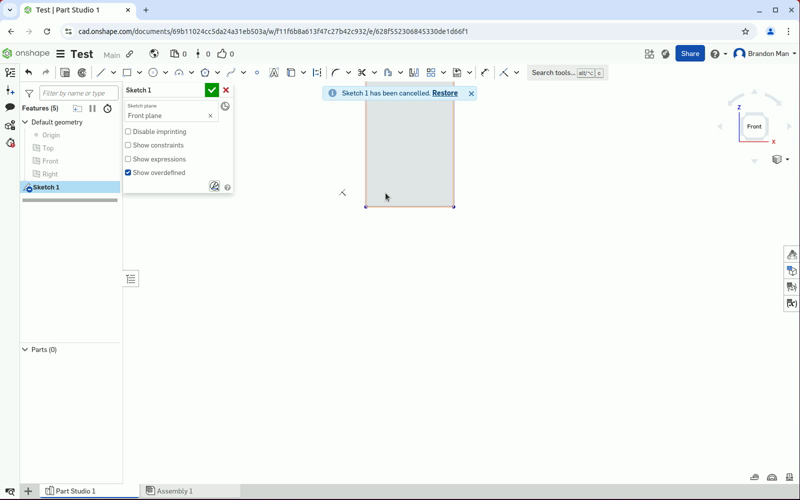
scroll(6)
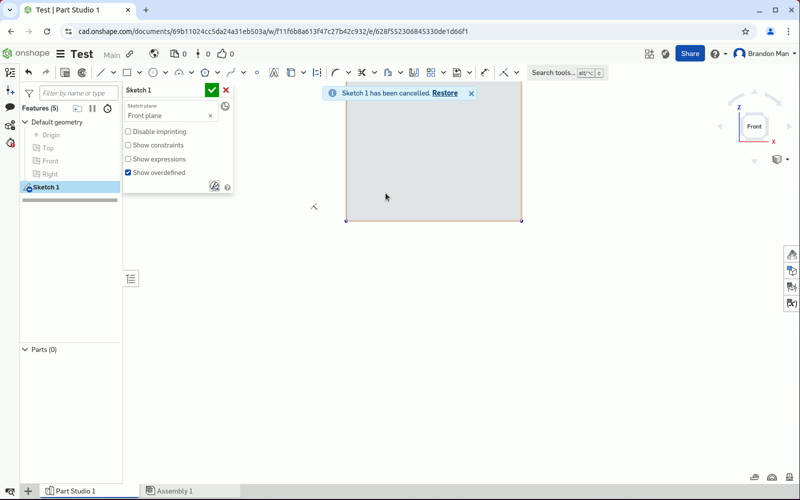
click(385, 192)
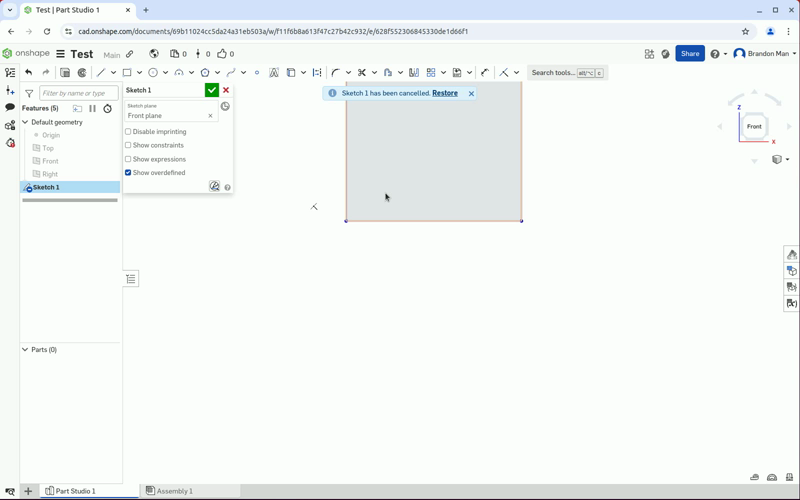
scroll(-6)
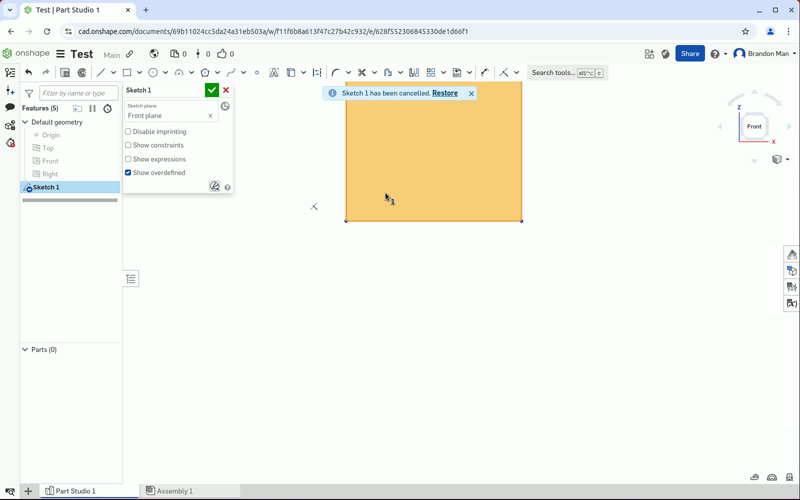
scroll(-6)
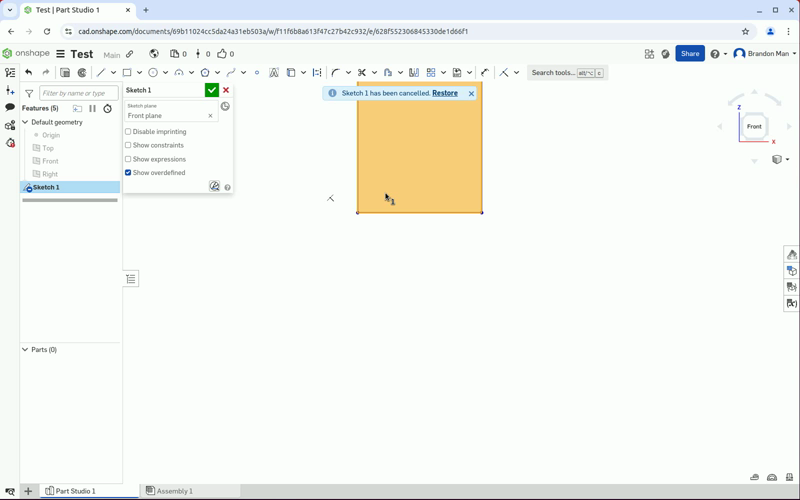
scroll(-6)
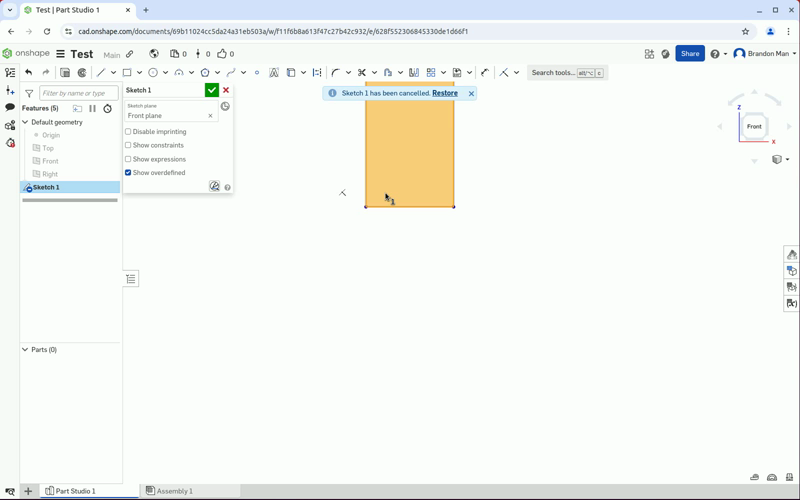
scroll(-6)
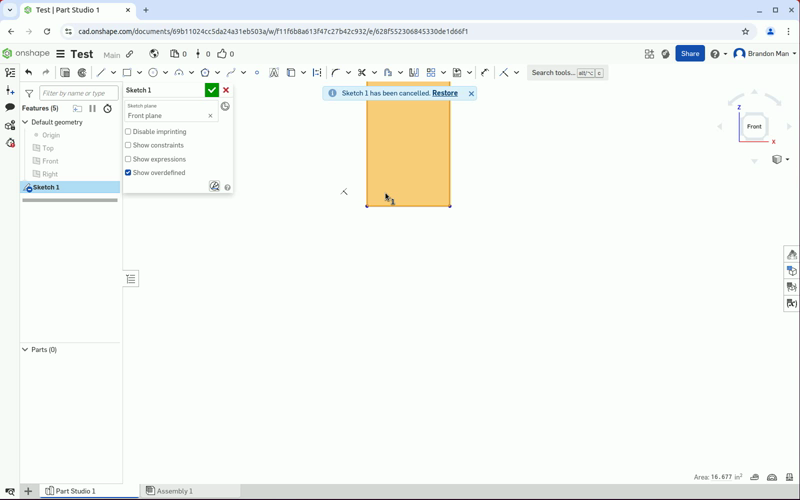
scroll(-6)
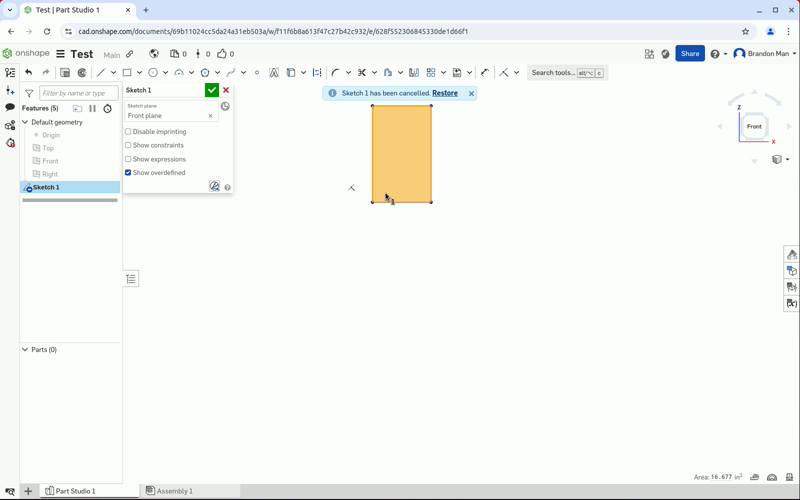
scroll(-6)
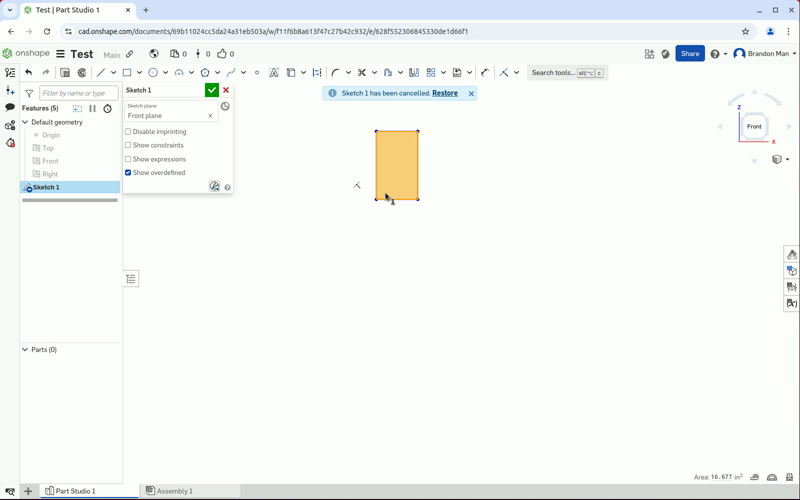
scroll(-6)
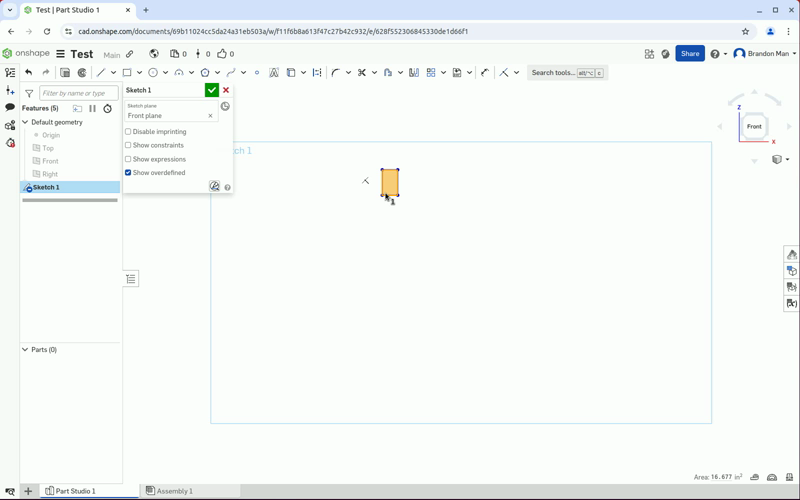
mouse_move(73, 352)
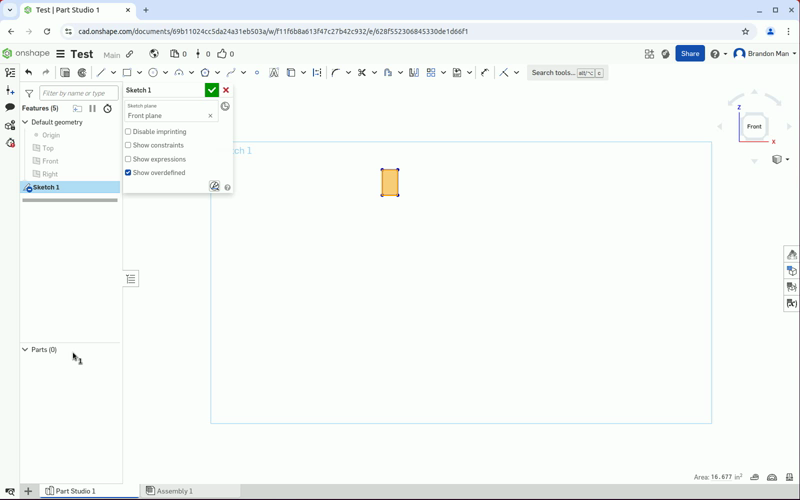
key(shift+y)
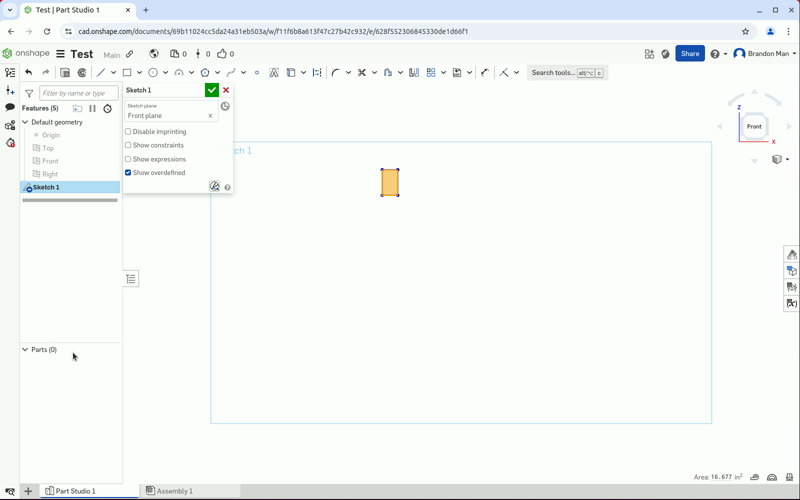
key(shift+e)
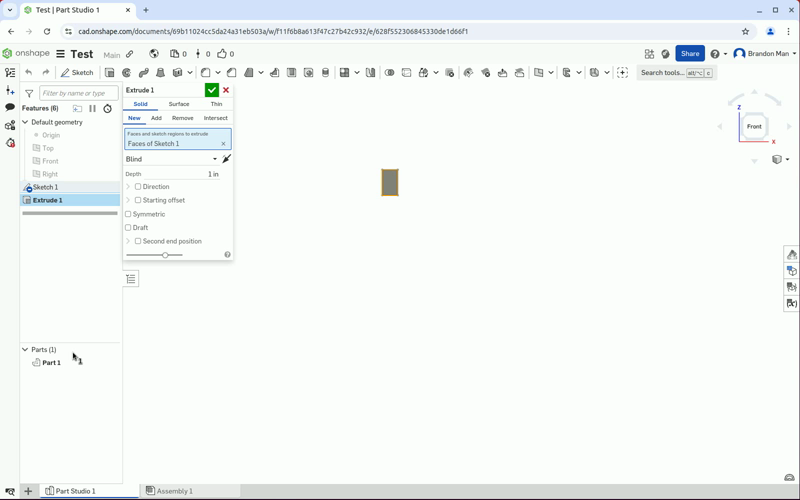
mouse_move(143, 106)
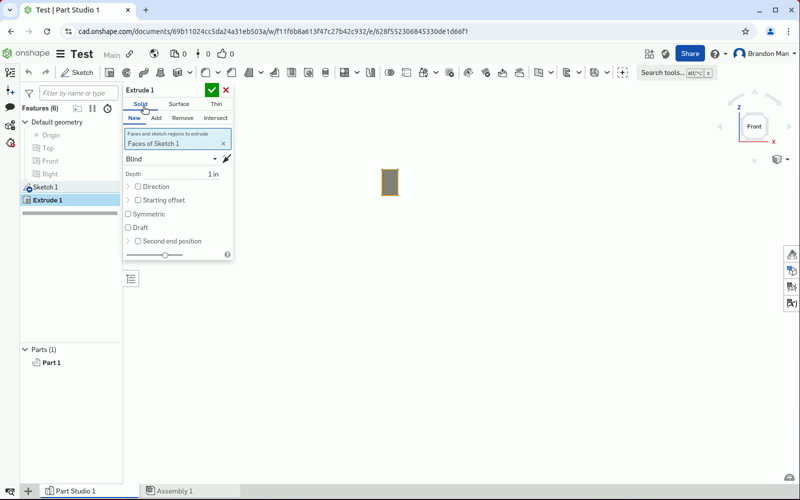
click(143, 106)
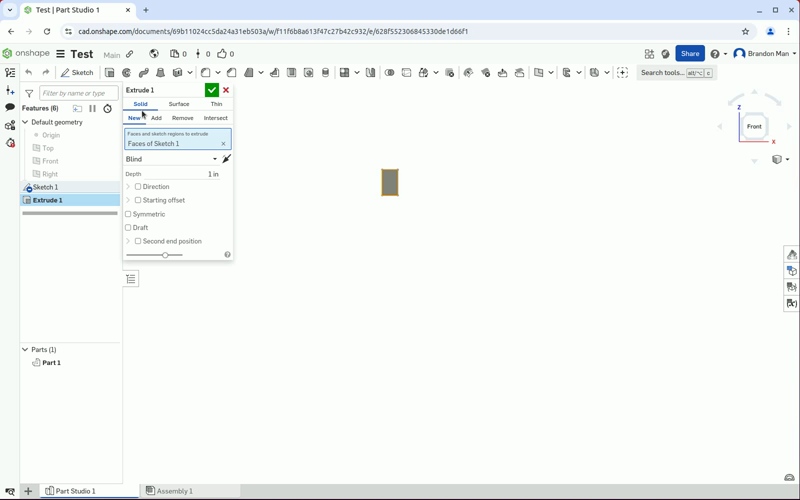
mouse_move(137, 120)
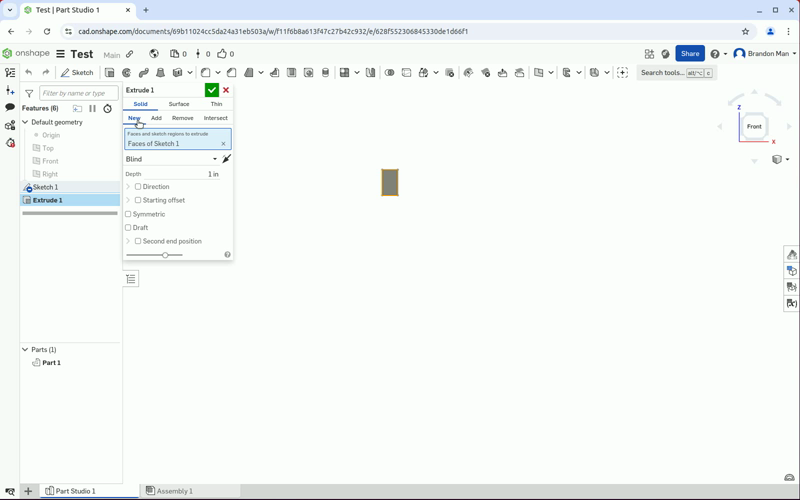
click(137, 120)
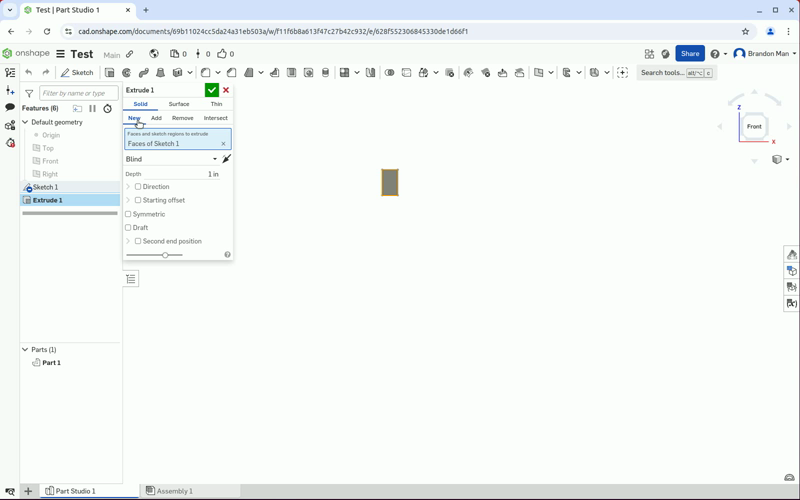
key(tab, 4)
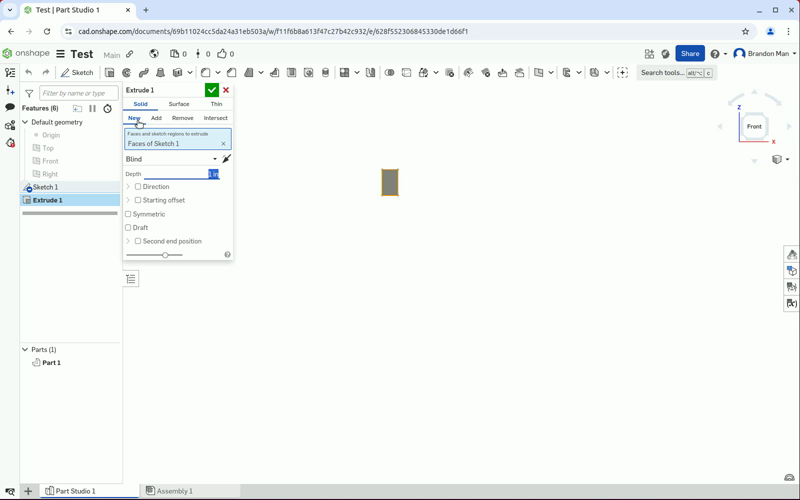
text(9.869)
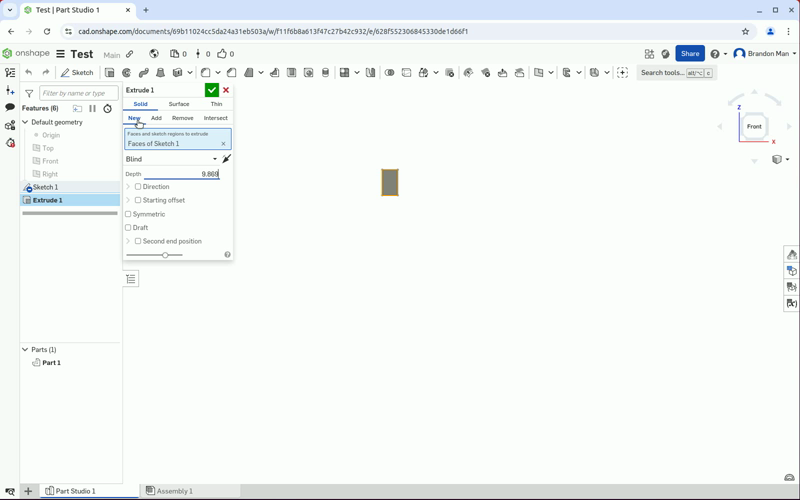
key(enter)
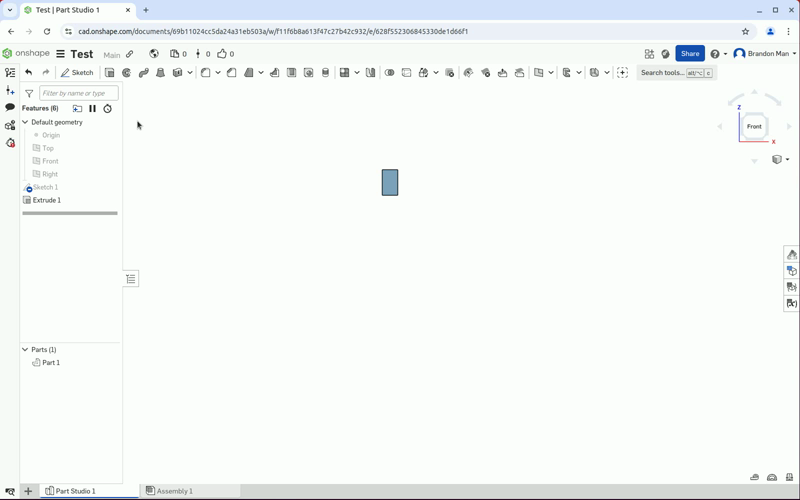
key(shift+h)
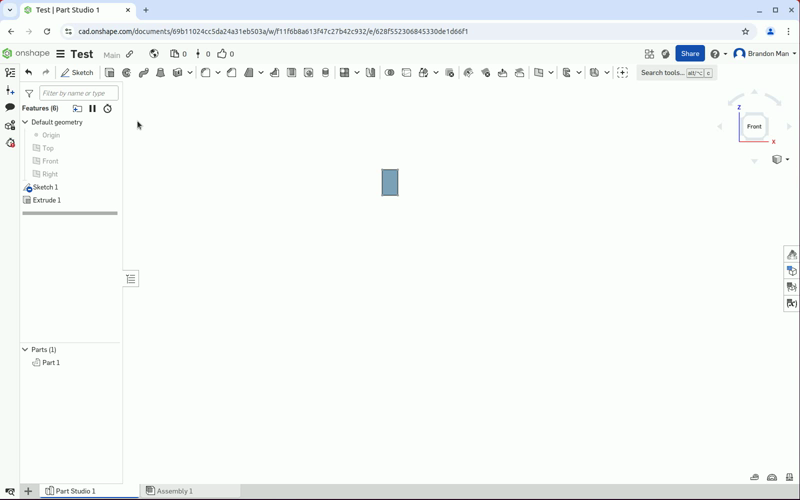
key(shift+h)
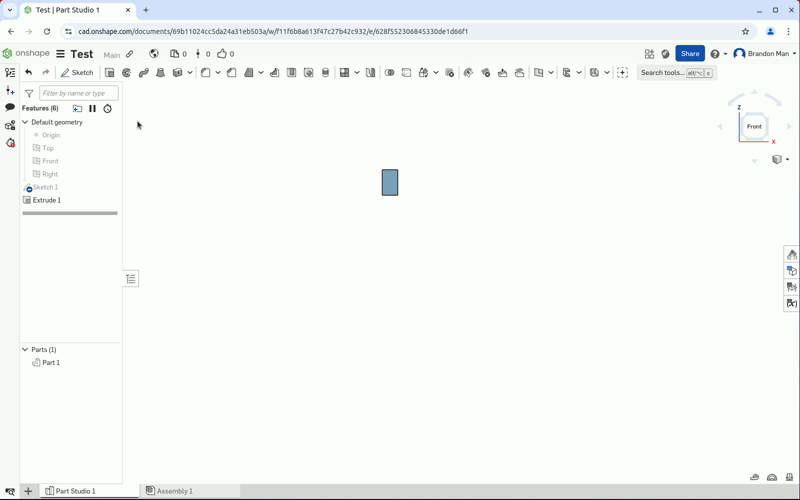
mouse_move(73, 189)
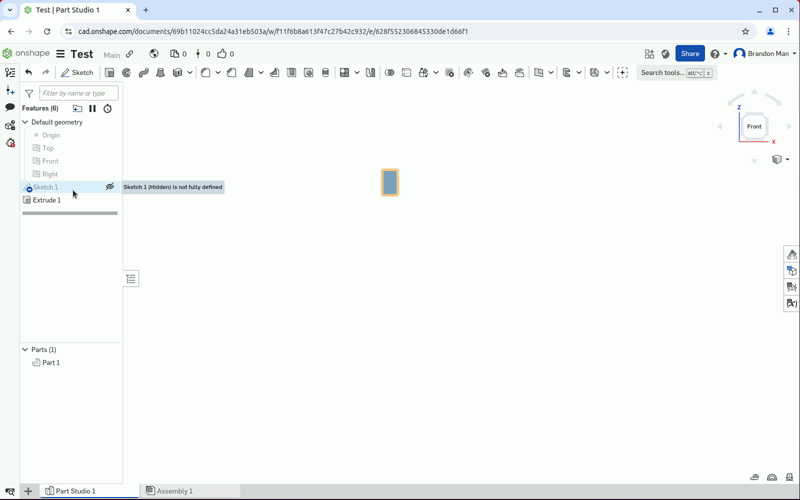
click(73, 189)
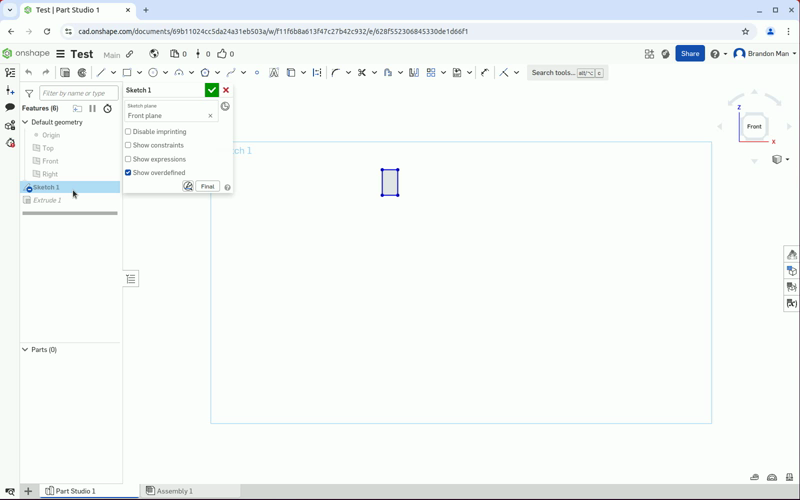
mouse_move(229, 92)
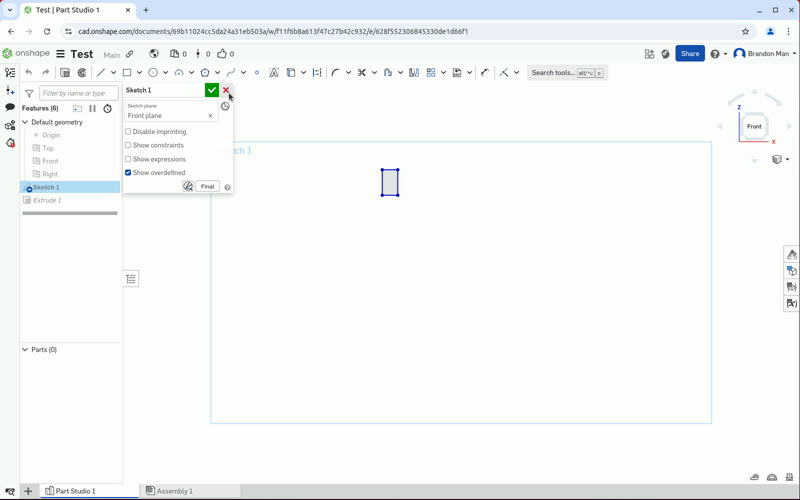
click(229, 92)
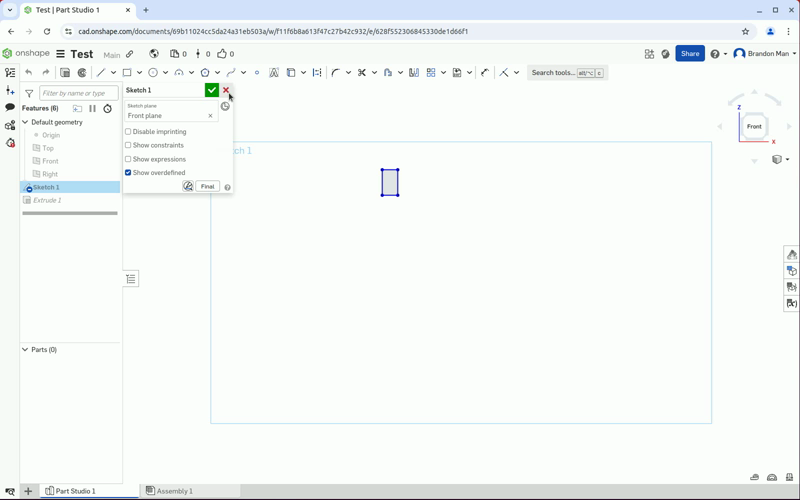
key(shift+s)
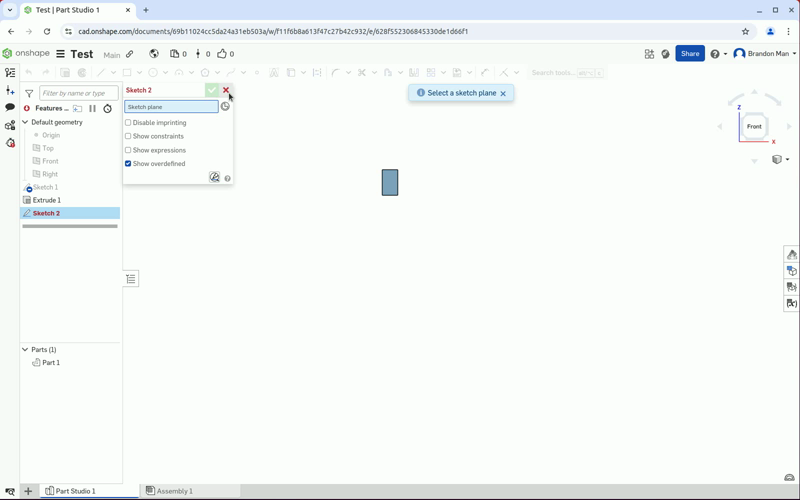
mouse_move(73, 163)
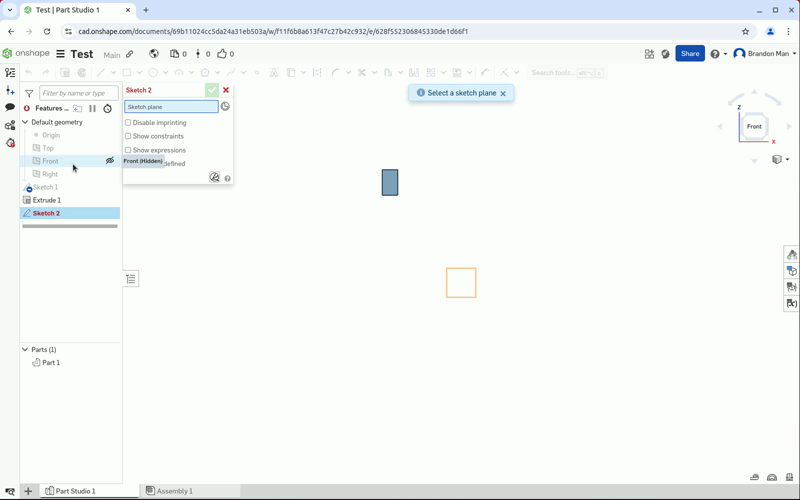
click(73, 163)
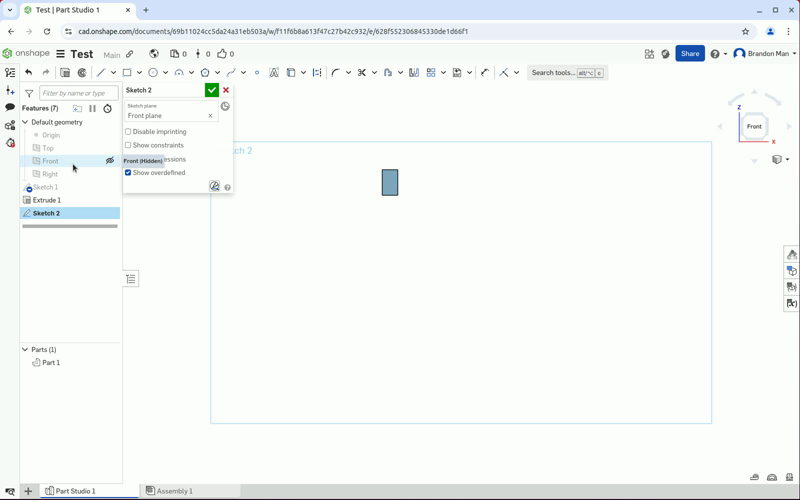
mouse_move(73, 352)
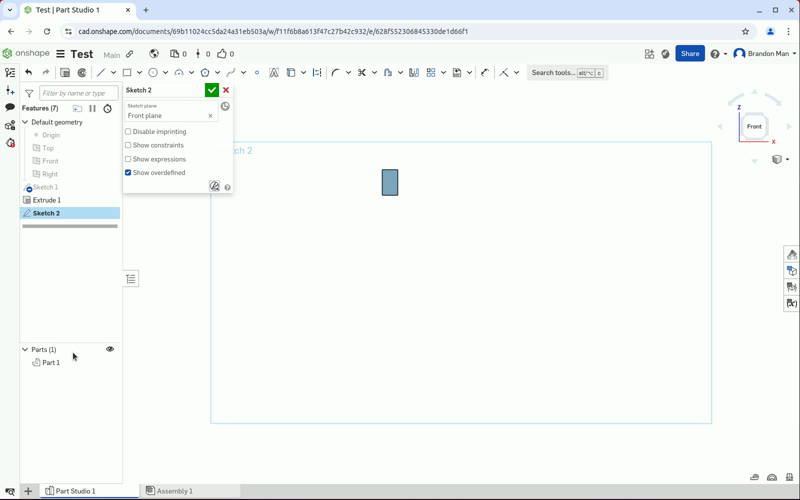
key(y)
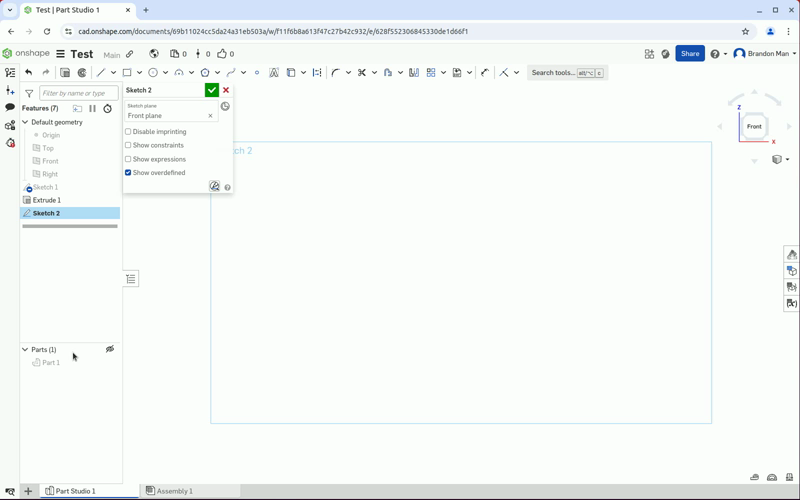
key(l)
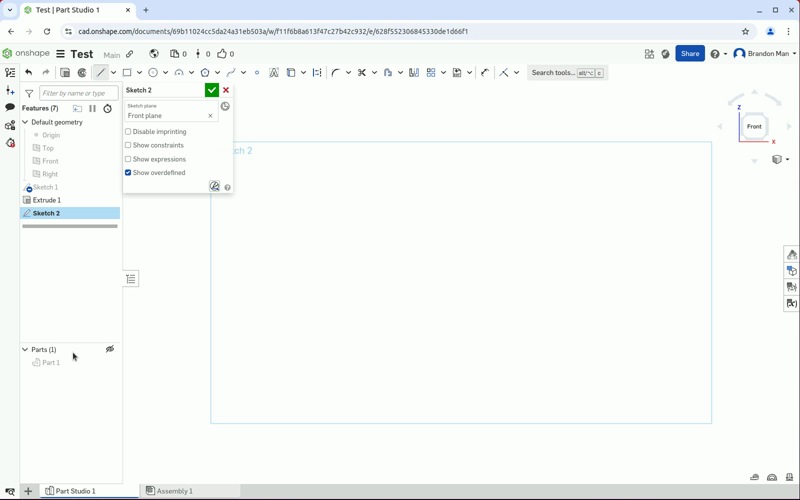
key_down(shift)
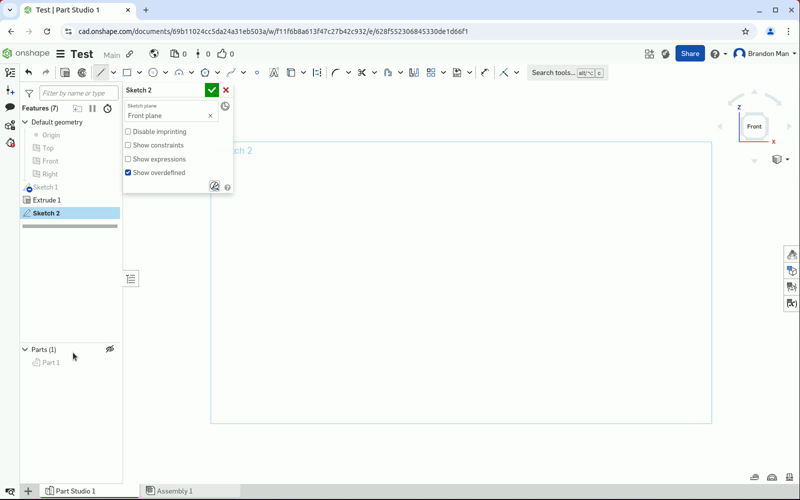
mouse_move(382, 218)
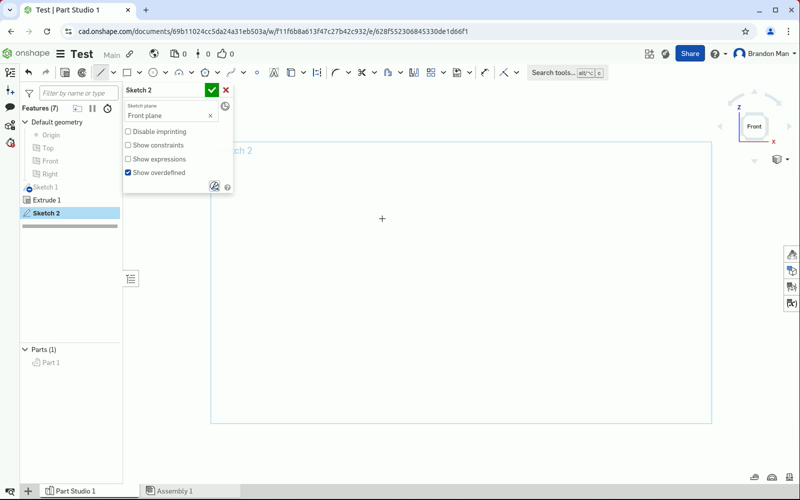
click(382, 218)
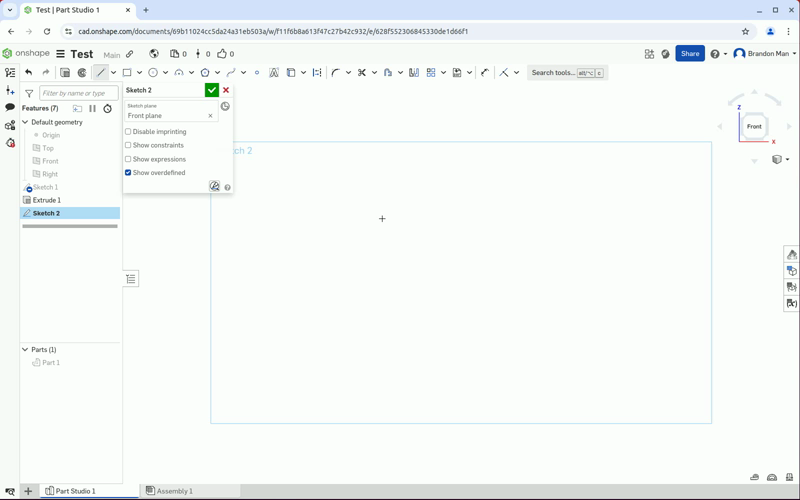
key_up(shift)
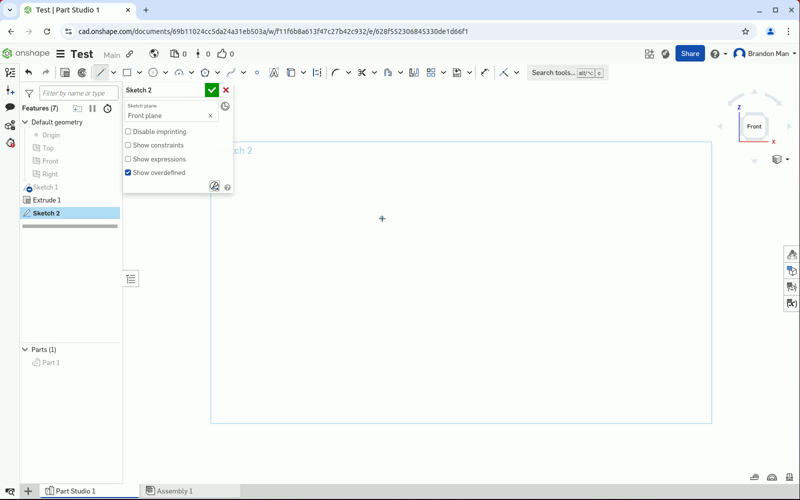
key_down(shift)
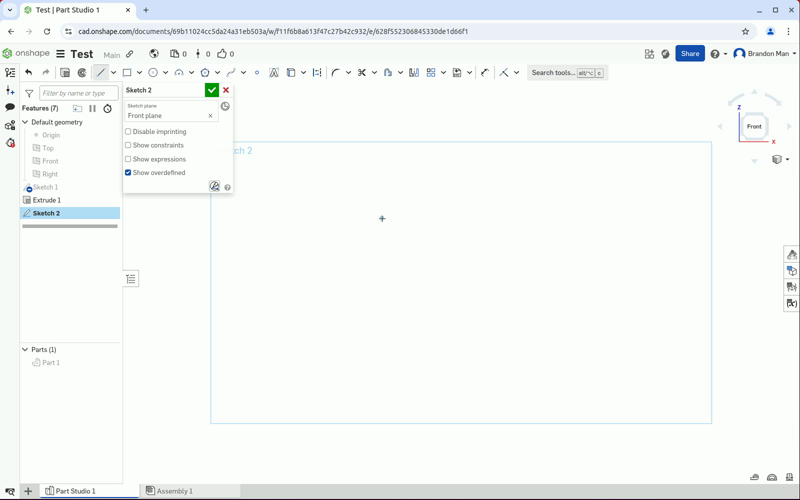
mouse_move(412, 218)
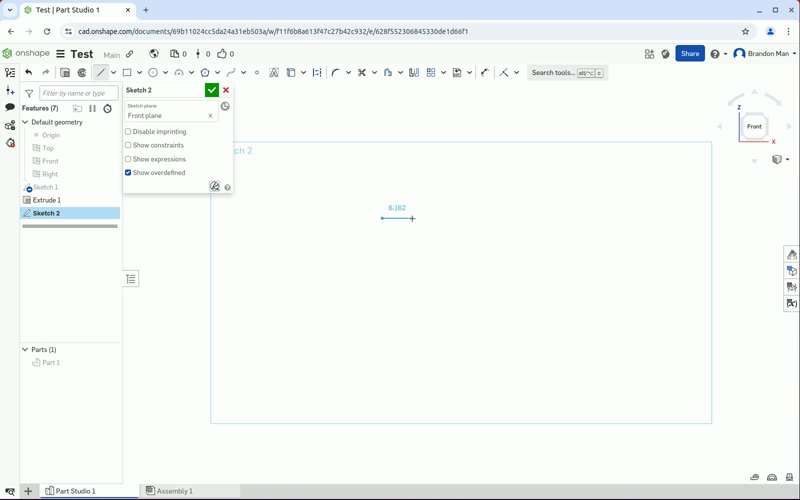
mouse_move(397, 218)
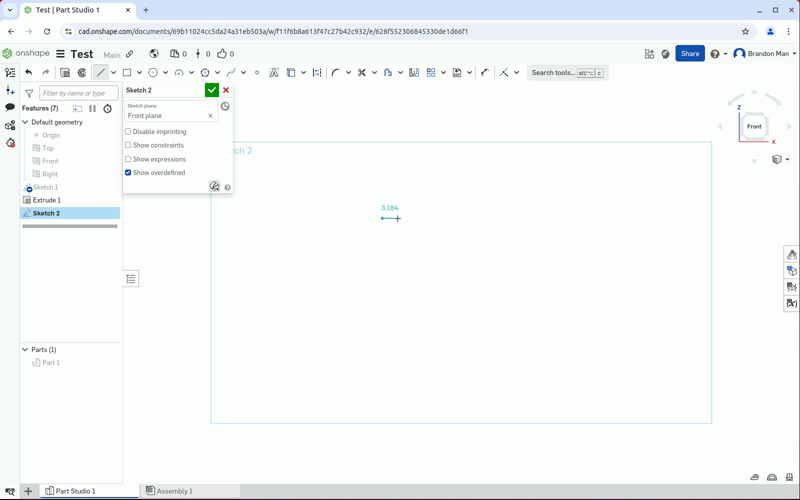
click(397, 218)
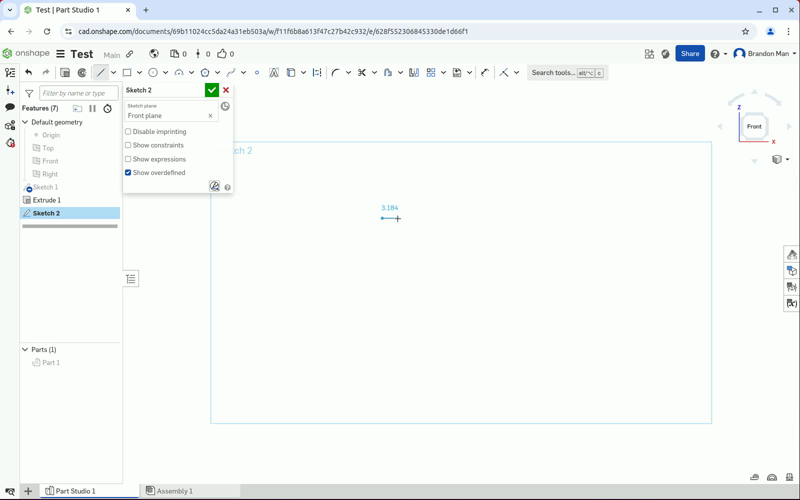
key_up(shift)
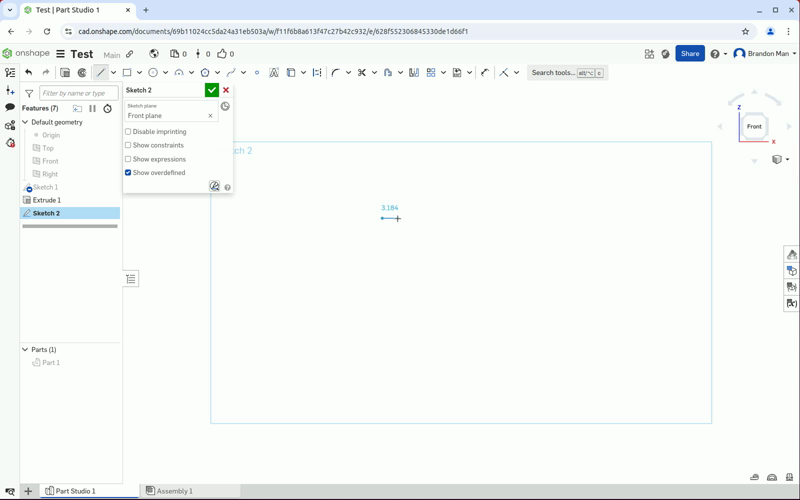
key_down(shift)
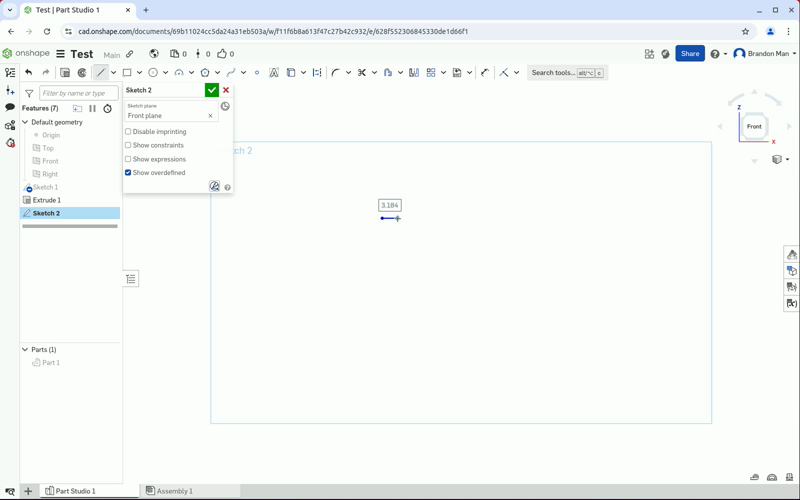
mouse_move(427, 218)
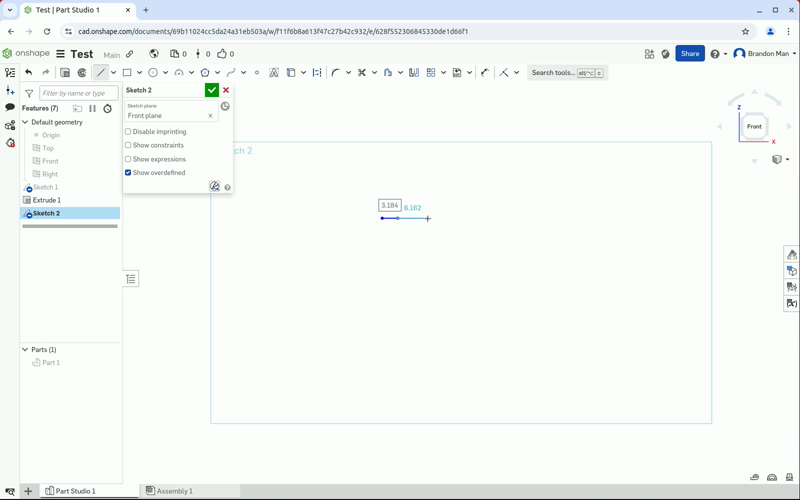
mouse_move(397, 192)
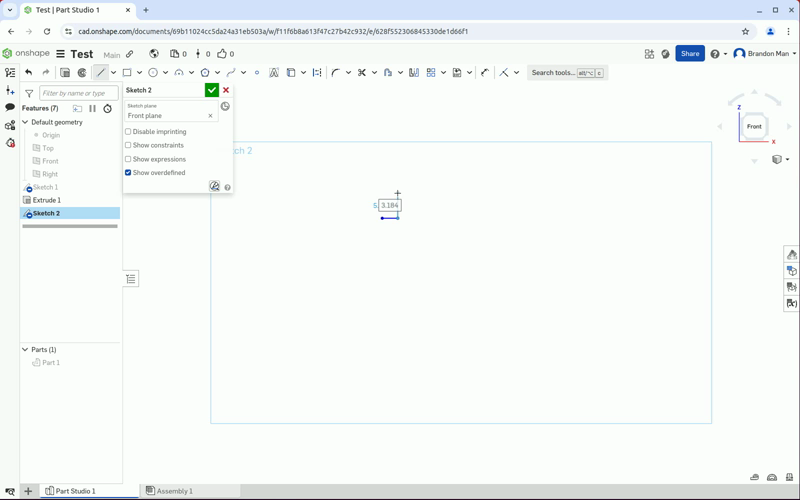
click(397, 192)
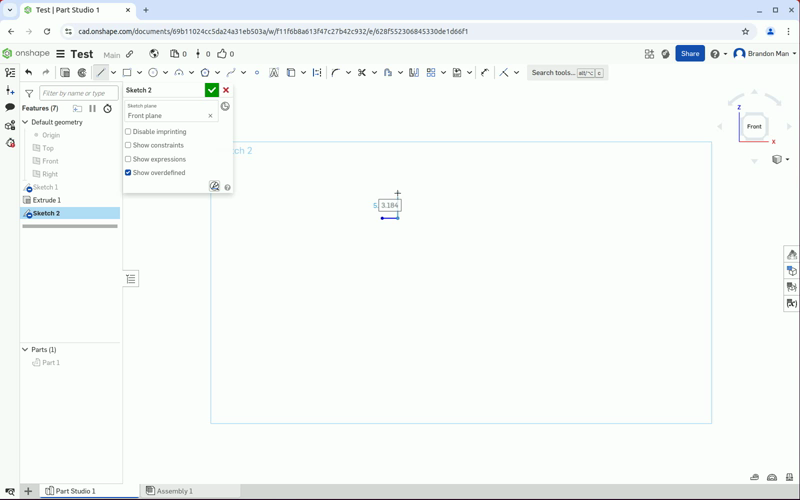
key_up(shift)
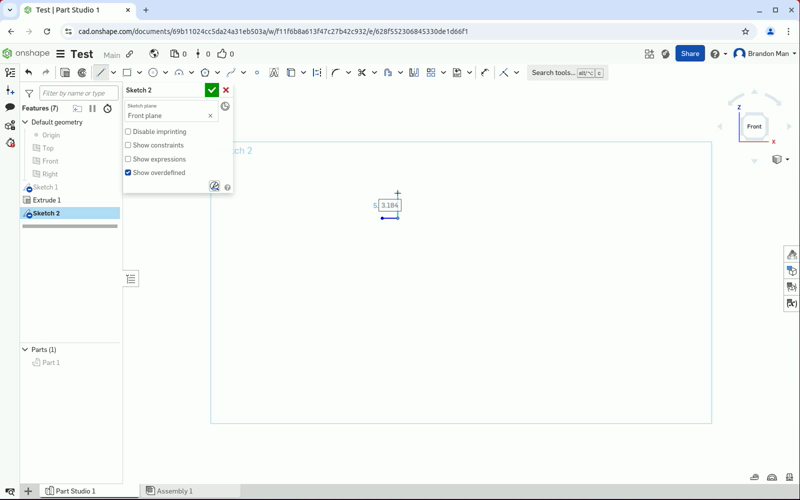
key_down(shift)
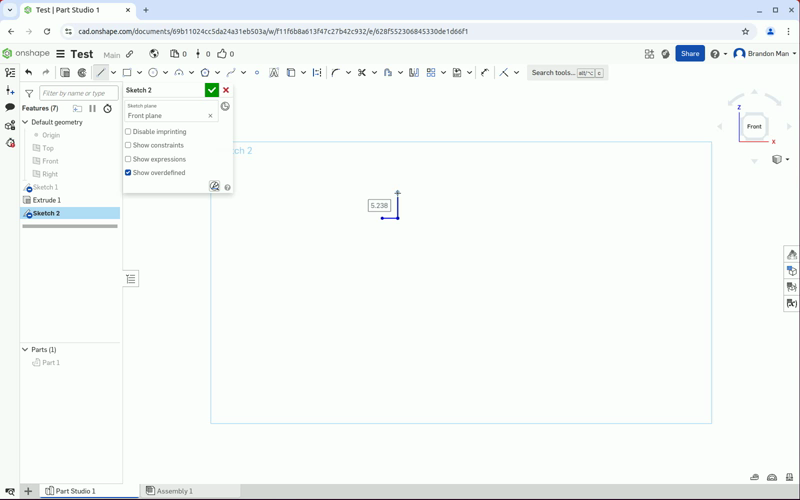
mouse_move(427, 192)
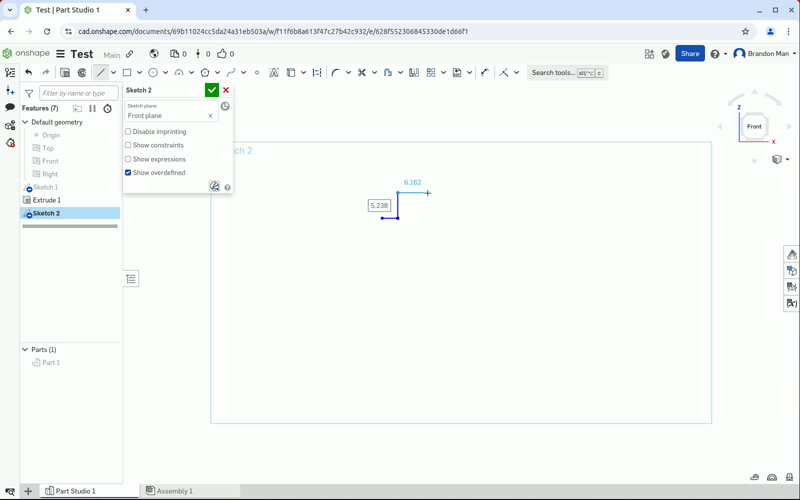
mouse_move(382, 192)
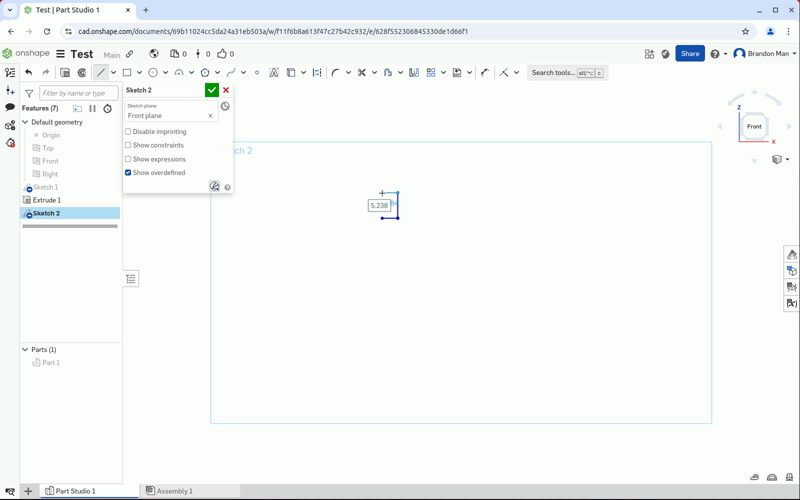
click(382, 192)
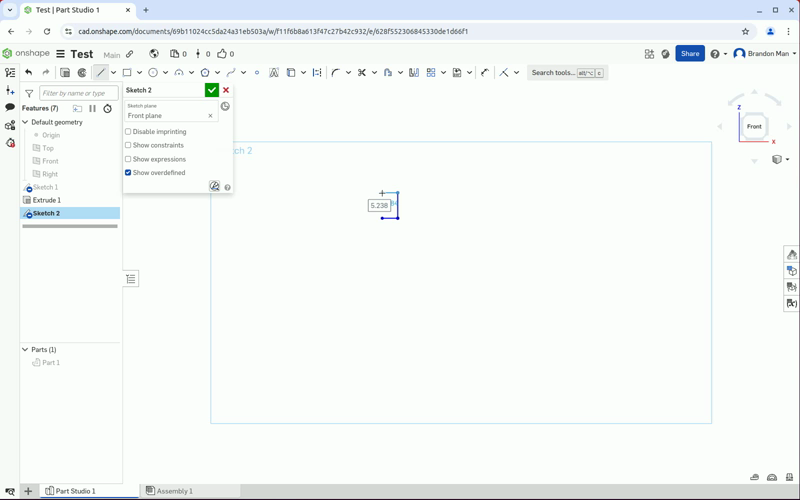
key_up(shift)
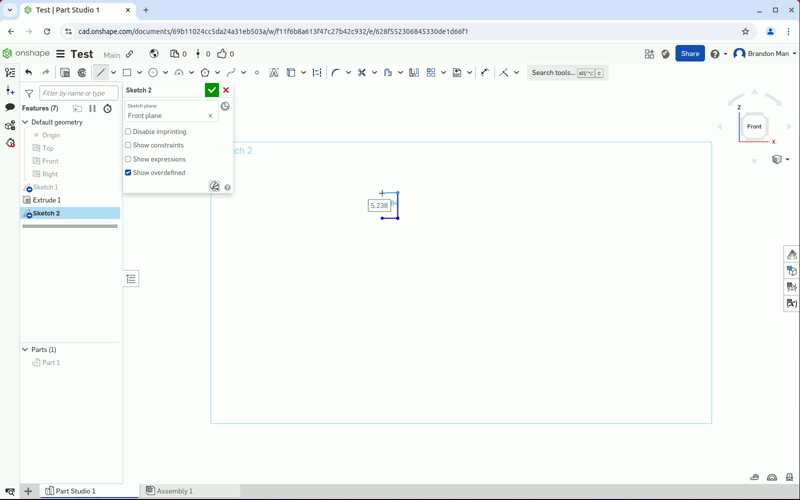
mouse_move(412, 192)
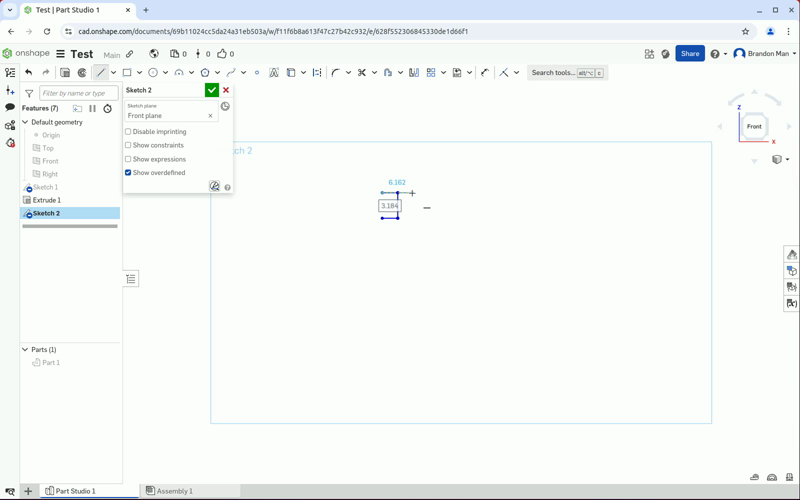
key_down(shift)
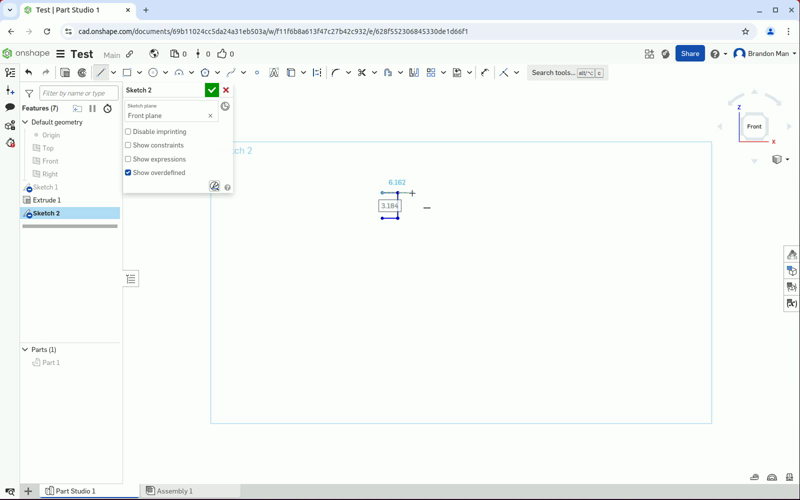
mouse_move(382, 218)
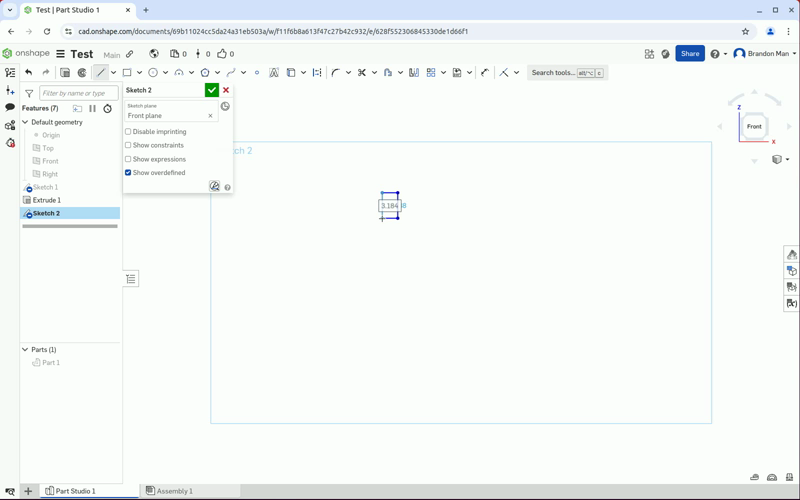
key_up(shift)
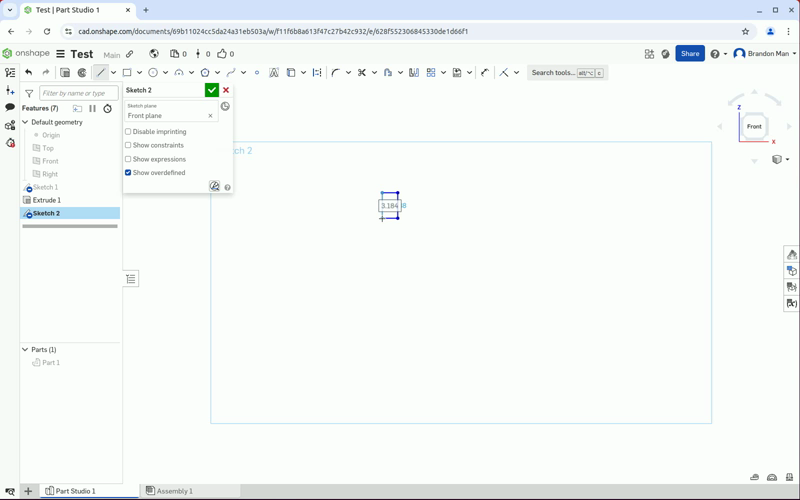
click(382, 218)
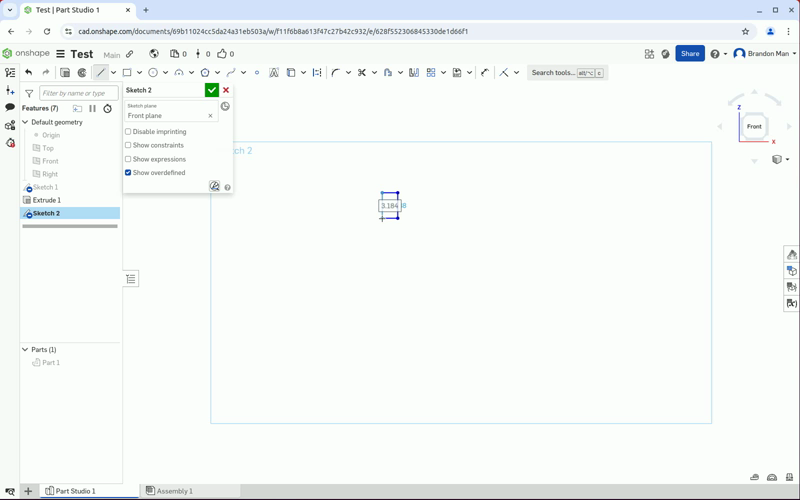
key(esc)
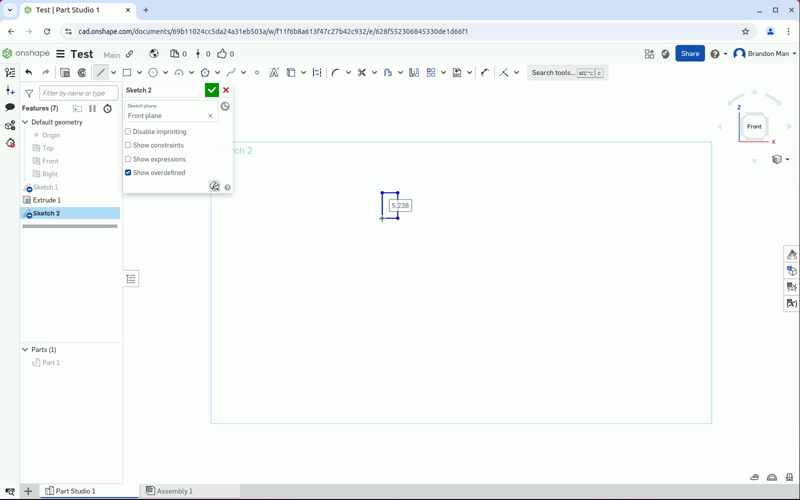
mouse_move(386, 213)
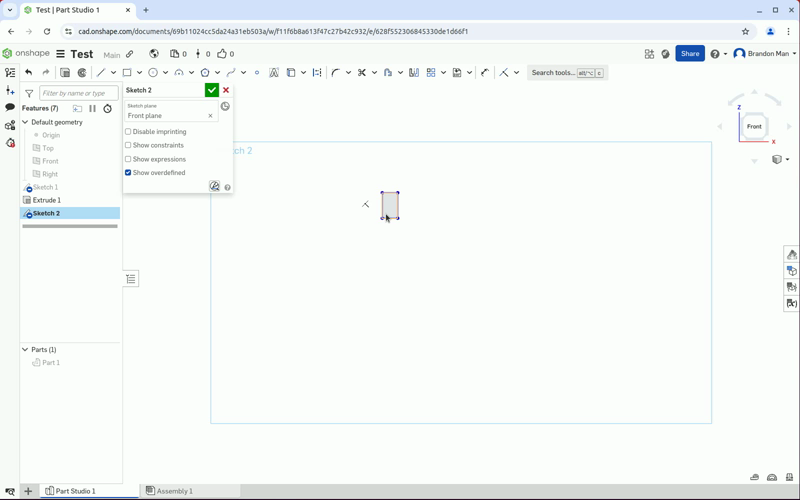
scroll(6)
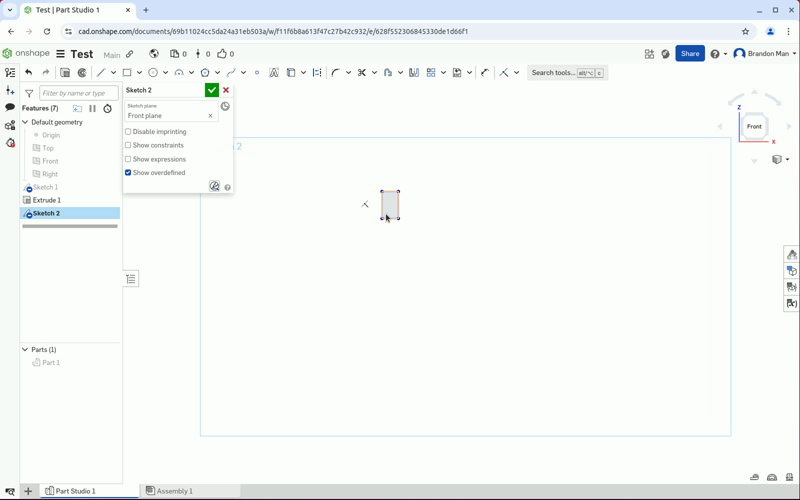
scroll(6)
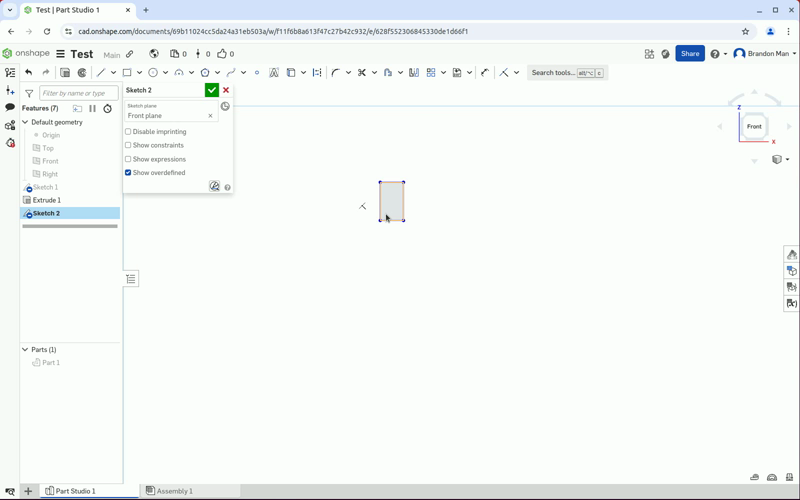
scroll(6)
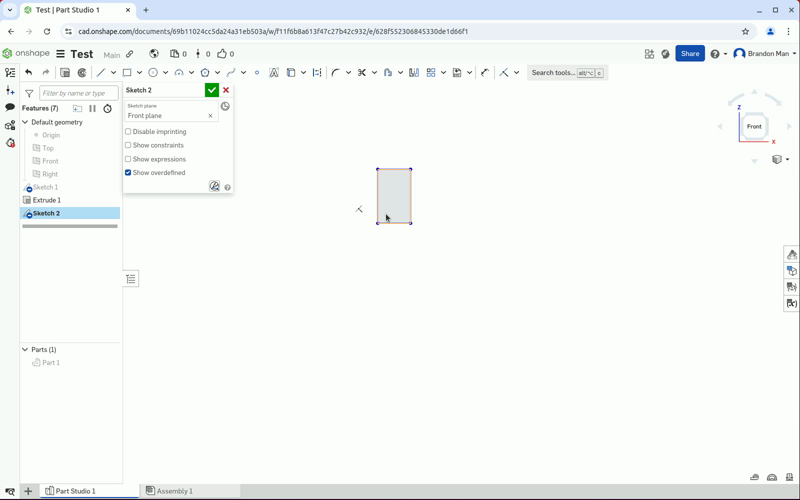
scroll(6)
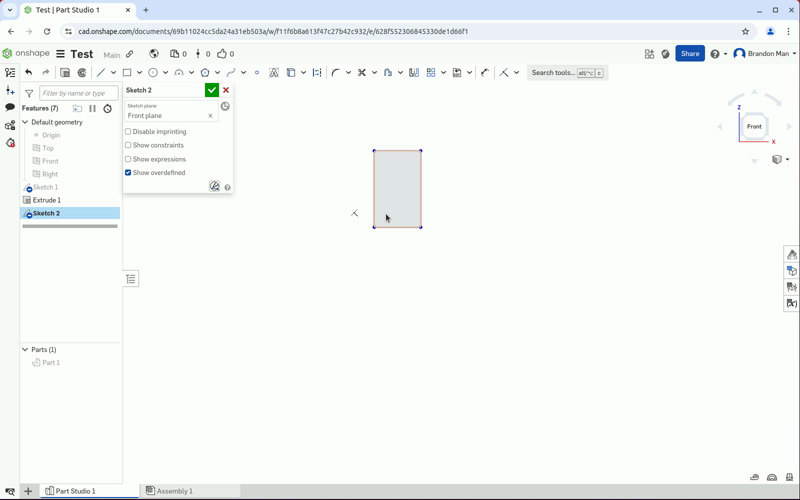
scroll(6)
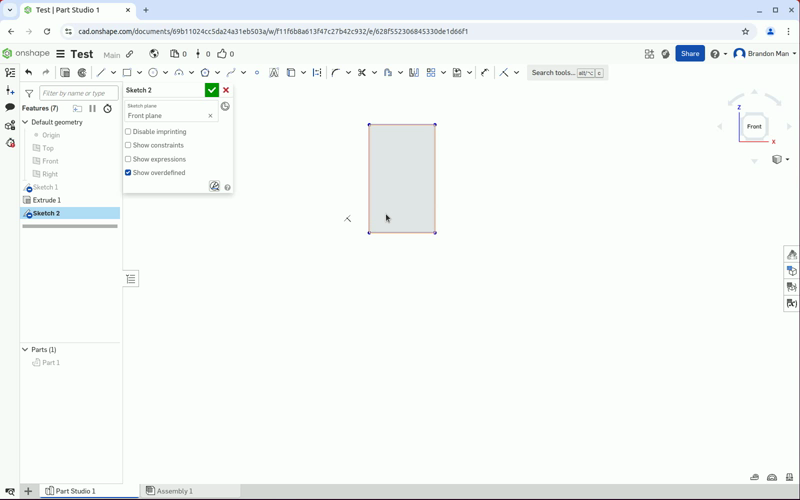
scroll(6)
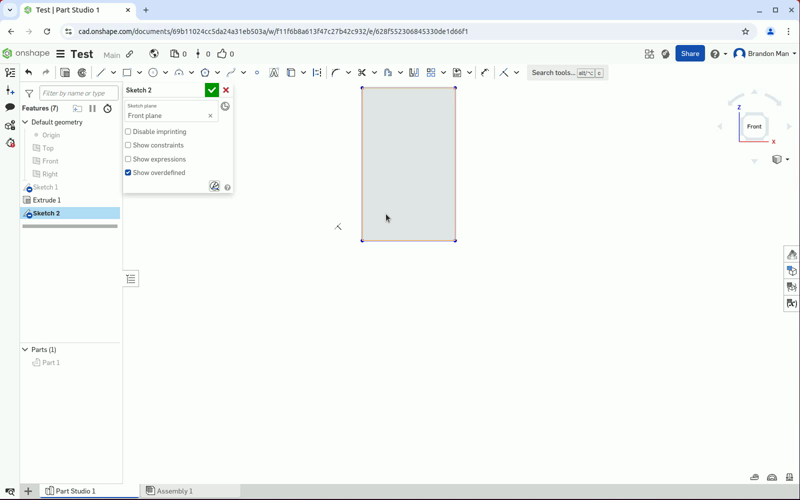
scroll(6)
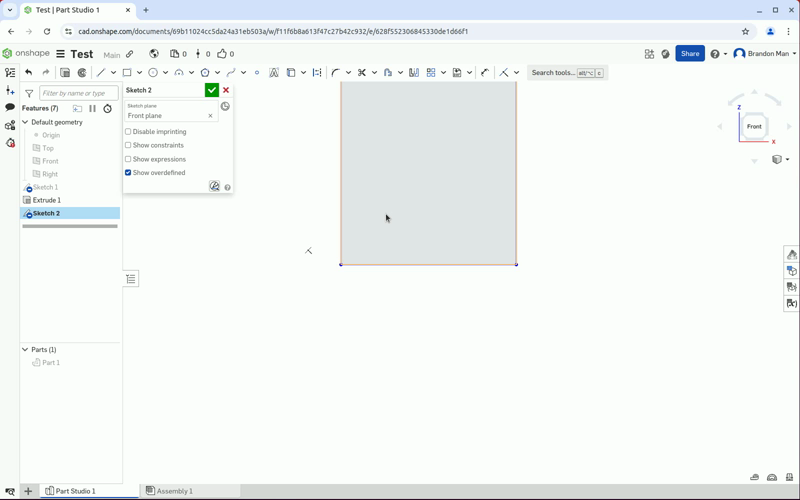
click(386, 213)
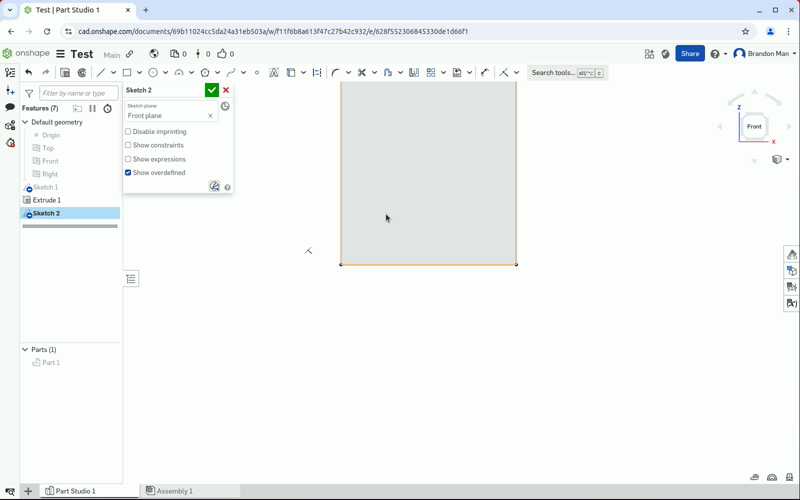
scroll(-6)
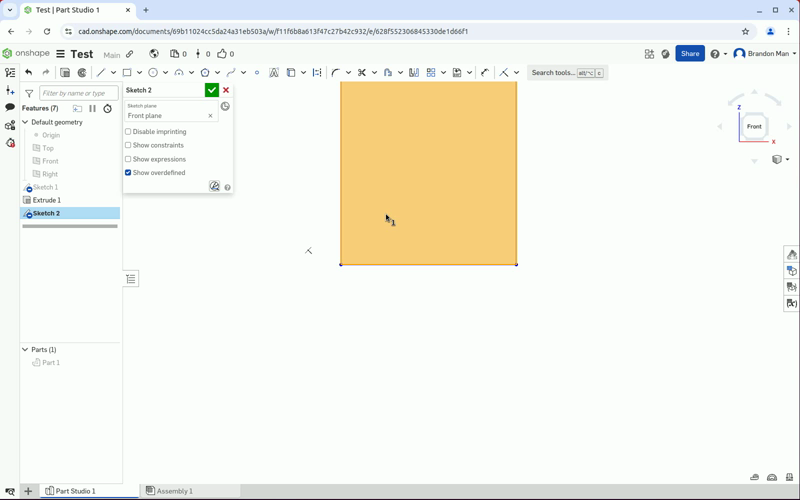
scroll(-6)
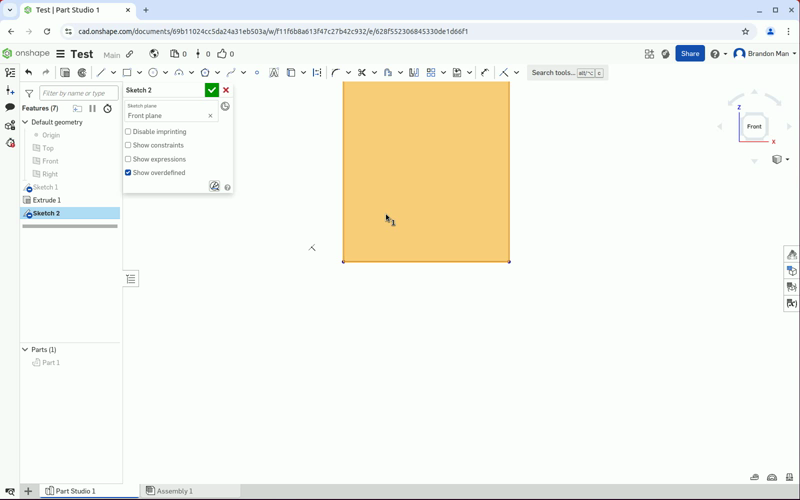
scroll(-6)
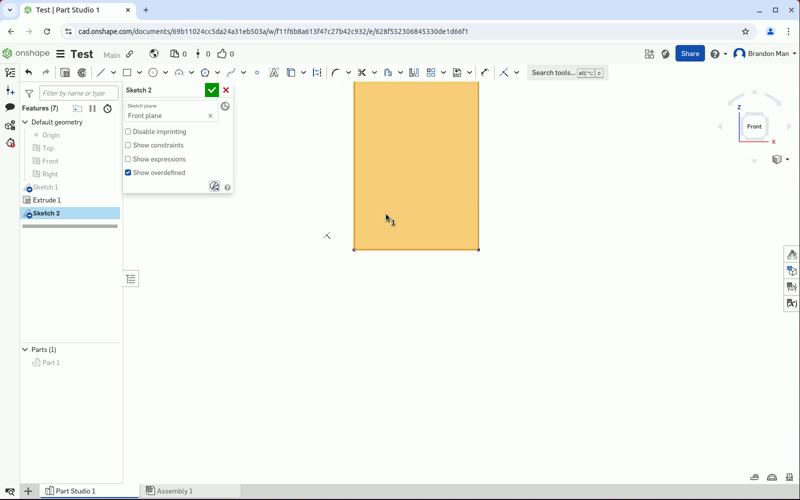
scroll(-6)
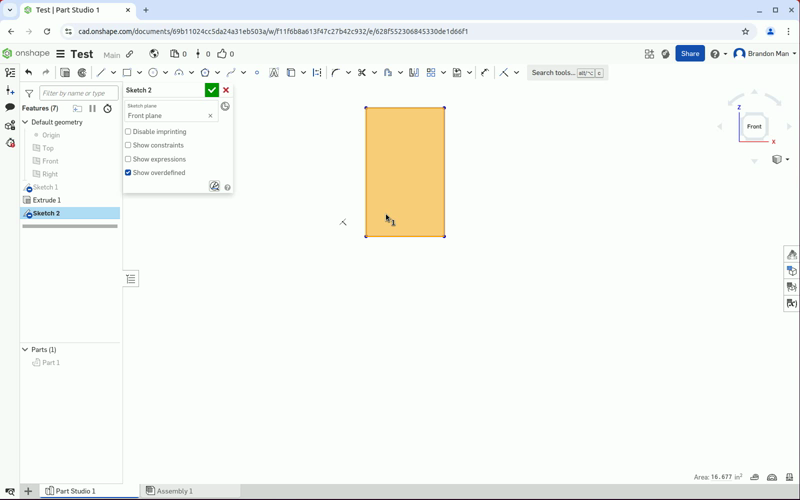
scroll(-6)
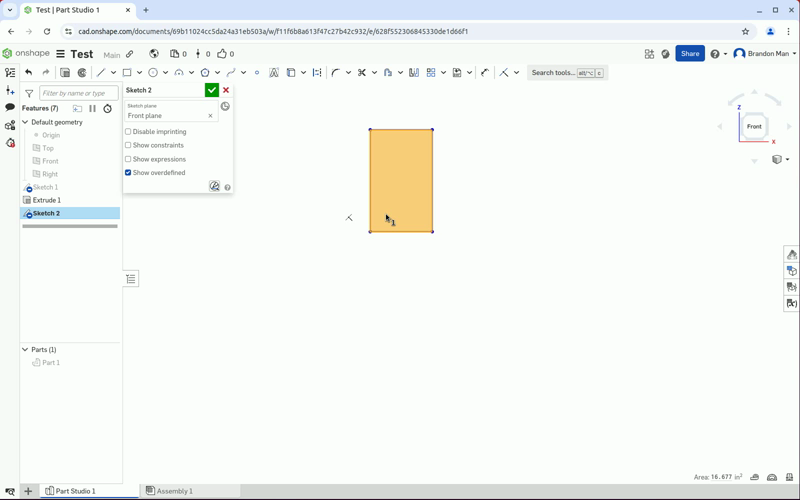
scroll(-6)
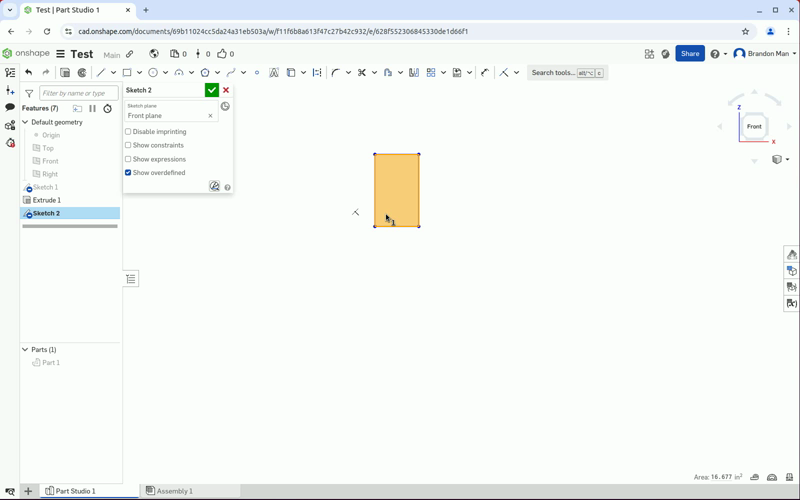
scroll(-6)
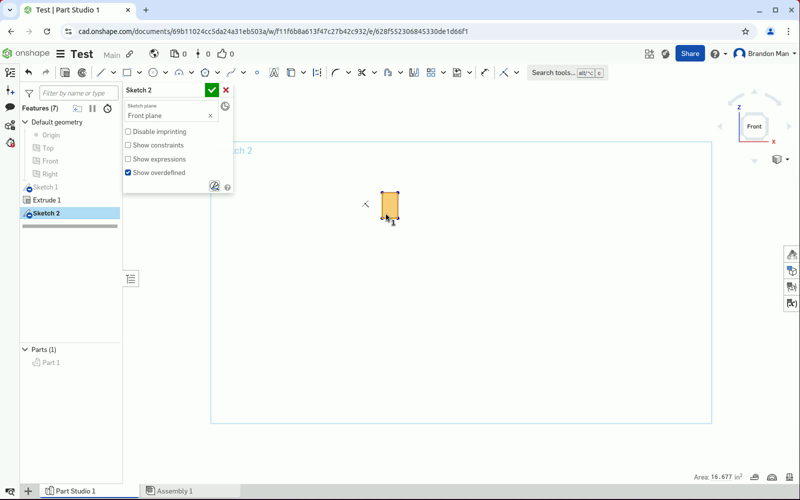
mouse_move(73, 352)
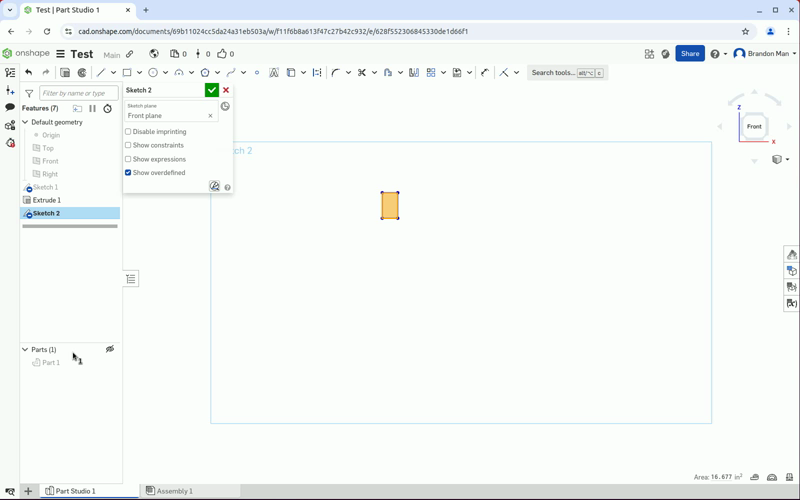
key(shift+y)
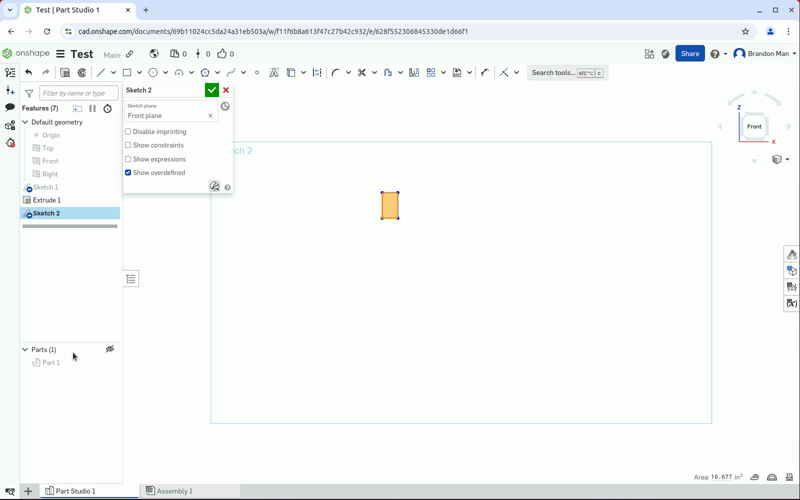
key(shift+e)
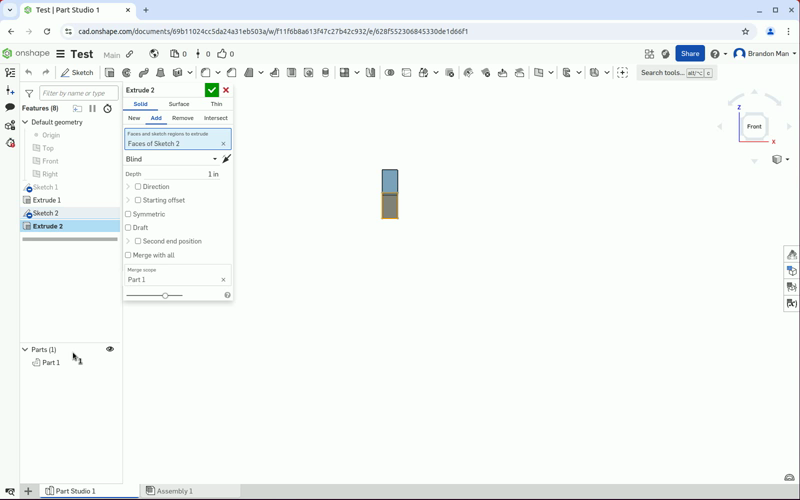
mouse_move(143, 106)
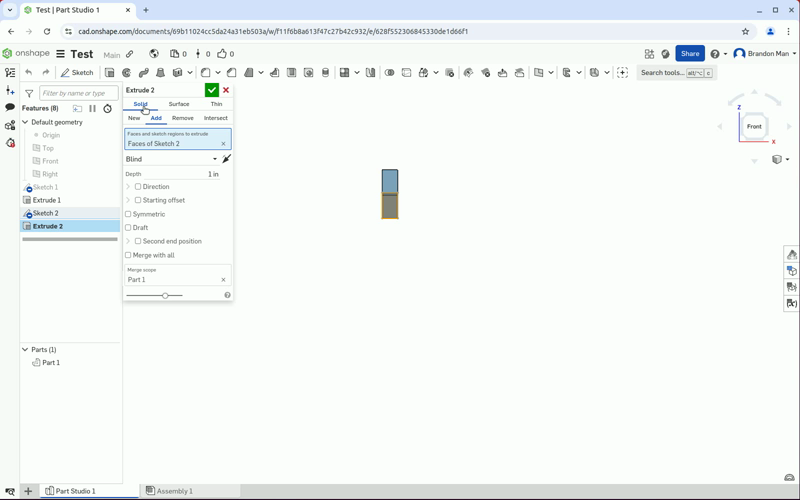
click(143, 106)
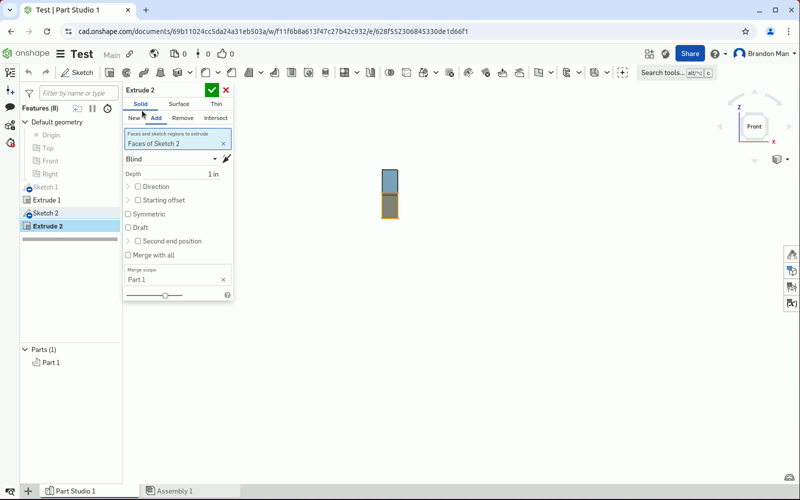
mouse_move(137, 120)
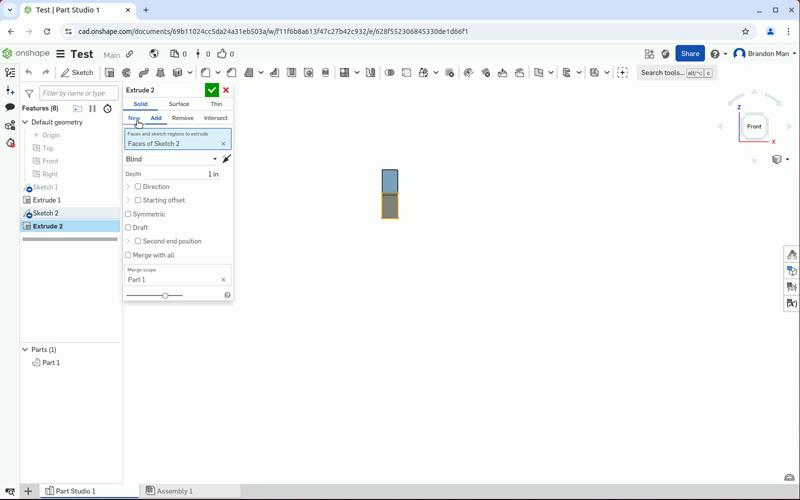
click(137, 120)
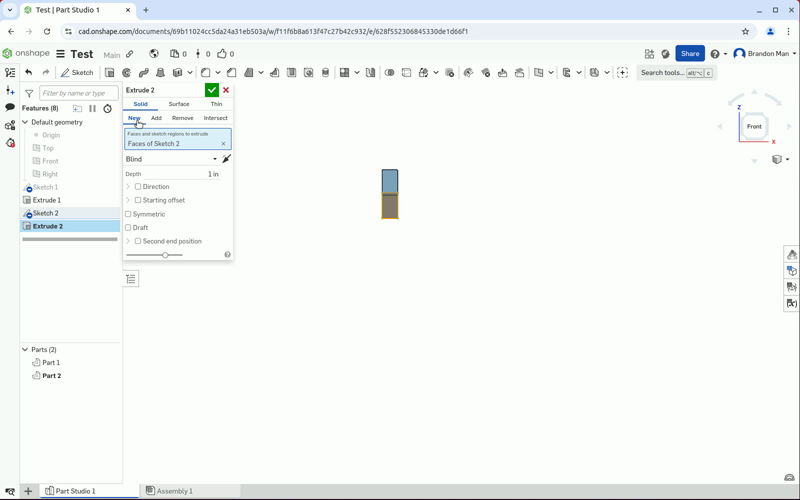
key(tab, 4)
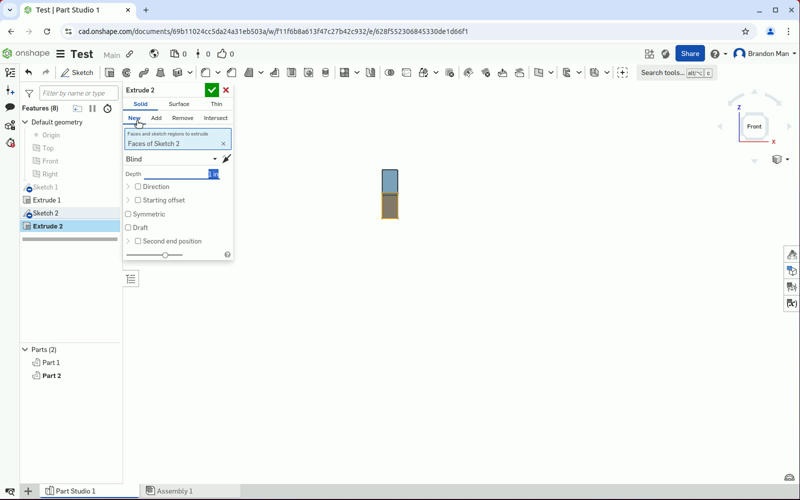
text(9.869)
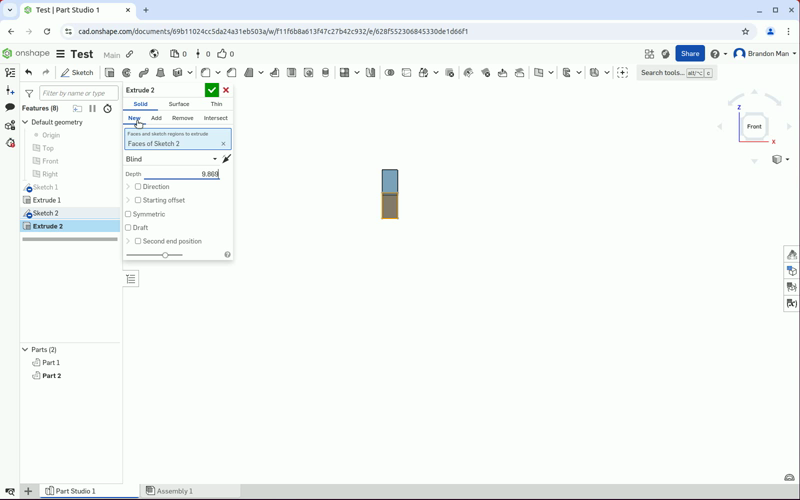
key(enter)
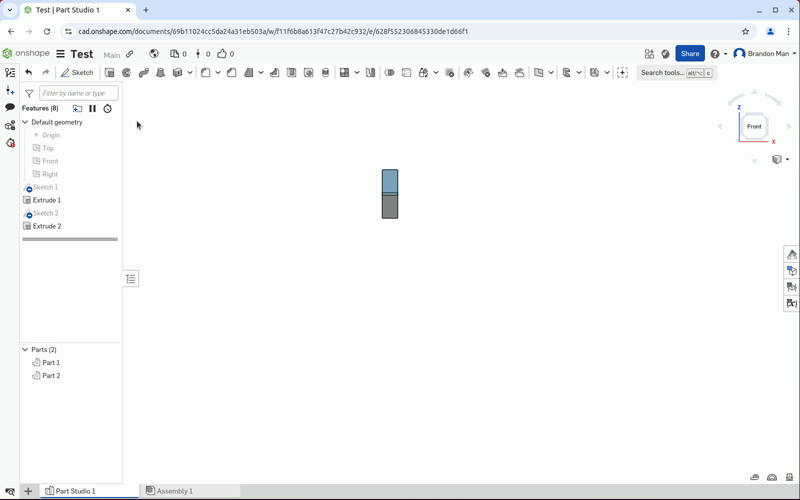
key(shift+h)
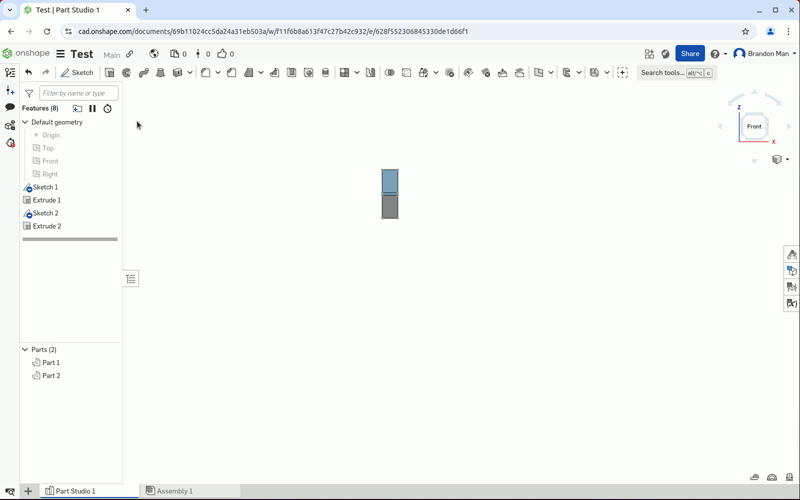
key(shift+h)
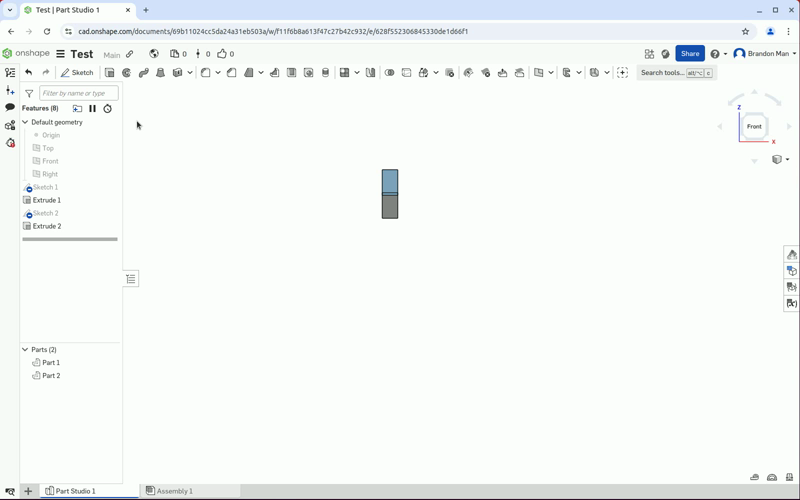
mouse_move(73, 189)
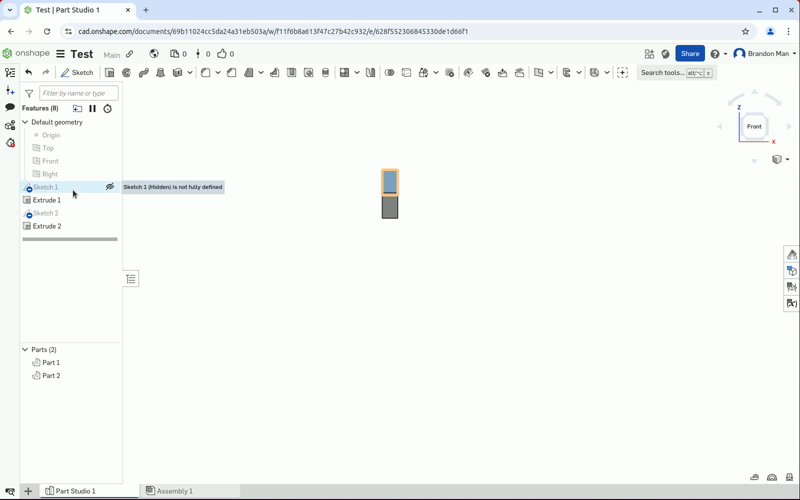
click(73, 189)
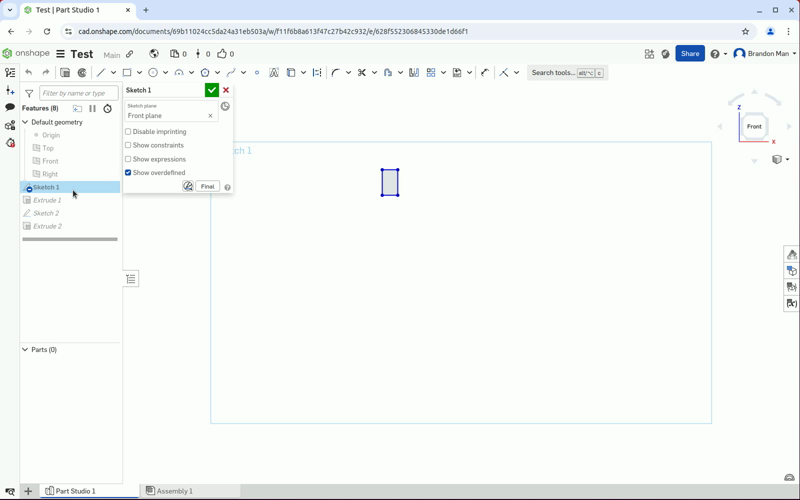
mouse_move(229, 92)
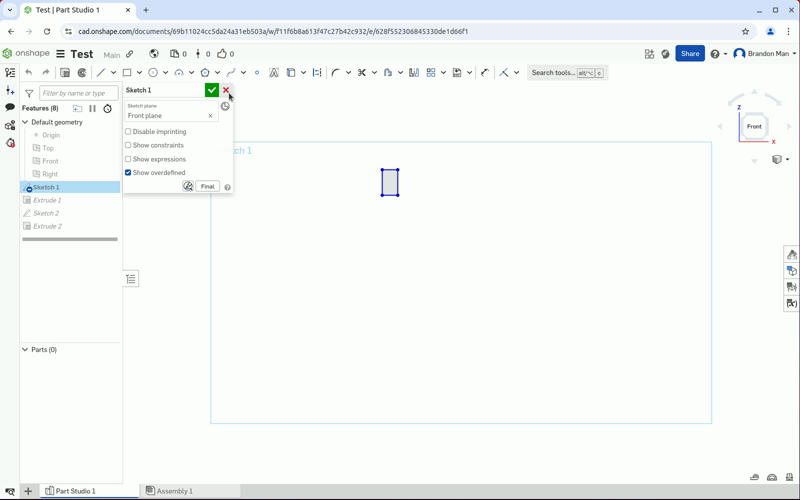
click(229, 92)
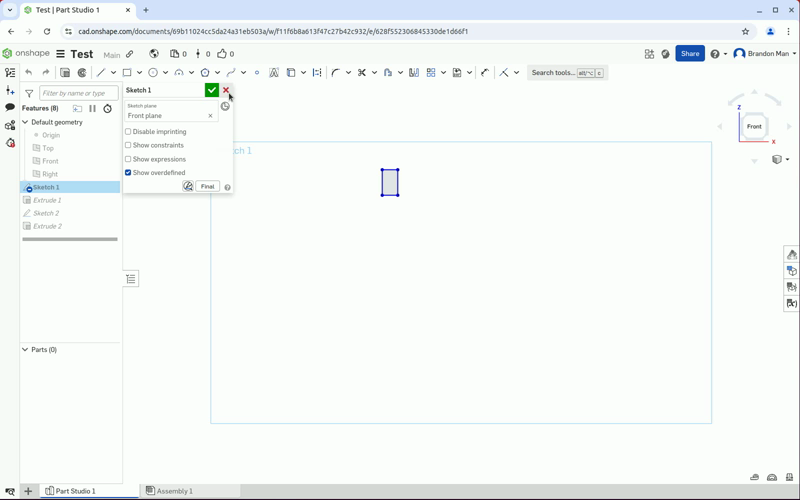
key(shift+s)
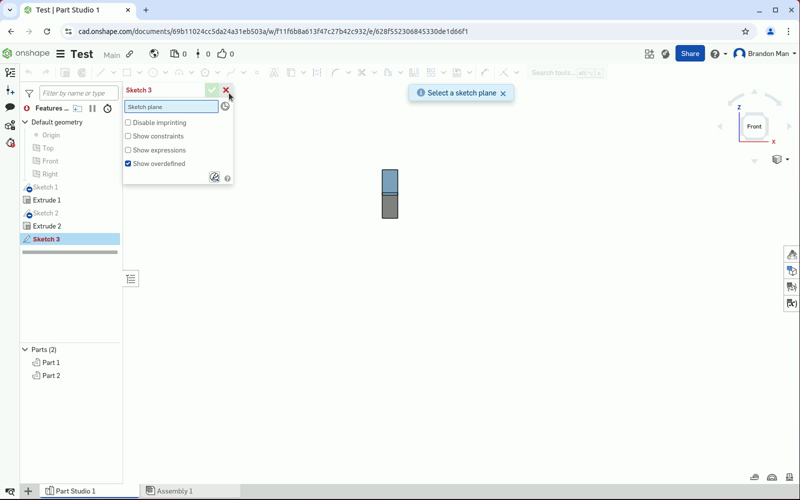
mouse_move(73, 163)
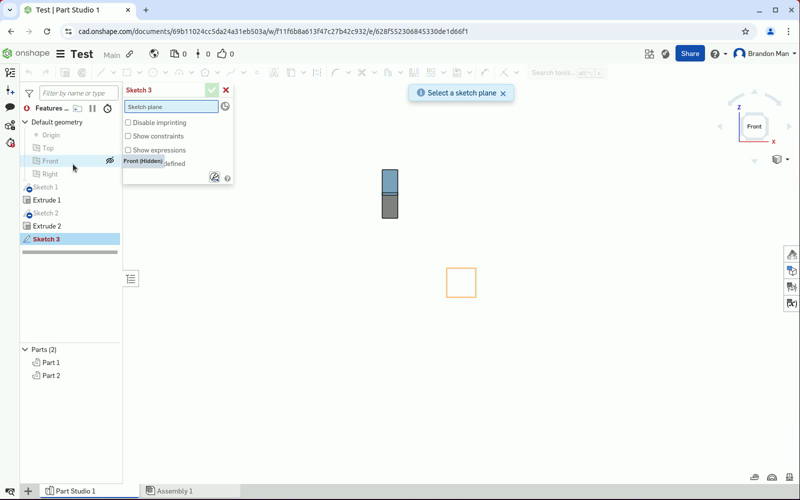
click(73, 163)
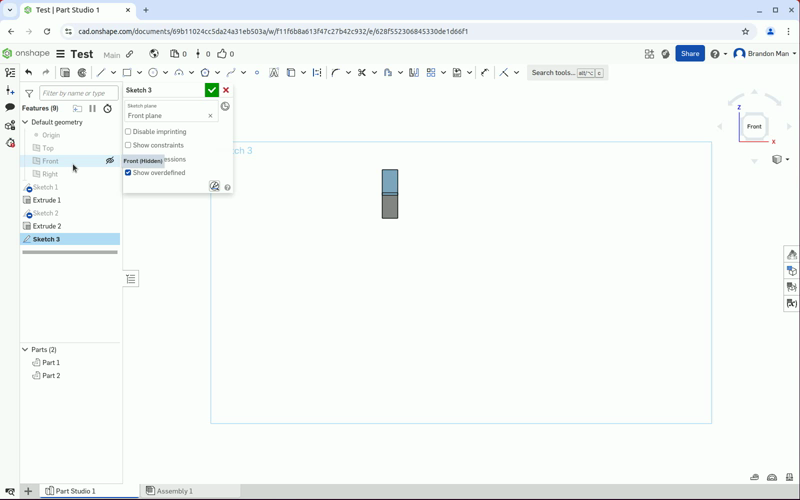
mouse_move(73, 352)
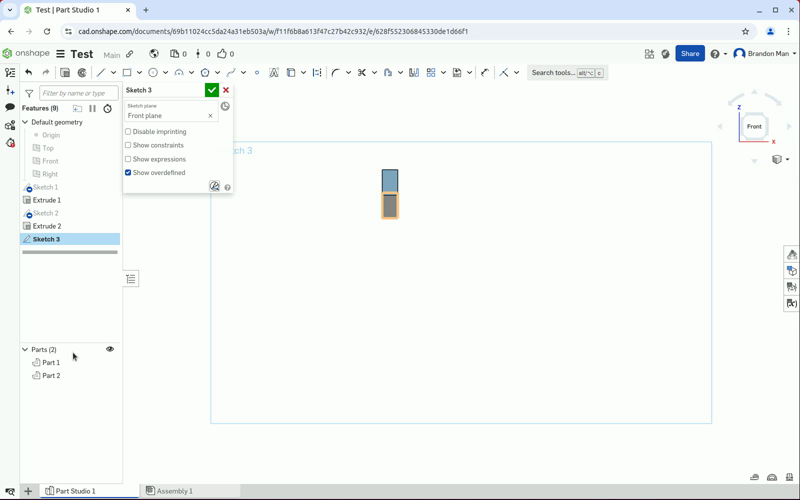
key(y)
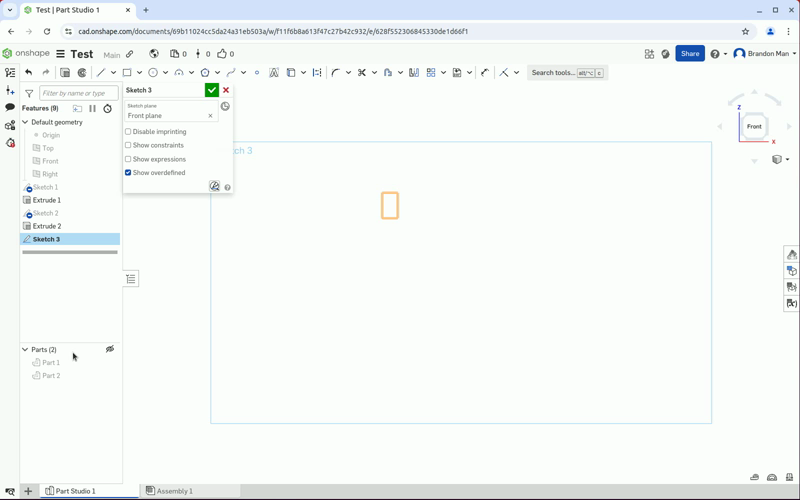
key(l)
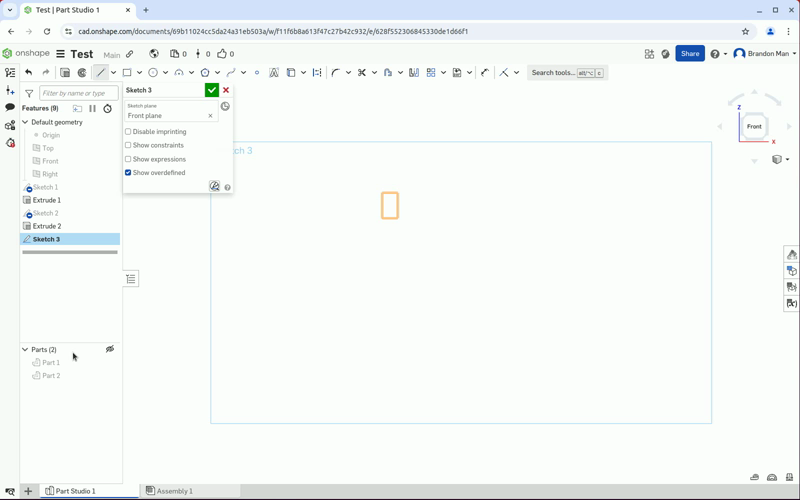
key_down(shift)
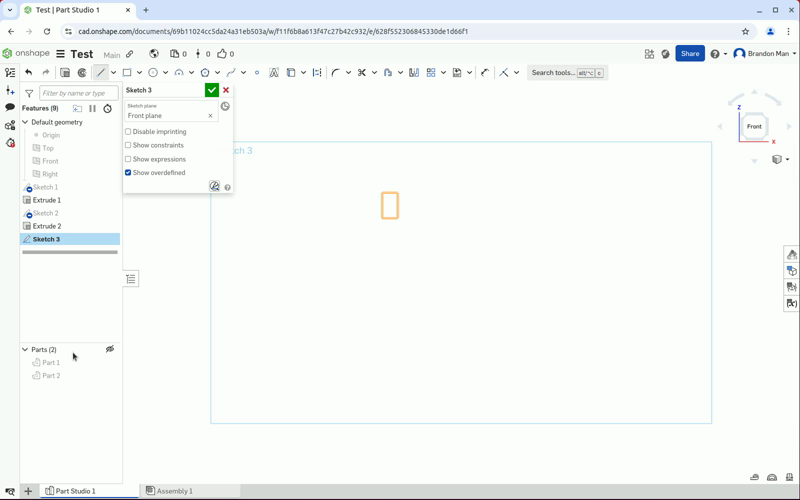
mouse_move(397, 218)
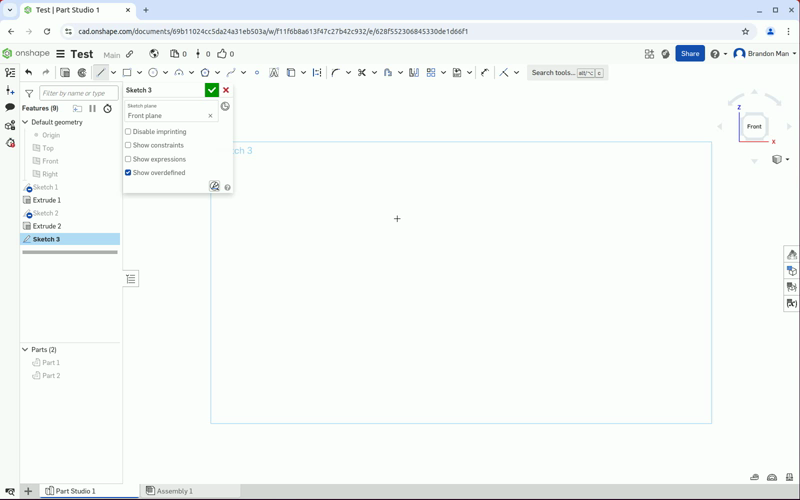
click(397, 218)
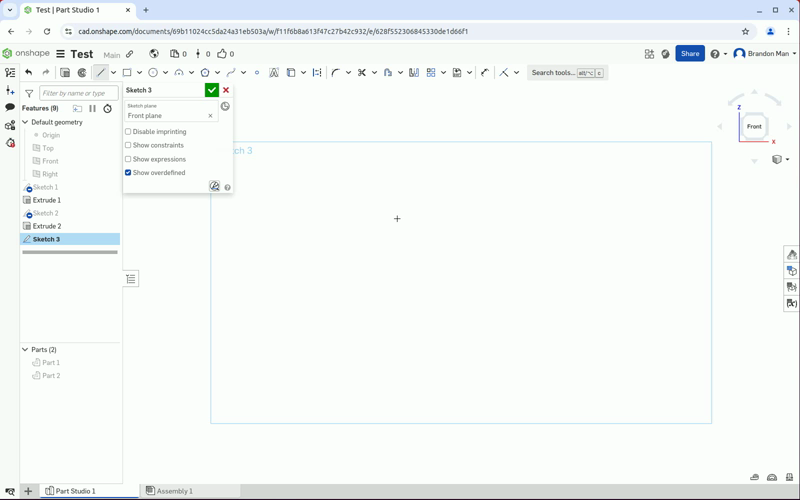
key_up(shift)
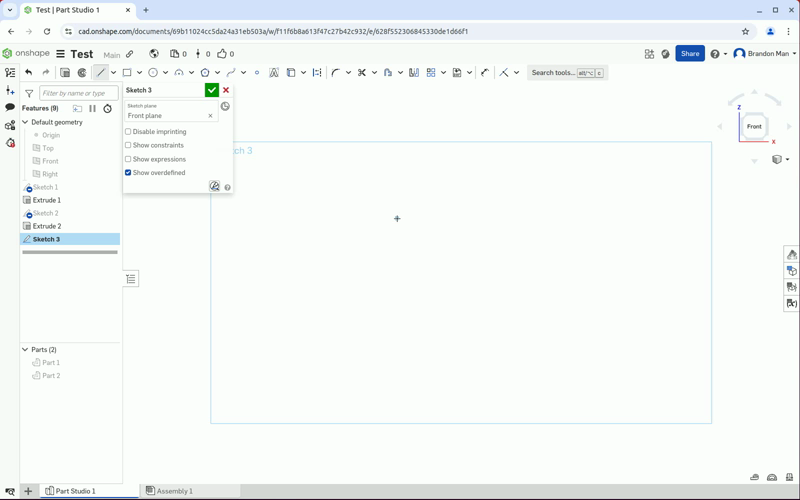
key_down(shift)
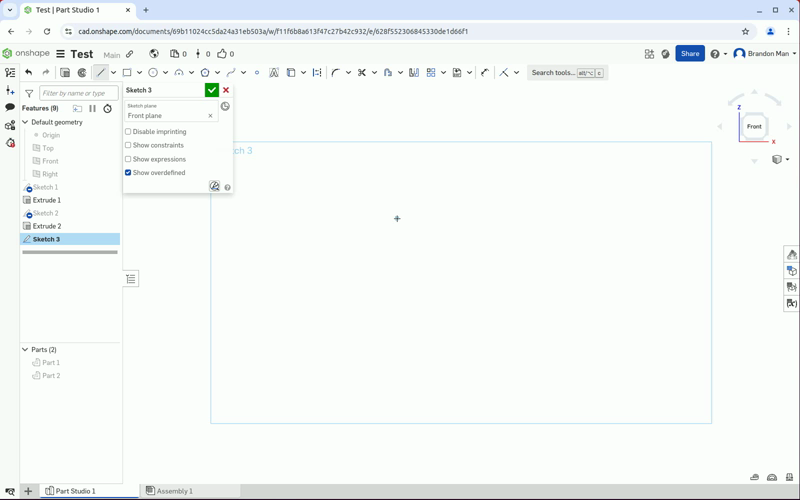
mouse_move(499, 218)
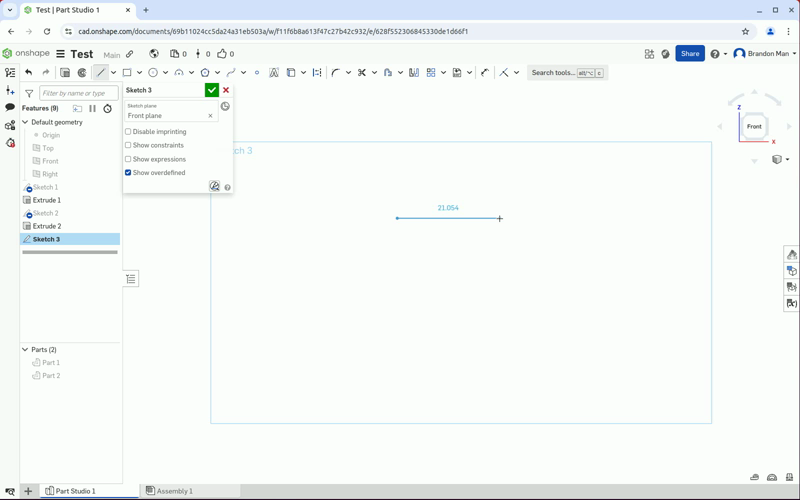
click(499, 218)
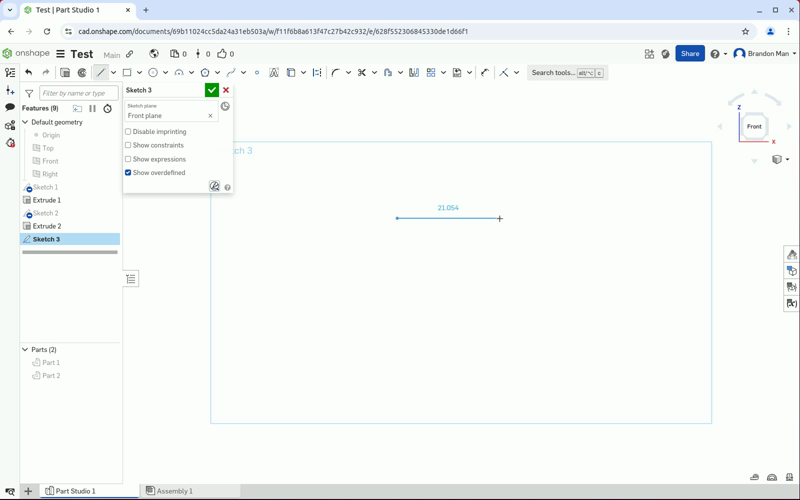
key_up(shift)
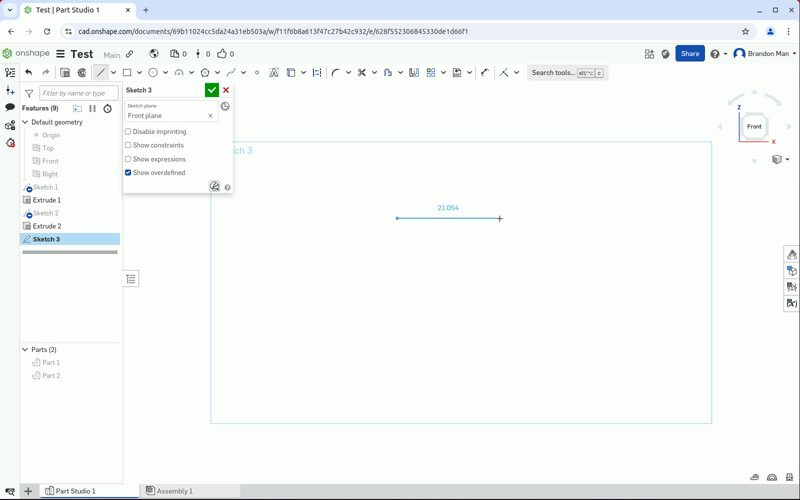
key_down(shift)
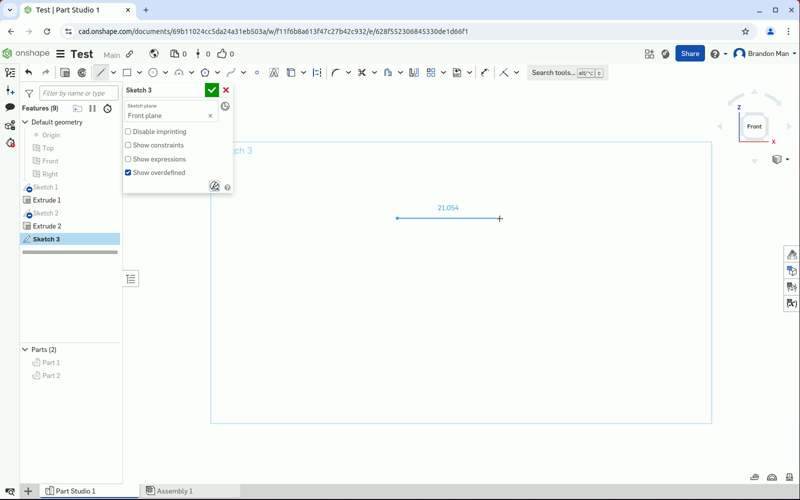
mouse_move(529, 218)
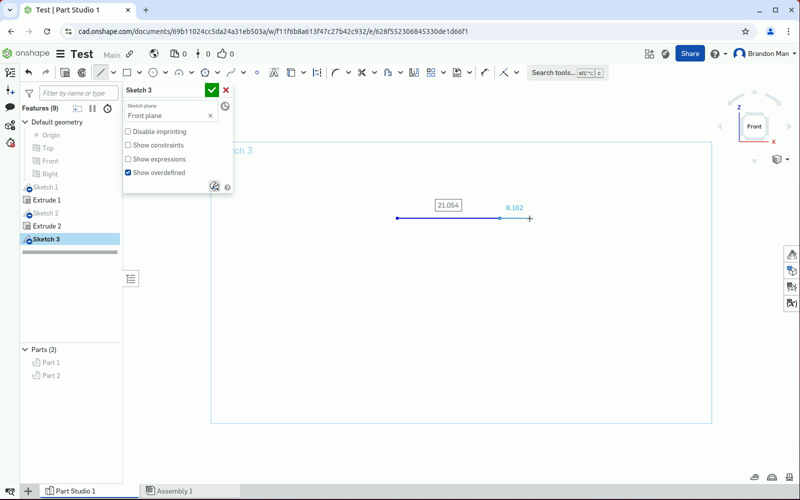
mouse_move(499, 193)
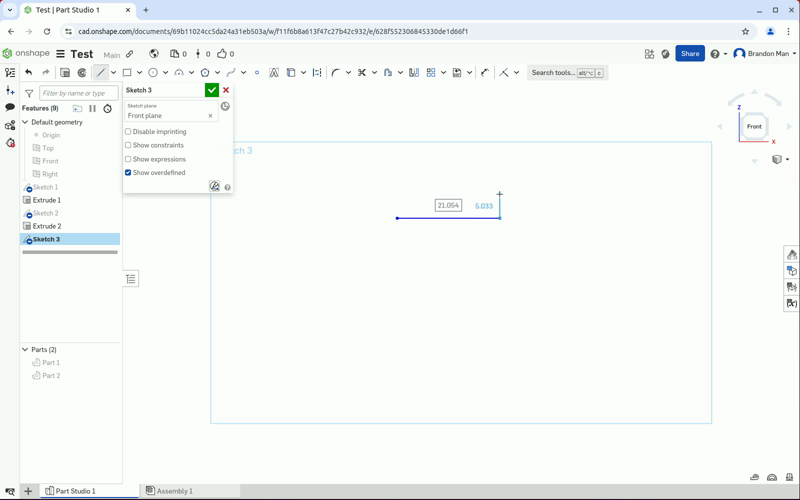
click(499, 193)
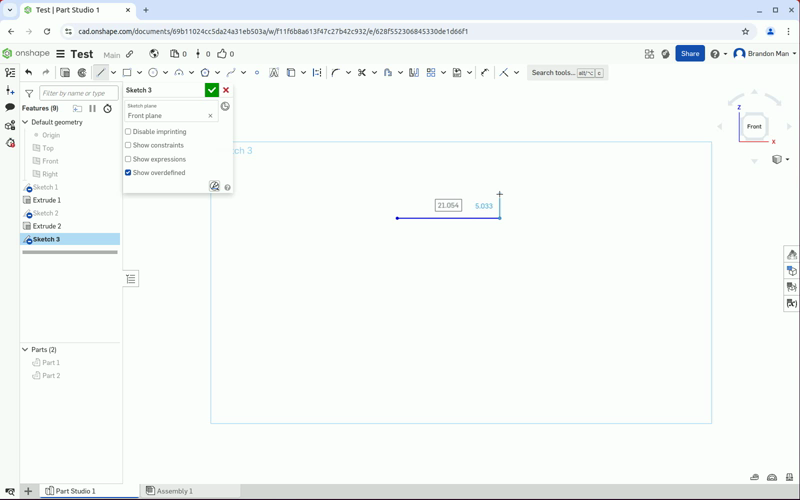
key_up(shift)
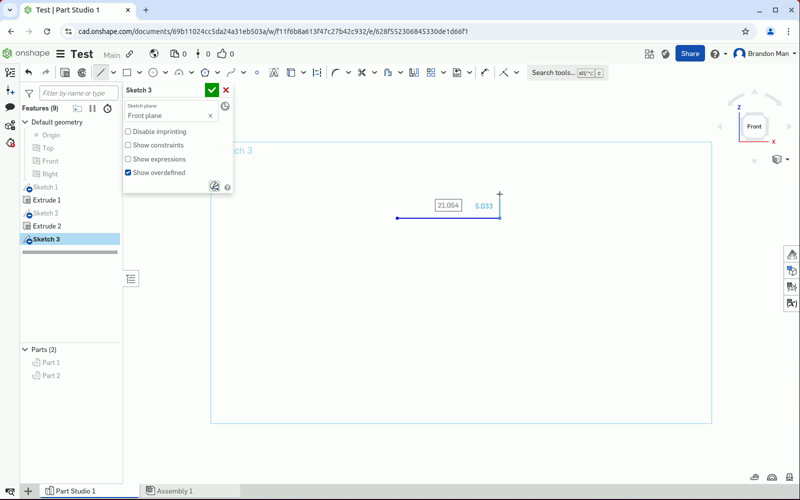
key_down(shift)
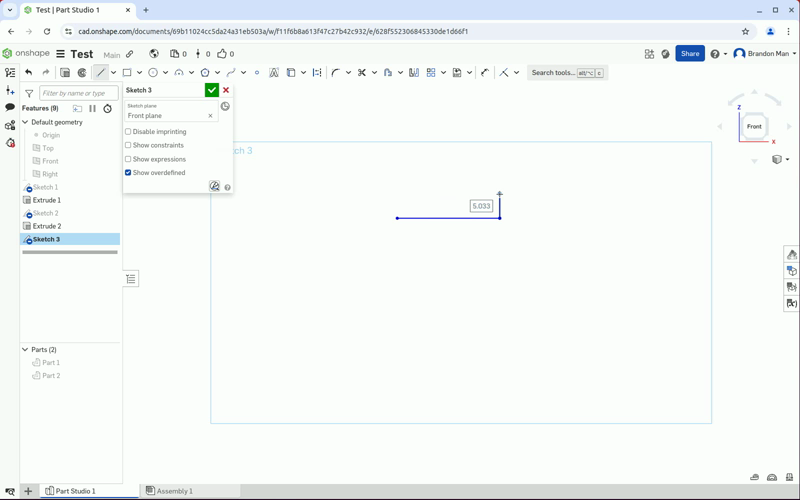
mouse_move(397, 193)
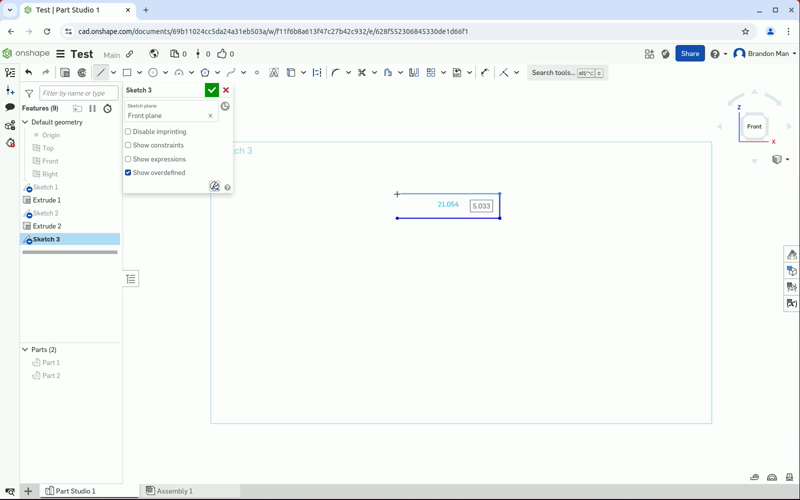
click(397, 193)
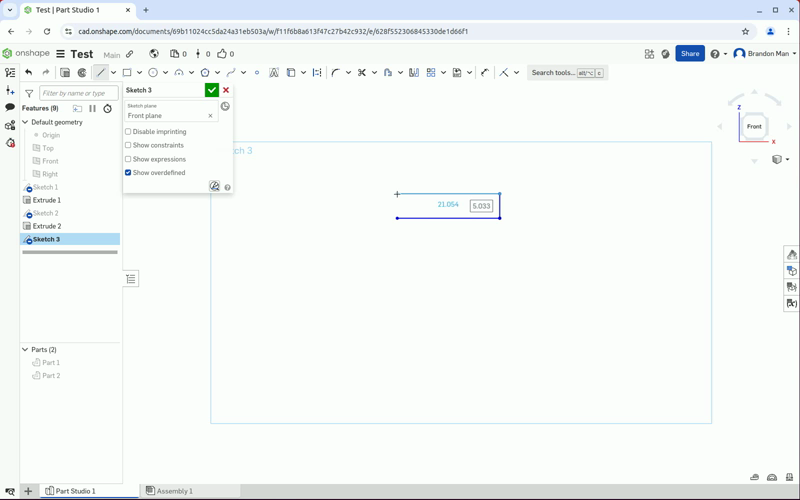
key_up(shift)
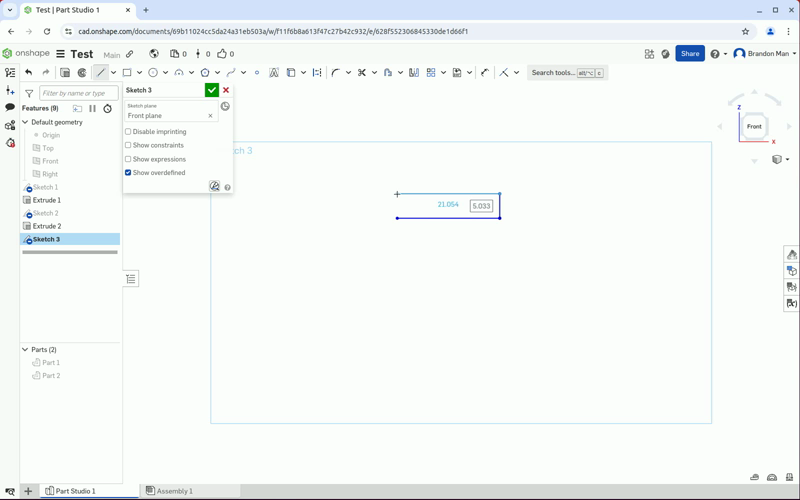
mouse_move(427, 193)
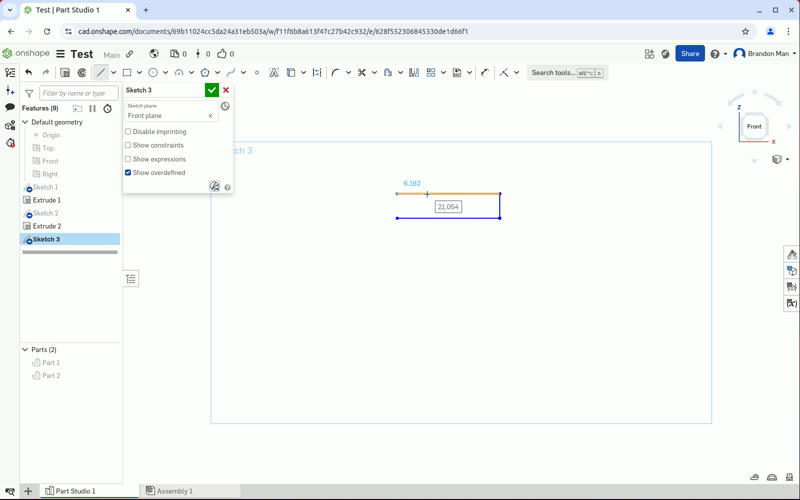
key_down(shift)
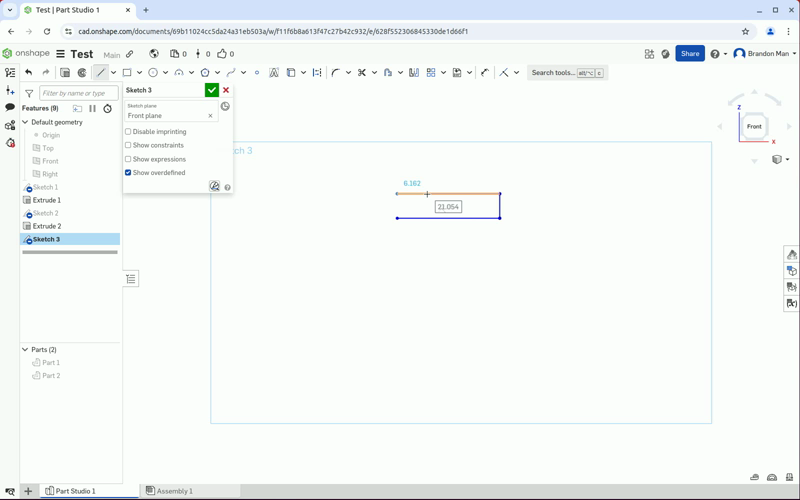
mouse_move(397, 218)
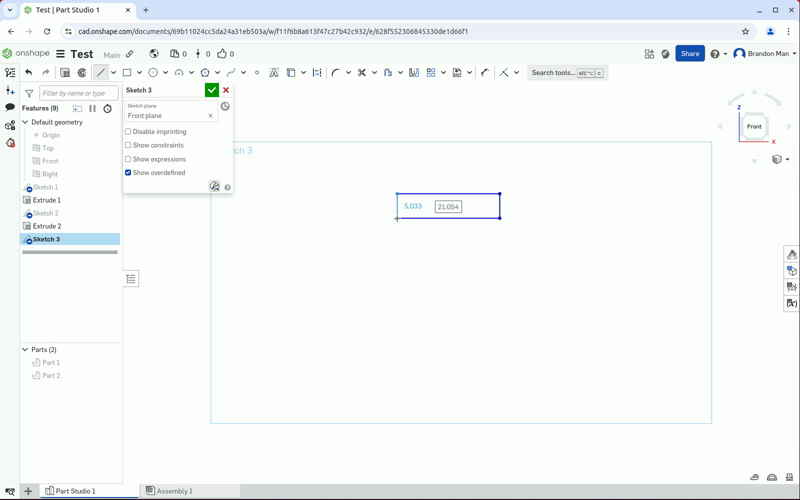
key_up(shift)
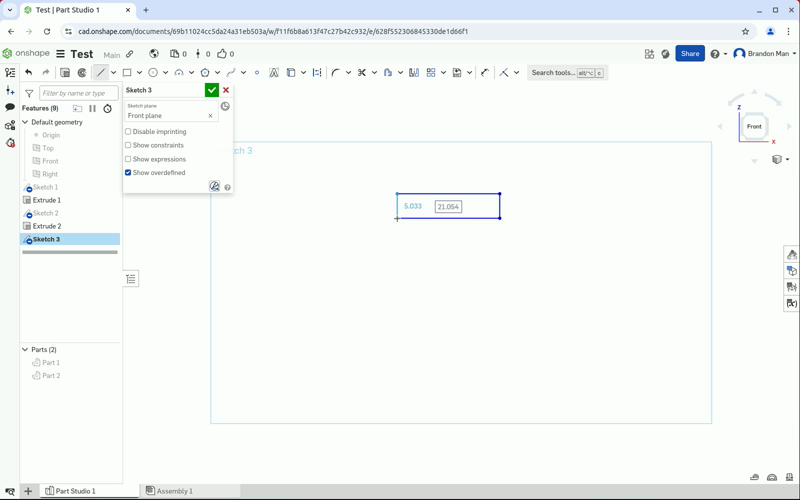
click(397, 218)
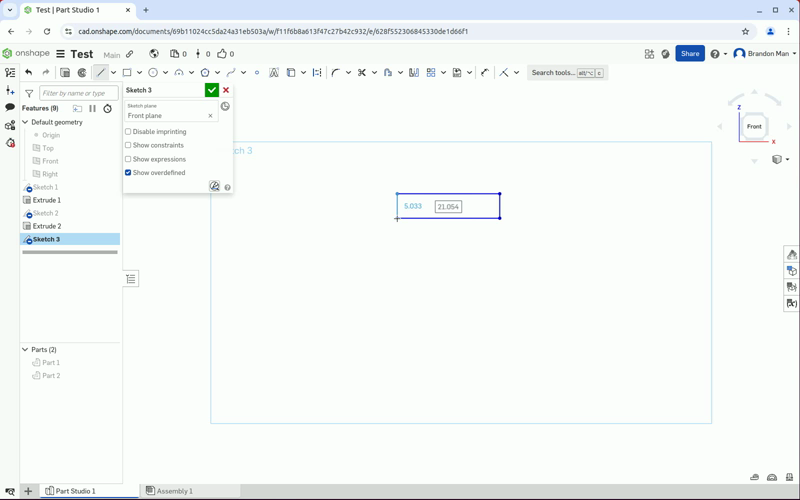
key(esc)
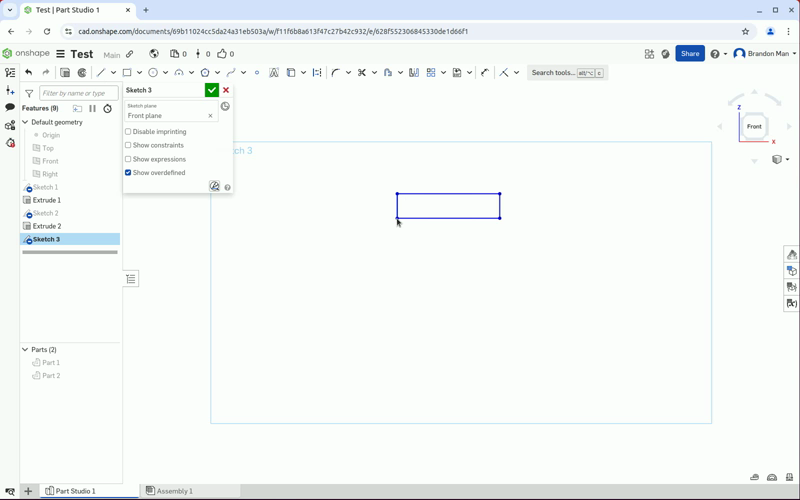
mouse_move(399, 205)
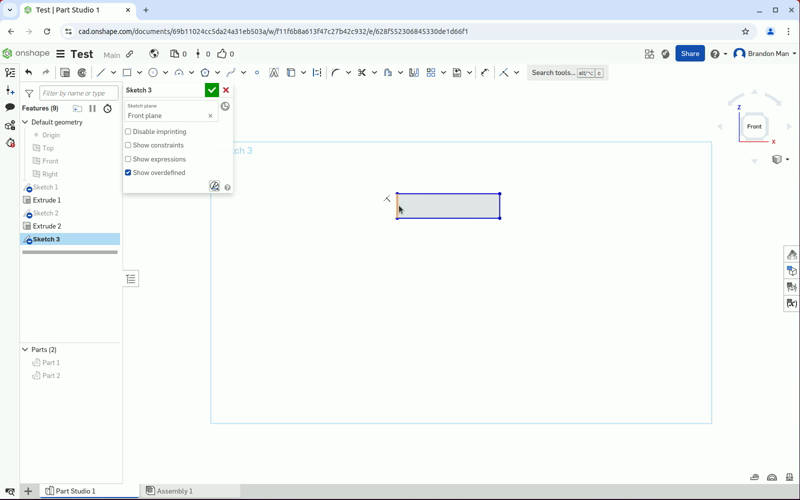
click(399, 205)
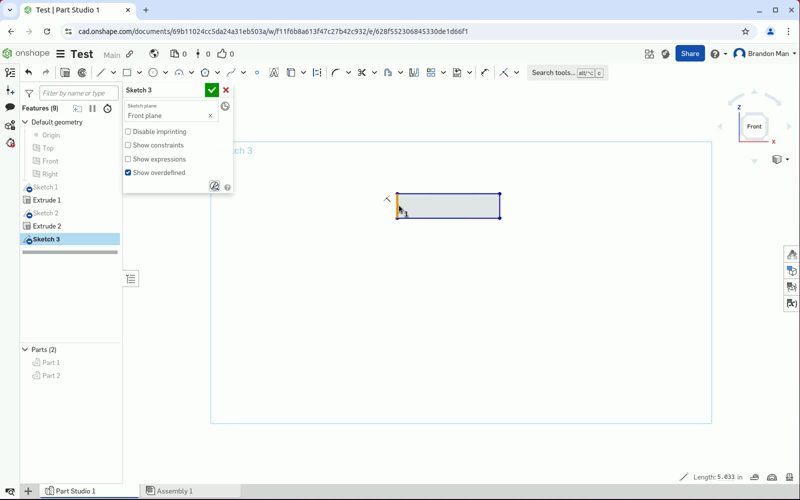
mouse_move(73, 352)
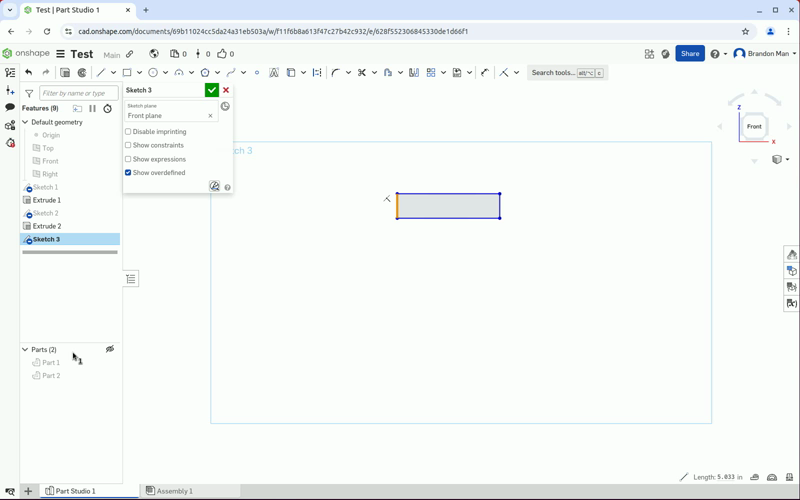
key(shift+y)
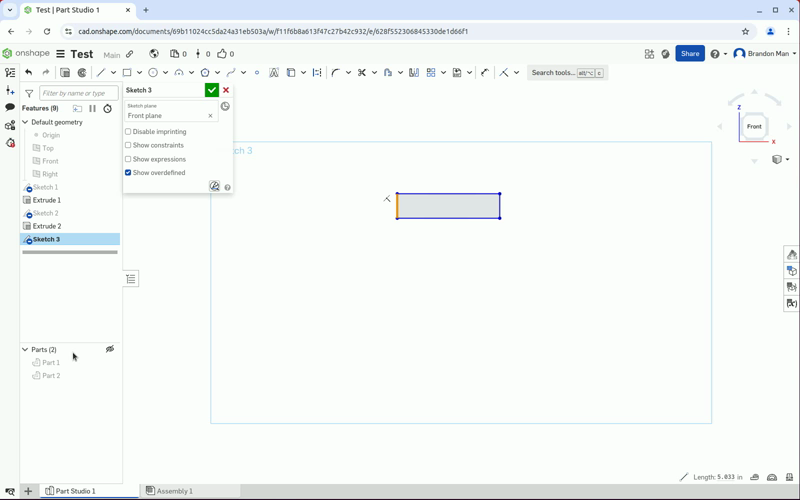
key(shift+e)
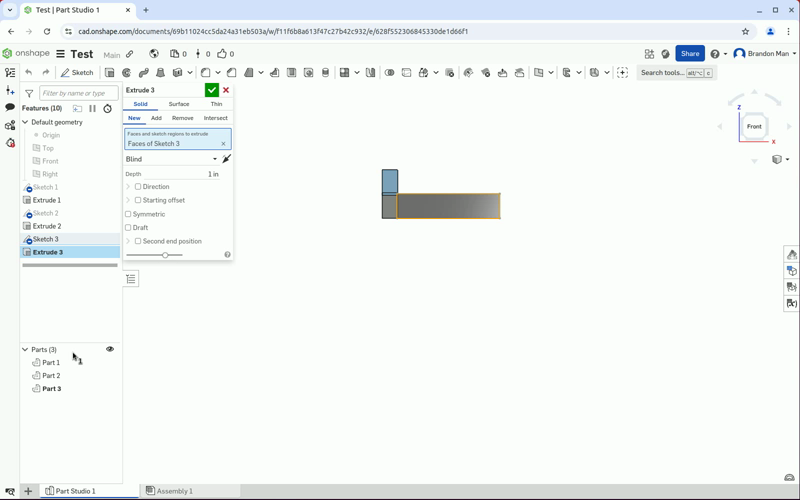
mouse_move(143, 106)
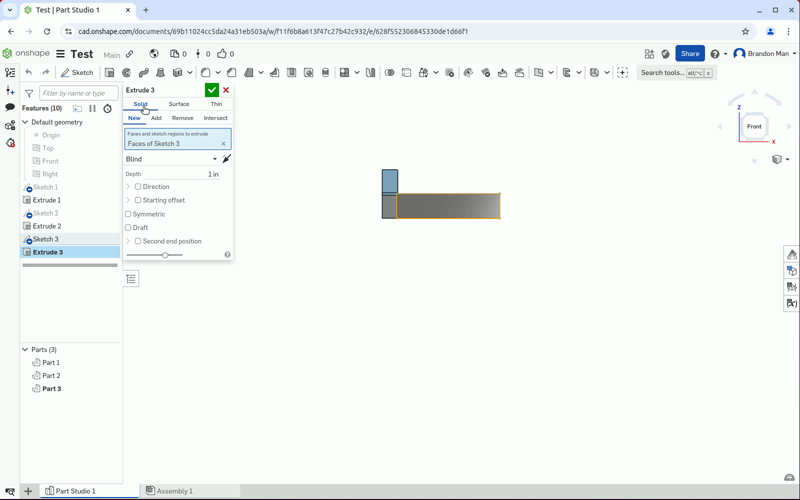
click(143, 106)
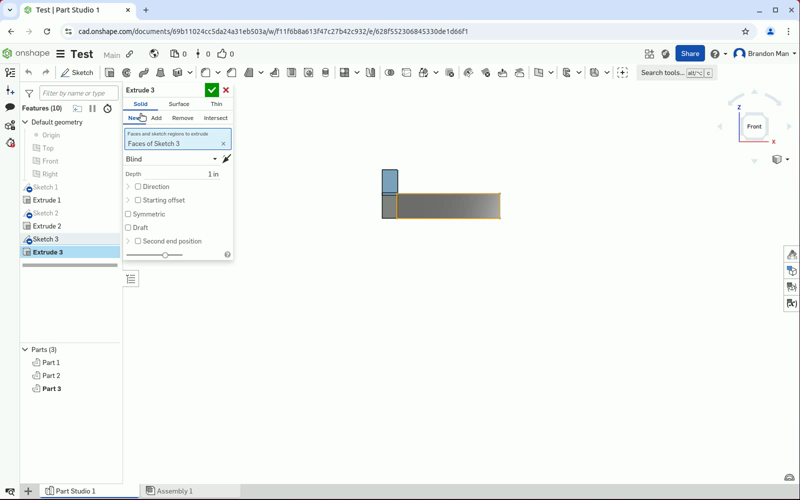
mouse_move(137, 120)
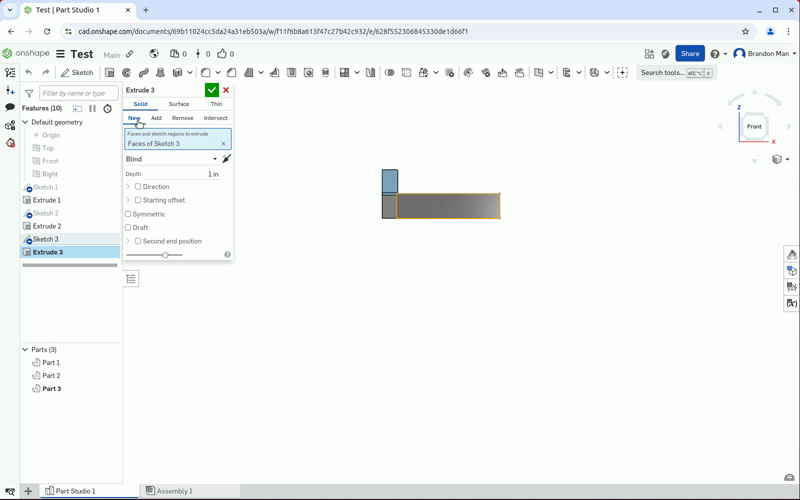
click(137, 120)
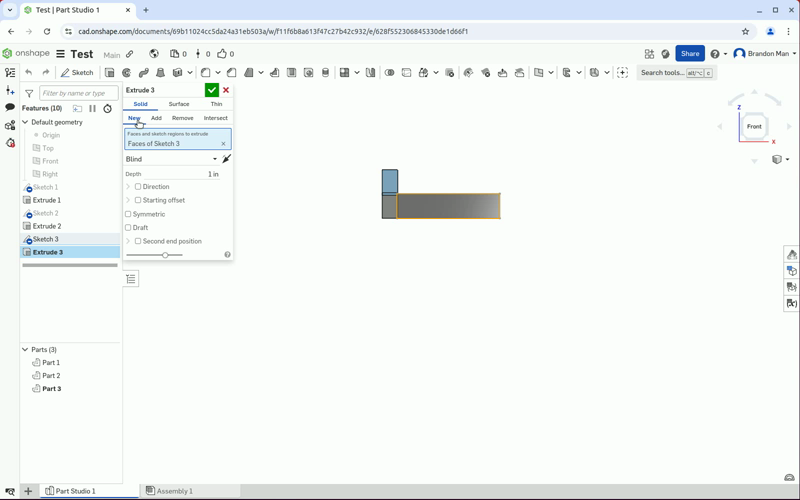
key(tab, 4)
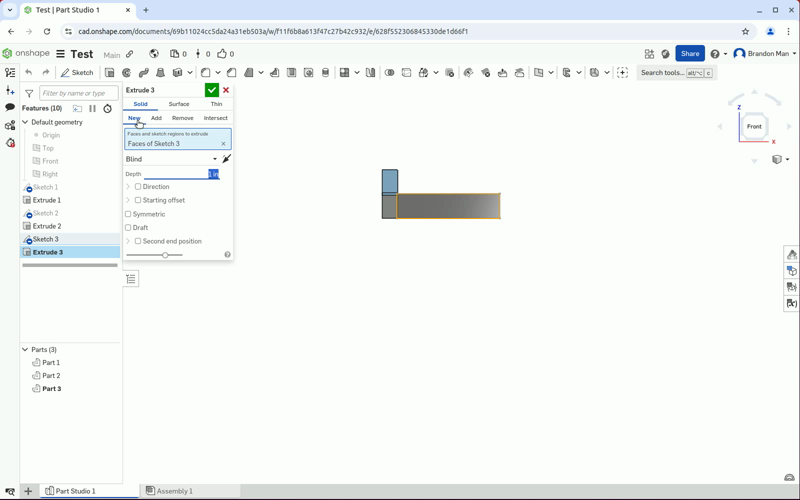
text(9.869)
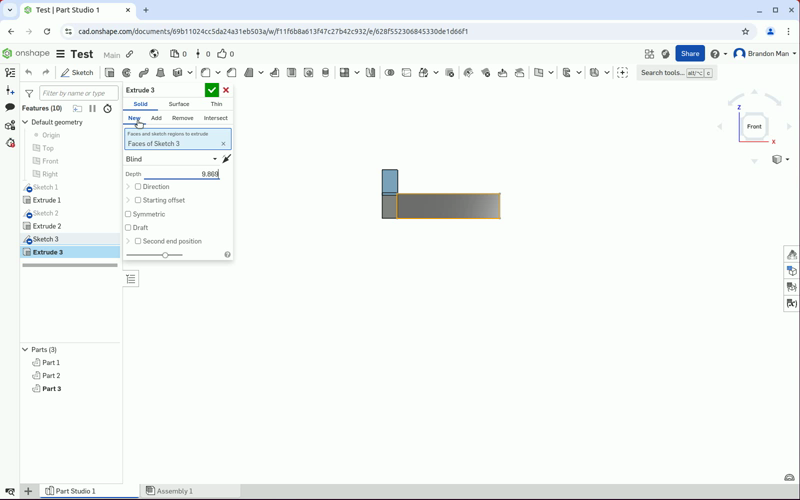
key(enter)
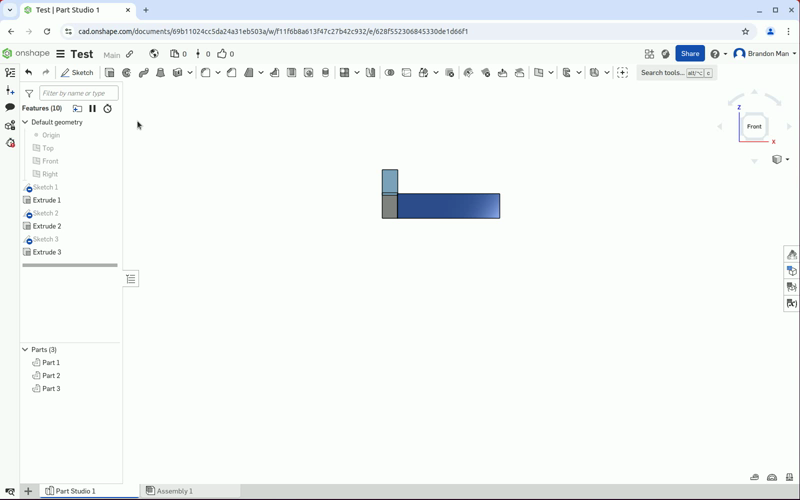
key(shift+h)
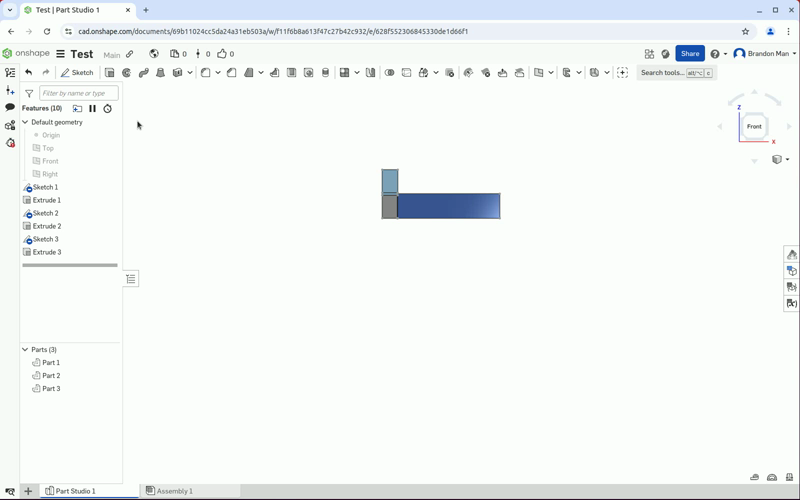
key(shift+h)
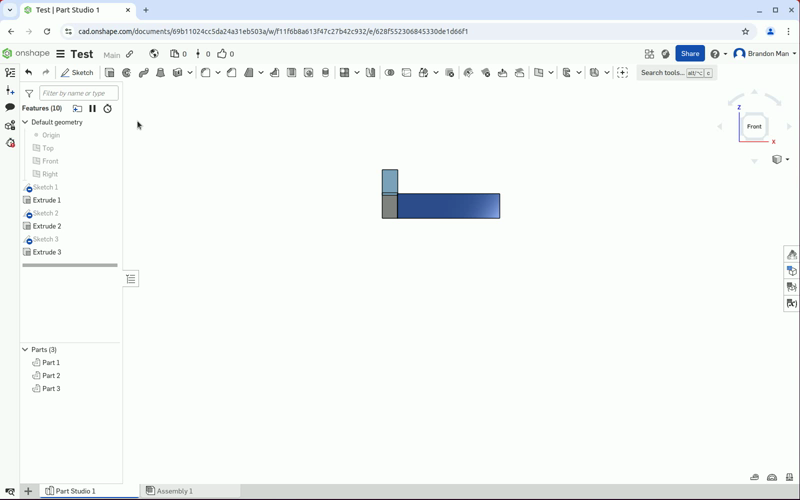
mouse_move(73, 189)
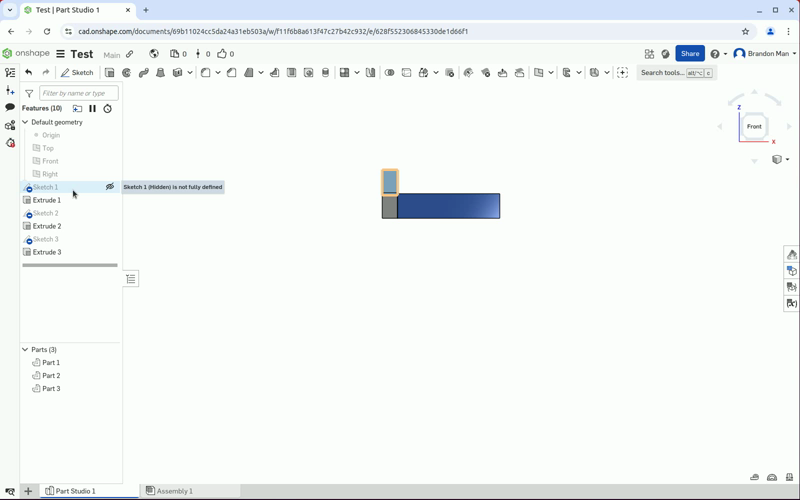
click(73, 189)
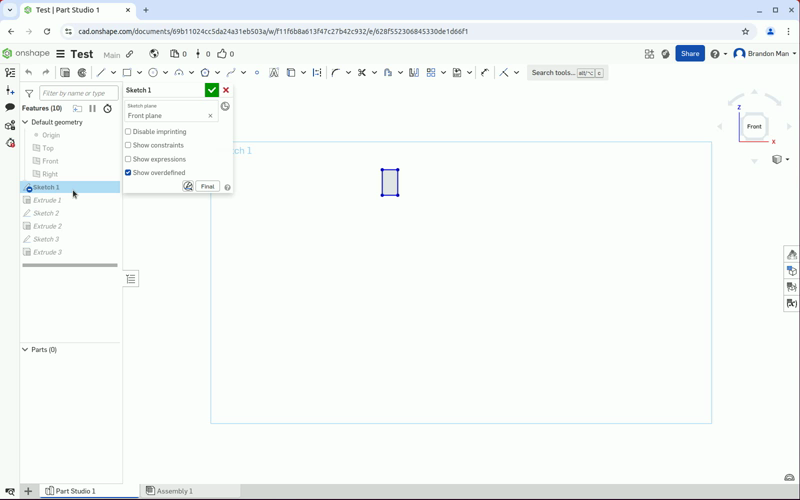
mouse_move(229, 92)
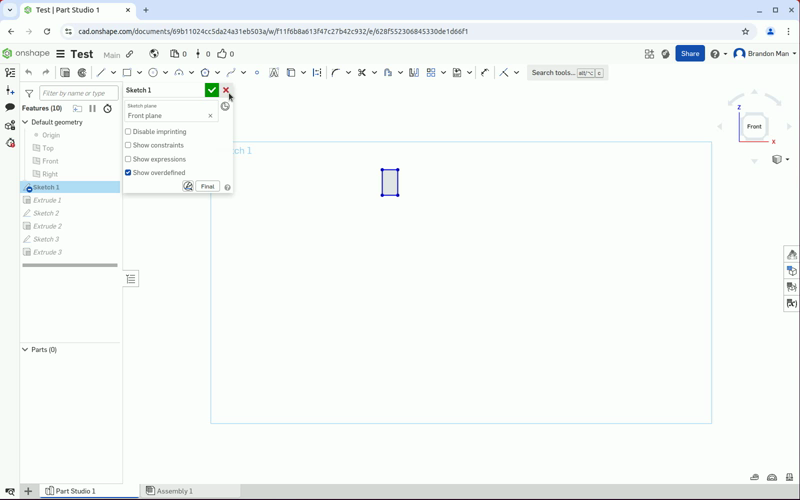
click(229, 92)
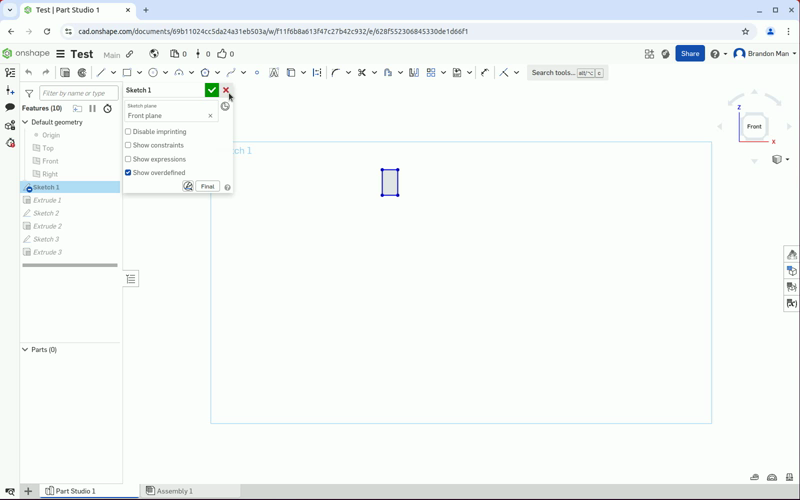
key(shift+s)
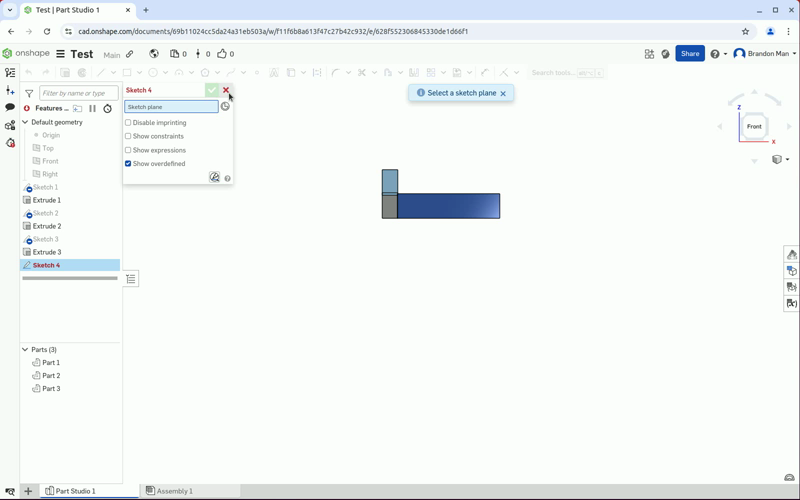
mouse_move(73, 163)
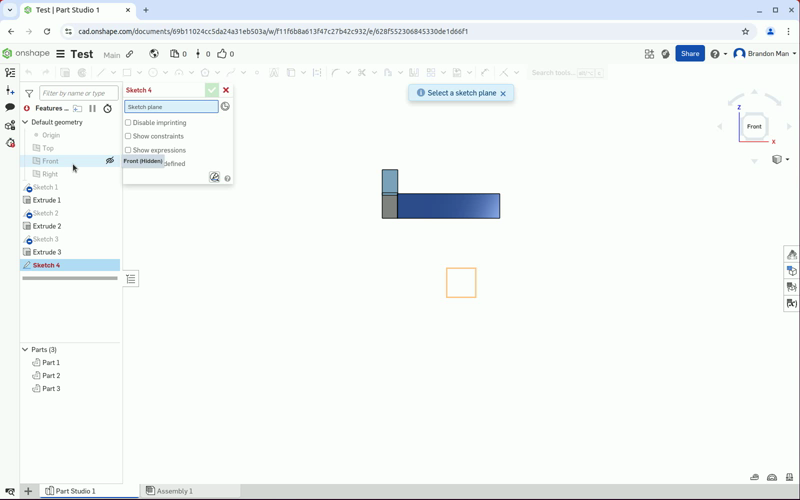
click(73, 163)
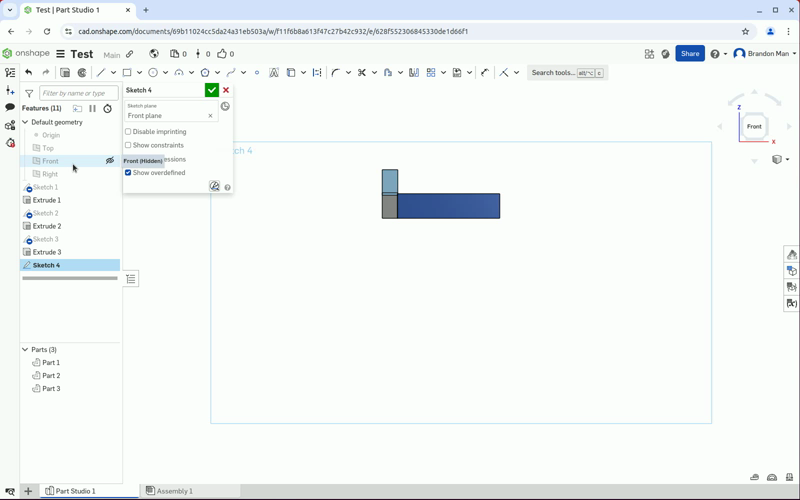
mouse_move(73, 352)
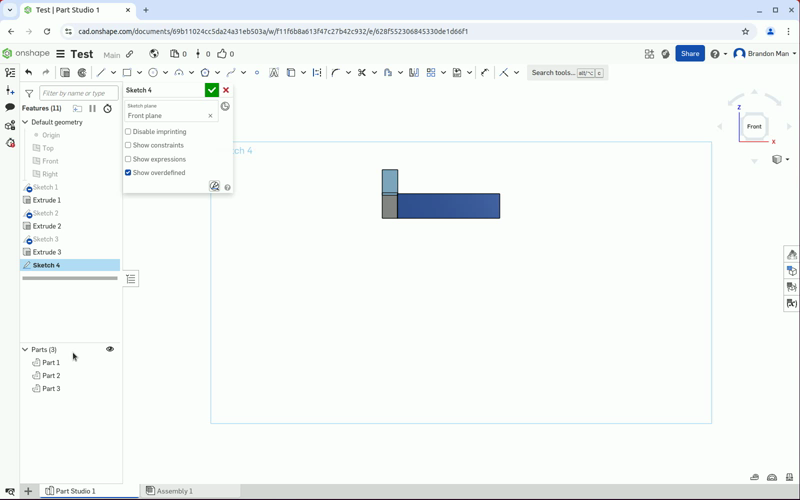
key(y)
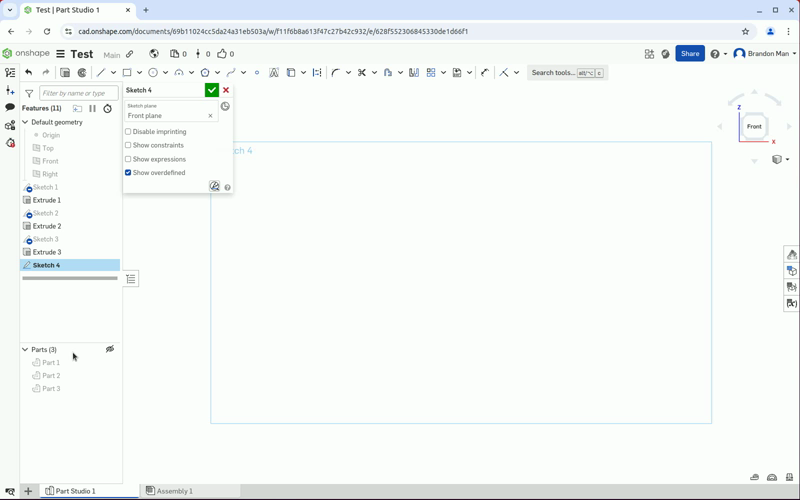
key(l)
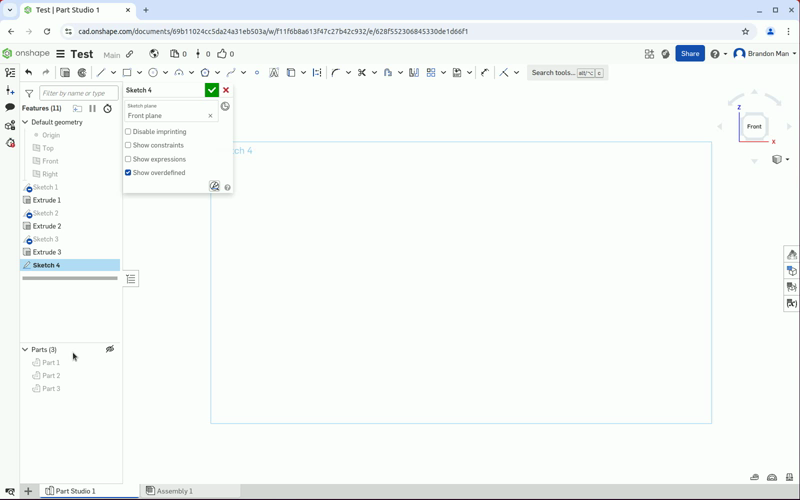
key_down(shift)
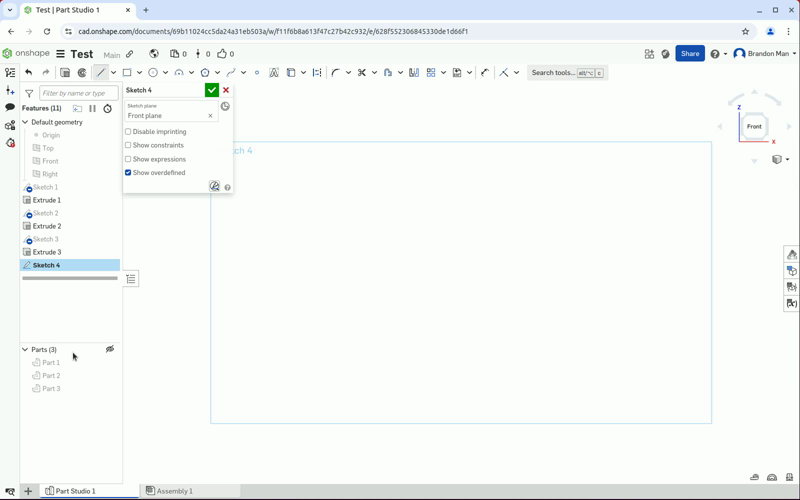
mouse_move(499, 218)
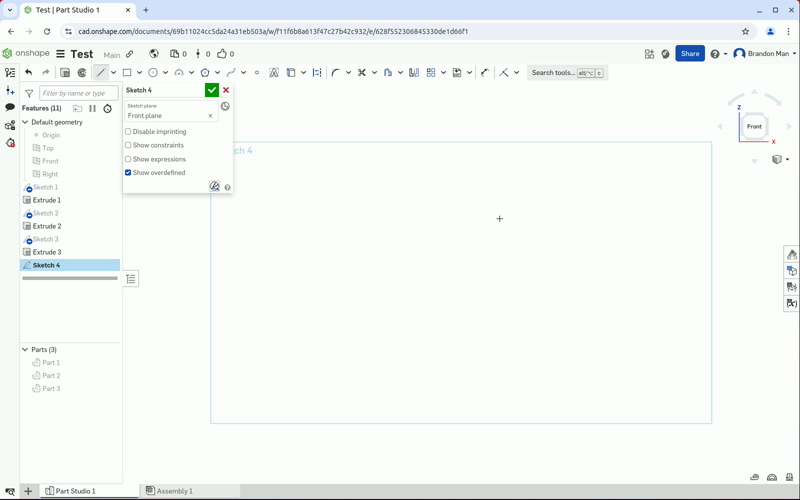
click(499, 218)
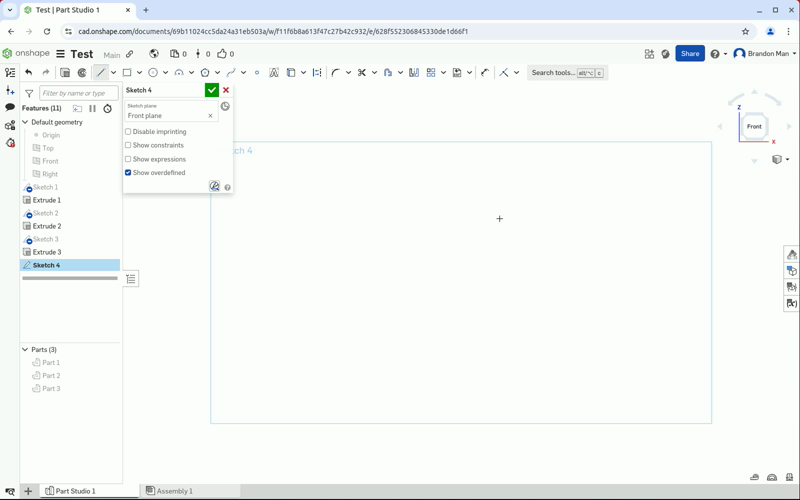
key_up(shift)
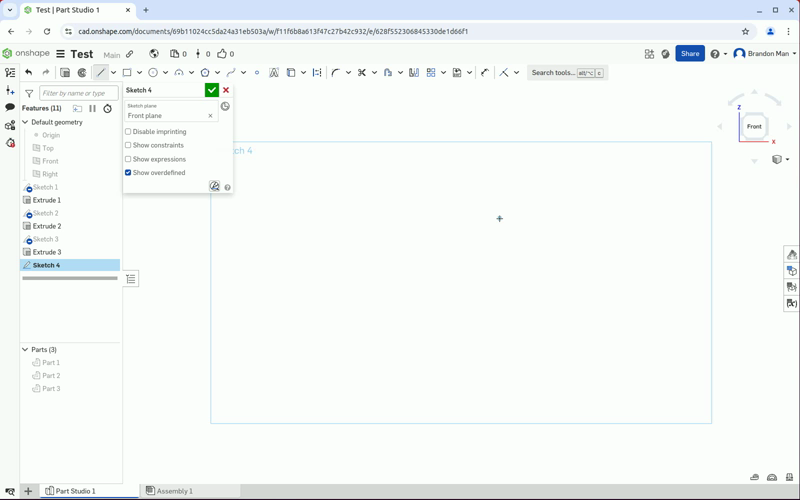
key_down(shift)
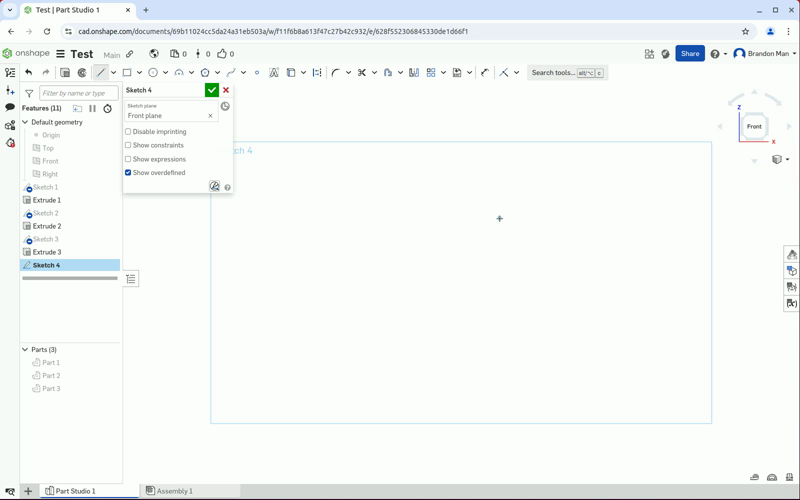
mouse_move(529, 218)
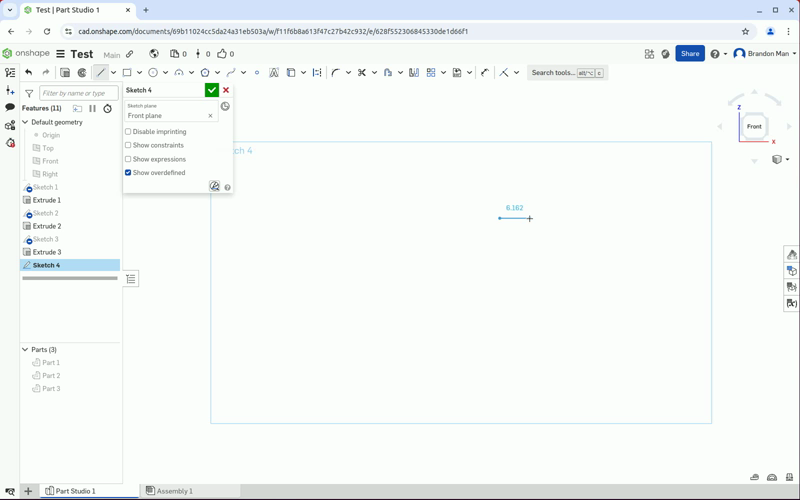
mouse_move(514, 218)
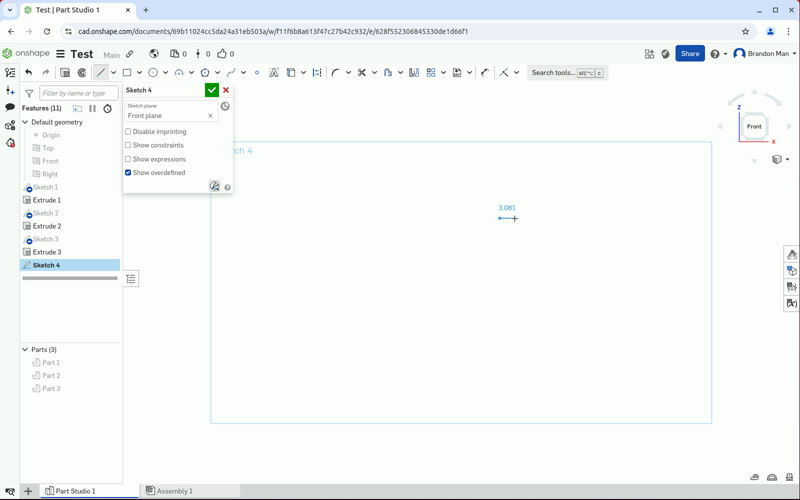
click(514, 218)
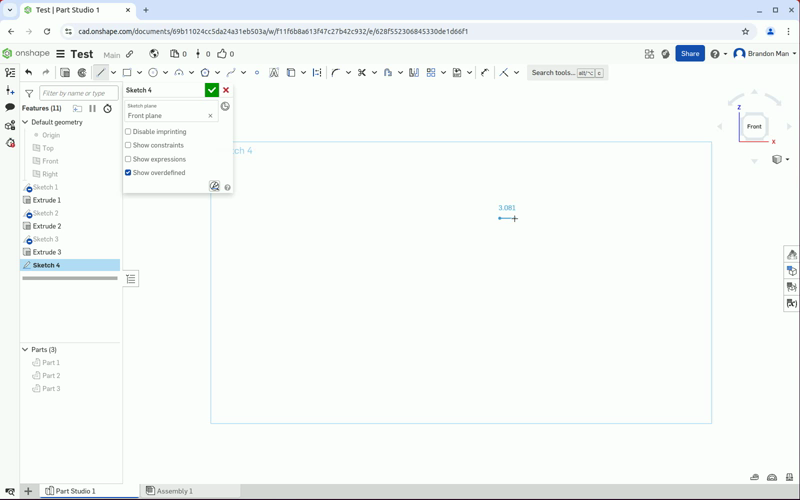
key_up(shift)
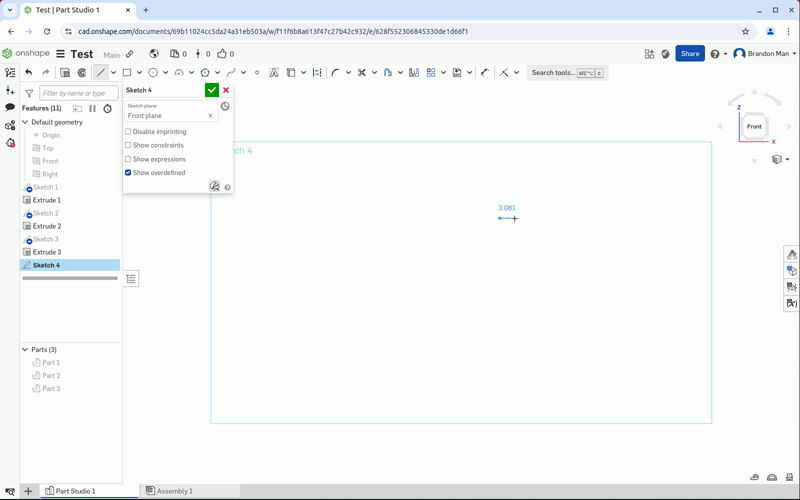
key_down(shift)
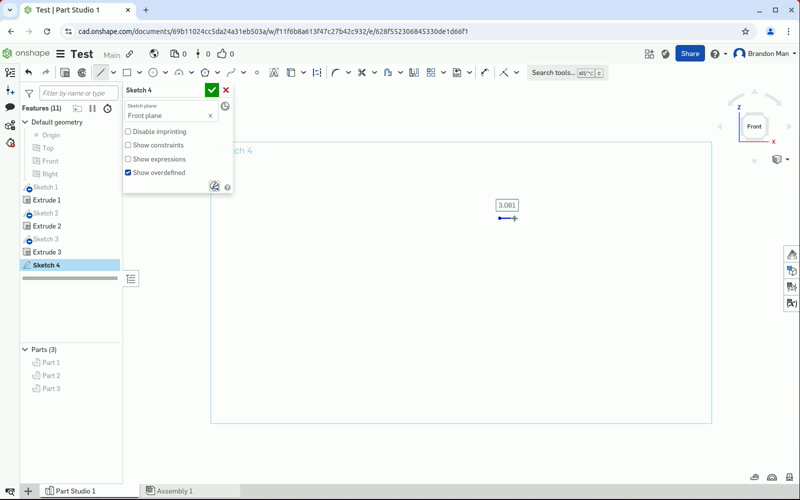
mouse_move(544, 218)
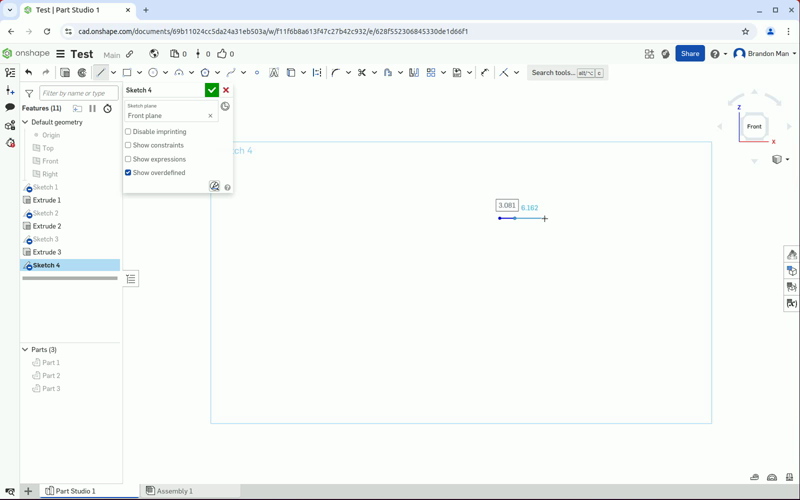
mouse_move(514, 192)
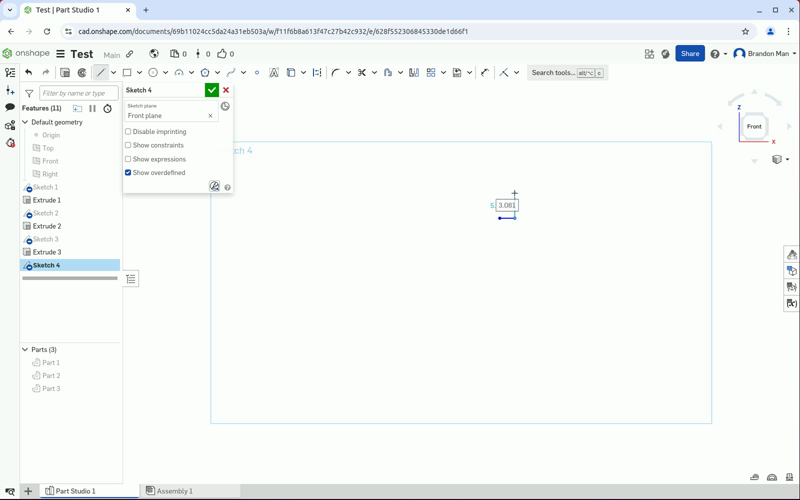
click(514, 192)
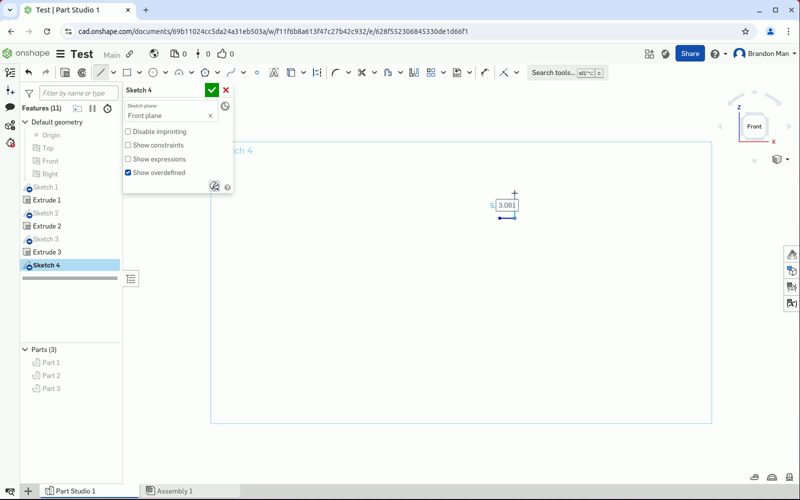
key_up(shift)
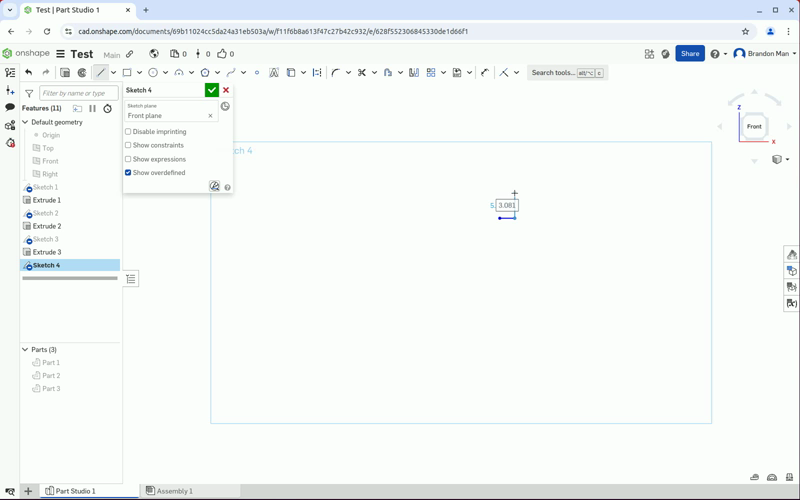
key_down(shift)
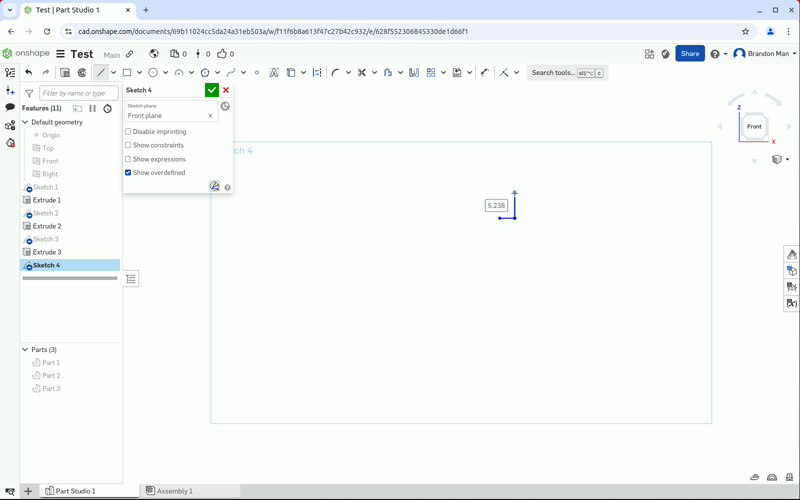
mouse_move(544, 192)
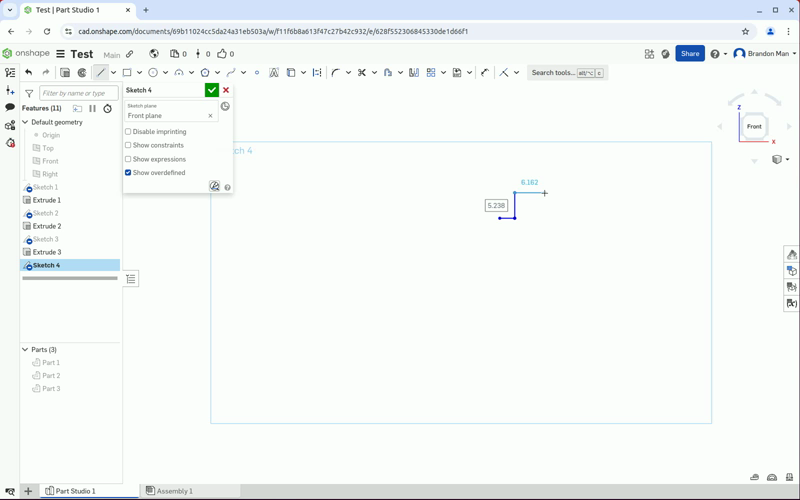
mouse_move(499, 192)
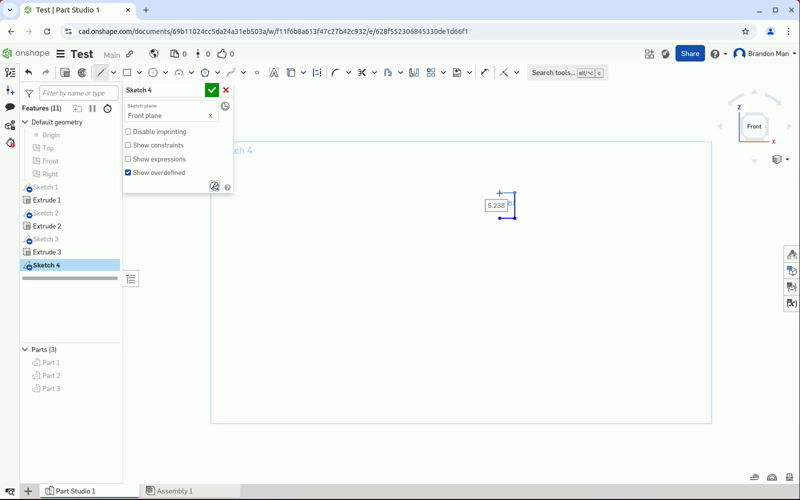
click(499, 192)
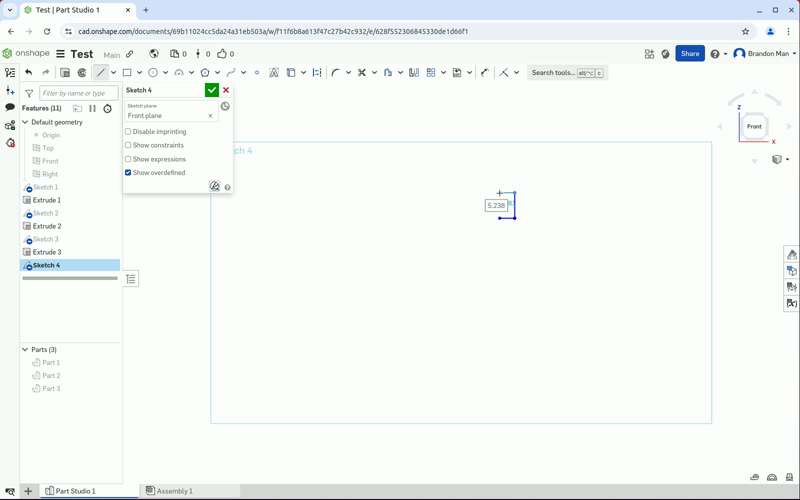
key_up(shift)
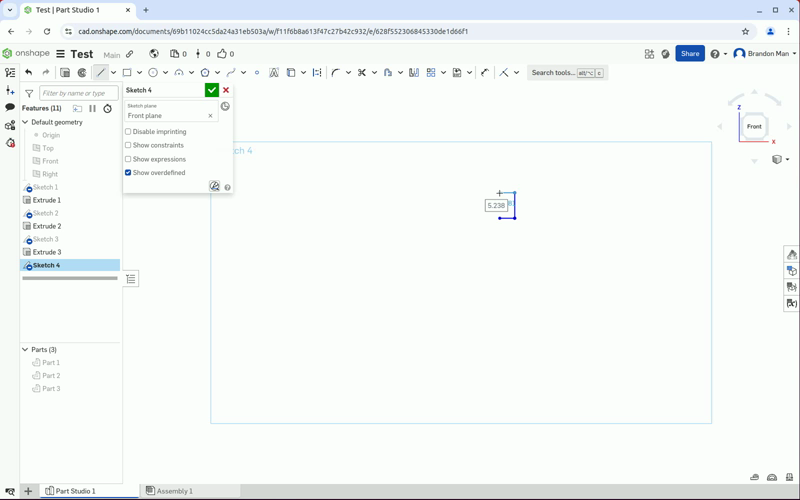
mouse_move(529, 192)
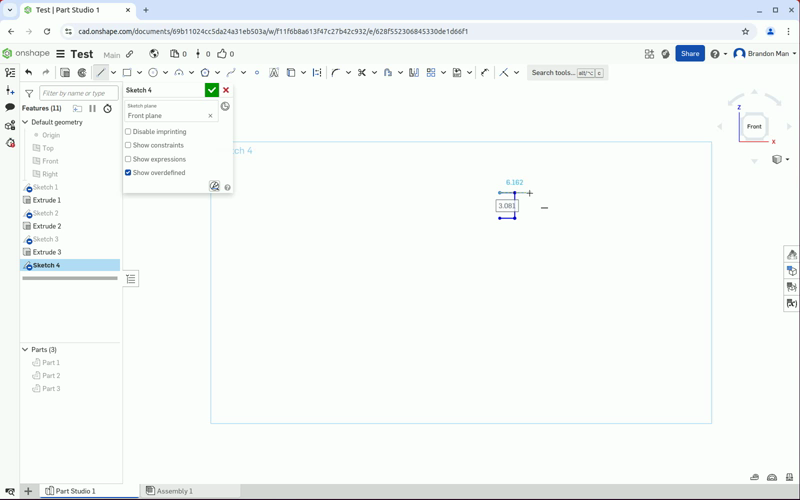
key_down(shift)
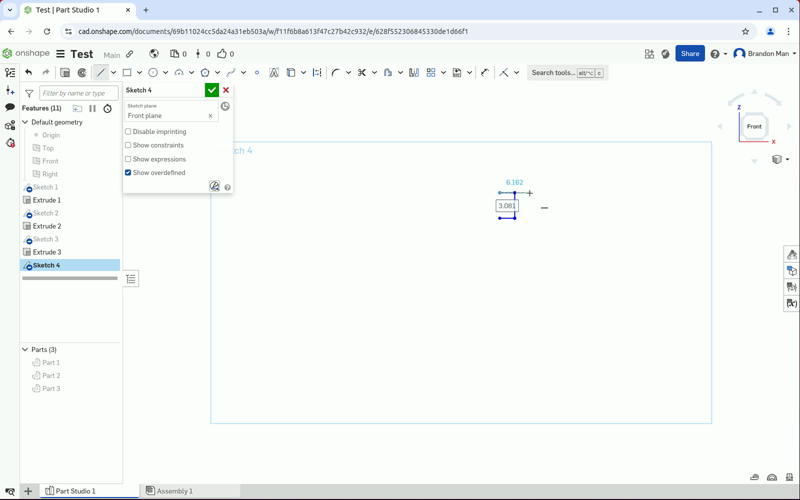
mouse_move(499, 218)
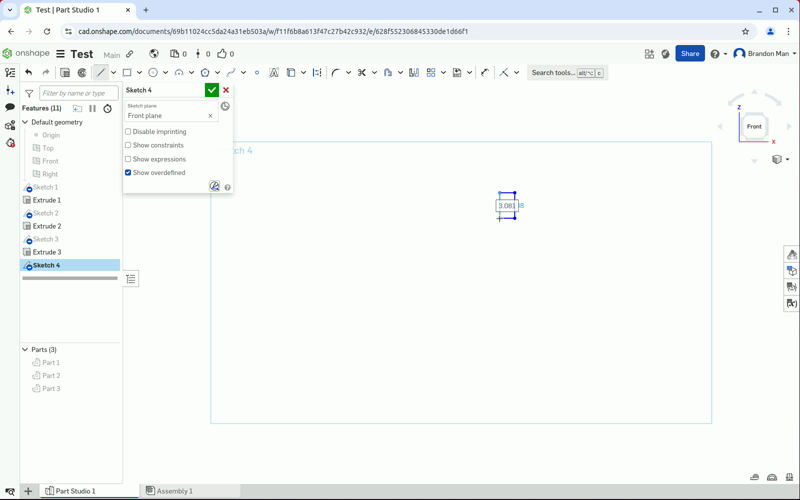
key_up(shift)
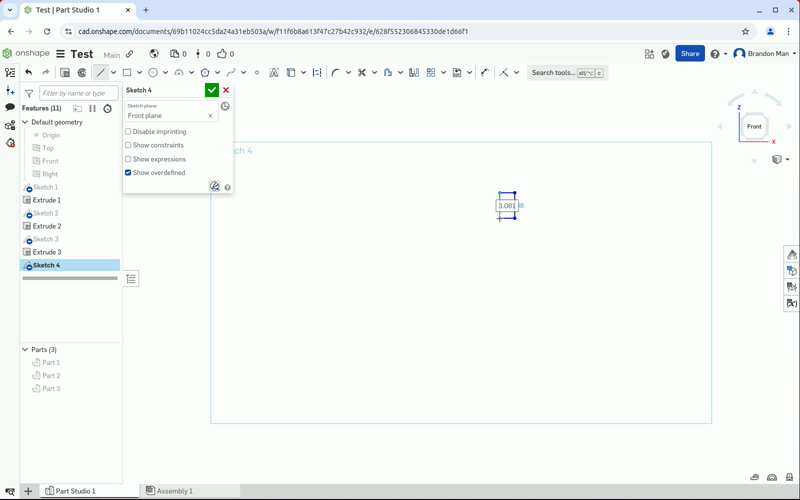
click(499, 218)
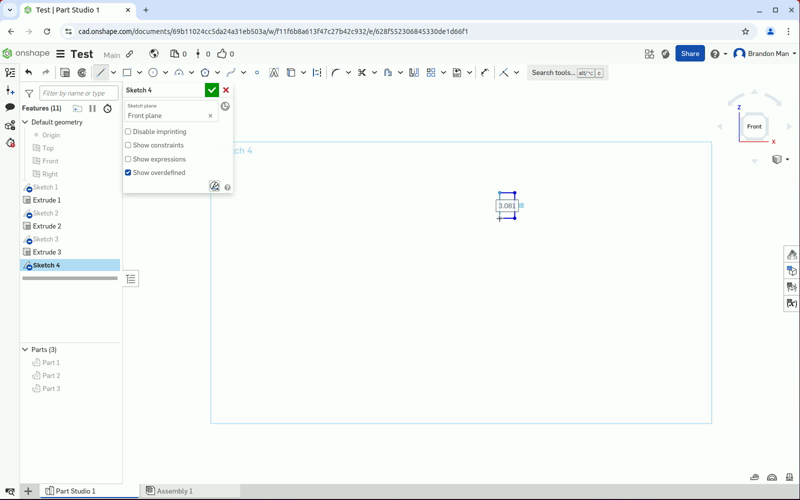
key(esc)
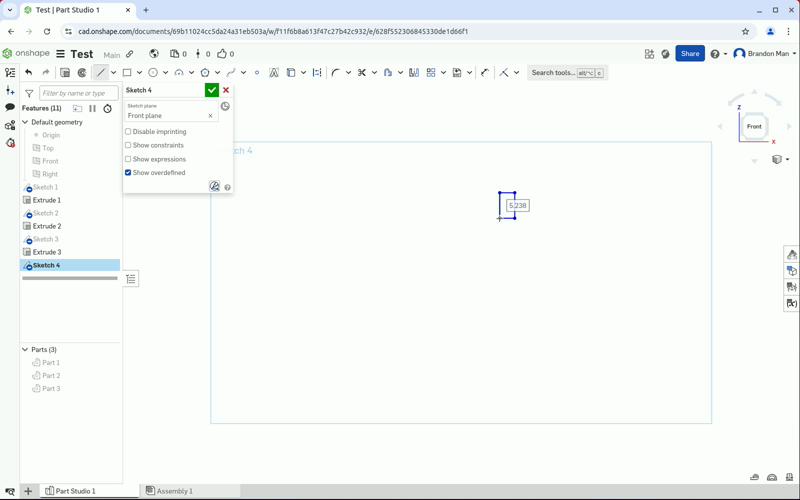
mouse_move(510, 203)
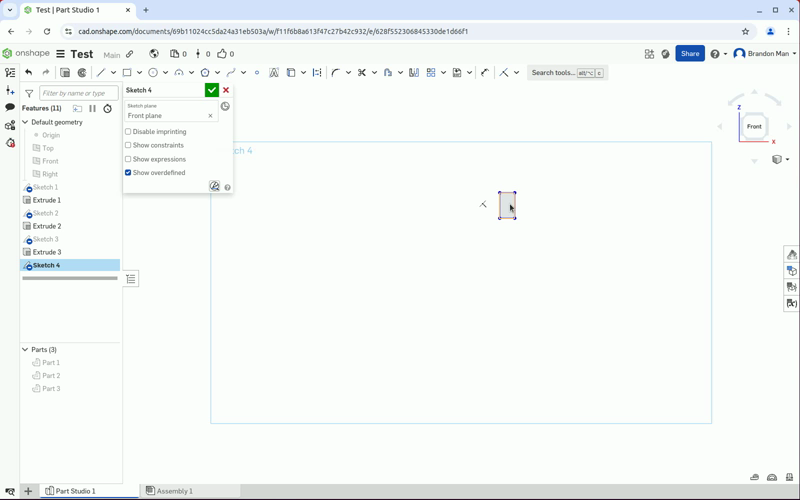
scroll(6)
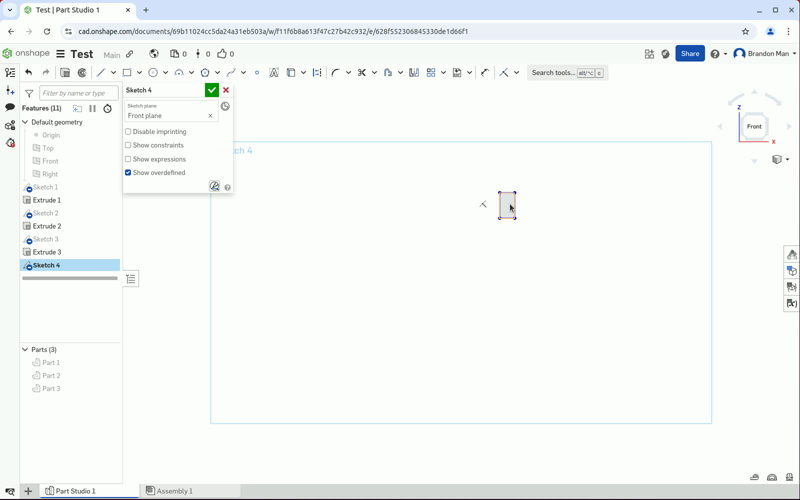
scroll(6)
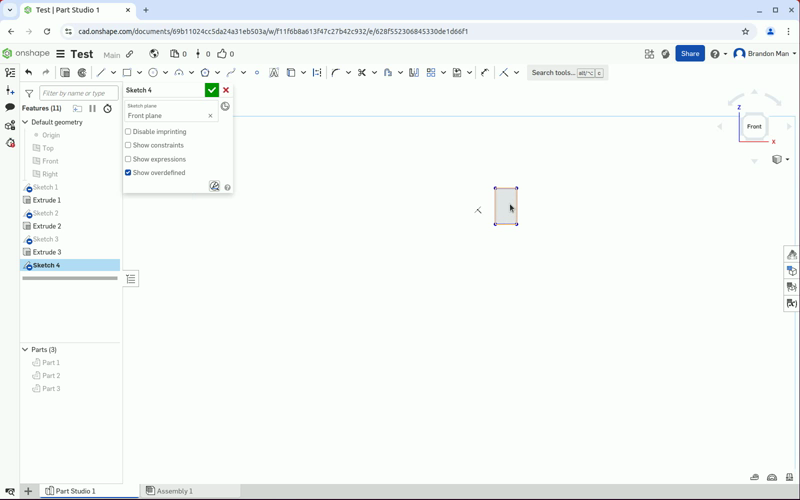
scroll(6)
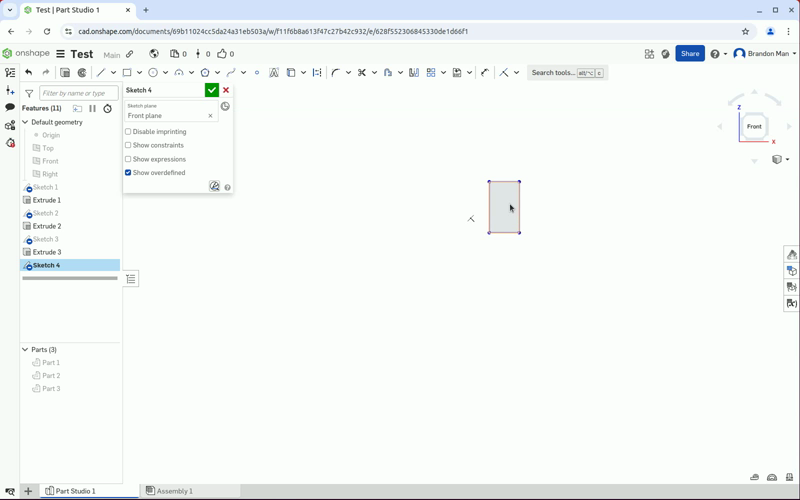
scroll(6)
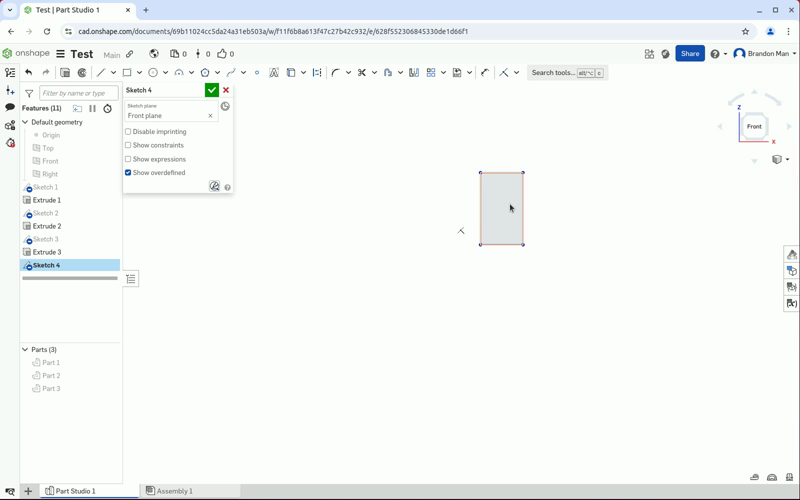
scroll(6)
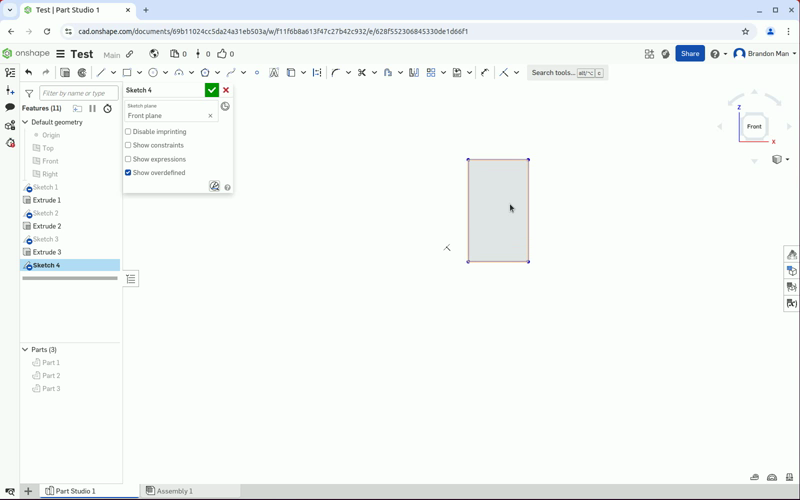
scroll(6)
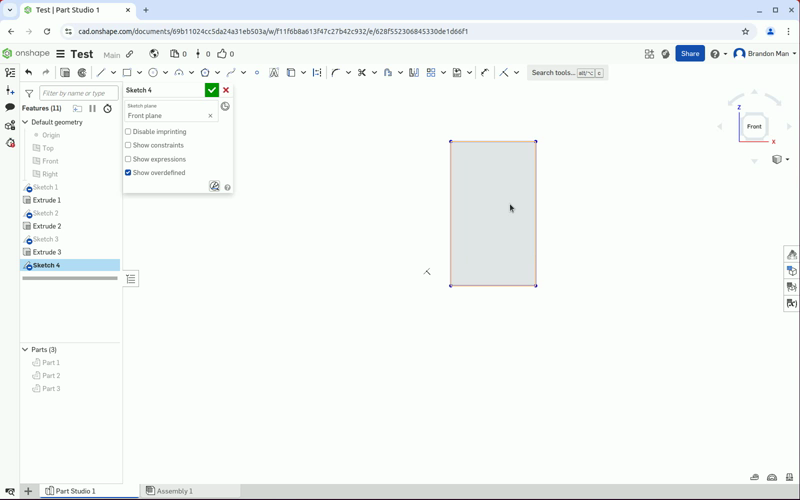
scroll(6)
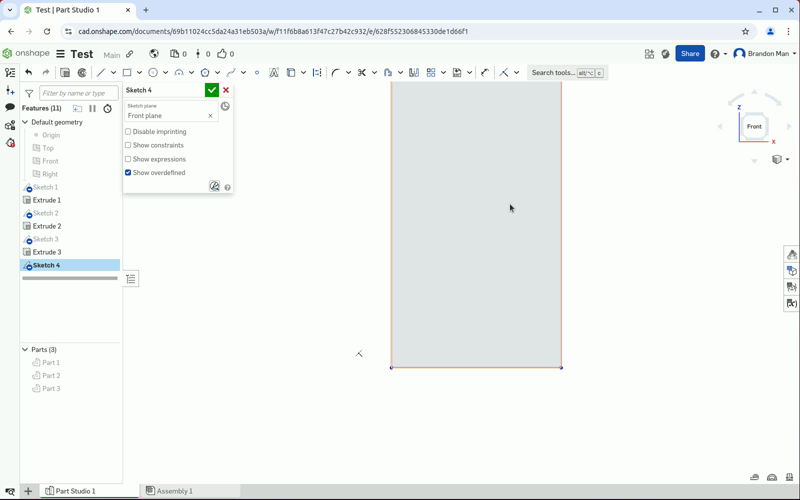
click(510, 203)
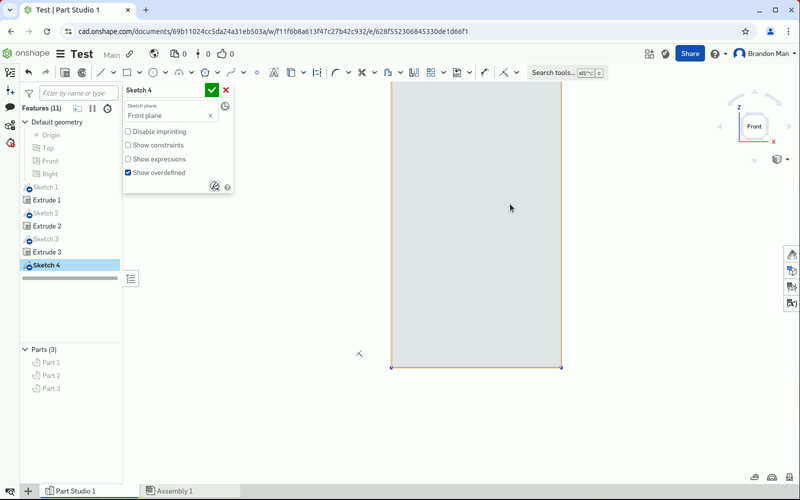
scroll(-6)
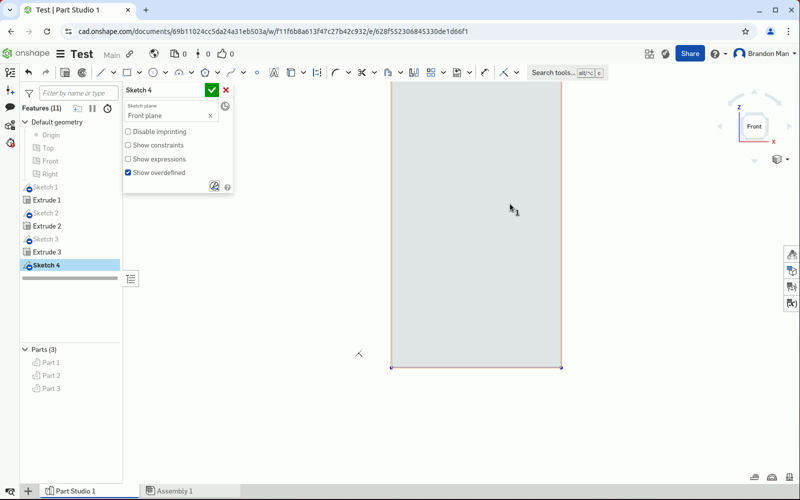
scroll(-6)
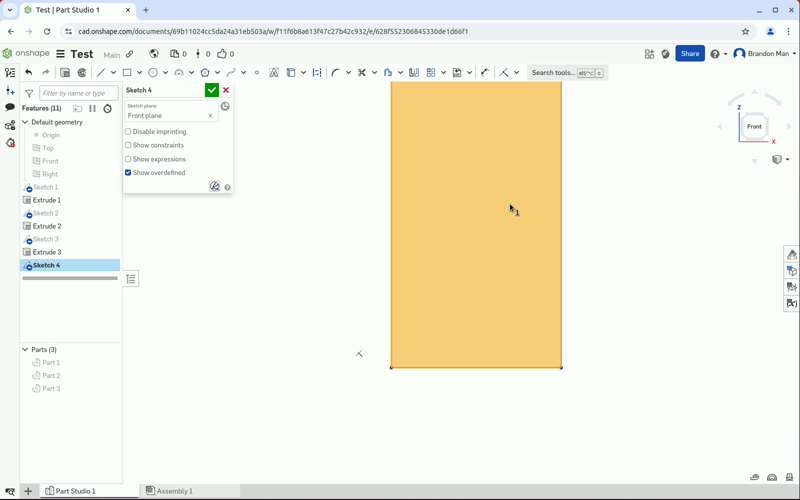
scroll(-6)
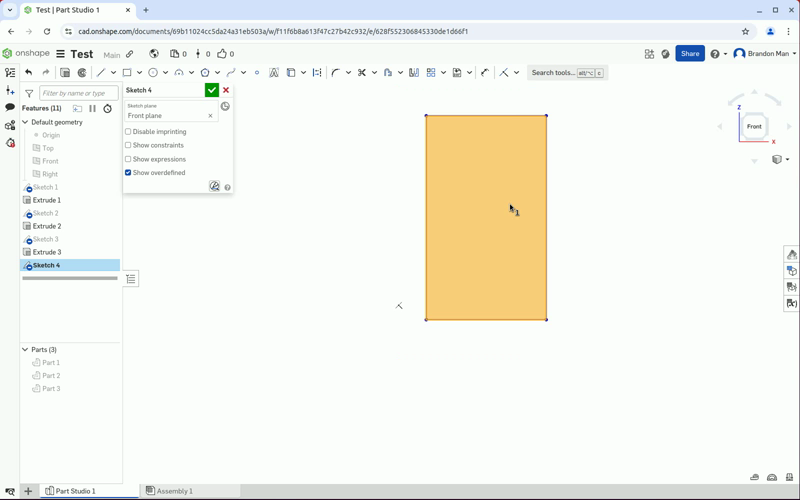
scroll(-6)
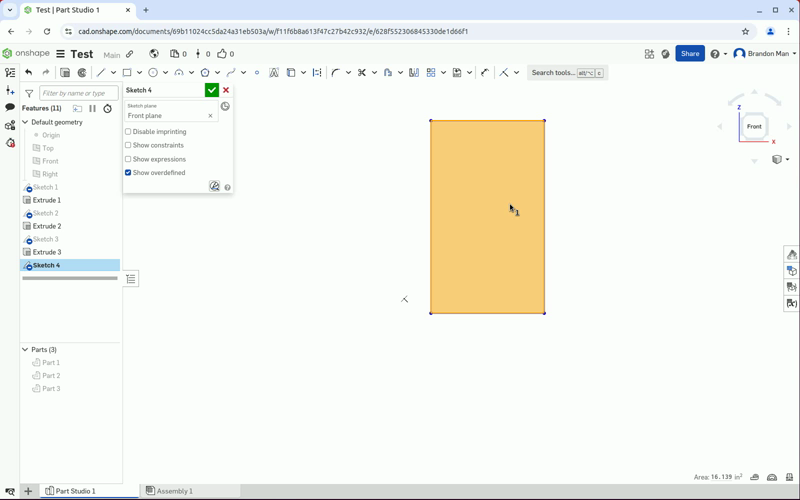
scroll(-6)
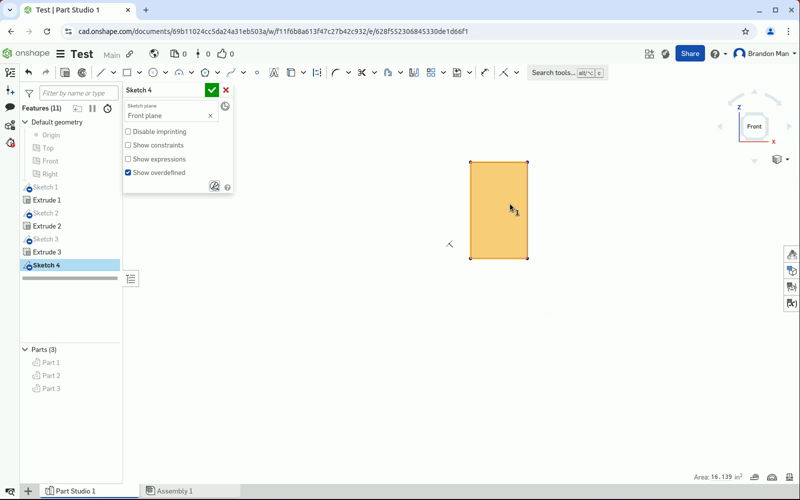
scroll(-6)
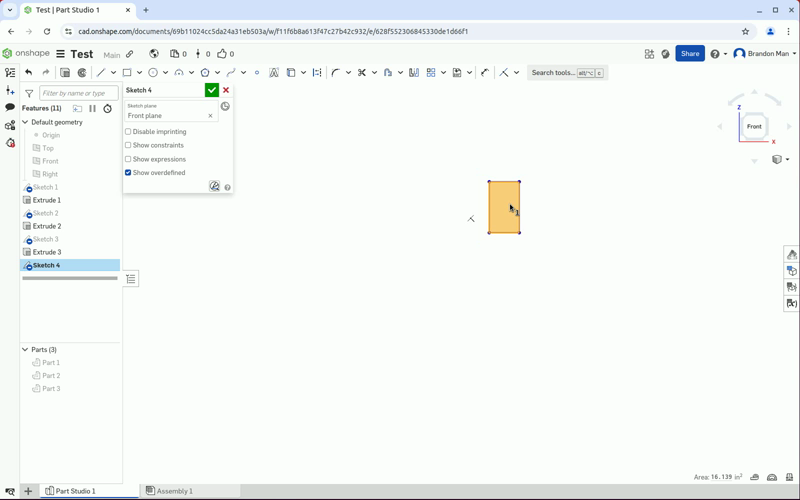
scroll(-6)
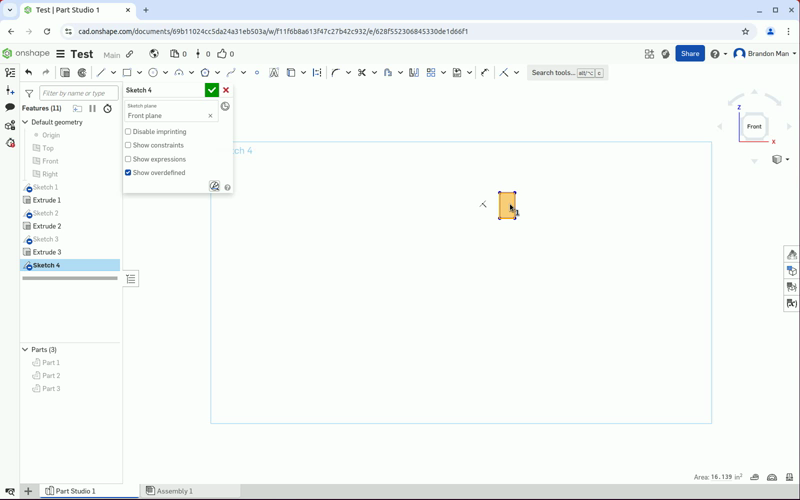
mouse_move(73, 352)
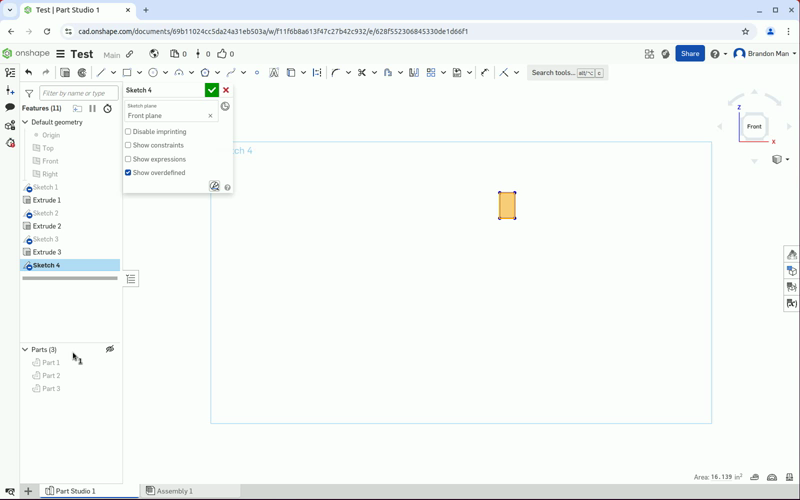
key(shift+y)
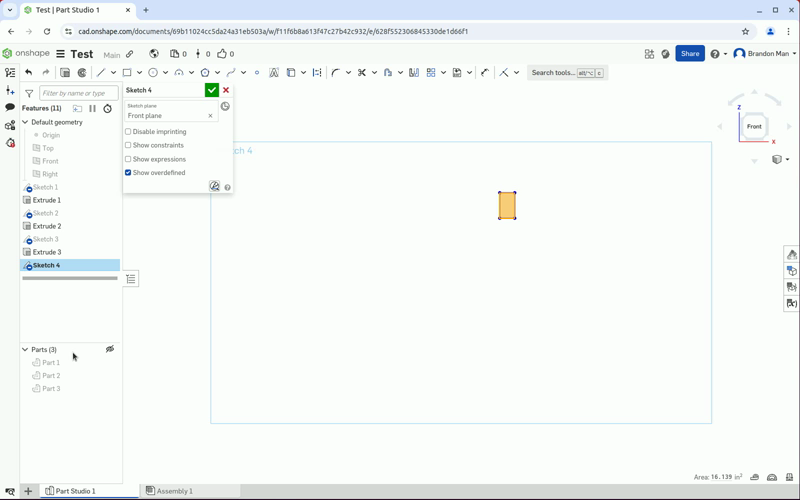
key(shift+e)
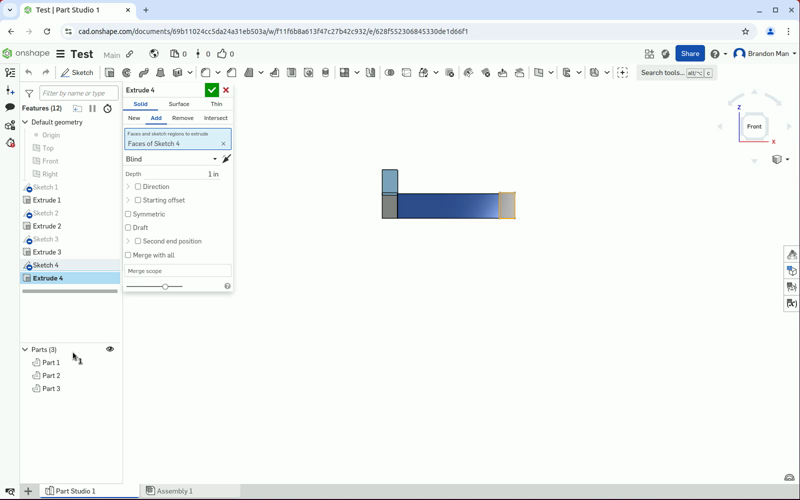
mouse_move(143, 106)
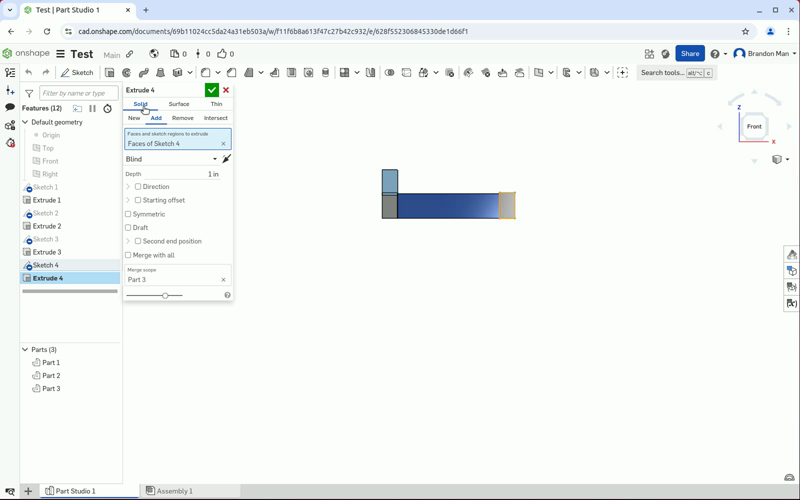
click(143, 106)
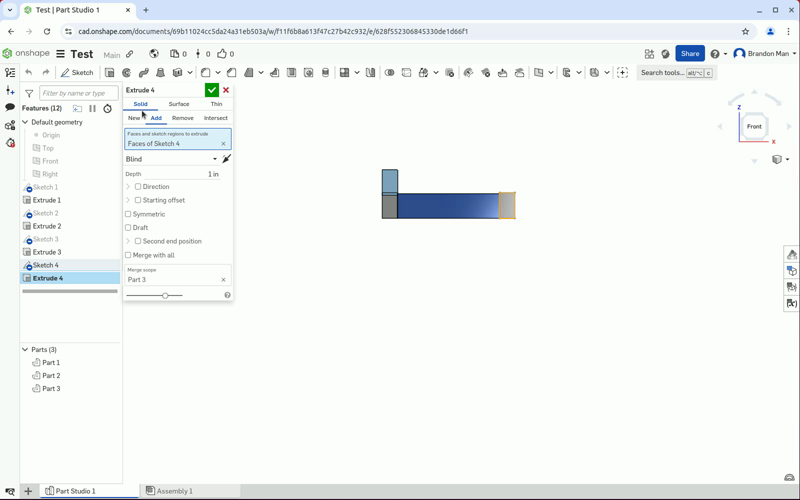
mouse_move(137, 120)
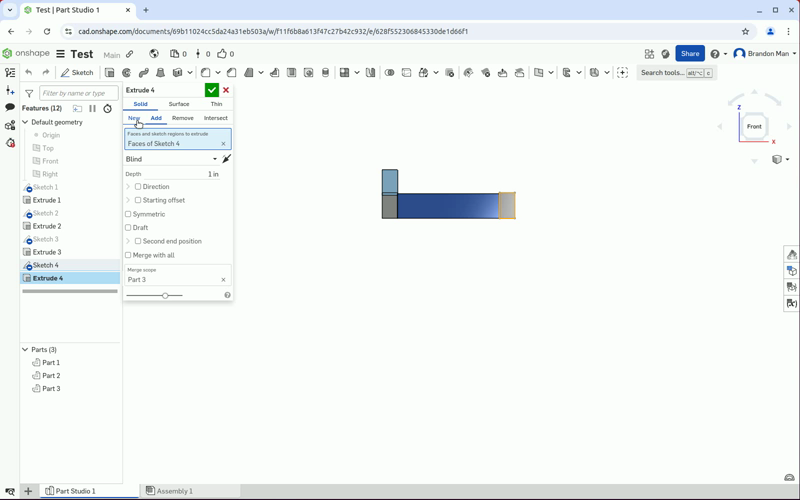
click(137, 120)
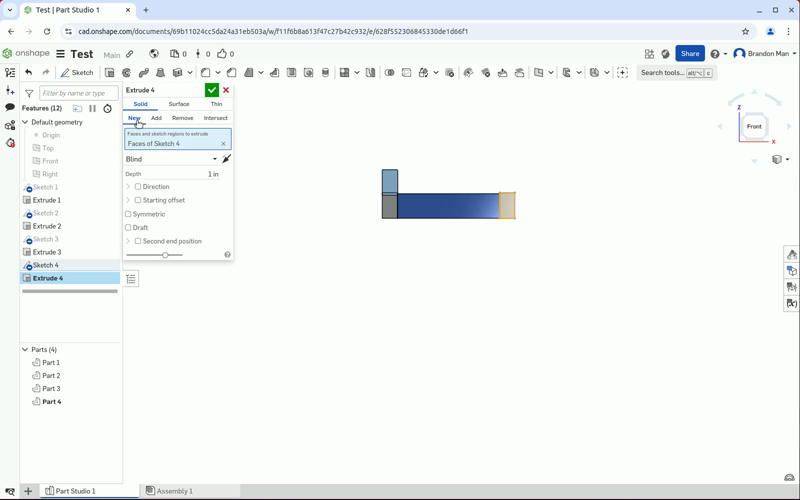
key(tab, 4)
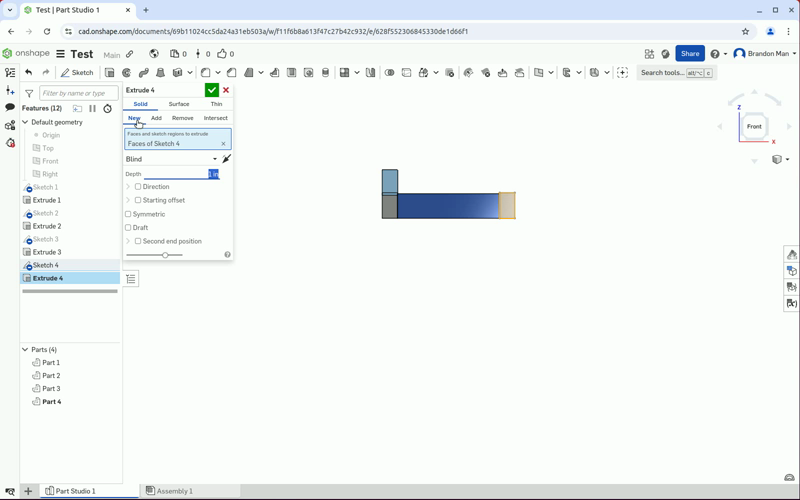
text(9.869)
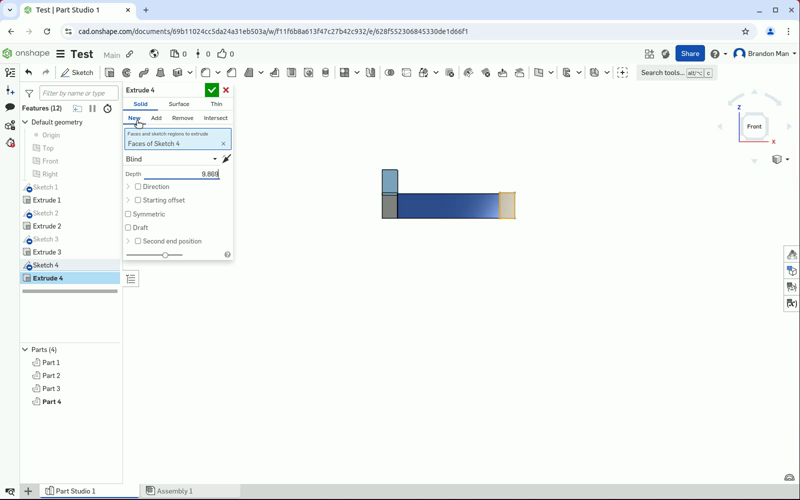
key(enter)
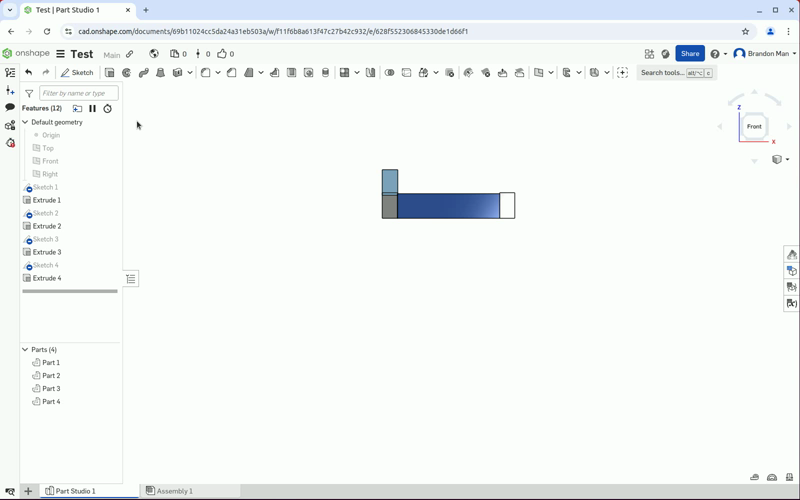
key(shift+h)
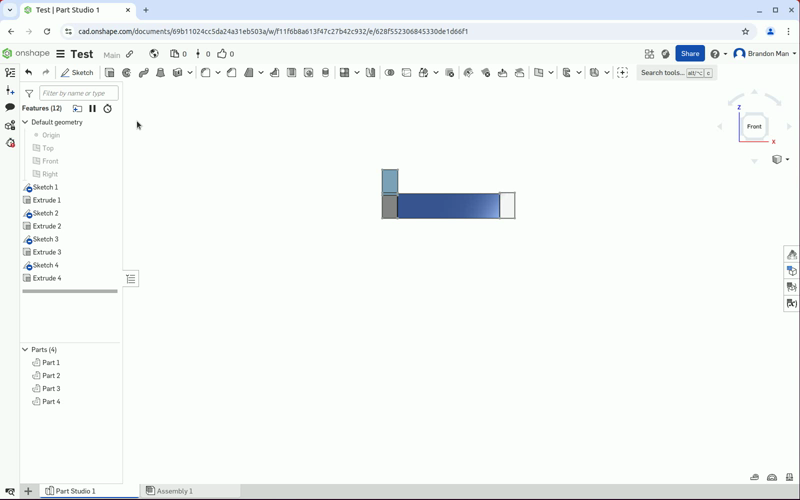
key(shift+h)
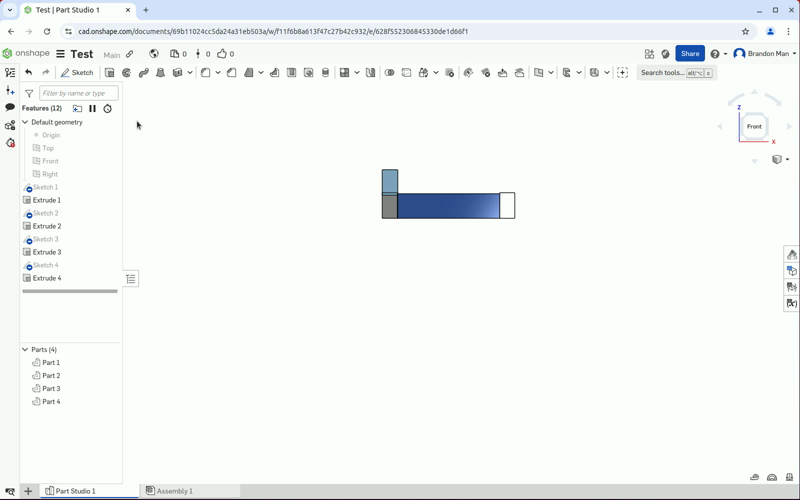
mouse_move(73, 189)
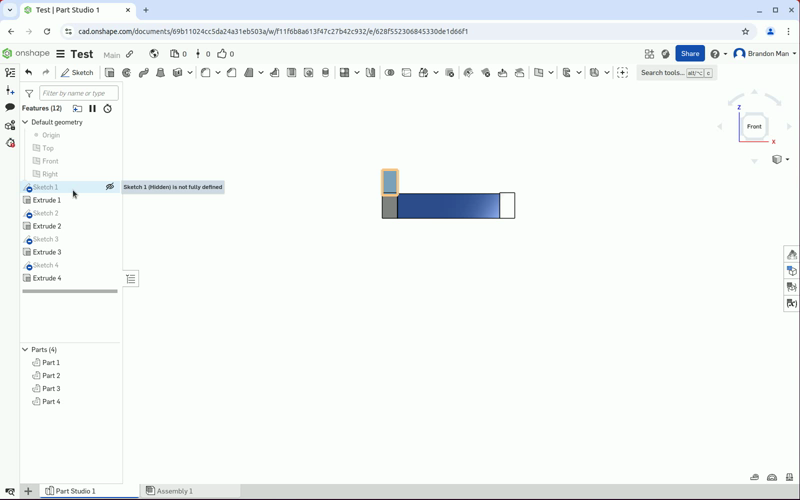
click(73, 189)
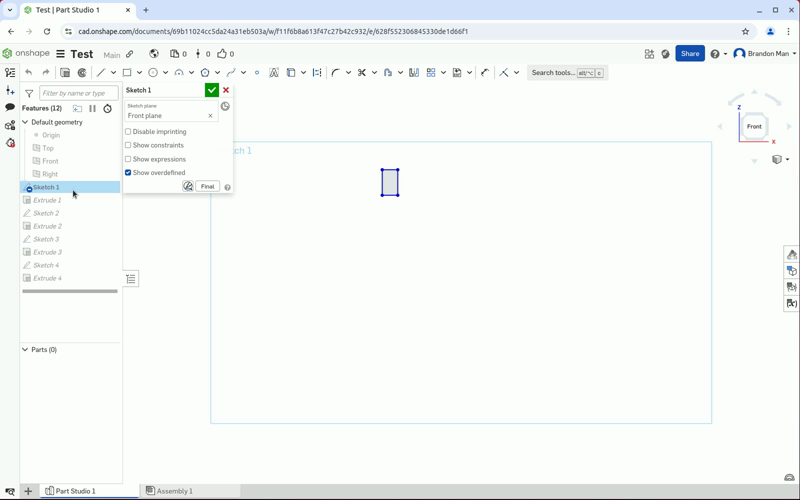
mouse_move(229, 92)
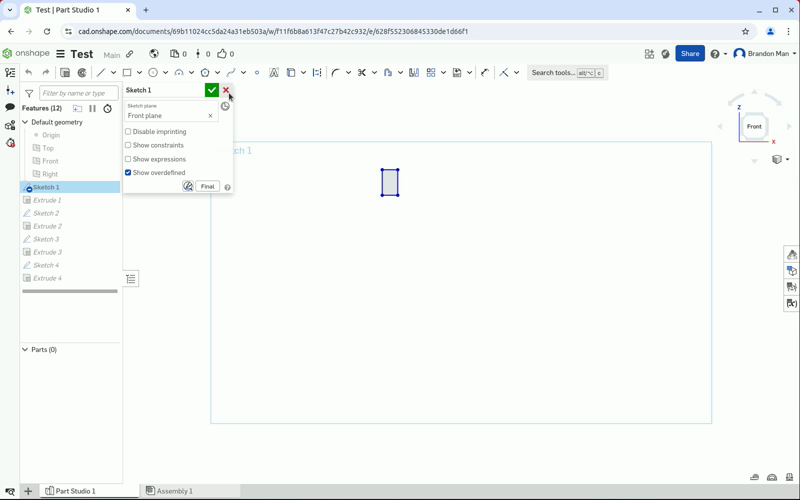
click(229, 92)
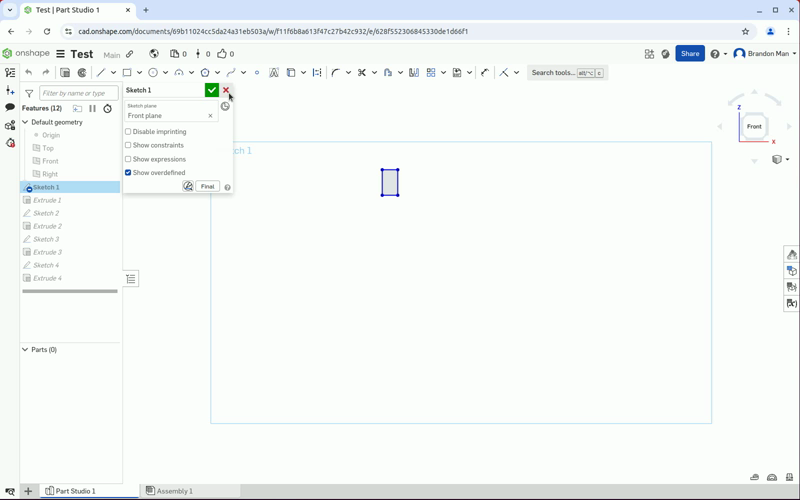
key(shift+s)
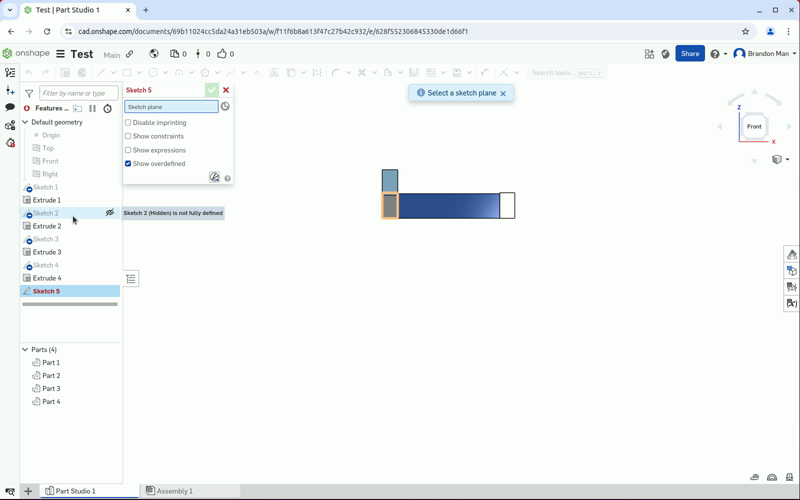
scroll(3)
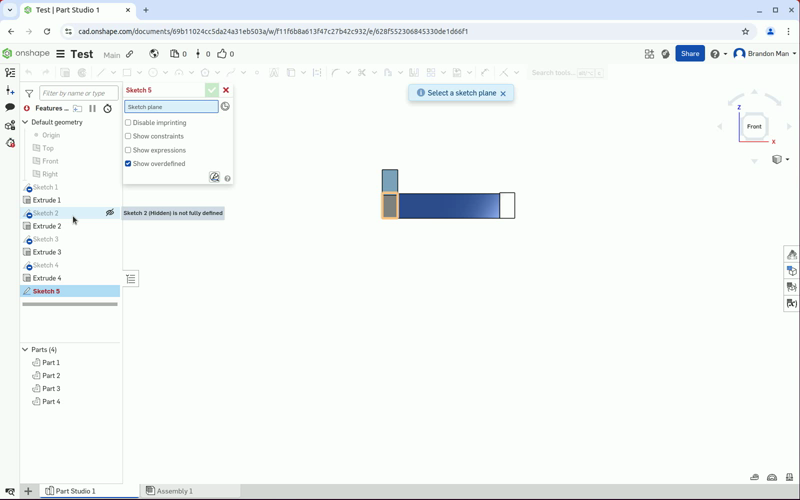
mouse_move(73, 163)
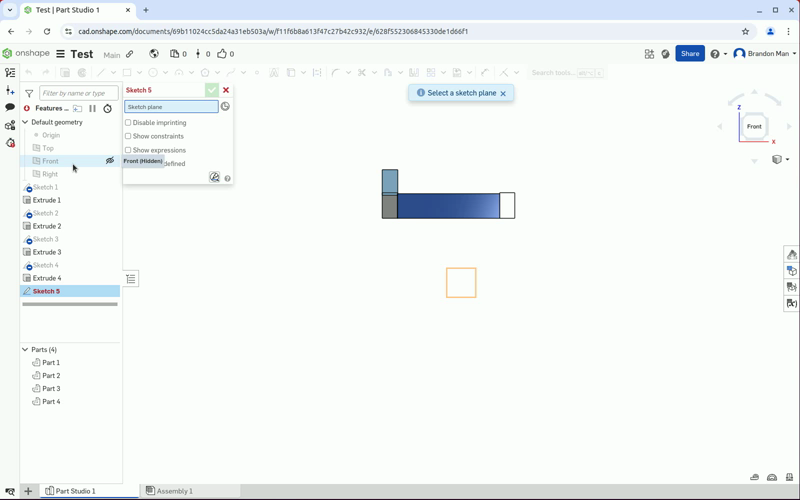
click(73, 163)
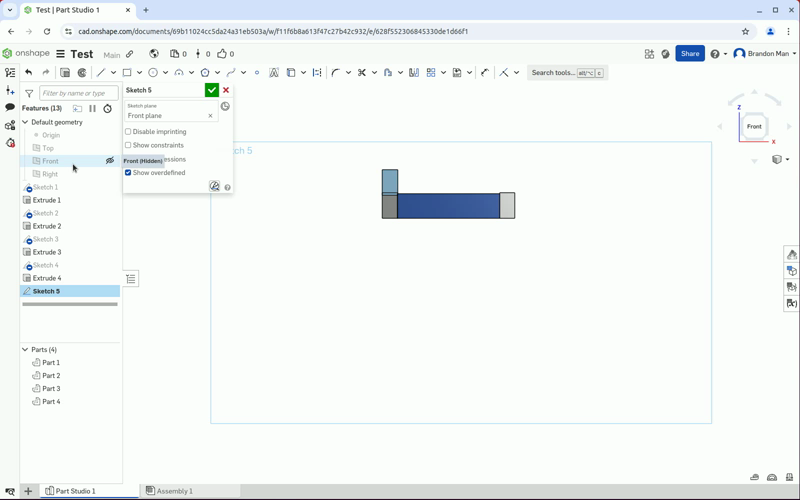
mouse_move(73, 352)
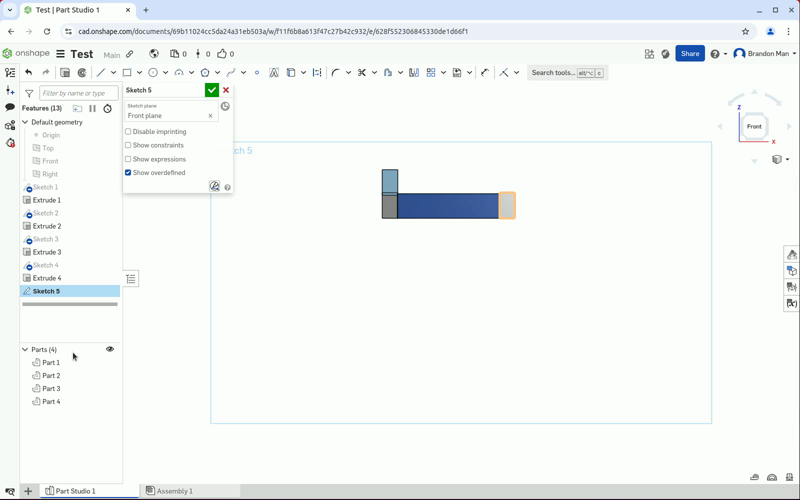
key(y)
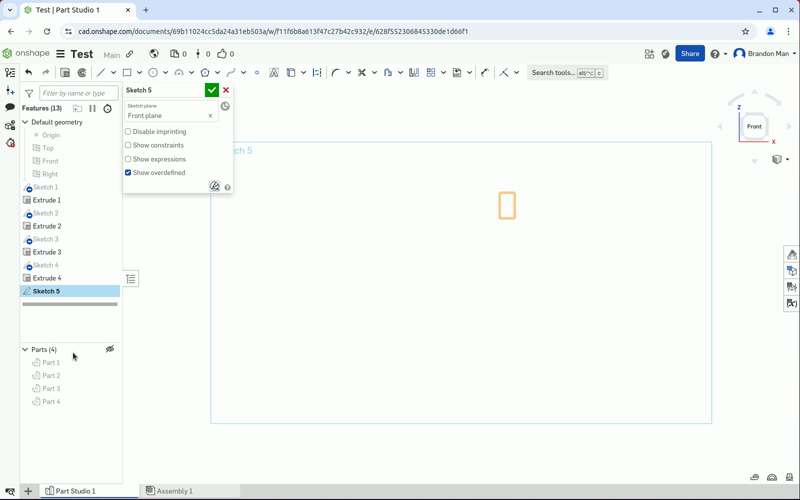
key(l)
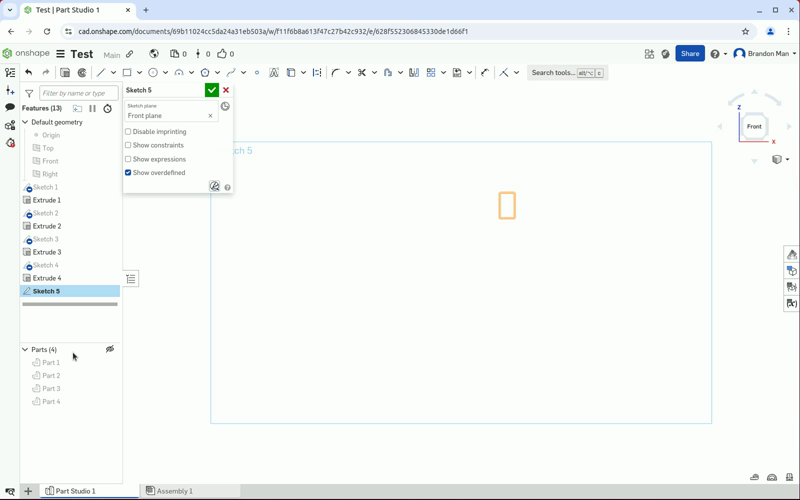
key_down(shift)
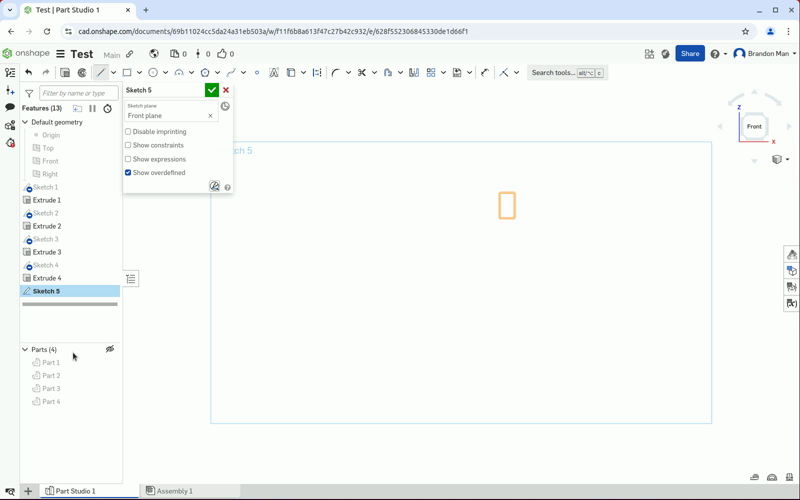
mouse_move(499, 195)
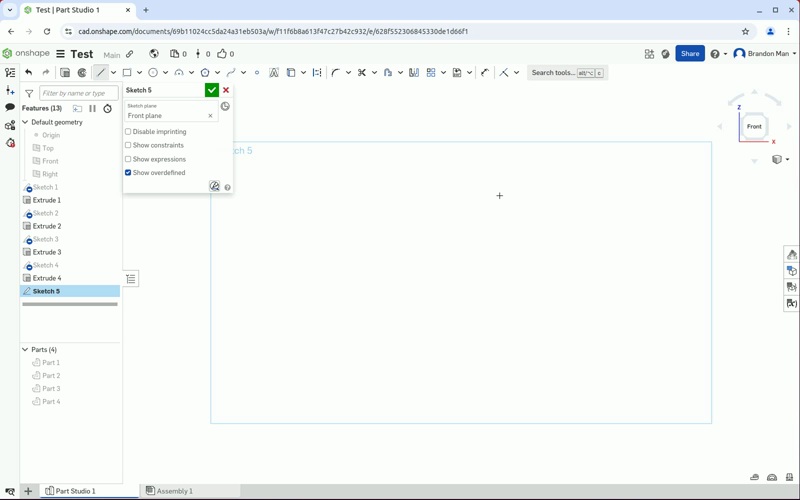
click(499, 195)
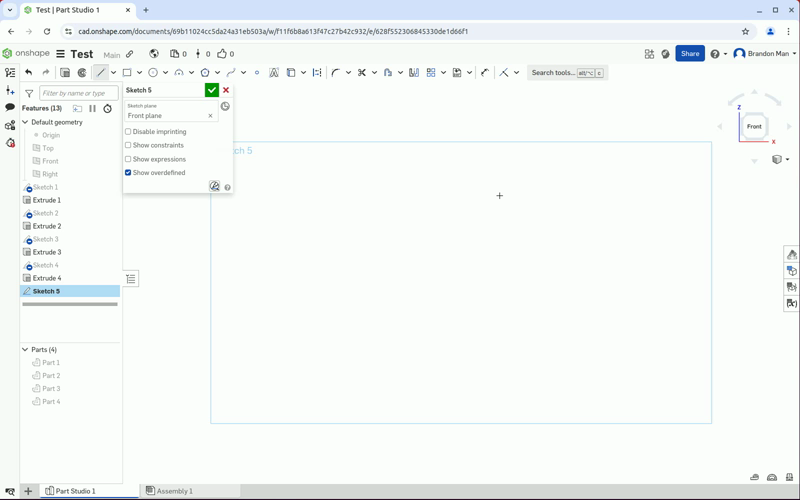
key_up(shift)
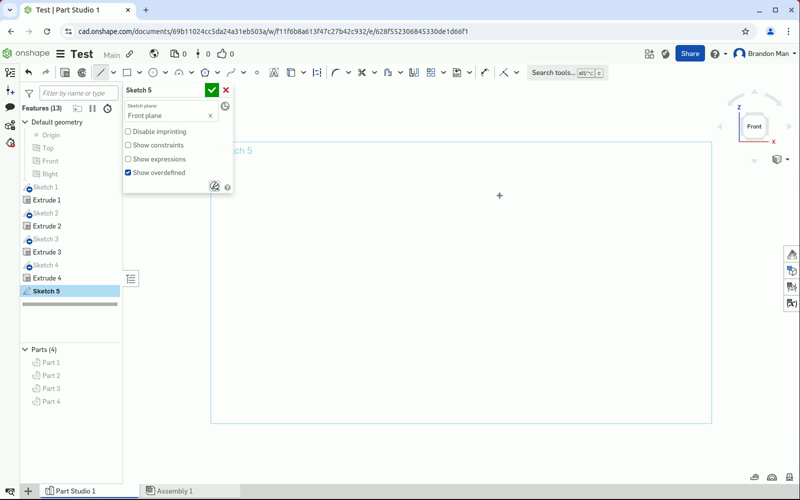
key_down(shift)
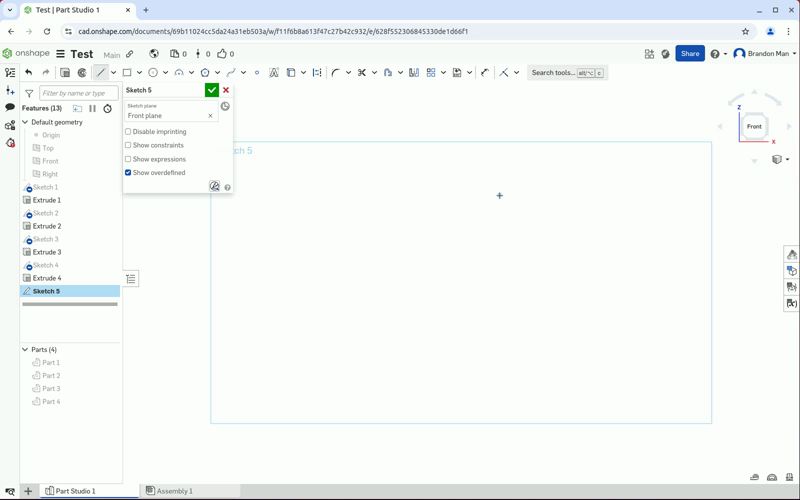
mouse_move(529, 195)
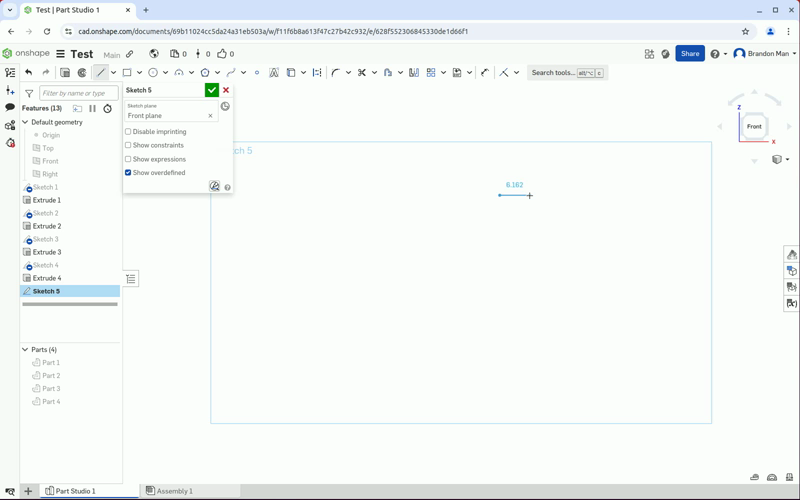
mouse_move(514, 195)
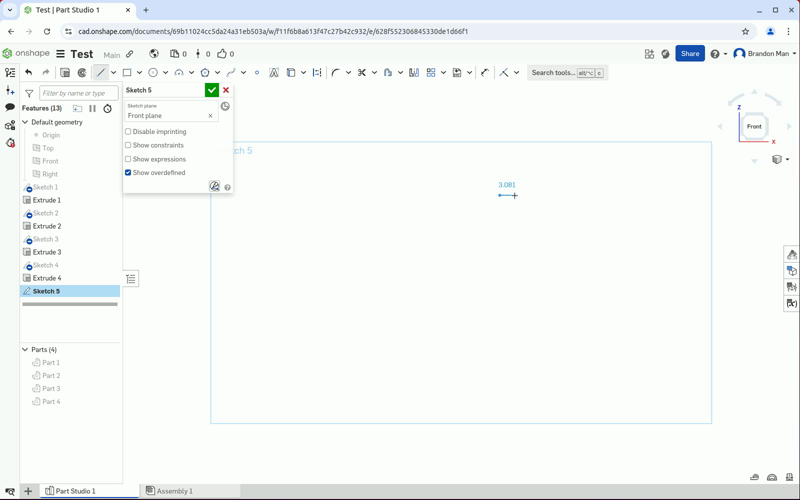
click(514, 195)
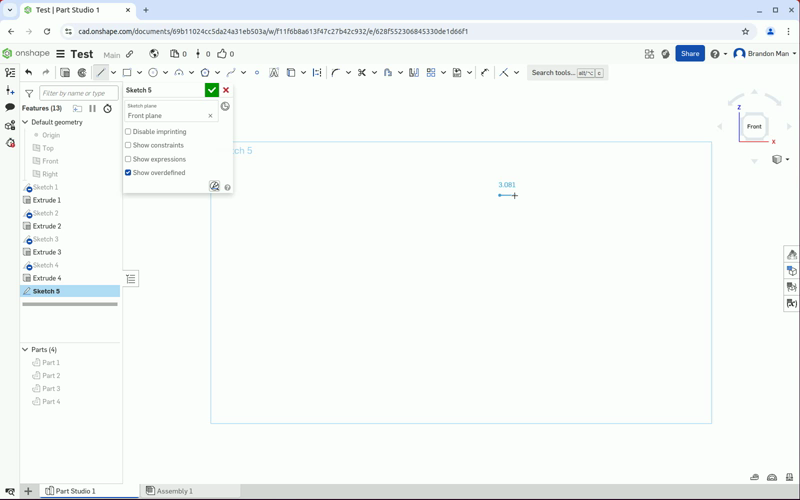
key_up(shift)
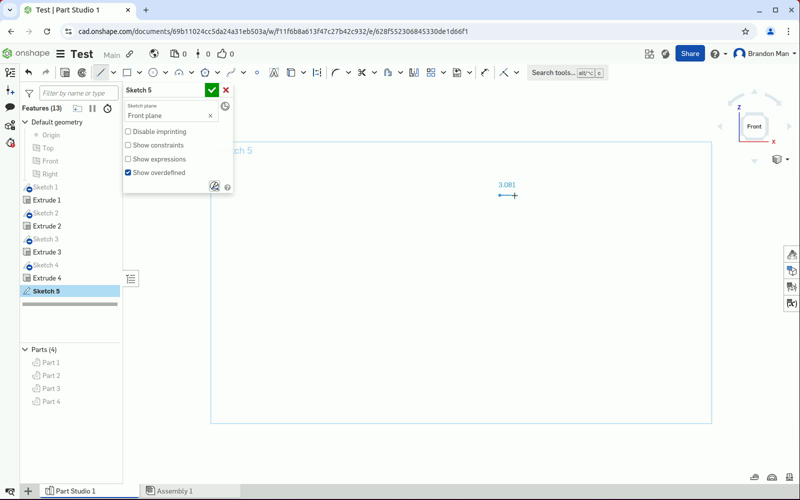
key_down(shift)
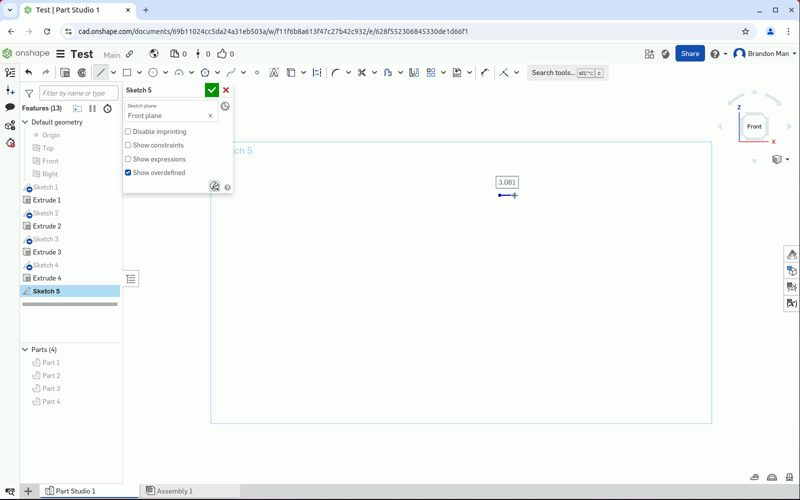
mouse_move(544, 195)
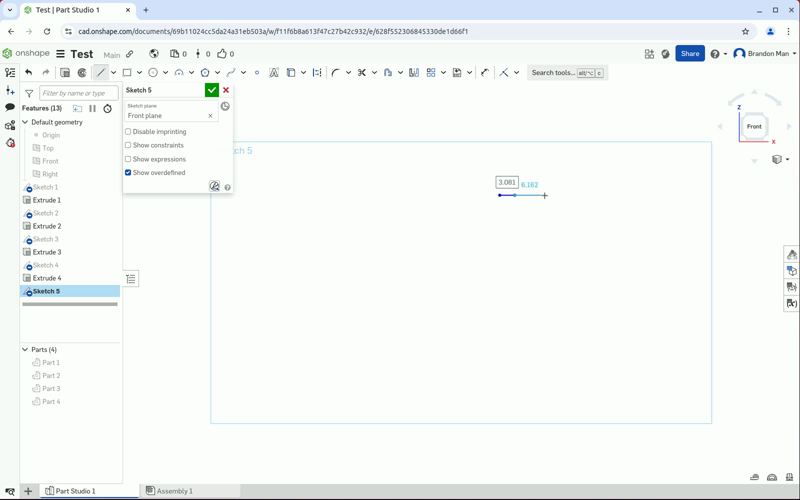
mouse_move(514, 169)
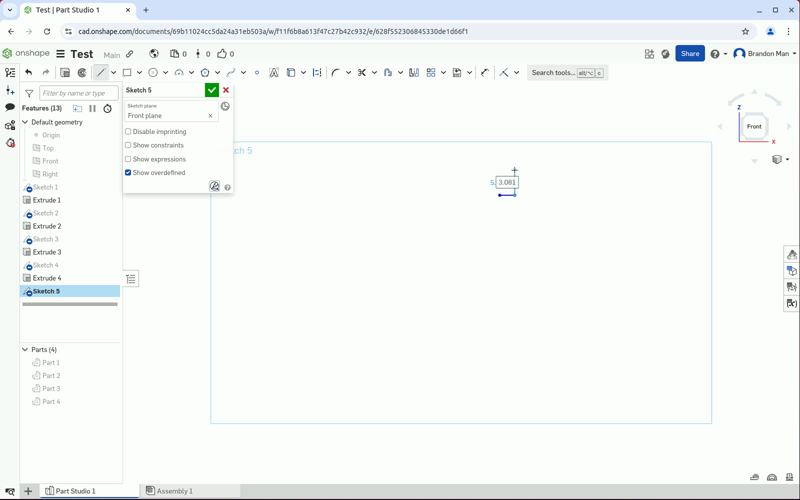
click(514, 169)
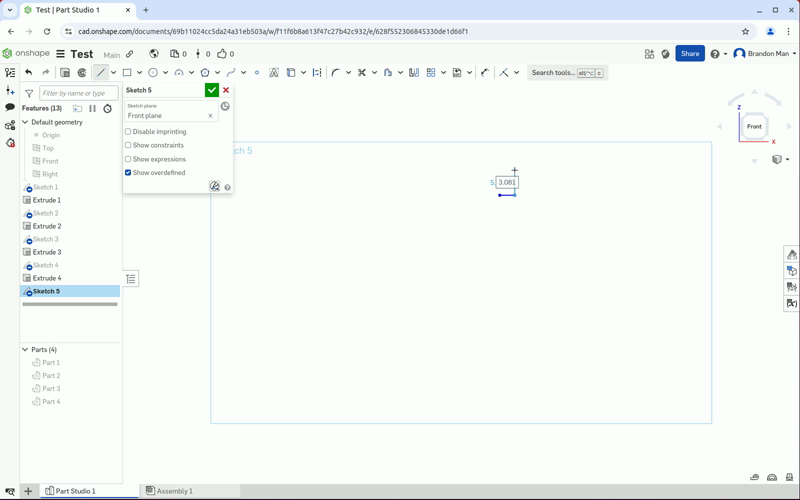
key_up(shift)
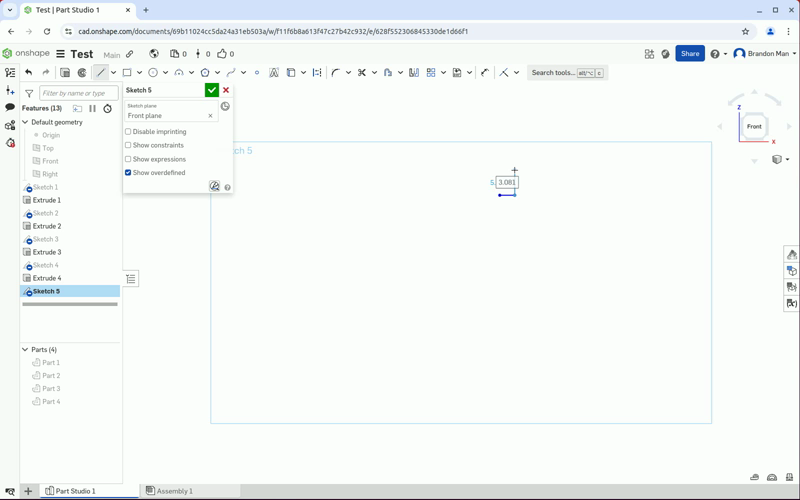
key_down(shift)
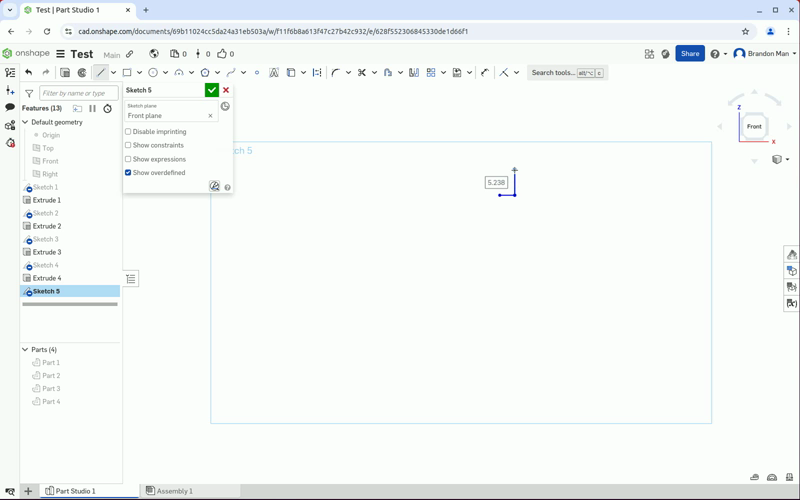
mouse_move(544, 169)
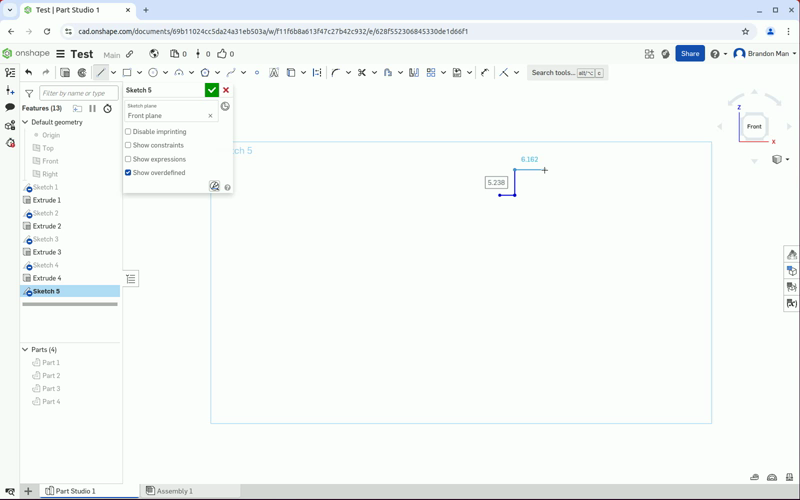
mouse_move(499, 169)
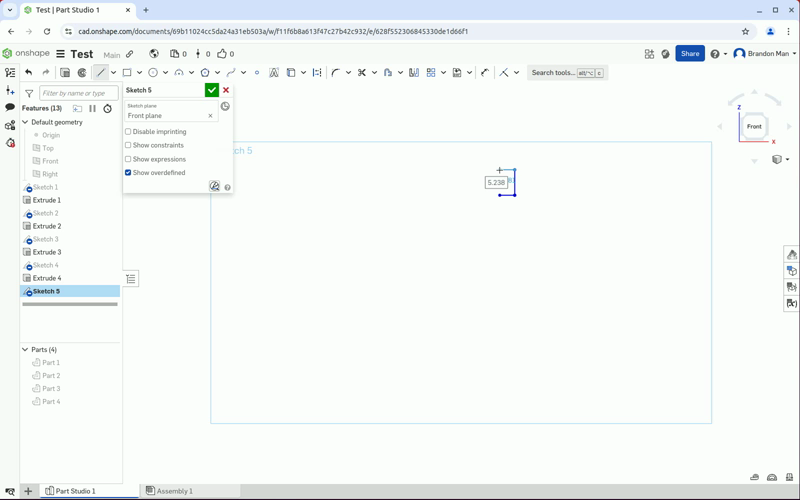
click(499, 169)
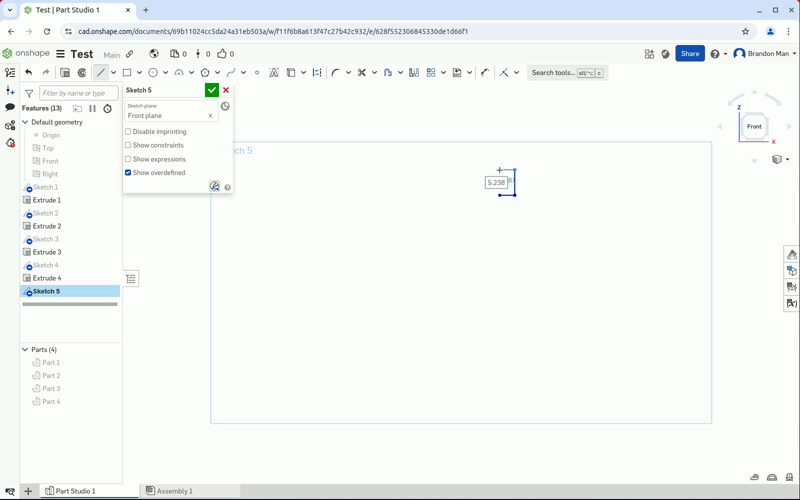
key_up(shift)
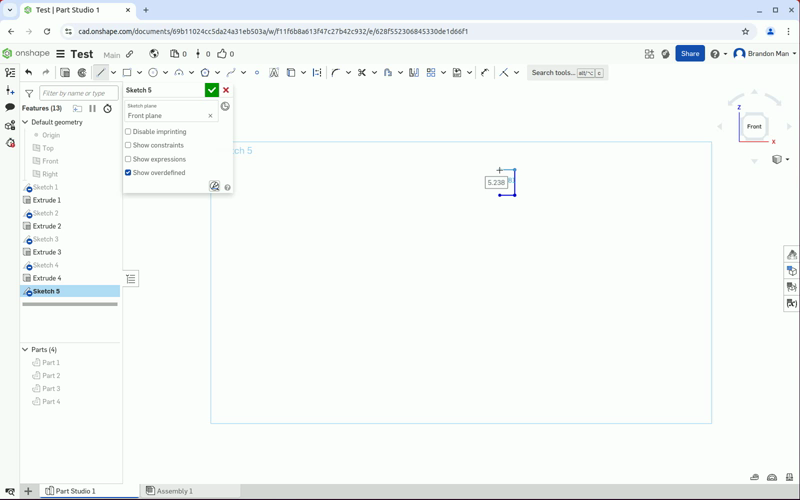
mouse_move(529, 169)
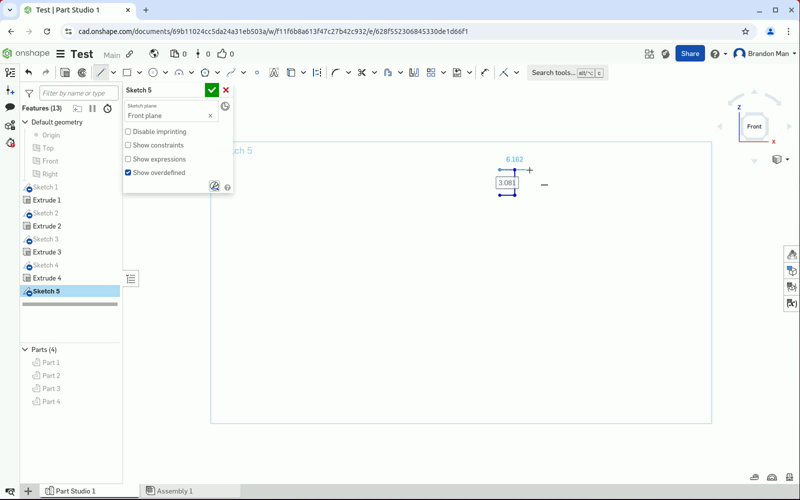
key_down(shift)
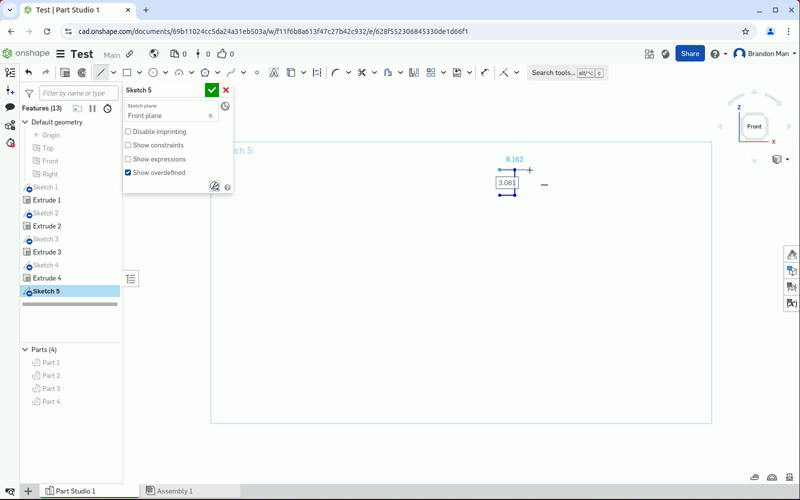
mouse_move(499, 195)
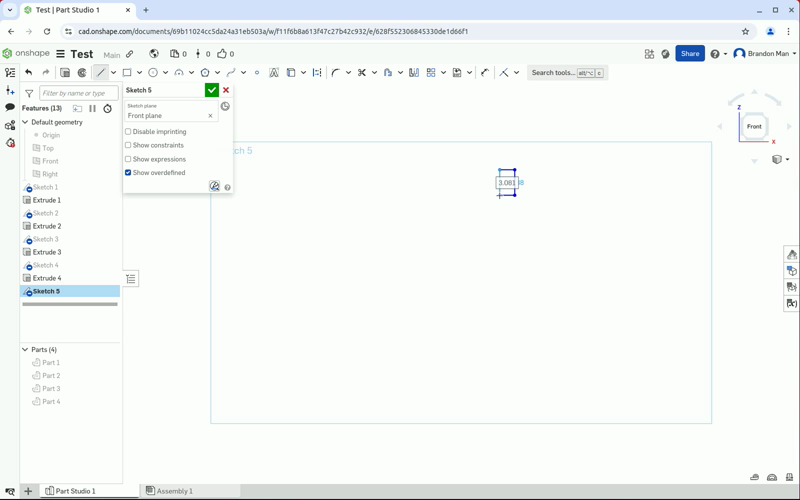
key_up(shift)
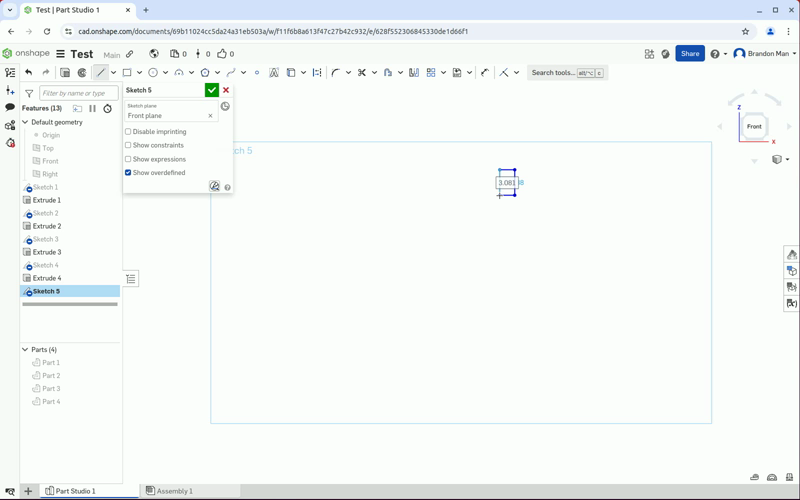
click(499, 195)
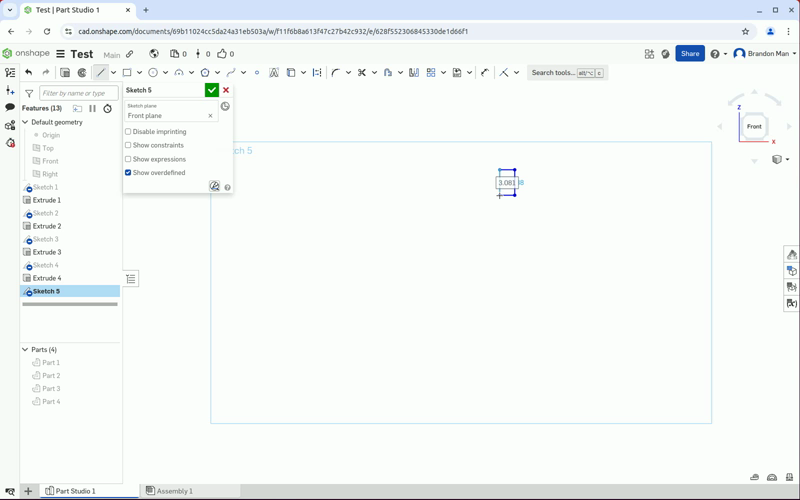
key(esc)
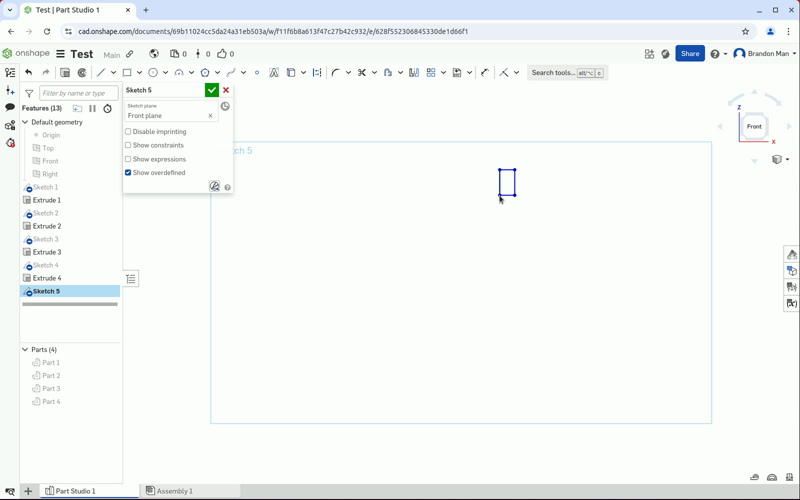
mouse_move(510, 170)
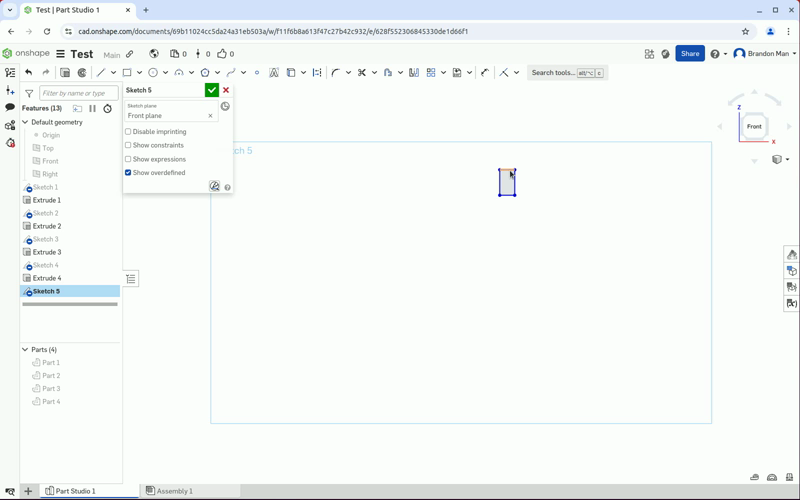
scroll(6)
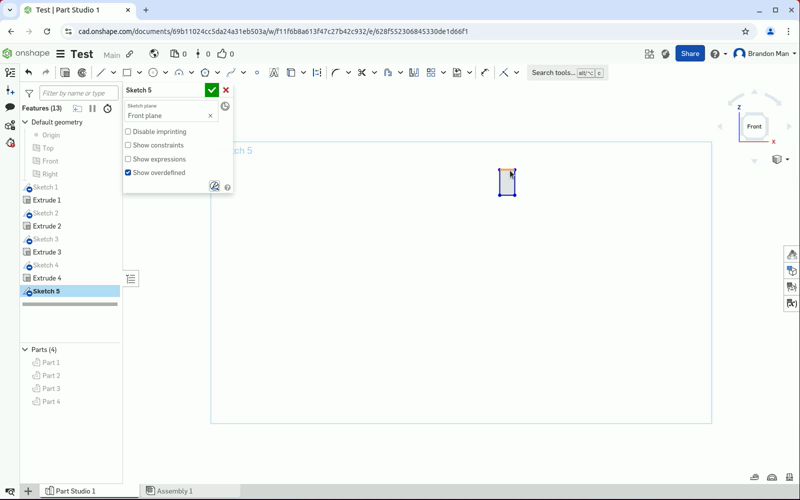
scroll(6)
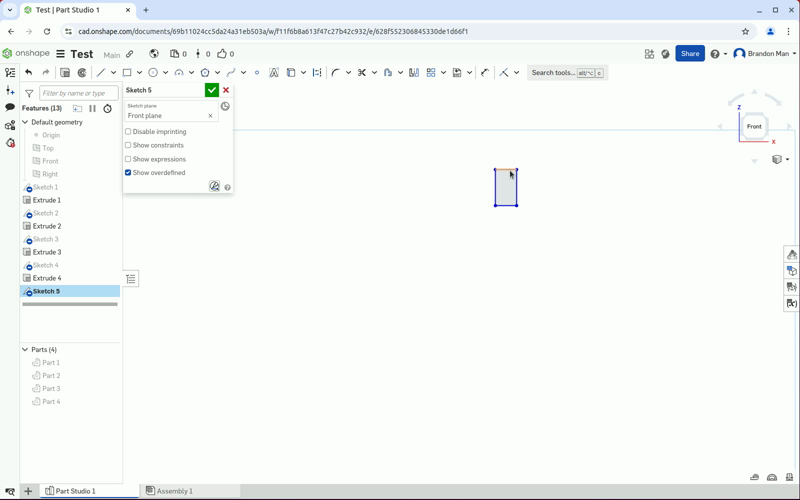
scroll(6)
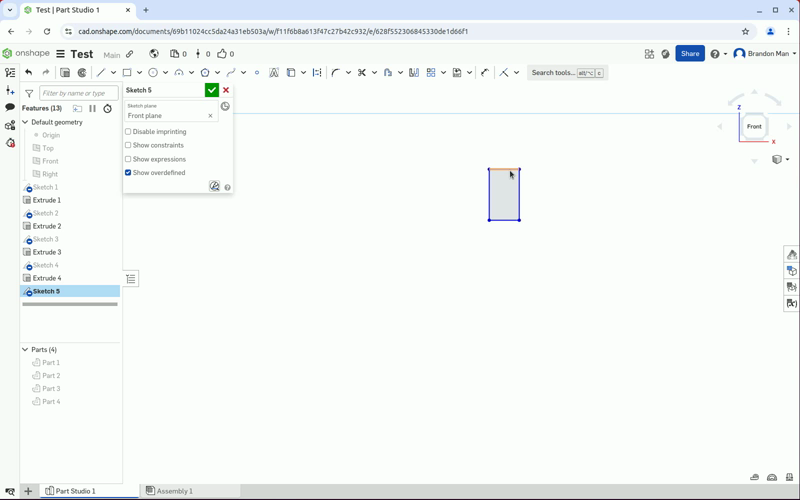
scroll(6)
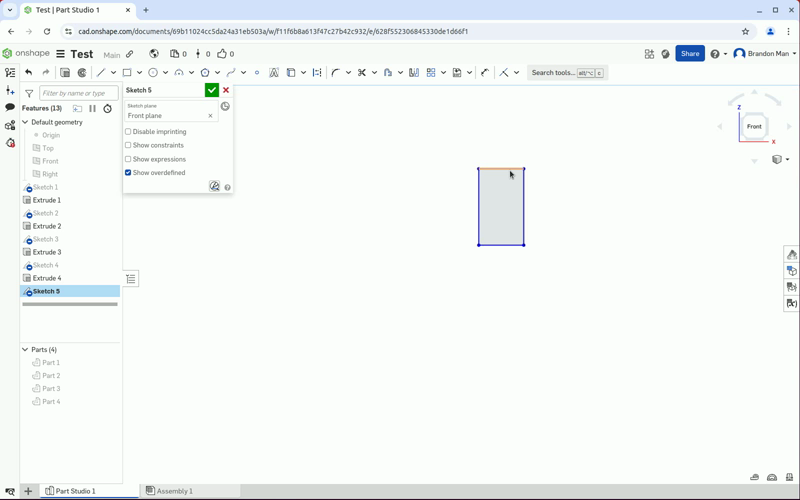
scroll(6)
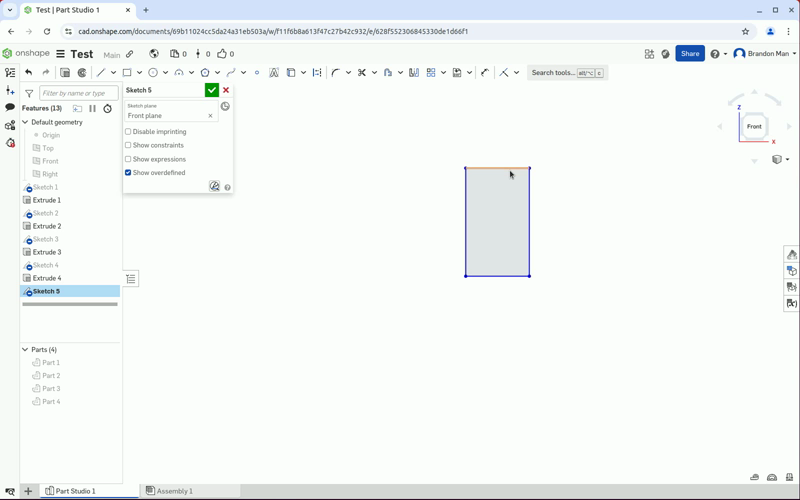
scroll(6)
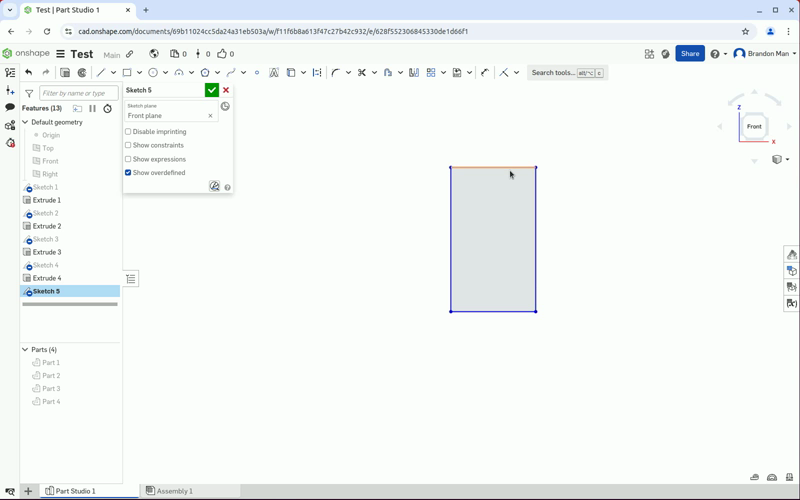
scroll(6)
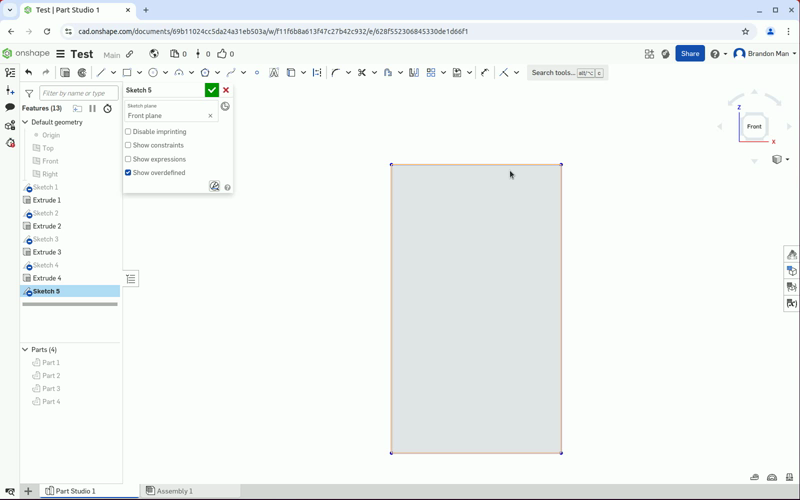
click(510, 170)
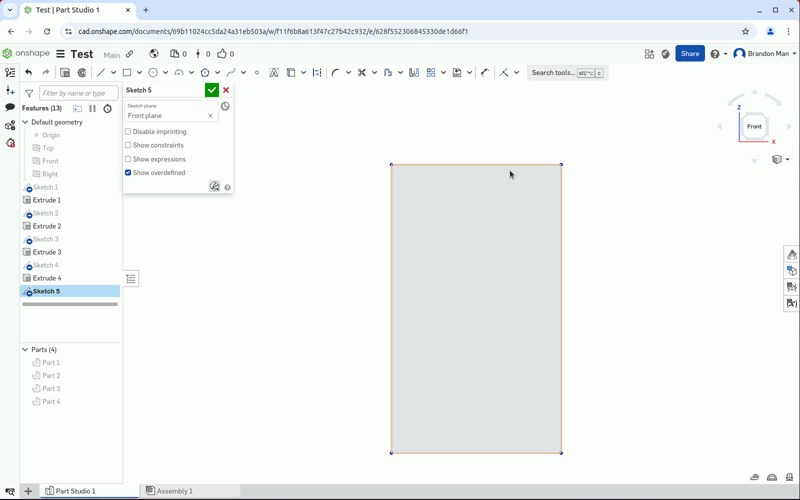
scroll(-6)
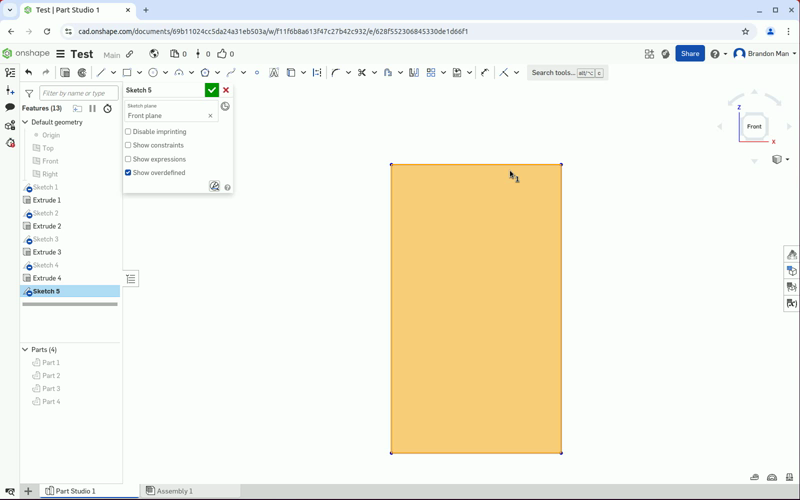
scroll(-6)
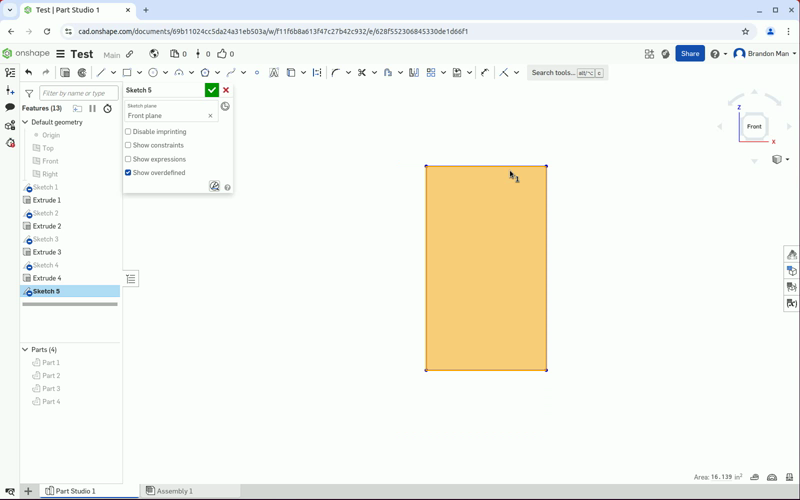
scroll(-6)
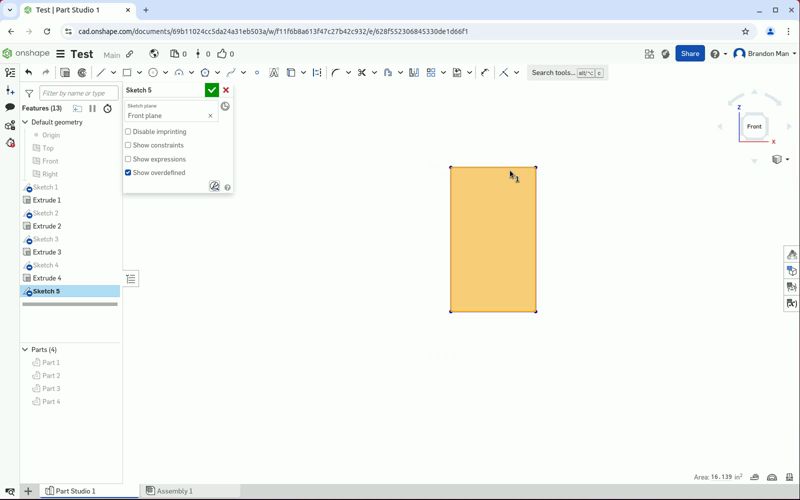
scroll(-6)
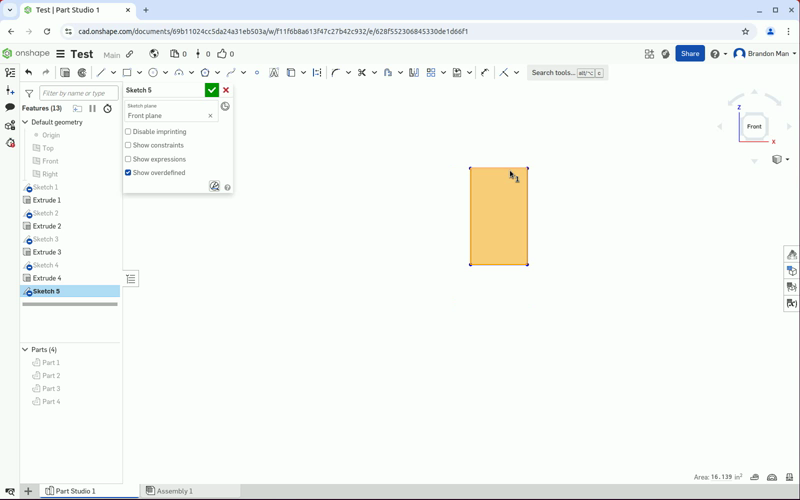
scroll(-6)
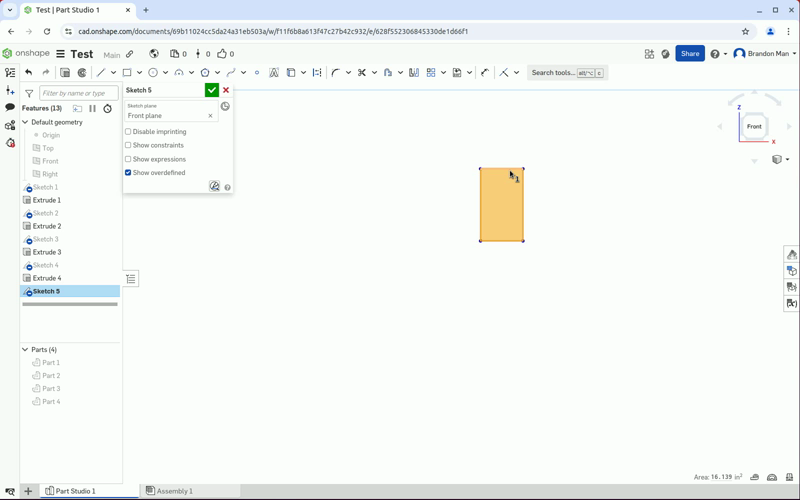
scroll(-6)
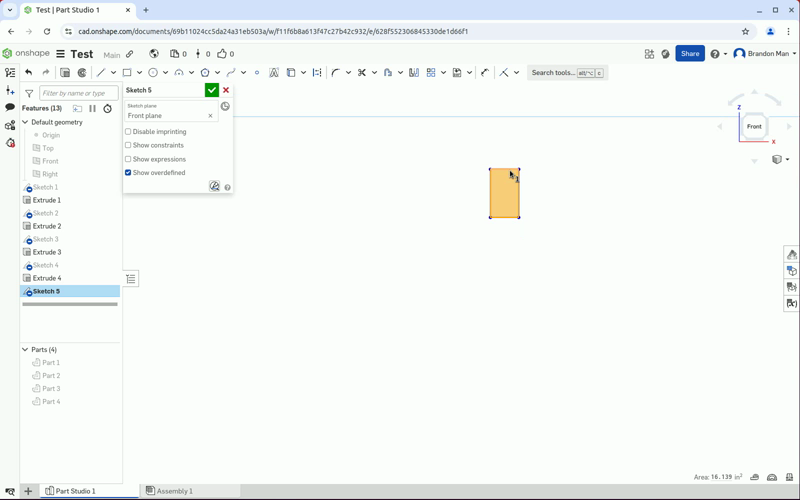
scroll(-6)
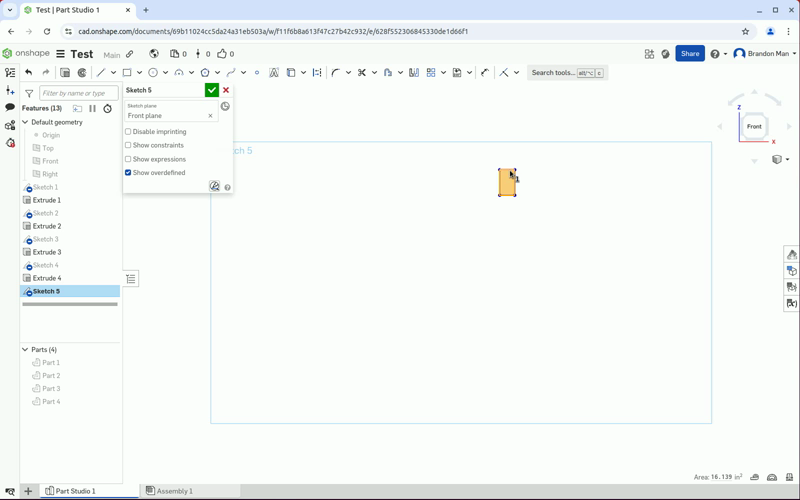
mouse_move(73, 352)
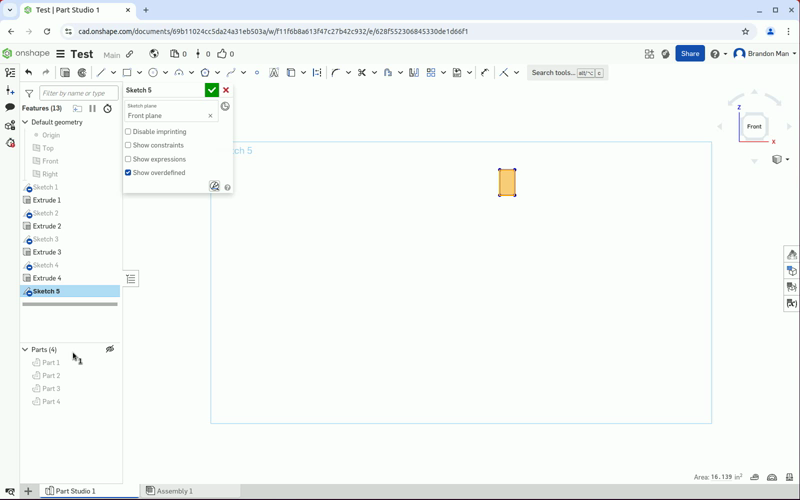
key(shift+y)
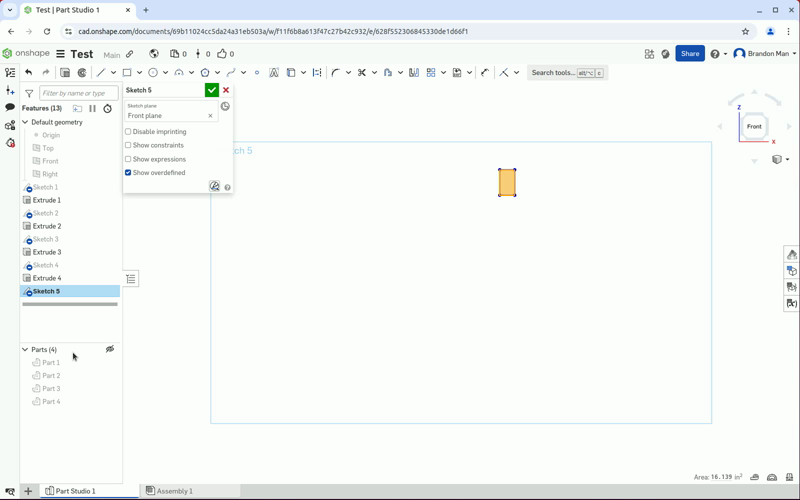
key(shift+e)
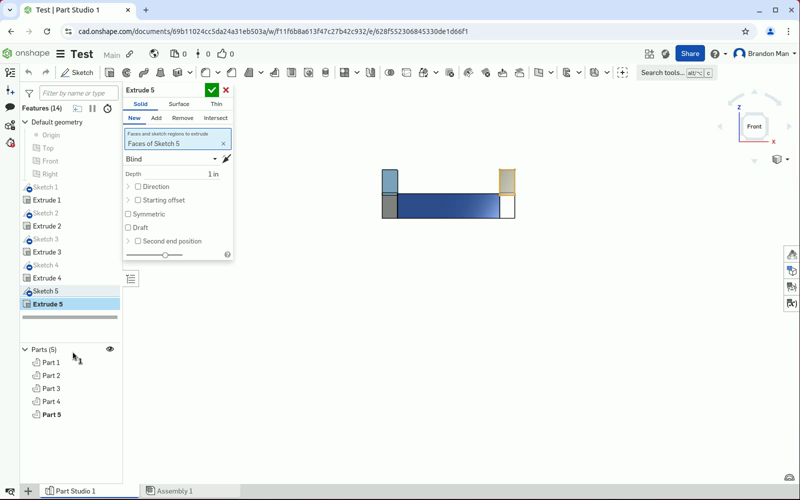
mouse_move(143, 106)
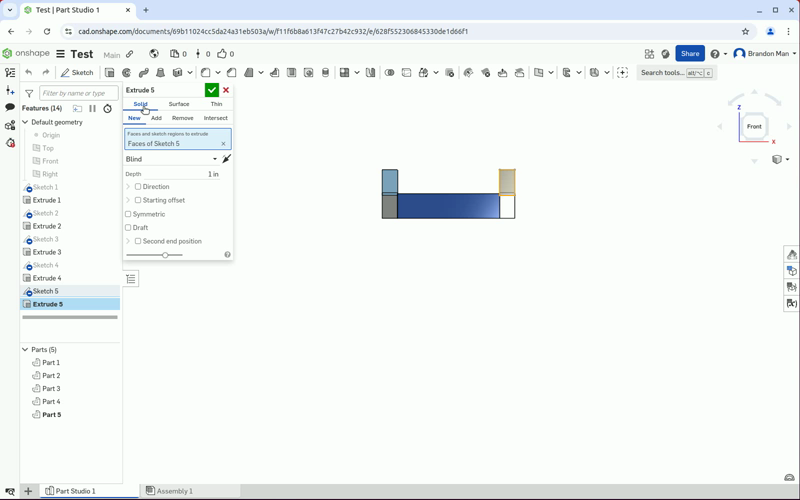
click(143, 106)
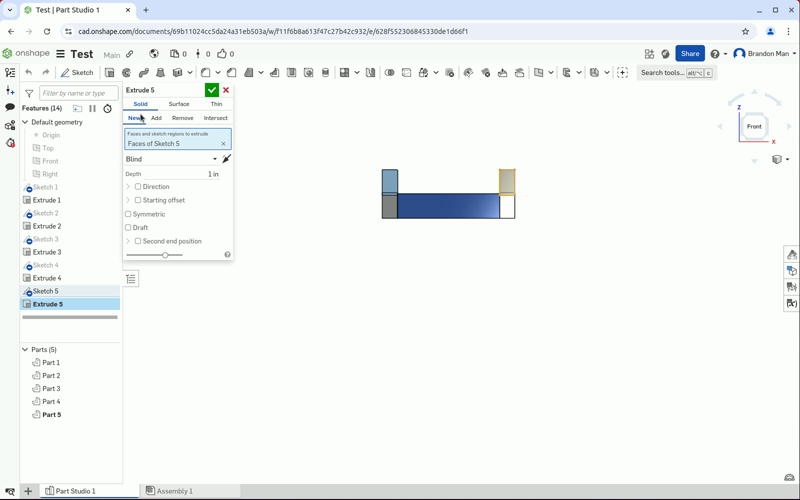
mouse_move(137, 120)
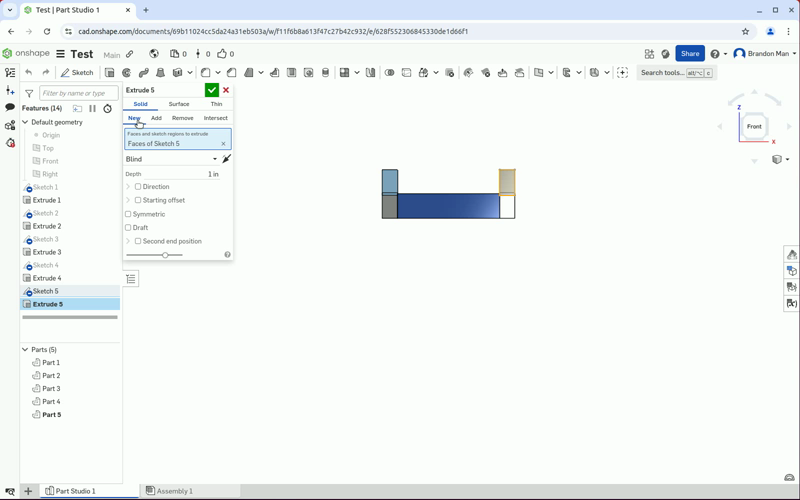
click(137, 120)
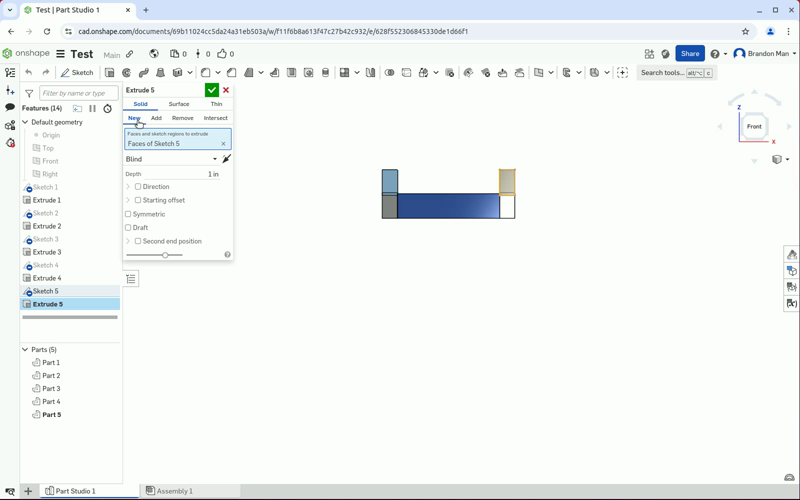
key(tab, 4)
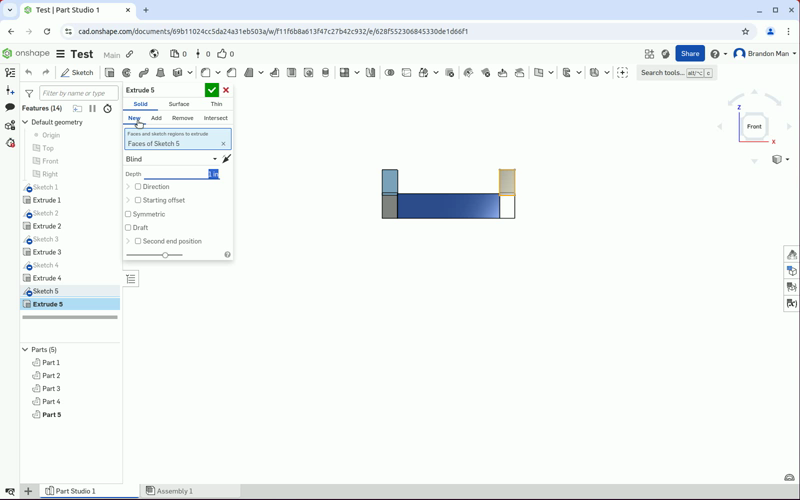
text(9.869)
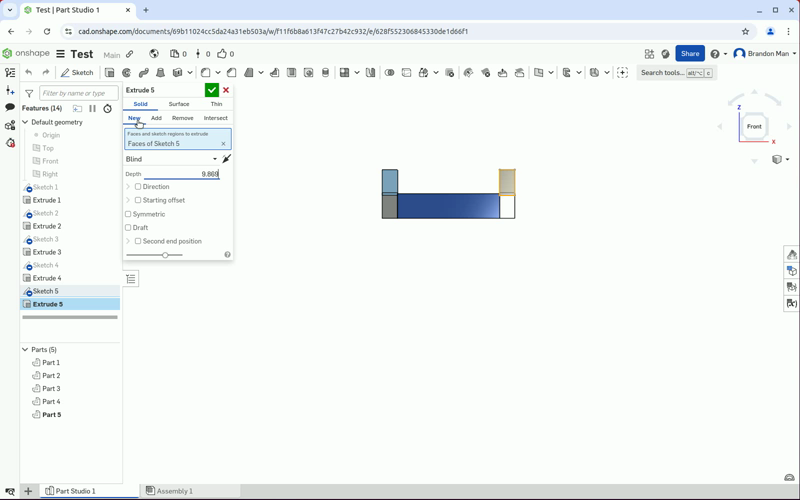
key(enter)
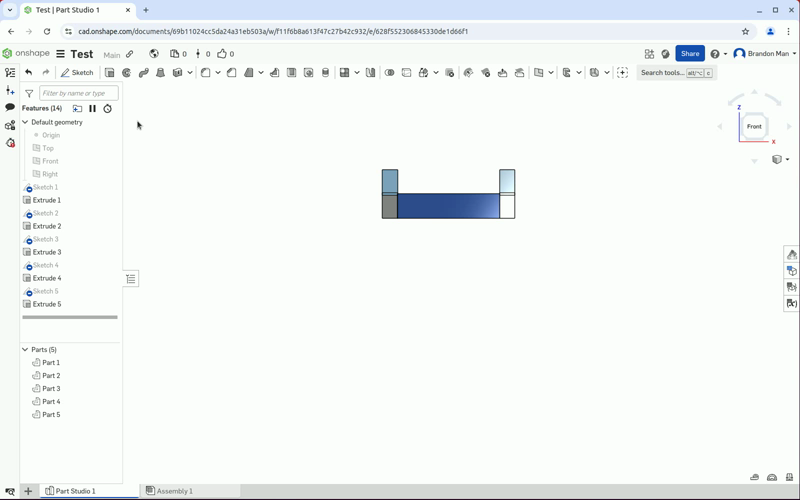
key(shift+h)
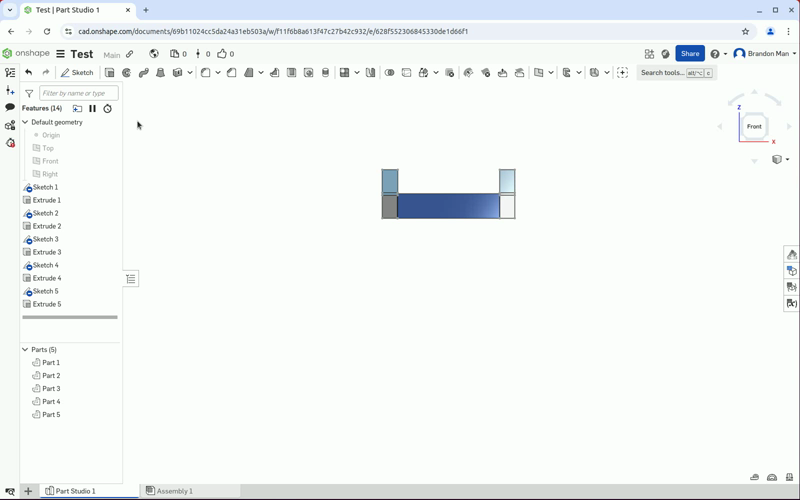
key(shift+h)
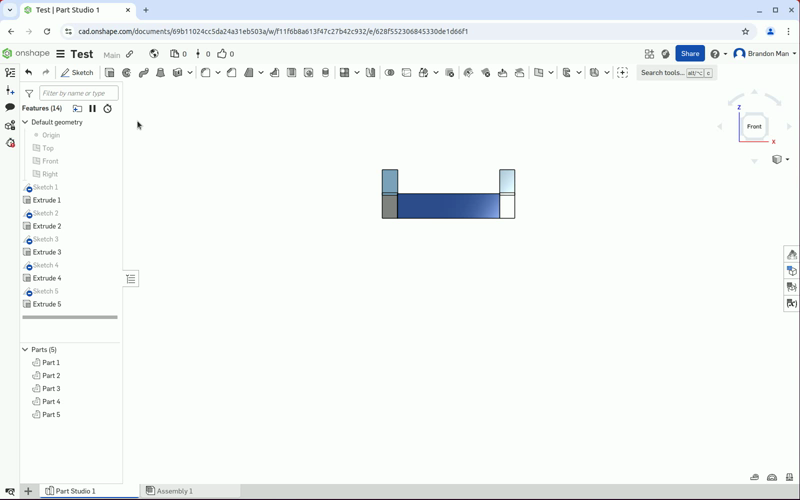
mouse_move(73, 189)
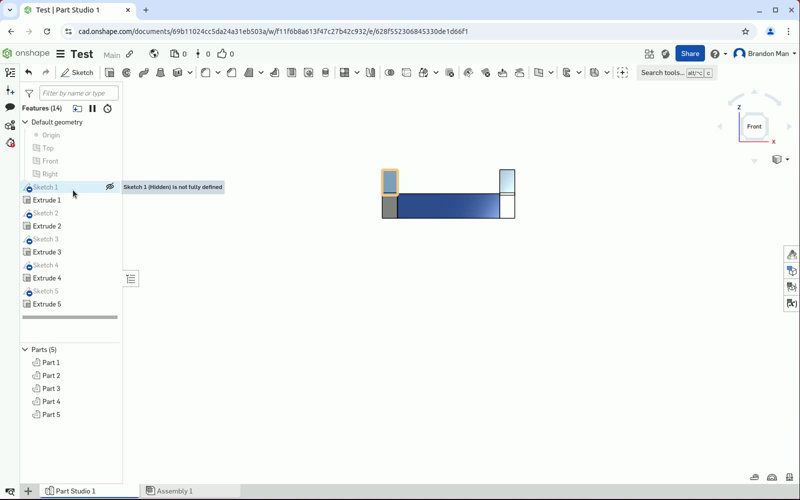
click(73, 189)
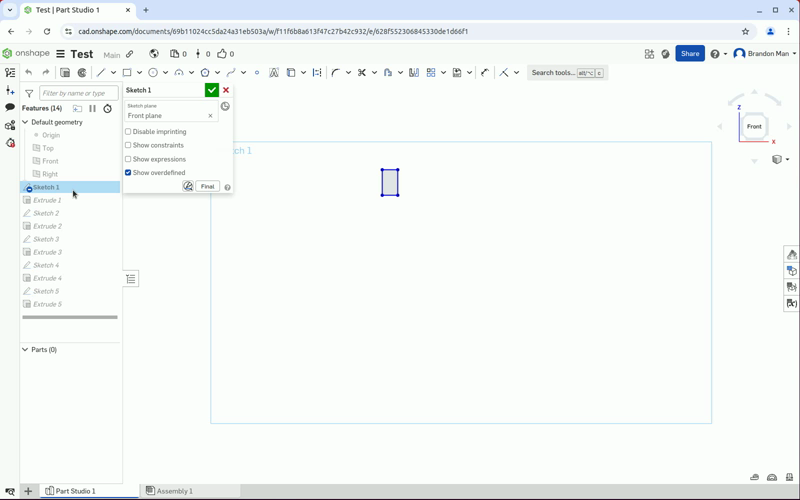
mouse_move(229, 92)
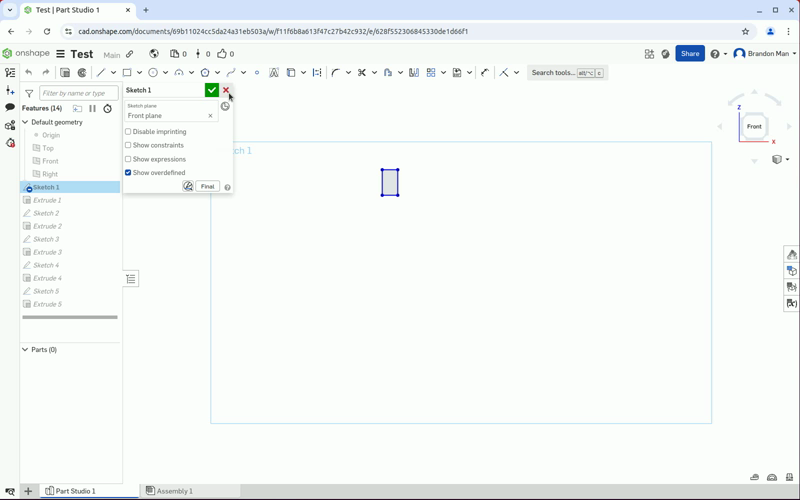
click(229, 92)
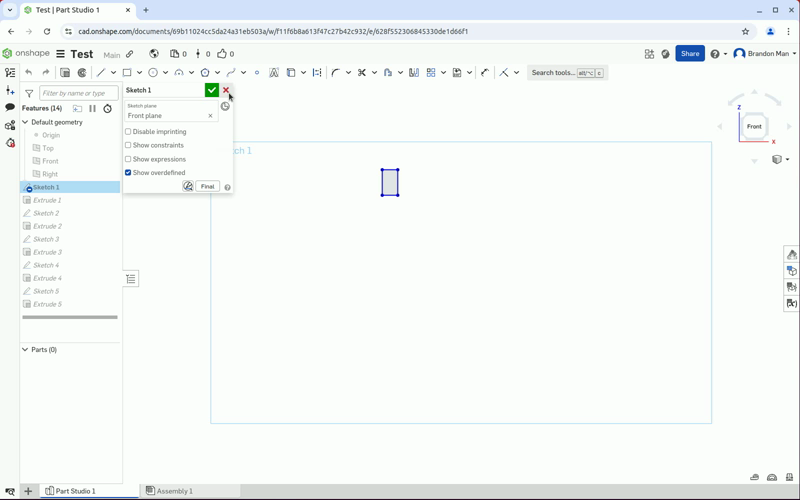
key(shift+s)
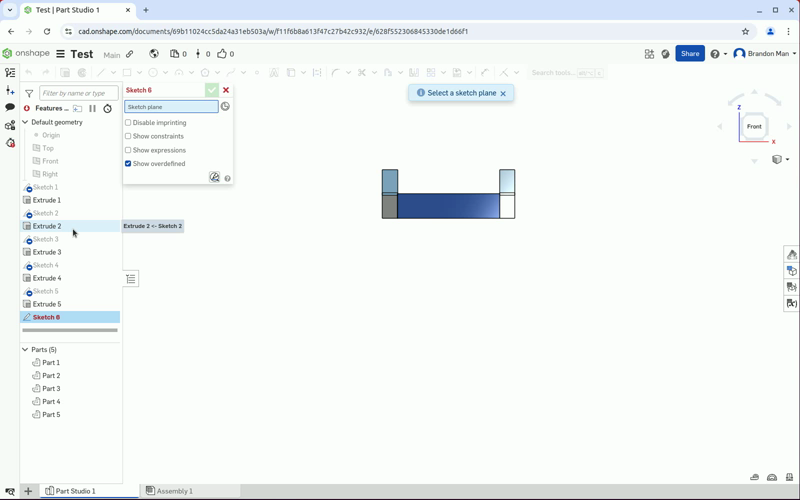
scroll(3)
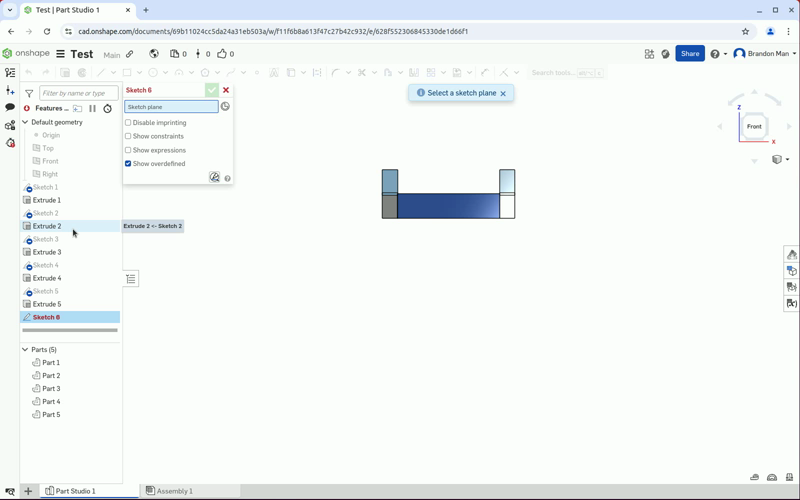
mouse_move(73, 163)
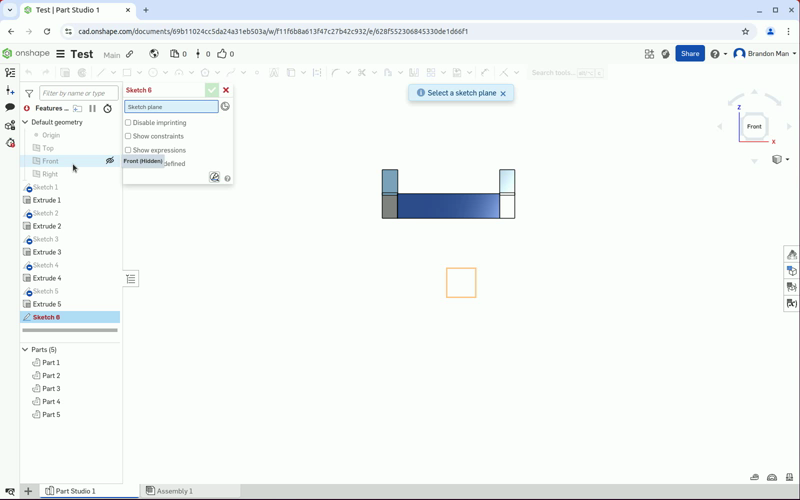
click(73, 163)
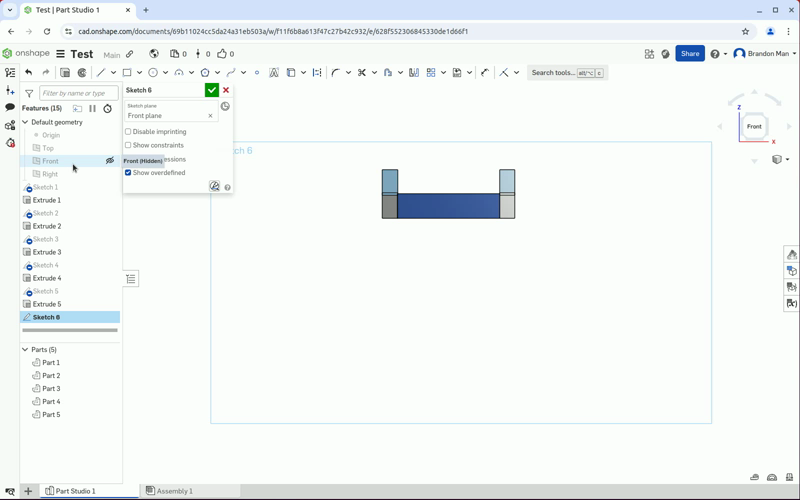
mouse_move(73, 352)
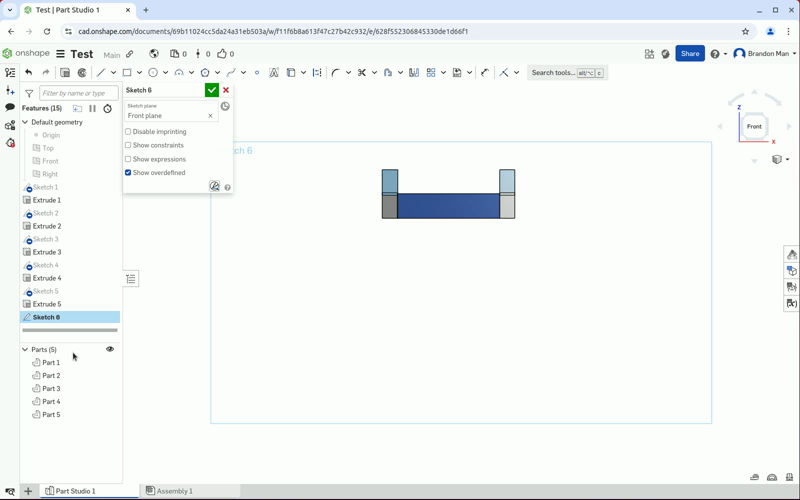
key(y)
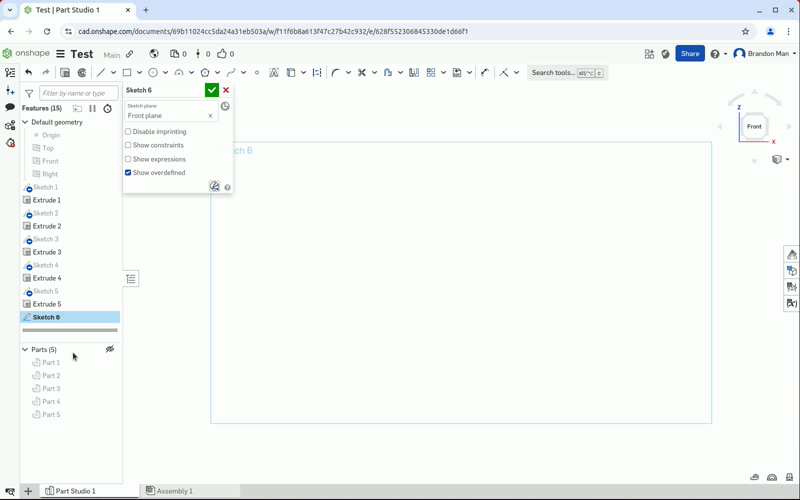
key(l)
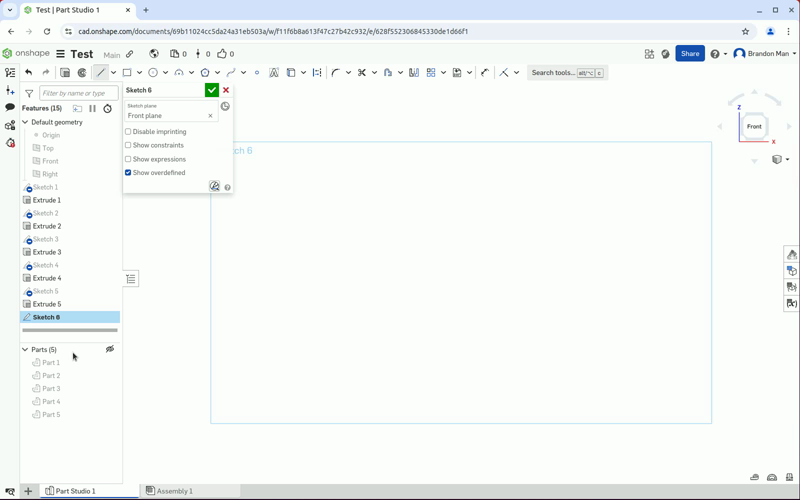
key_down(shift)
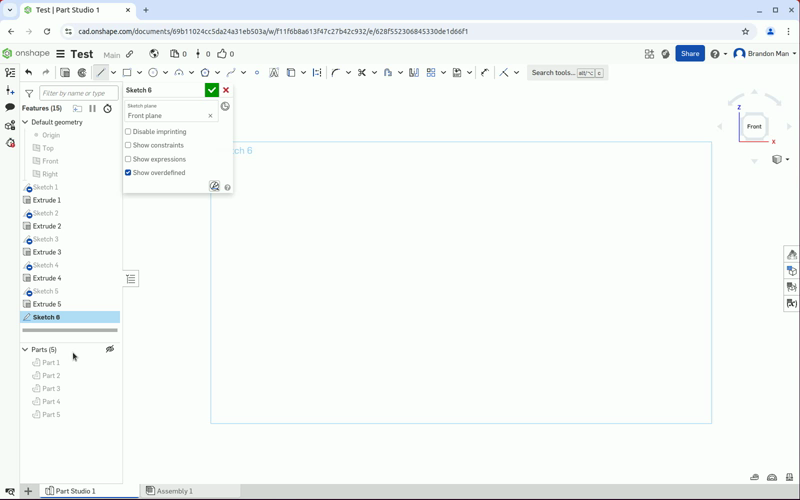
mouse_move(382, 195)
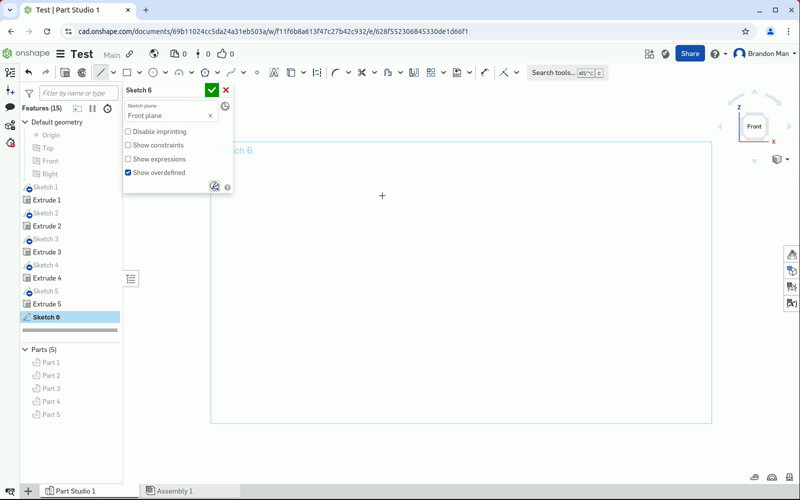
click(382, 195)
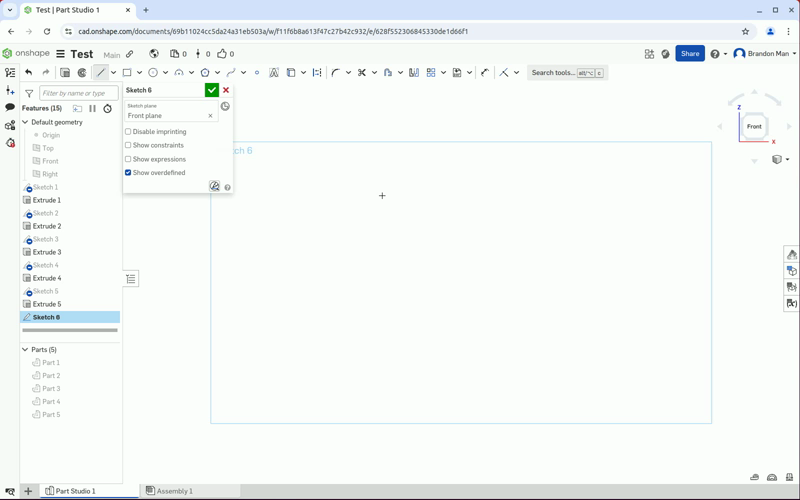
key_up(shift)
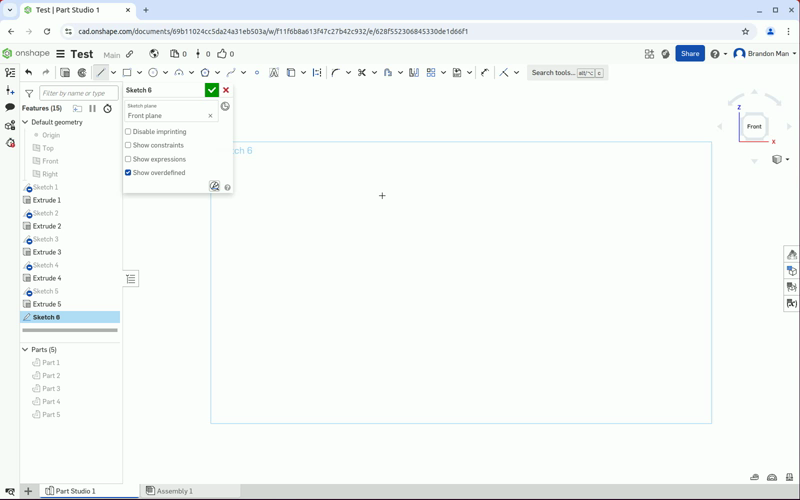
key_down(shift)
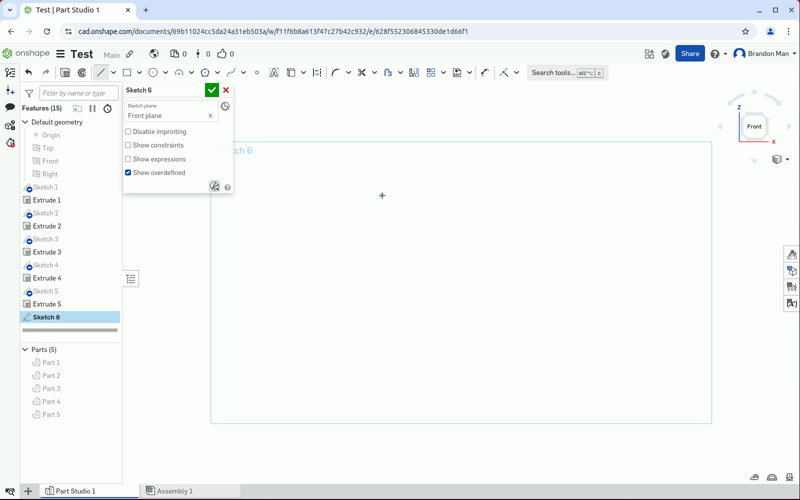
mouse_move(412, 195)
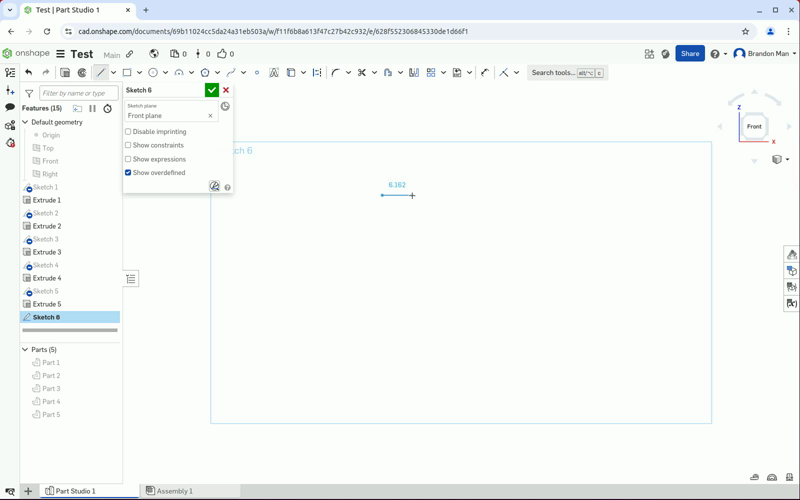
mouse_move(397, 195)
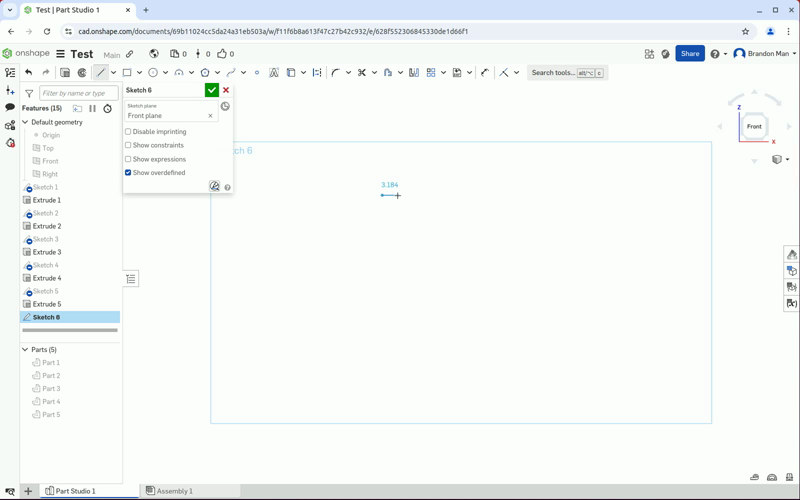
click(397, 195)
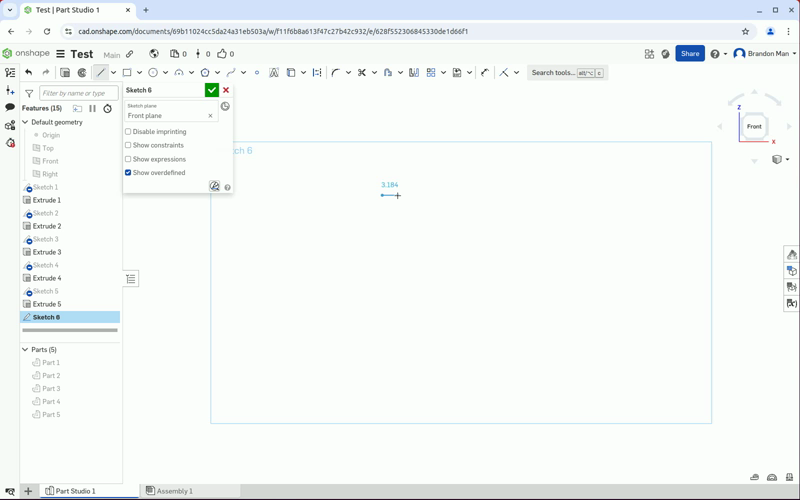
key_up(shift)
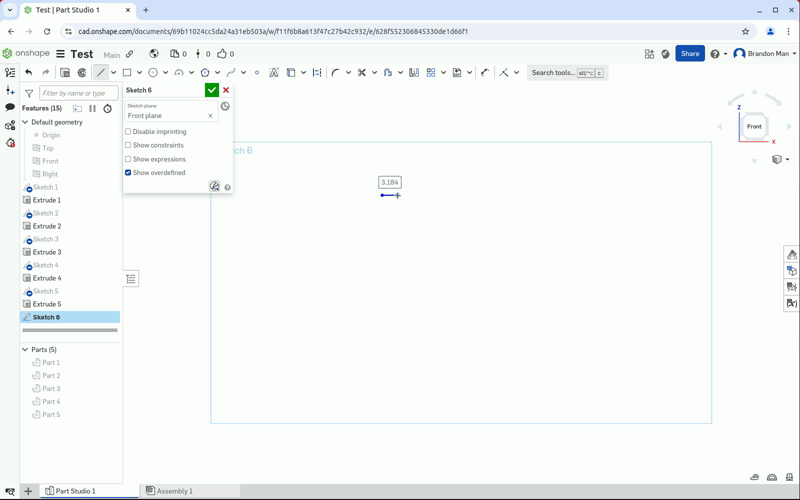
key_down(shift)
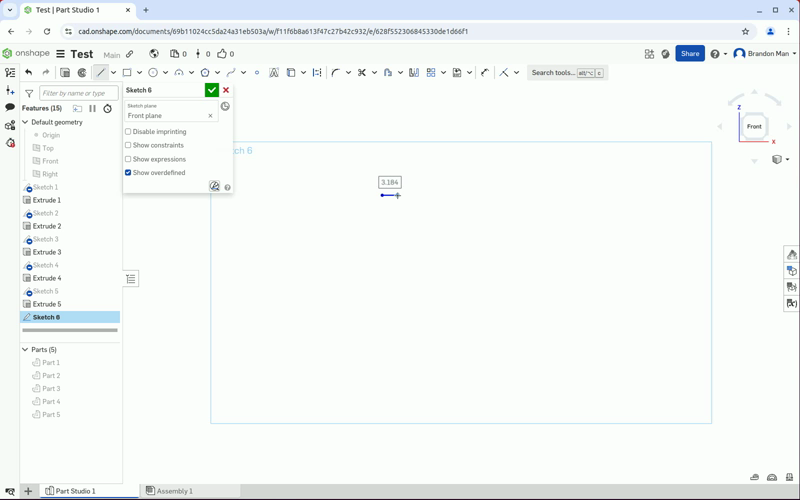
mouse_move(427, 195)
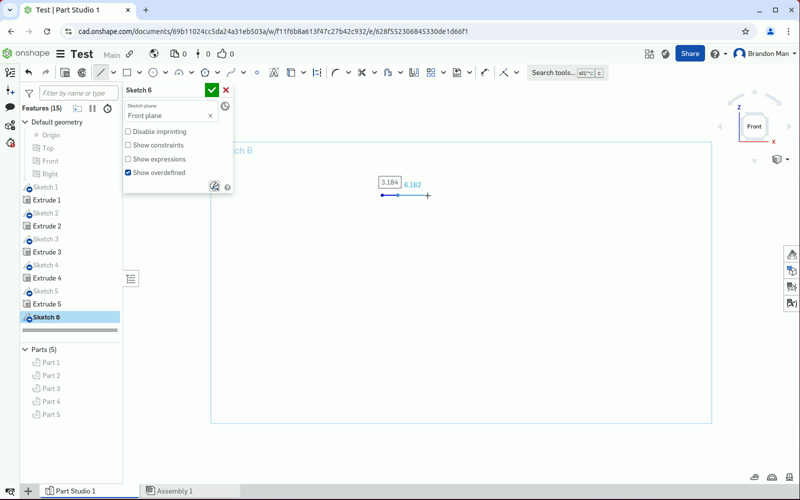
mouse_move(397, 169)
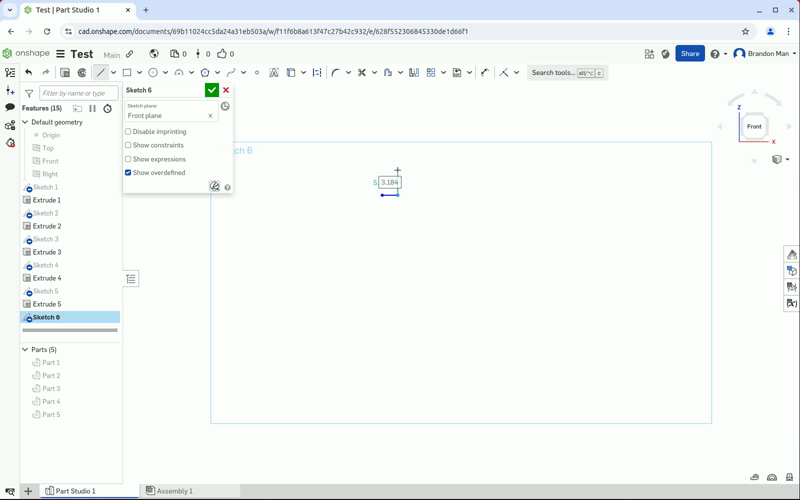
click(397, 169)
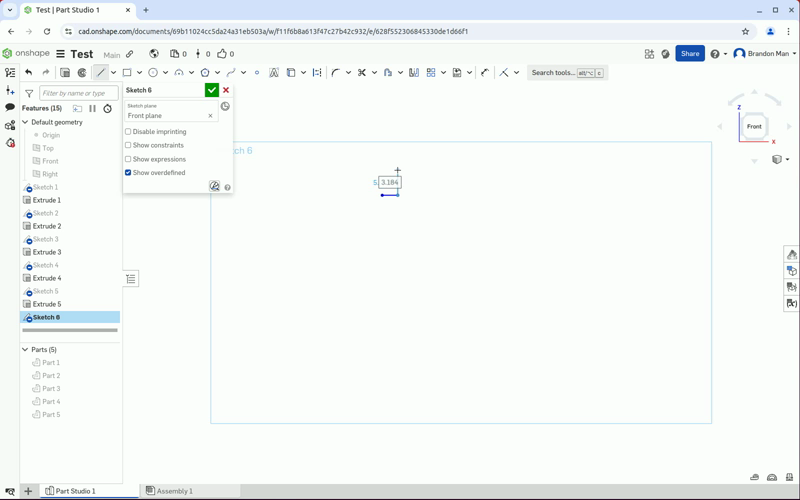
key_up(shift)
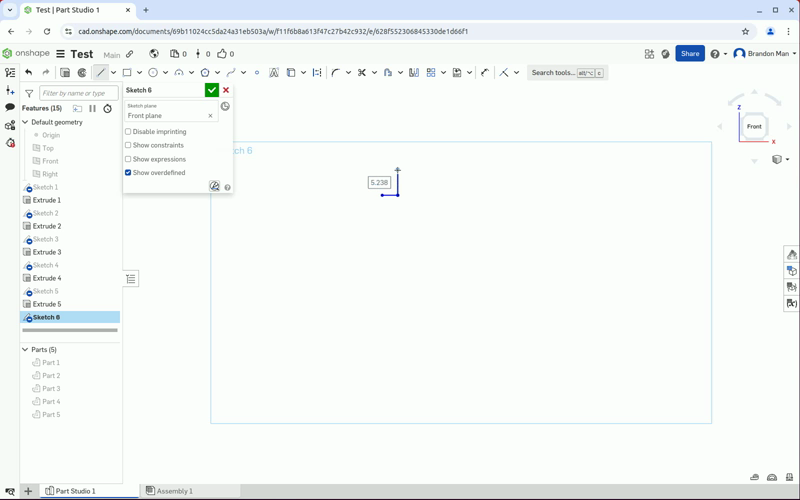
key_down(shift)
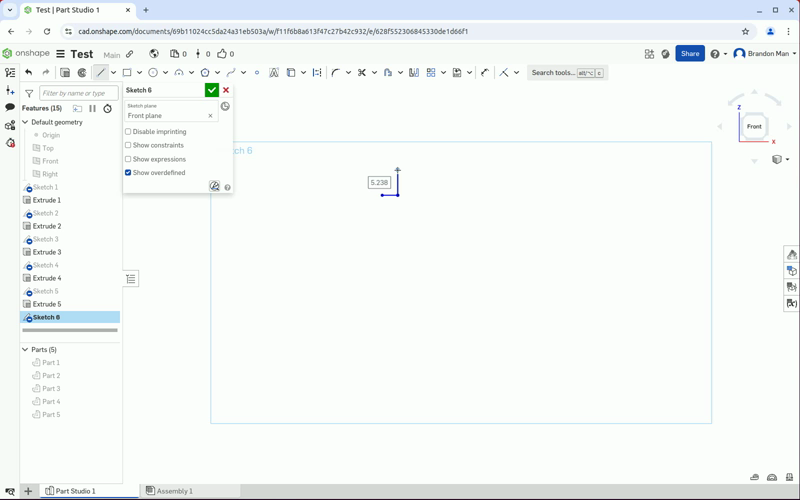
mouse_move(427, 169)
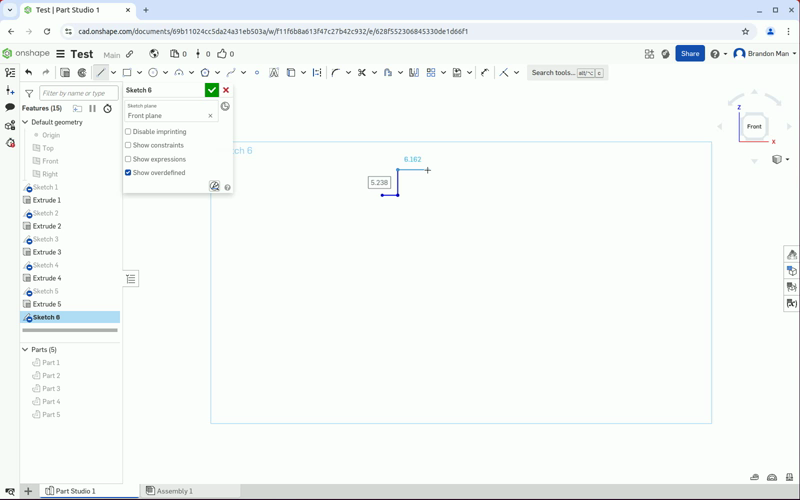
mouse_move(382, 169)
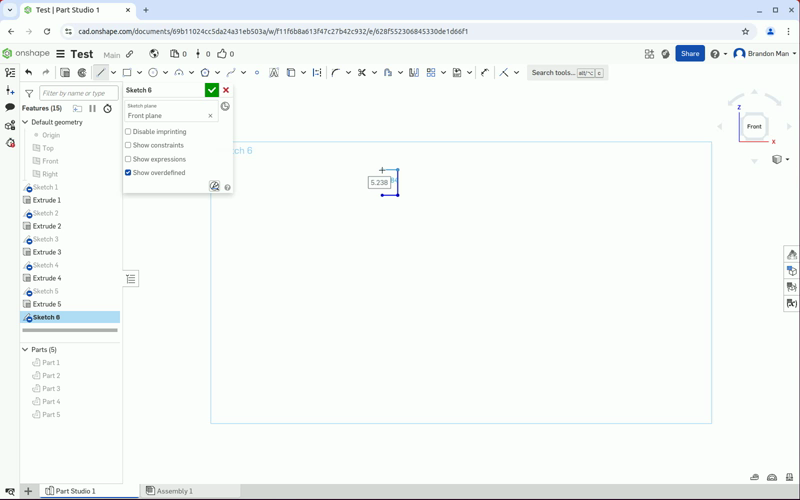
click(382, 169)
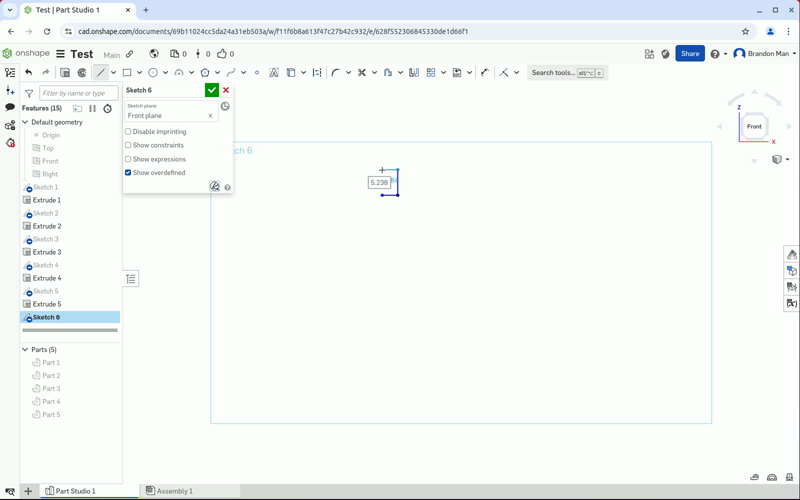
key_up(shift)
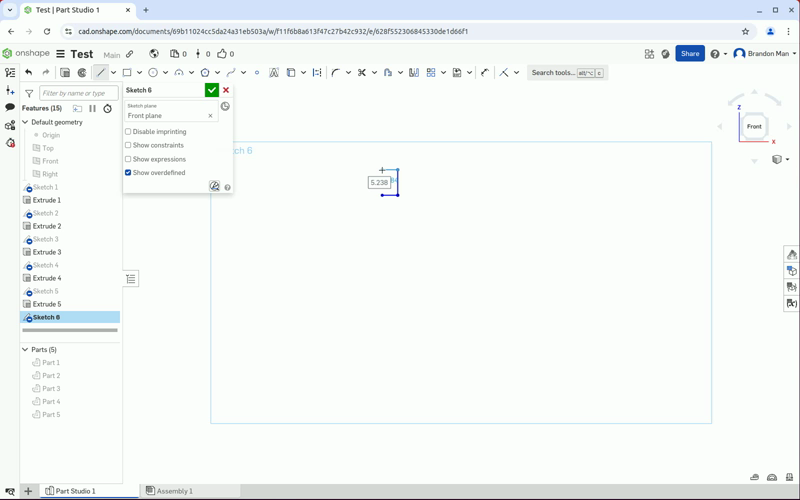
mouse_move(412, 169)
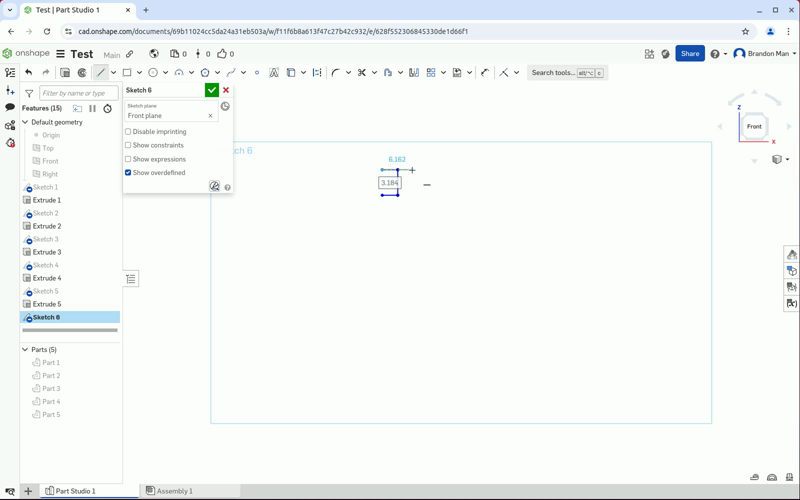
key_down(shift)
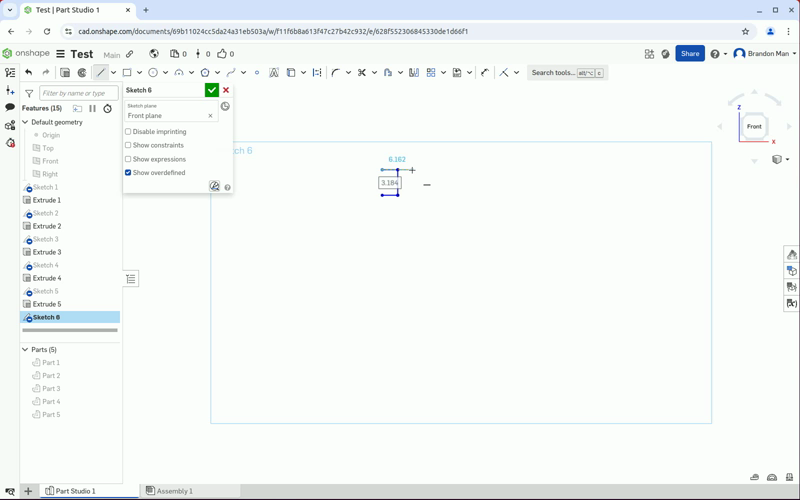
mouse_move(382, 195)
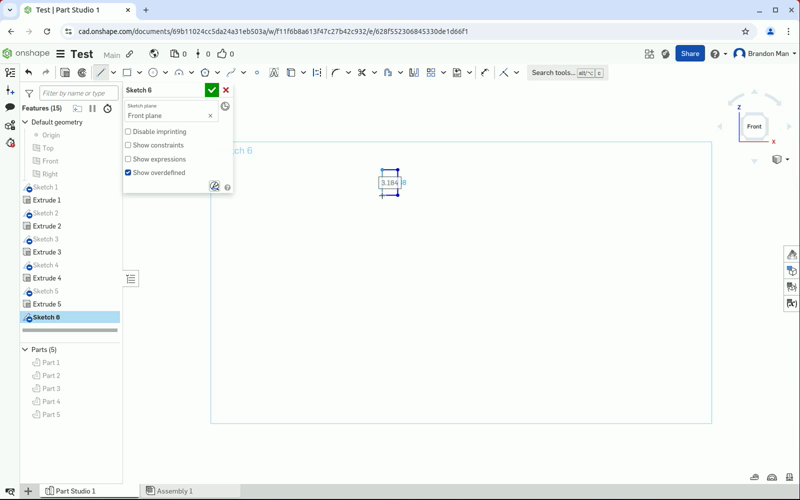
key_up(shift)
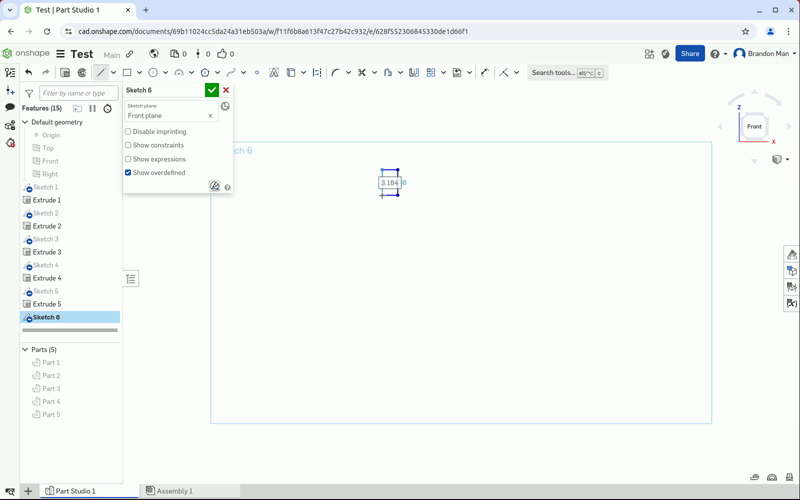
click(382, 195)
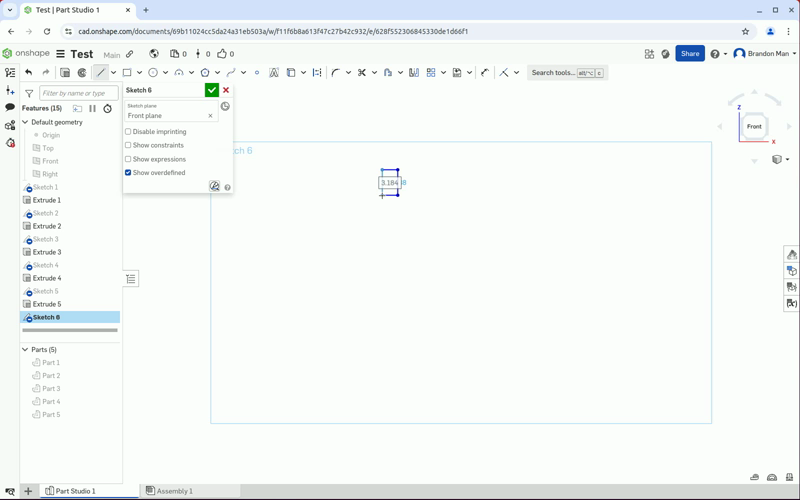
key(esc)
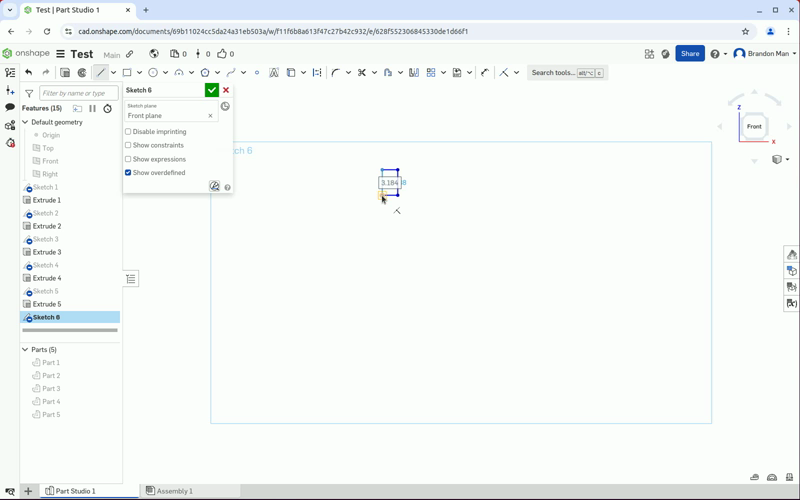
mouse_move(389, 171)
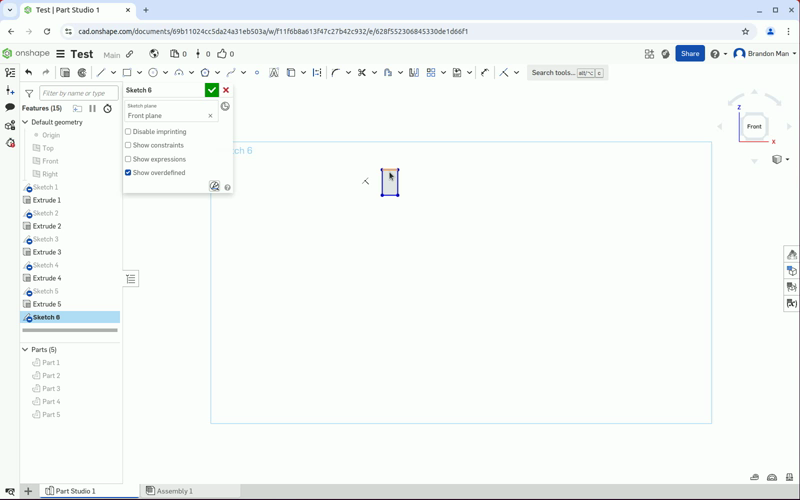
scroll(6)
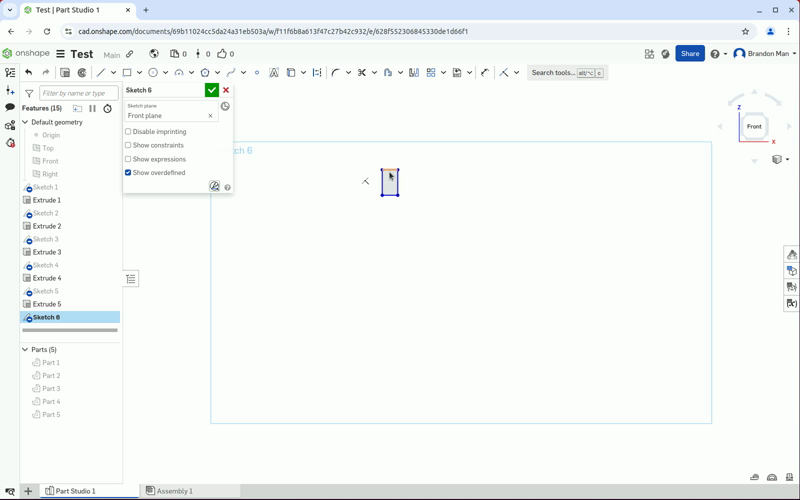
scroll(6)
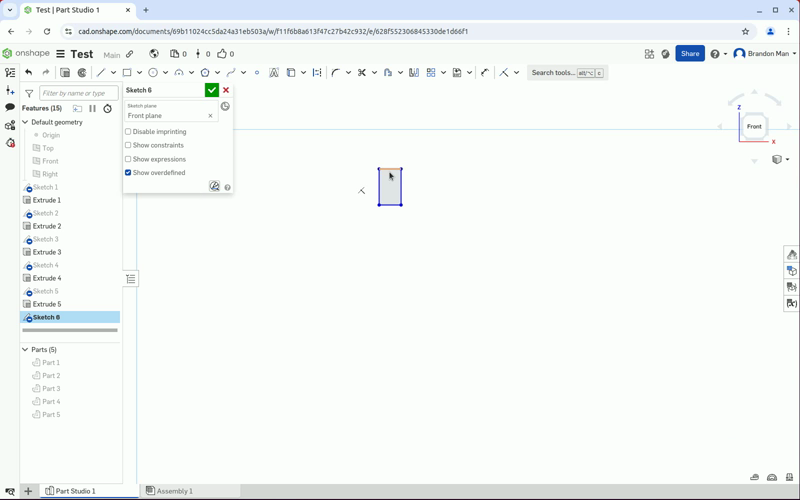
scroll(6)
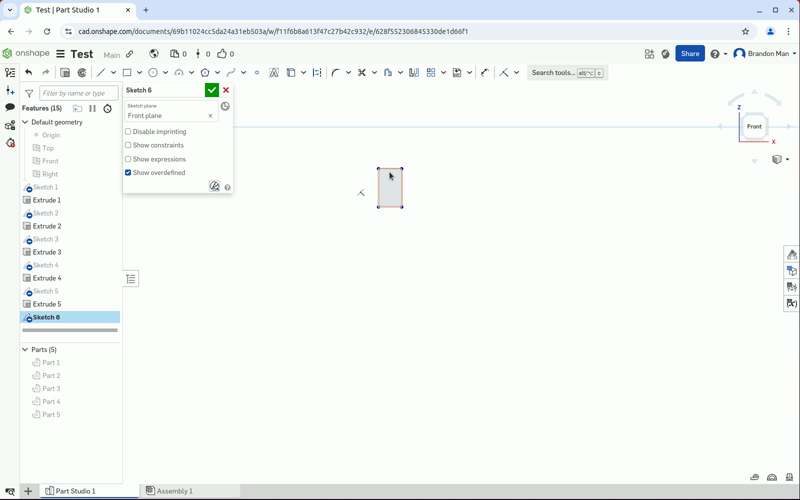
scroll(6)
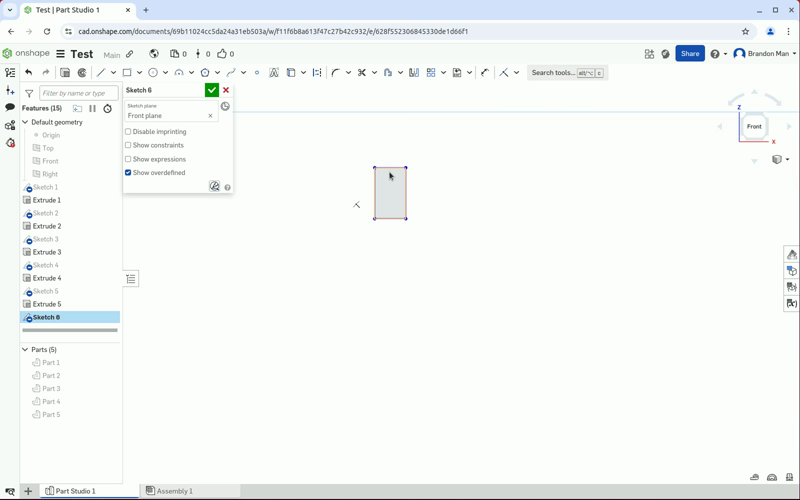
scroll(6)
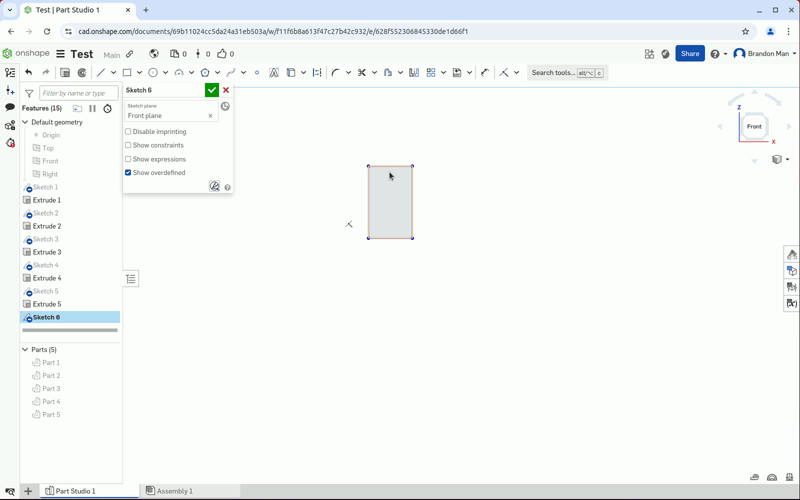
scroll(6)
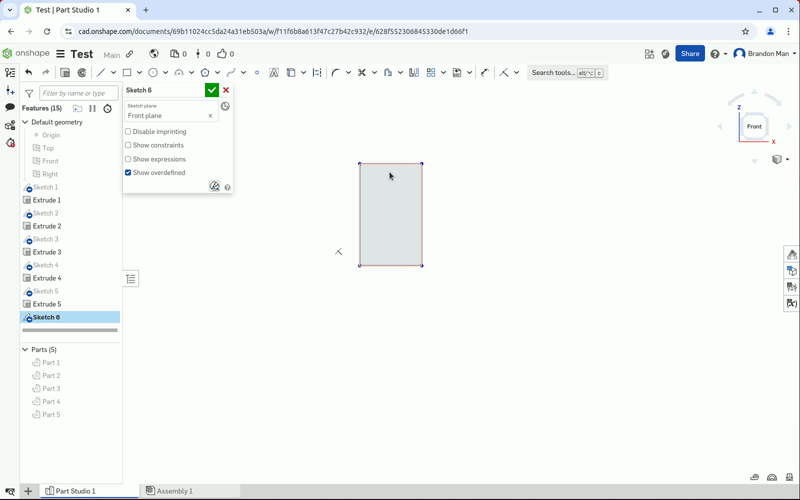
scroll(6)
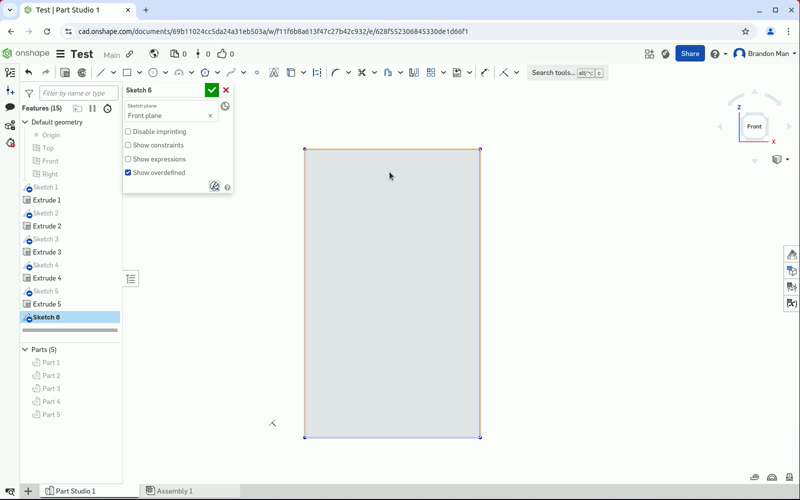
click(389, 171)
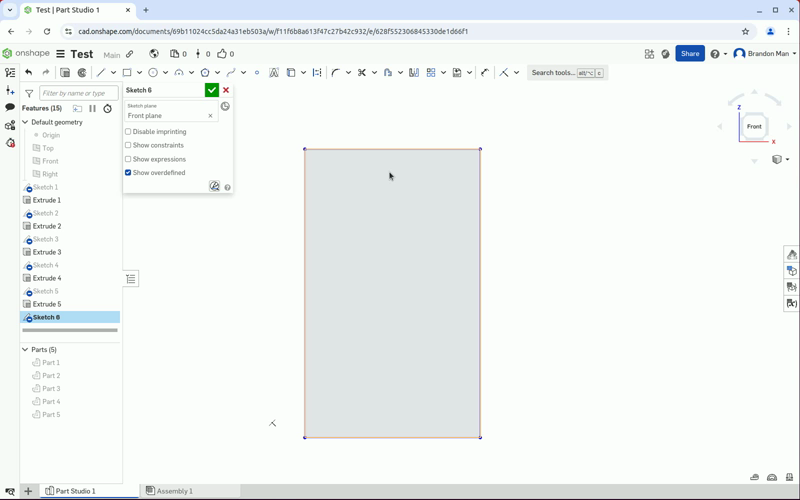
scroll(-6)
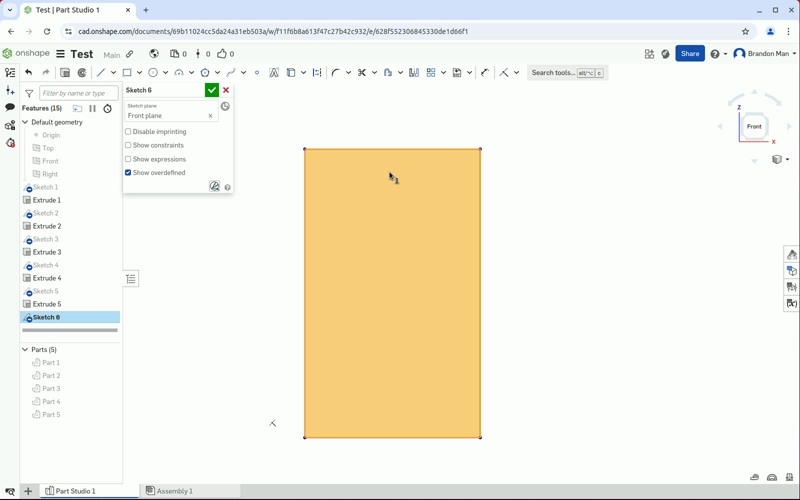
scroll(-6)
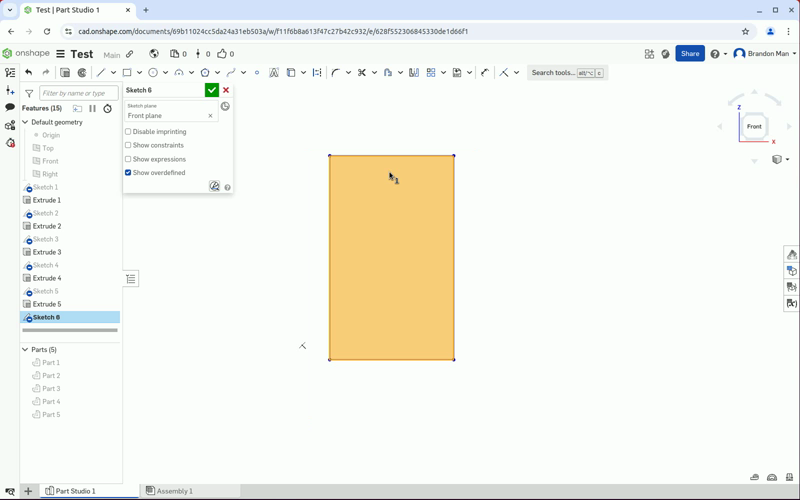
scroll(-6)
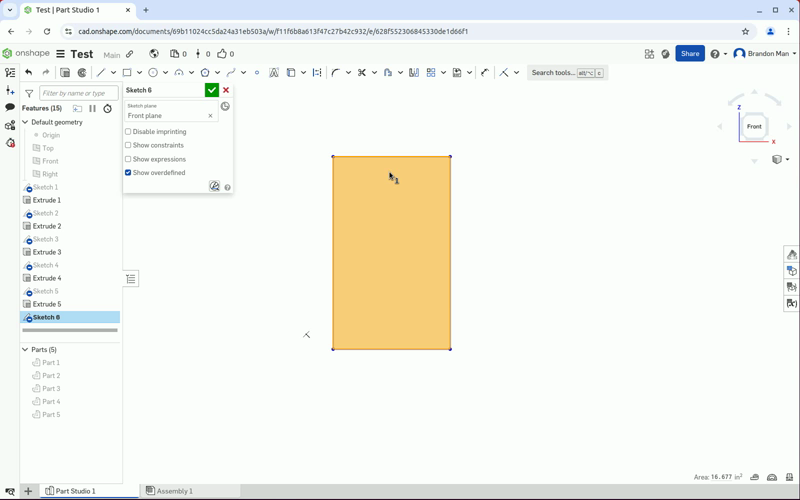
scroll(-6)
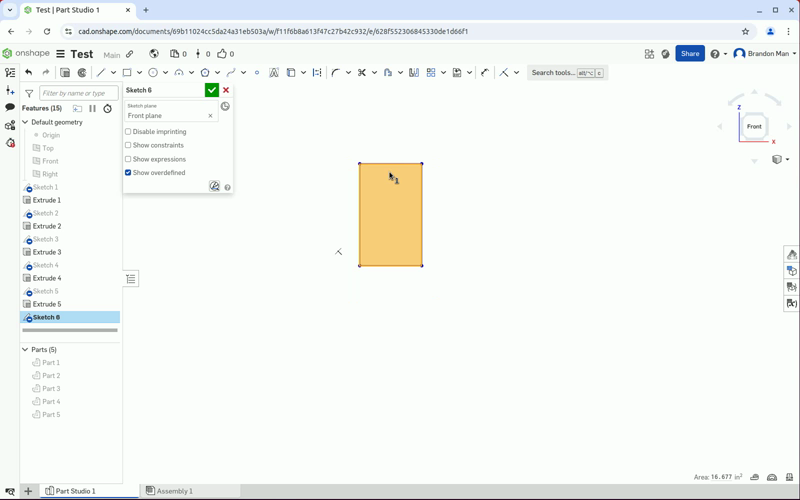
scroll(-6)
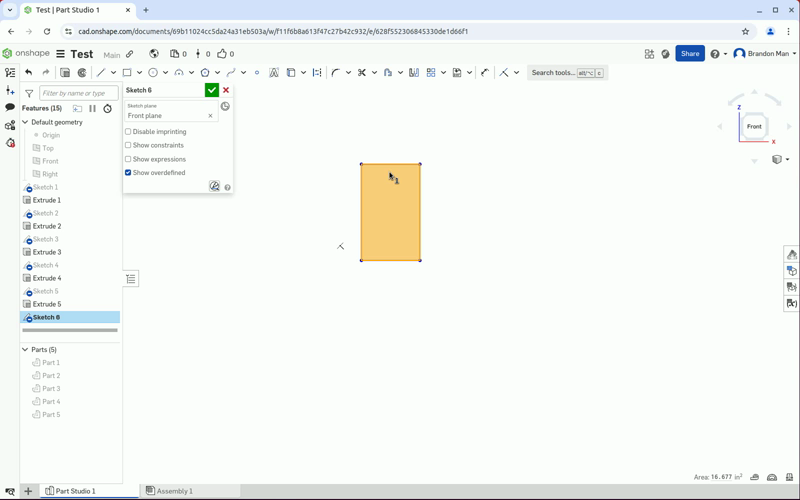
scroll(-6)
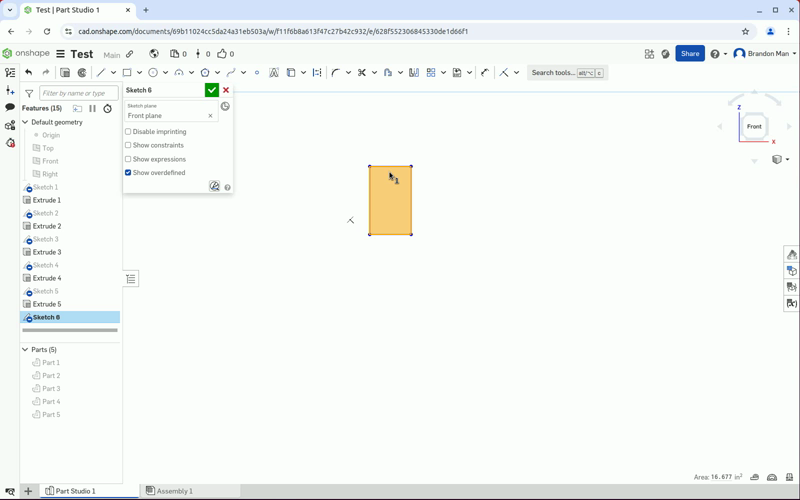
scroll(-6)
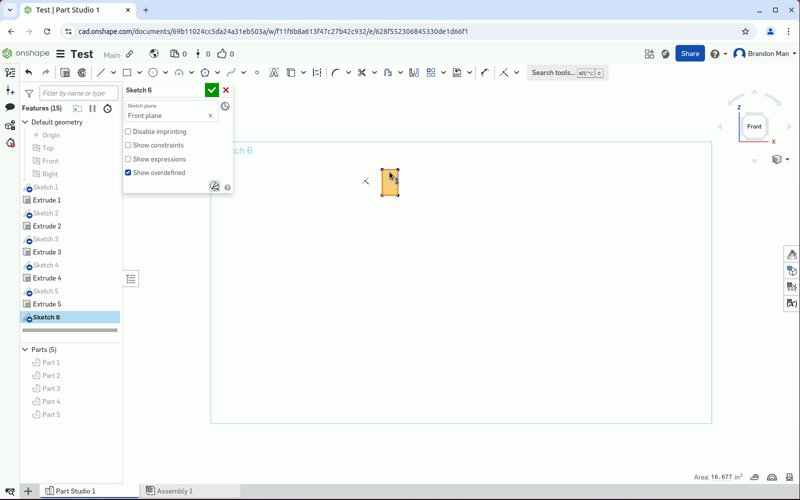
mouse_move(73, 352)
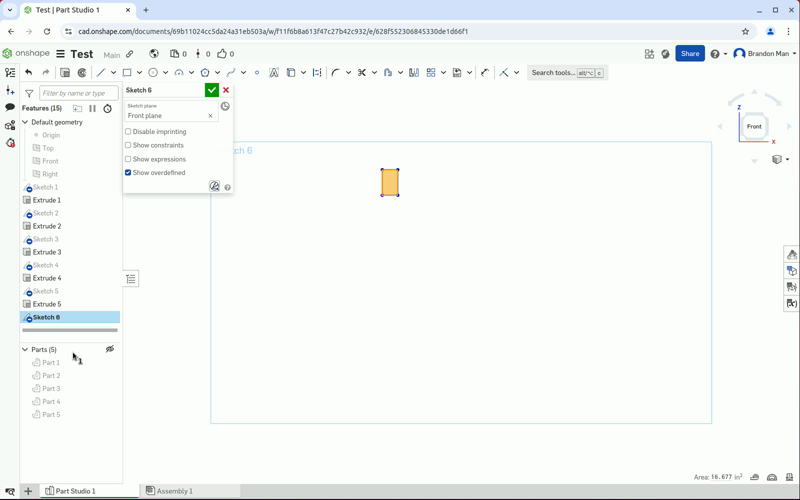
key(shift+y)
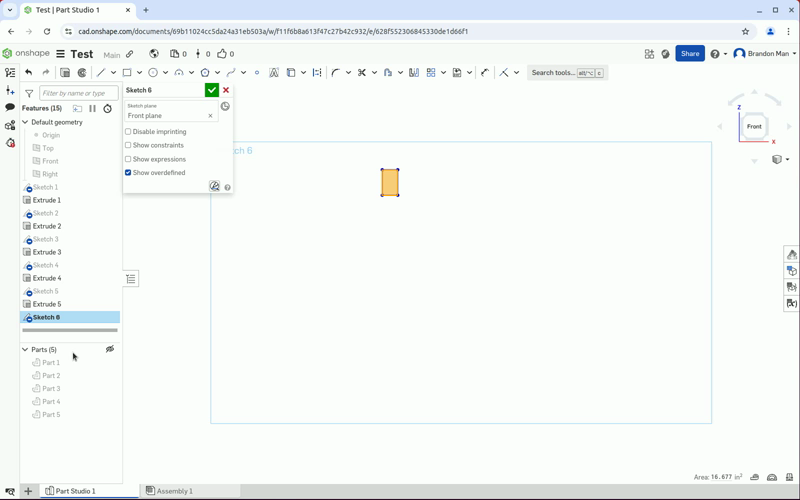
key(shift+e)
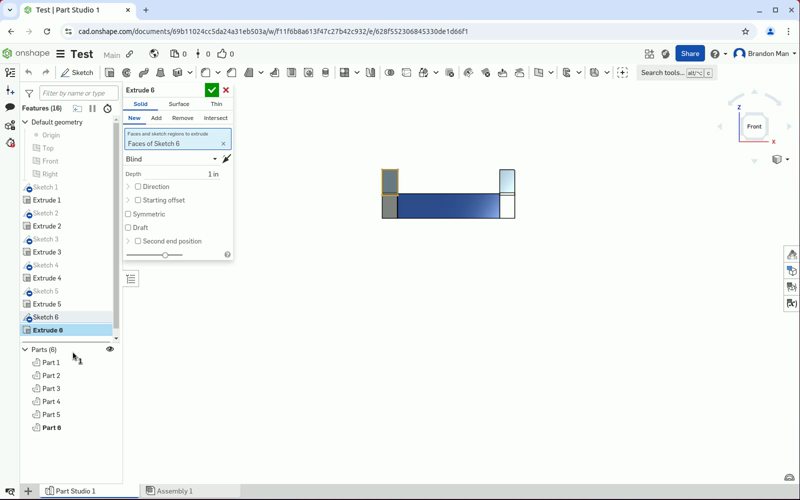
mouse_move(143, 106)
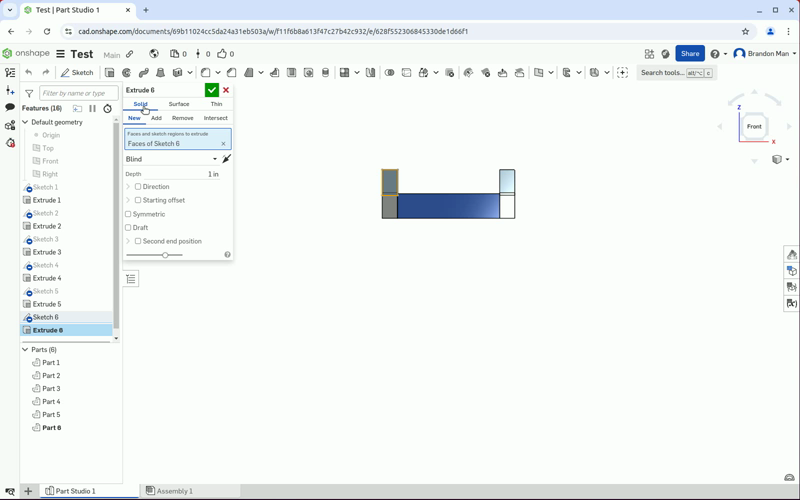
click(143, 106)
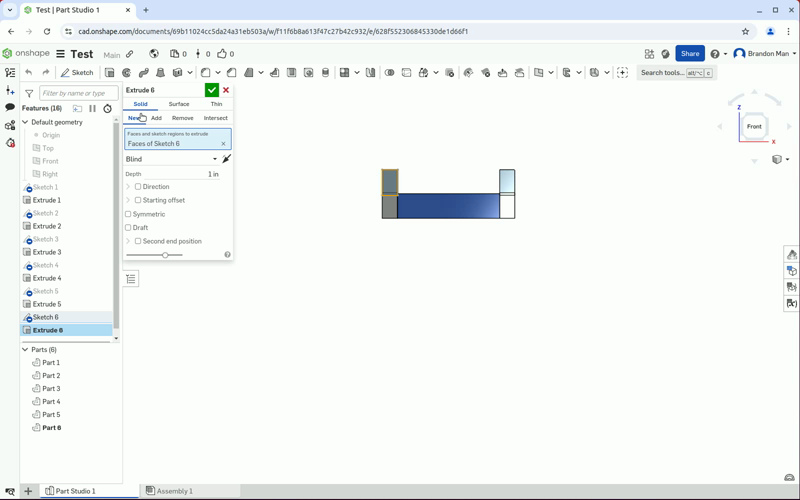
mouse_move(137, 120)
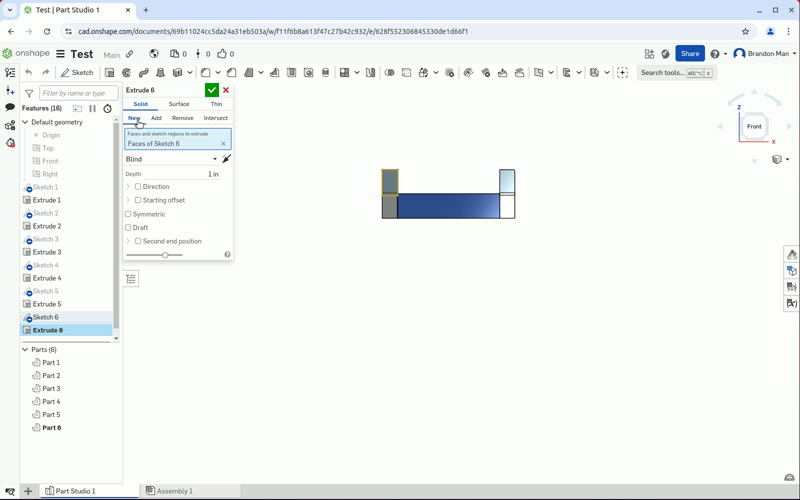
click(137, 120)
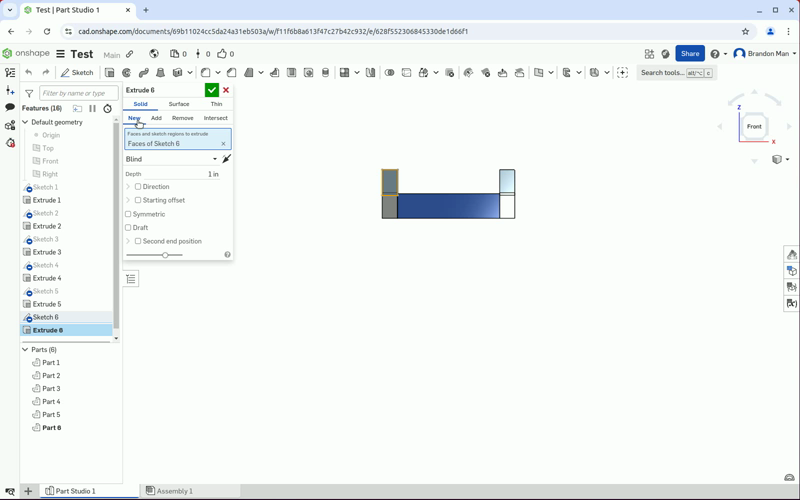
key(tab, 4)
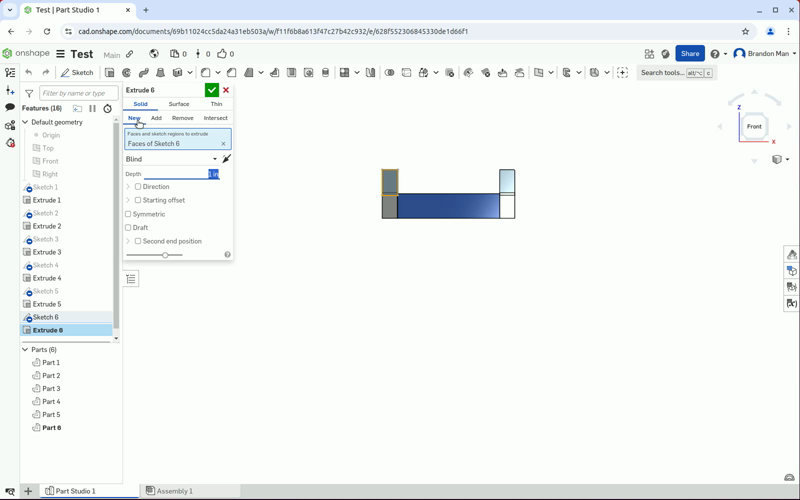
text(-19.979)
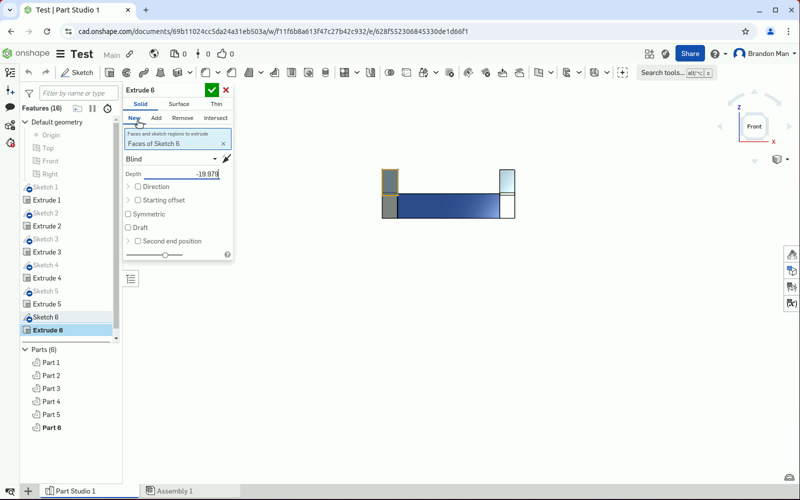
key(enter)
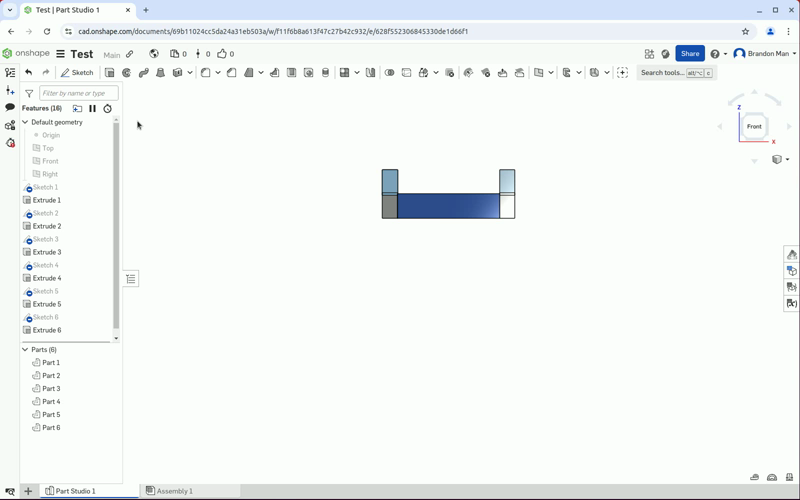
key(shift+h)
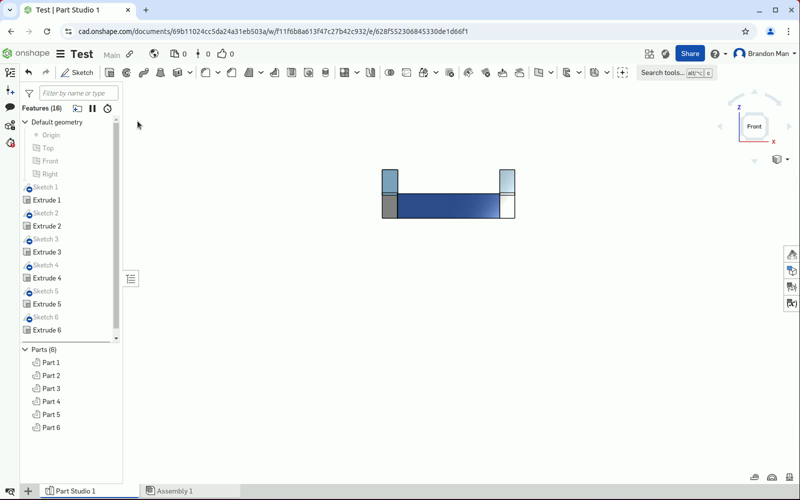
key(shift+h)
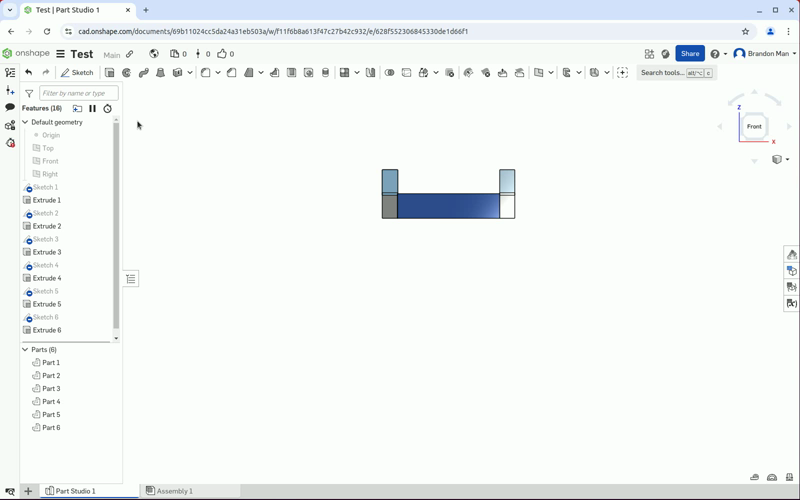
mouse_move(69, 189)
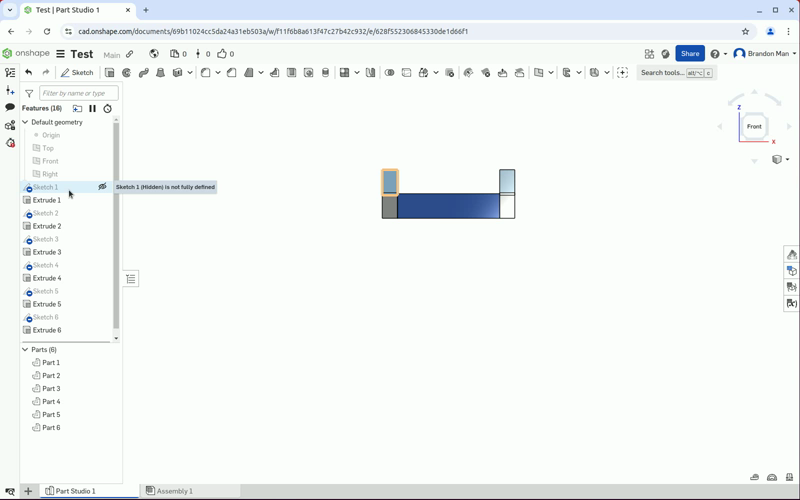
click(69, 189)
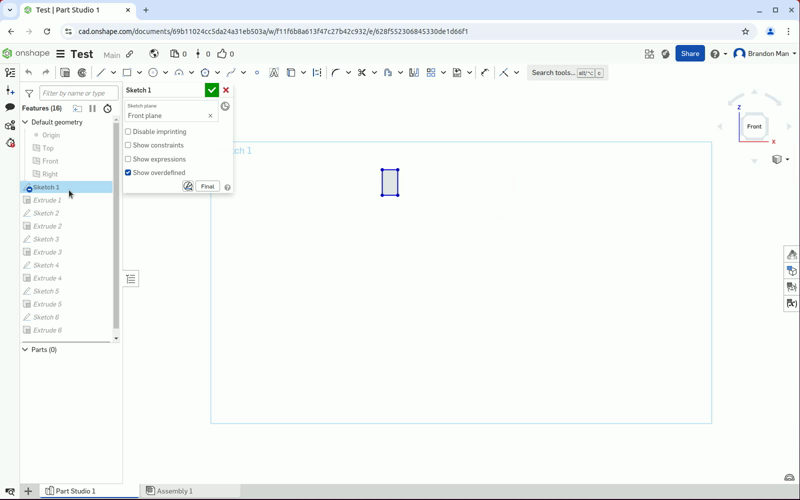
mouse_move(229, 92)
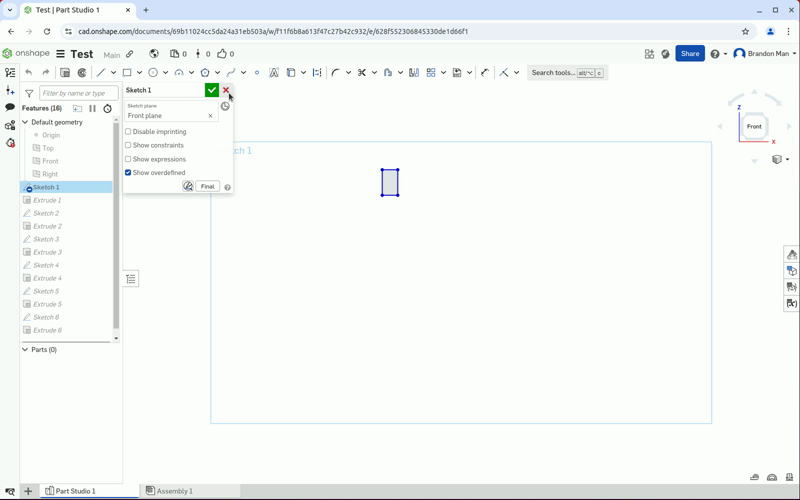
click(229, 92)
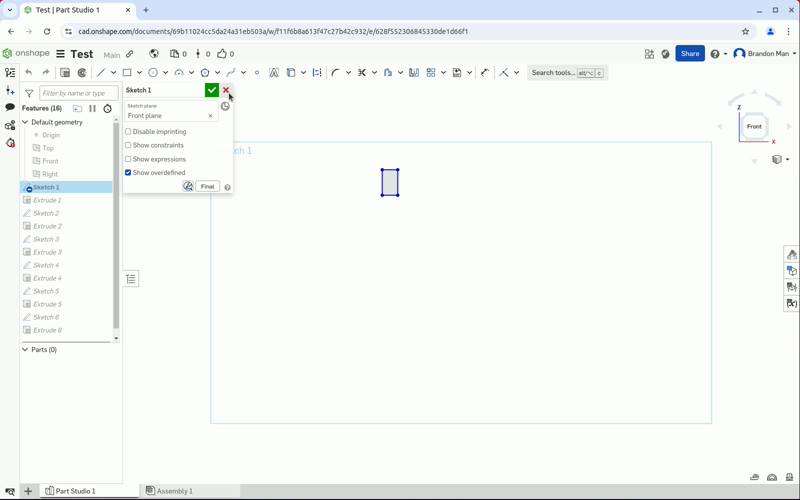
key(shift+s)
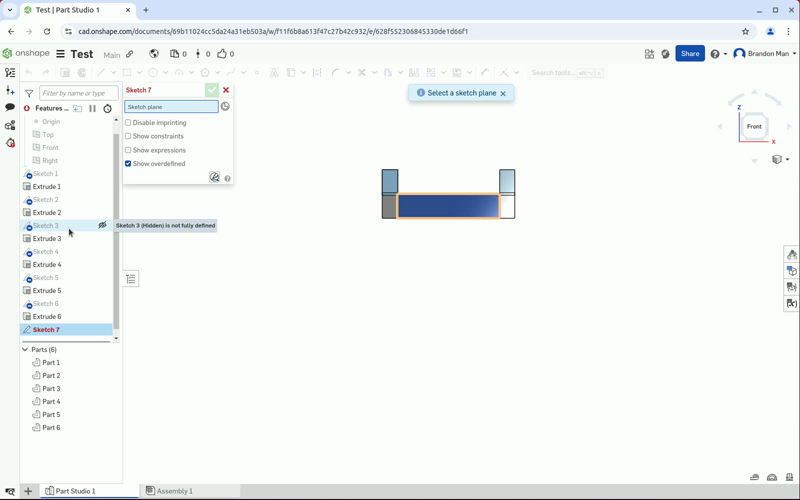
scroll(3)
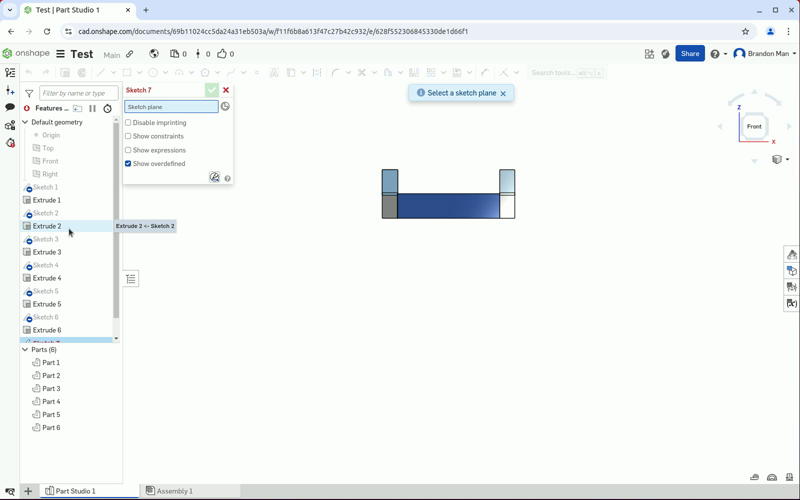
mouse_move(69, 163)
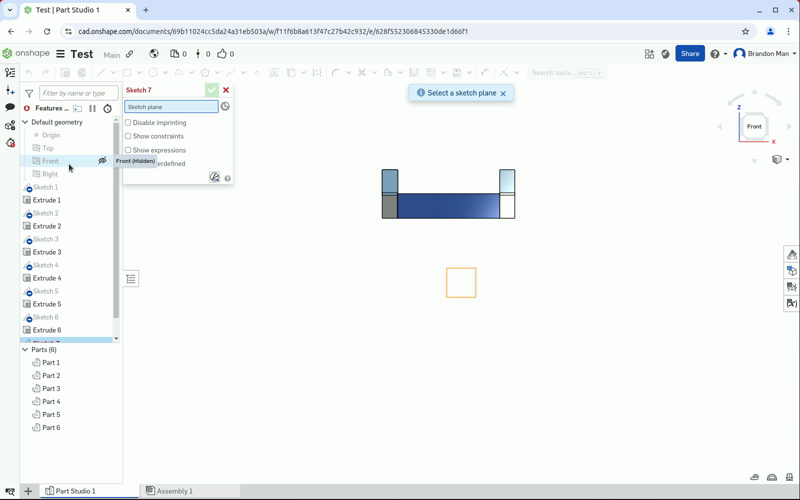
click(69, 163)
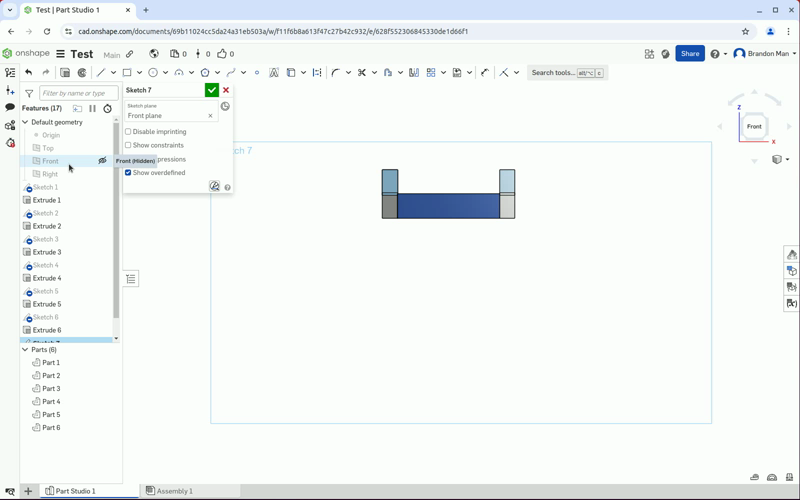
mouse_move(73, 352)
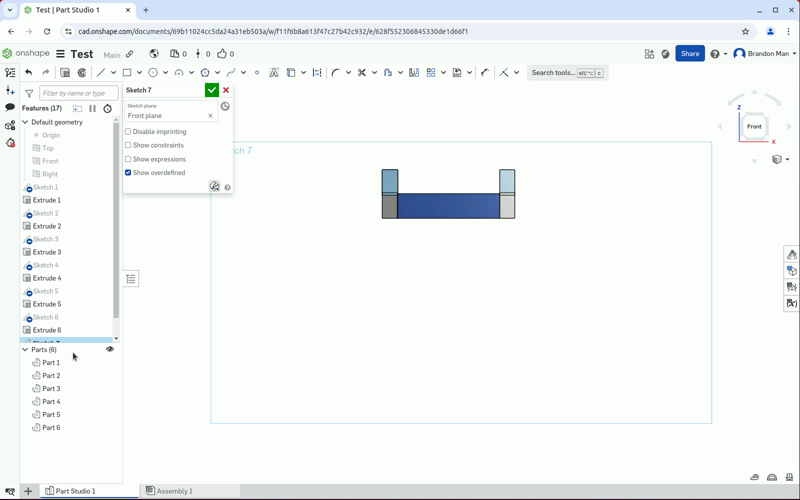
key(y)
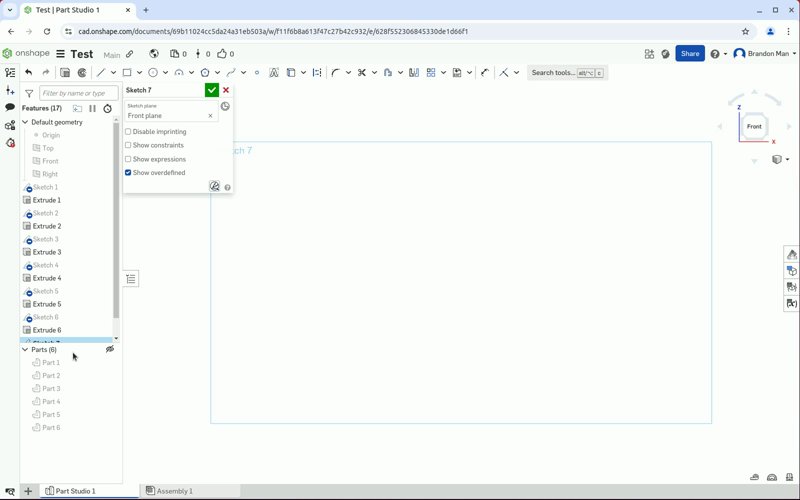
key(l)
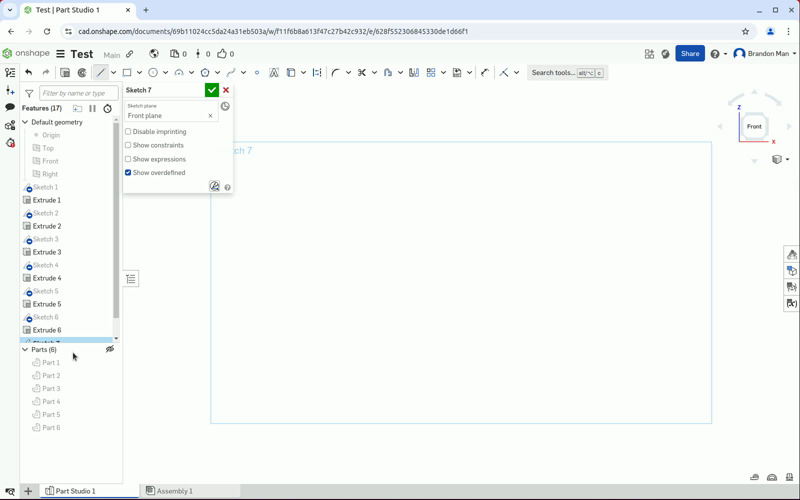
key_down(shift)
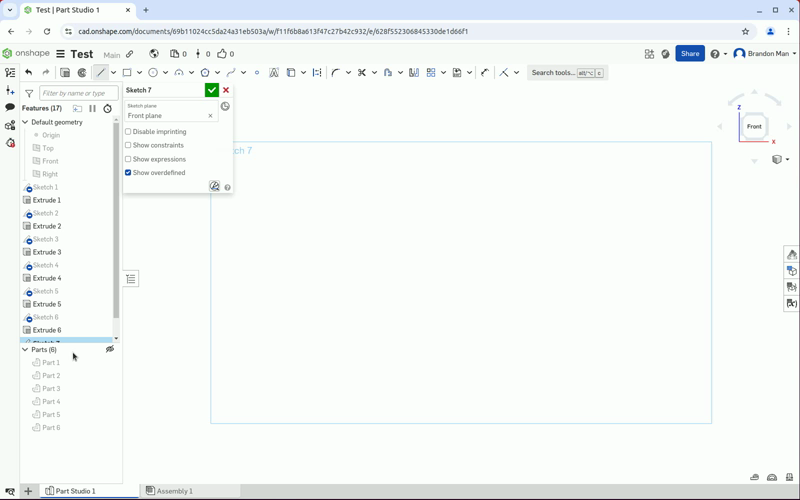
mouse_move(382, 218)
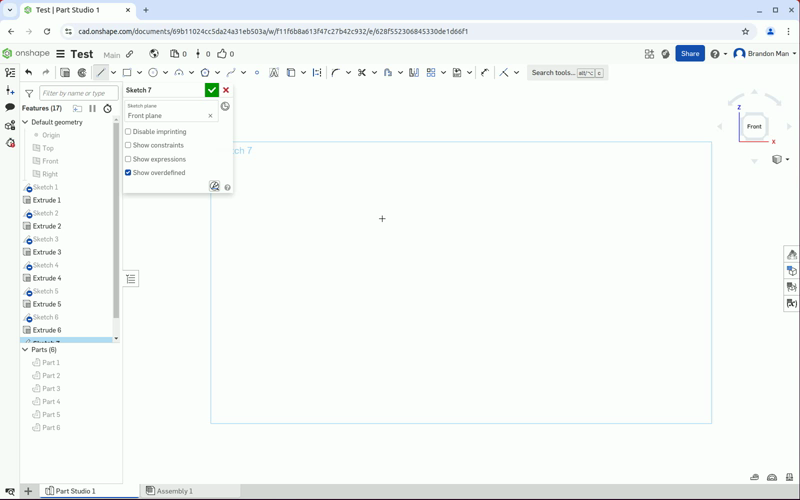
click(382, 218)
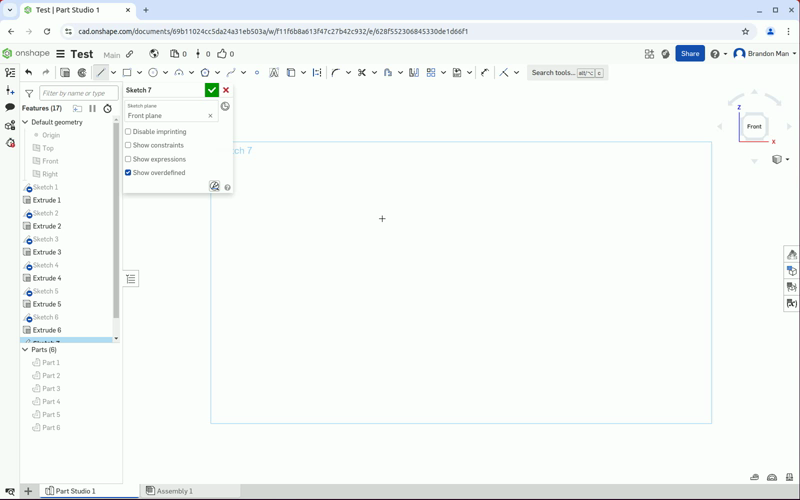
key_up(shift)
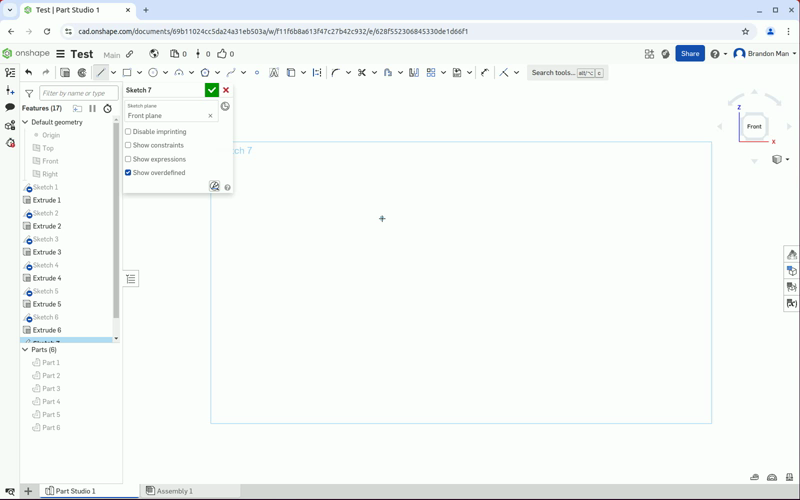
key_down(shift)
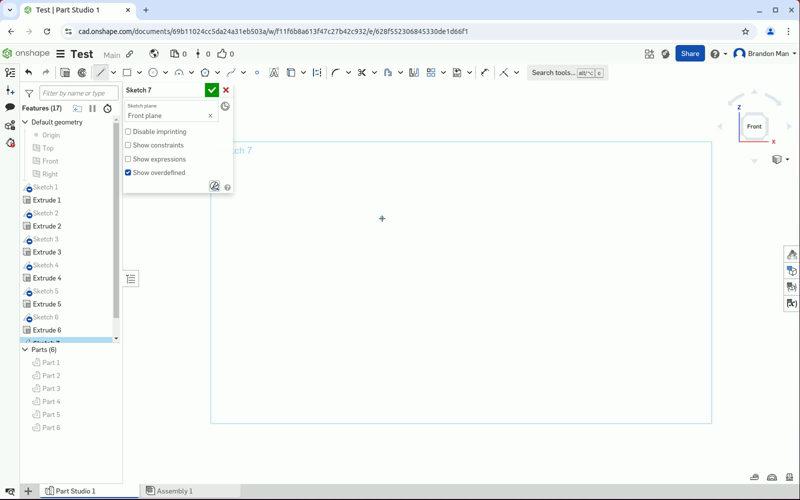
mouse_move(412, 218)
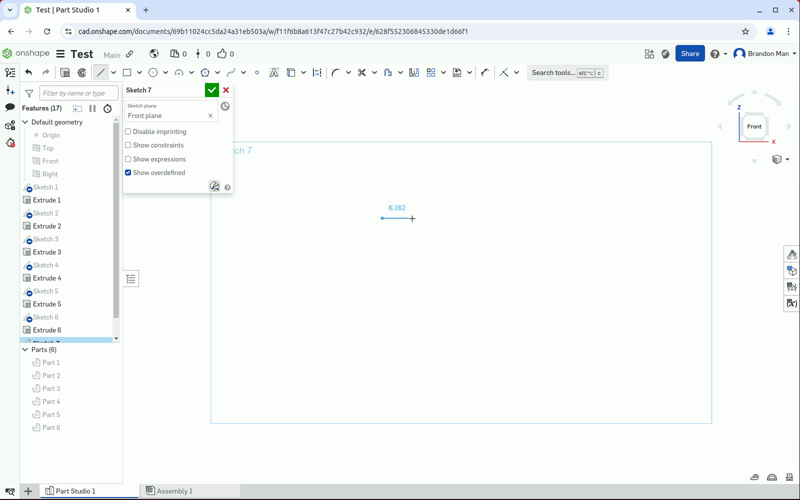
mouse_move(397, 218)
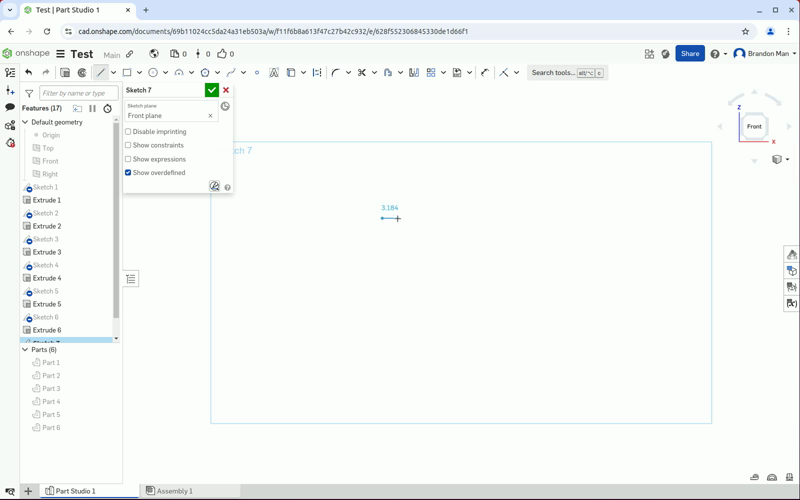
click(397, 218)
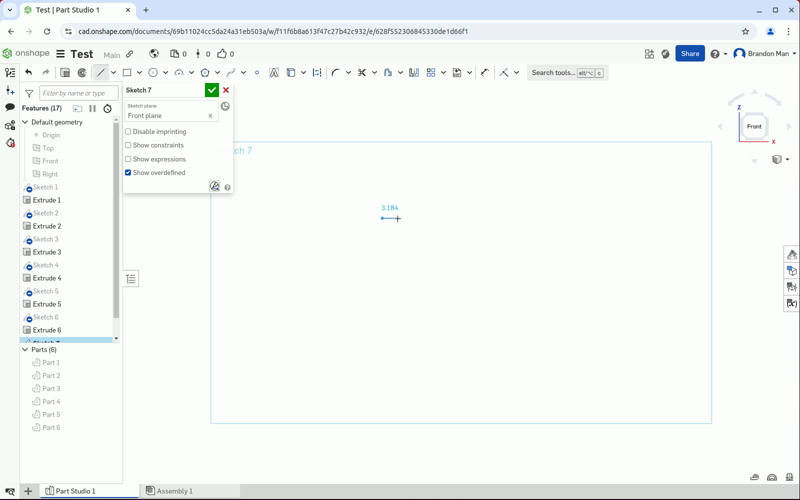
key_up(shift)
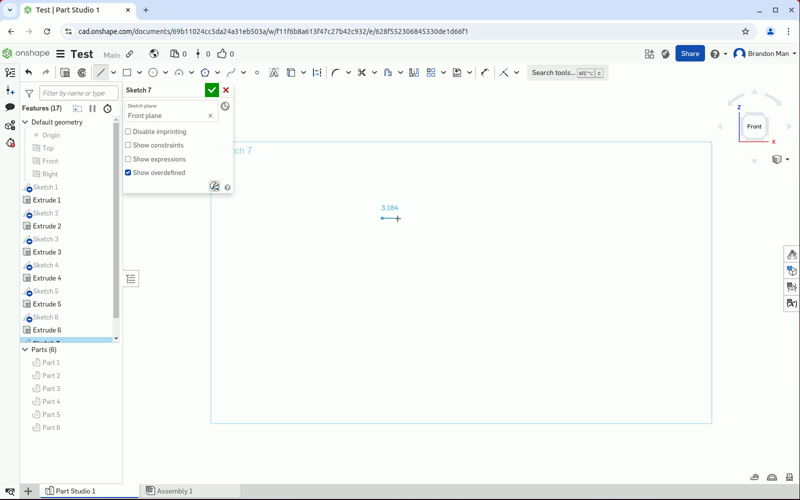
key_down(shift)
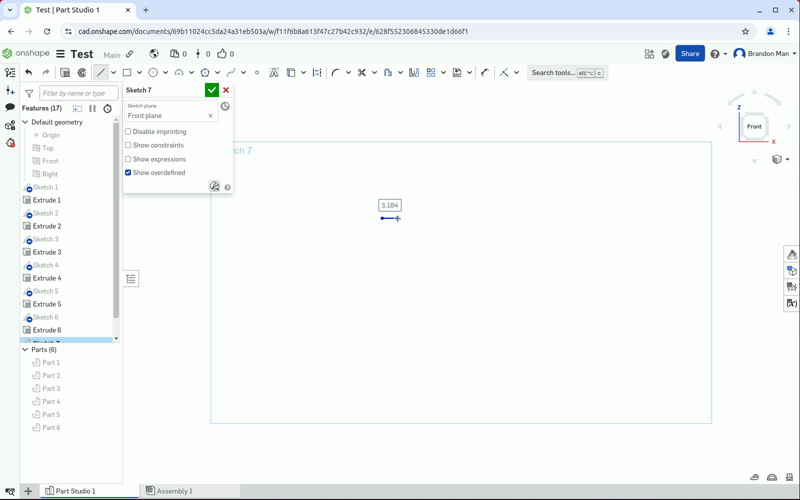
mouse_move(427, 218)
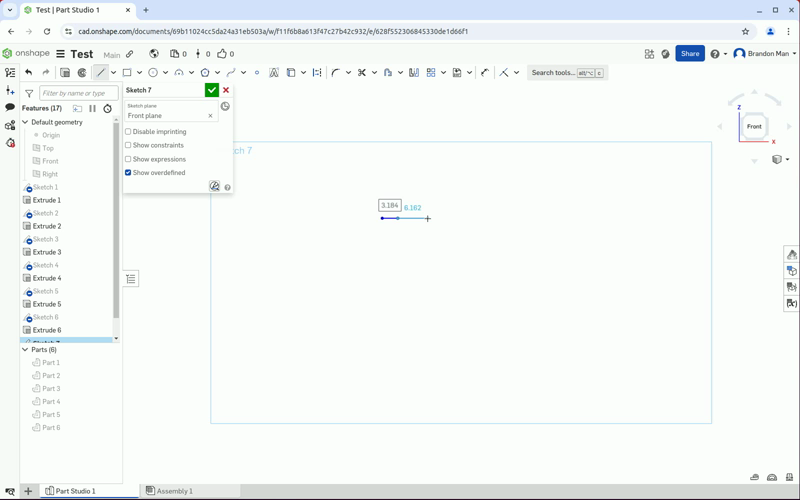
mouse_move(397, 192)
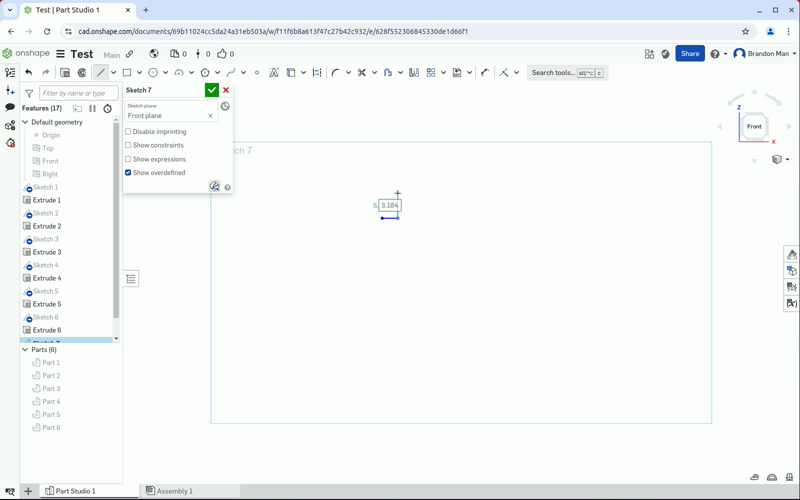
click(397, 192)
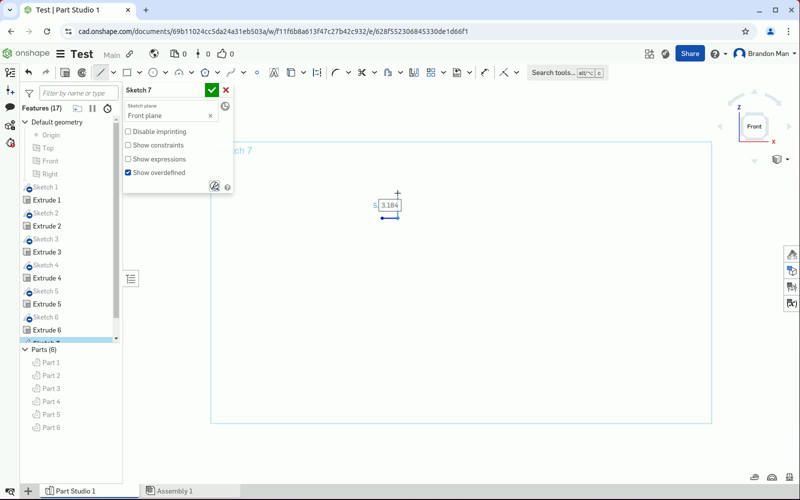
key_up(shift)
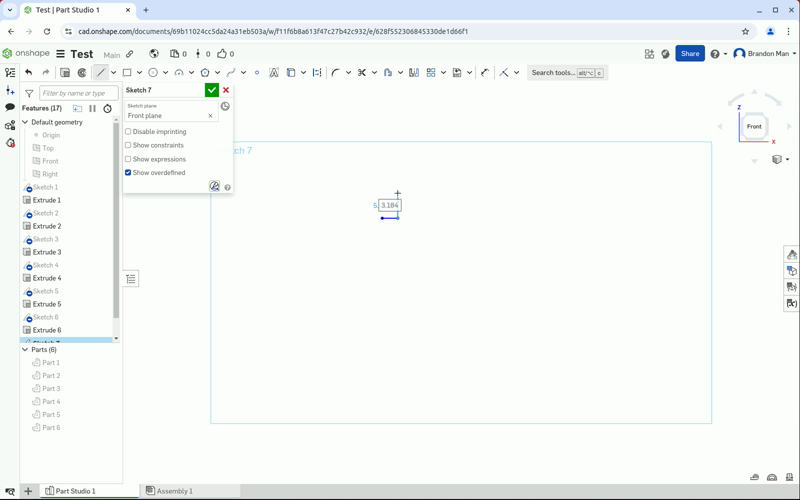
key_down(shift)
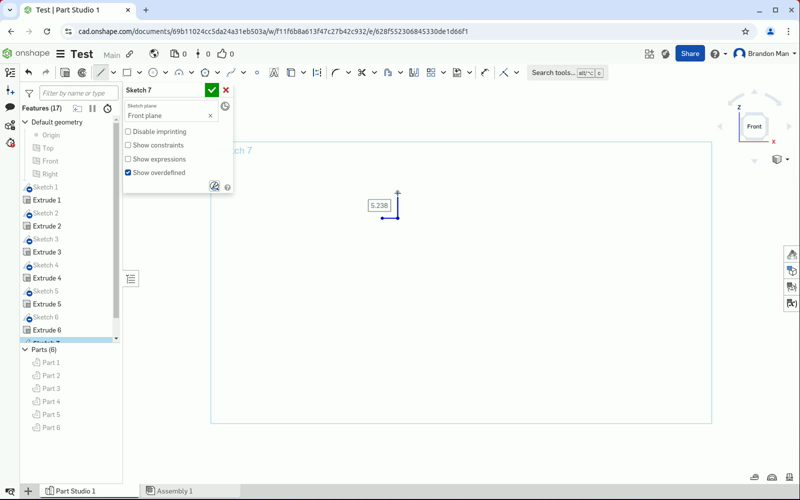
mouse_move(427, 192)
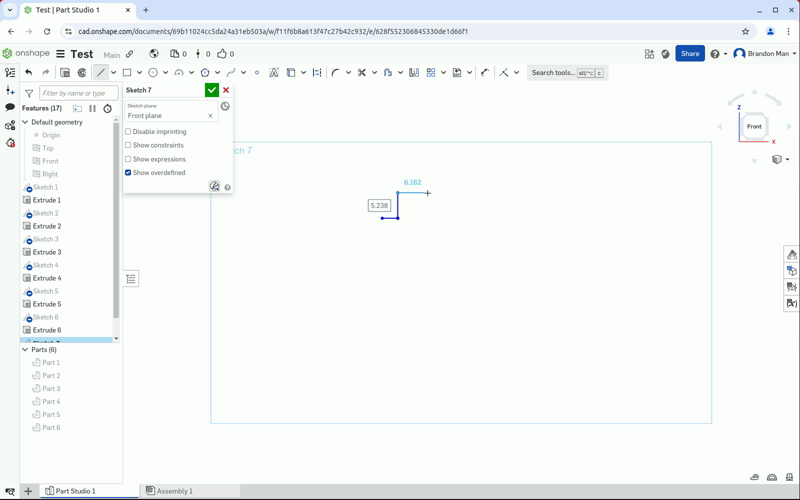
mouse_move(382, 192)
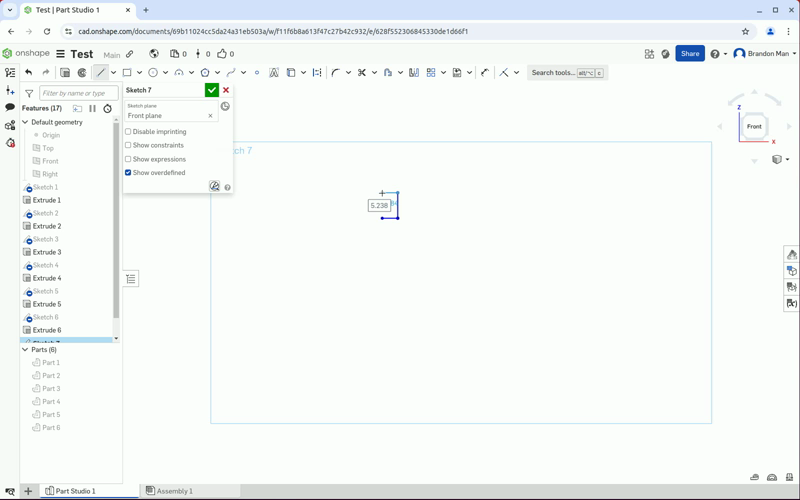
click(382, 192)
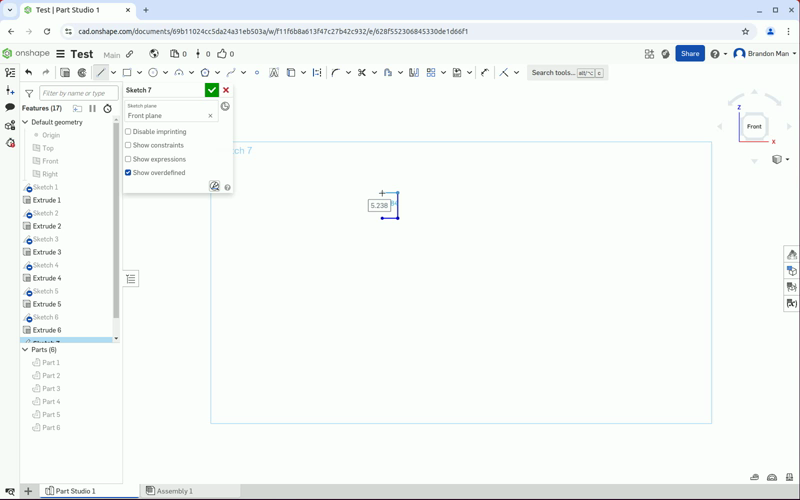
key_up(shift)
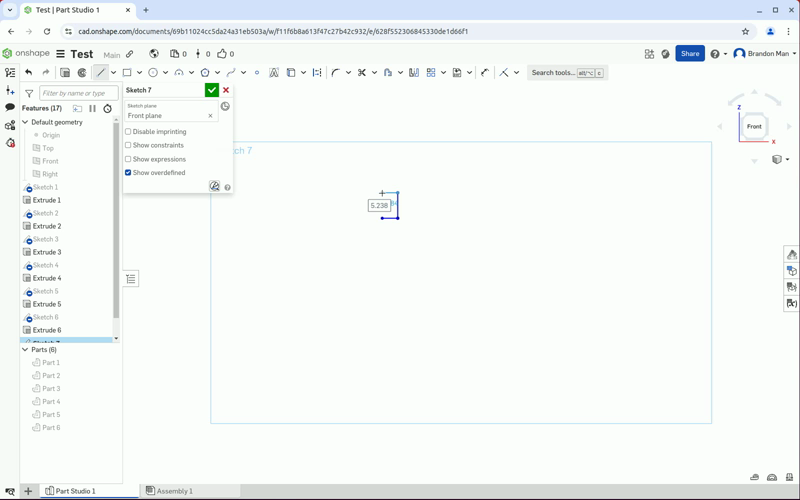
mouse_move(412, 192)
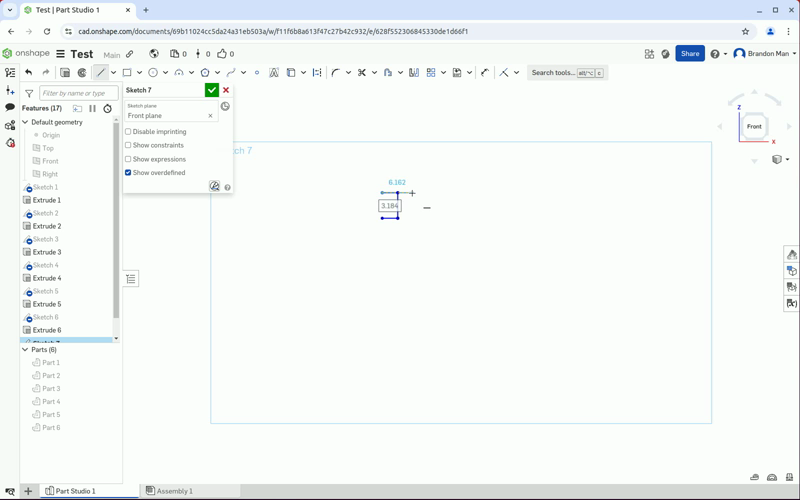
key_down(shift)
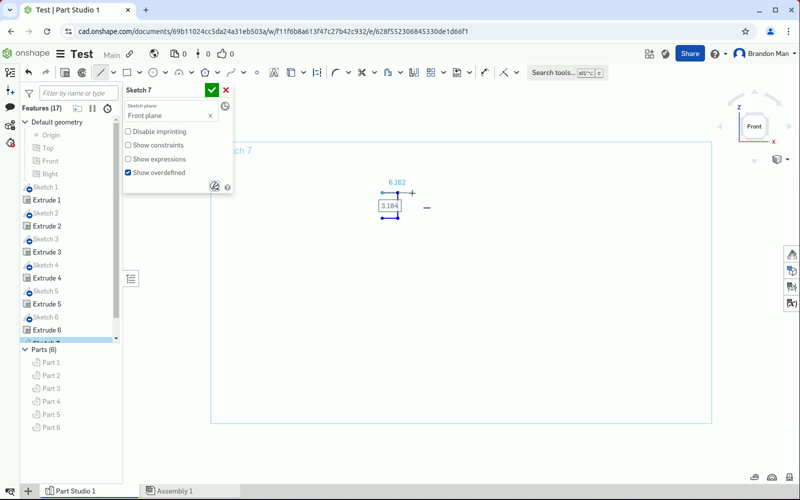
mouse_move(382, 218)
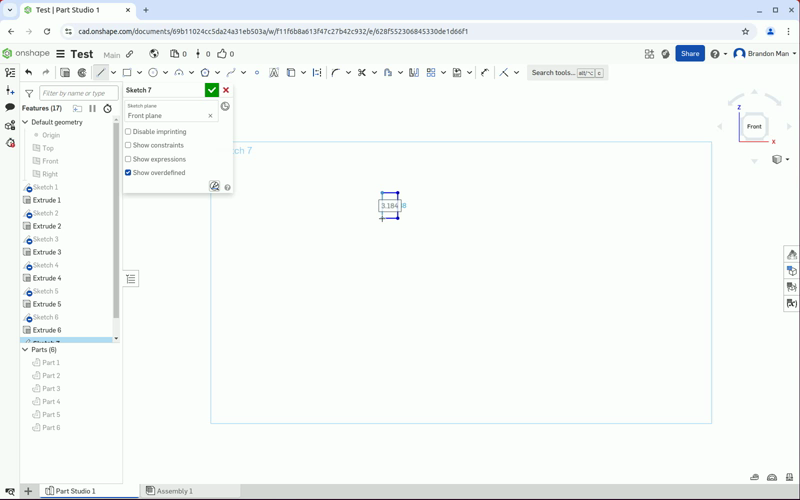
key_up(shift)
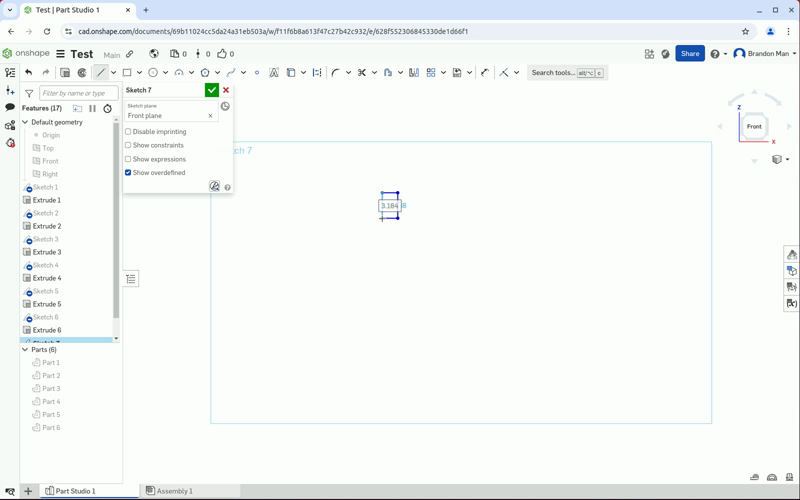
click(382, 218)
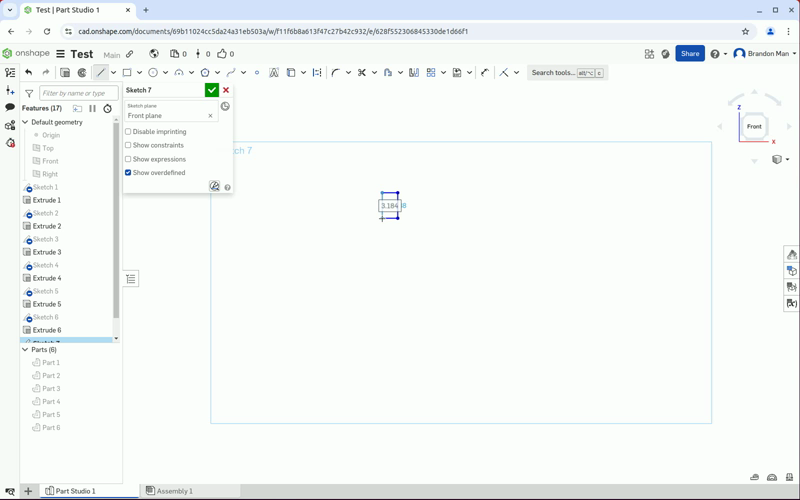
key(esc)
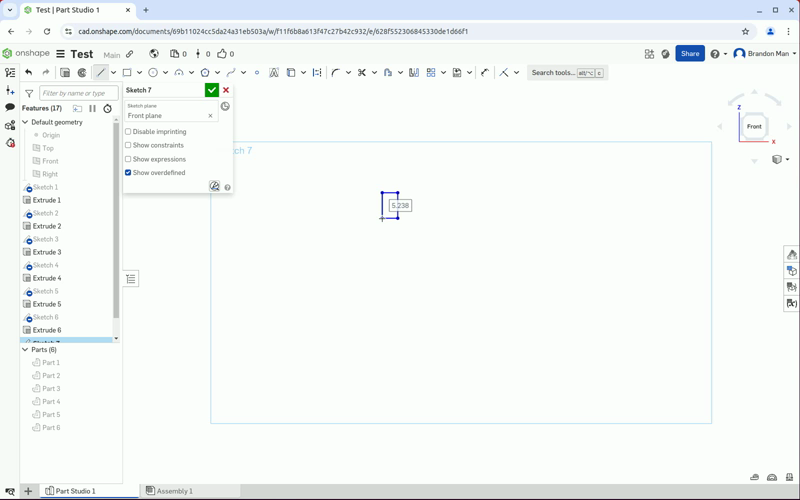
mouse_move(394, 216)
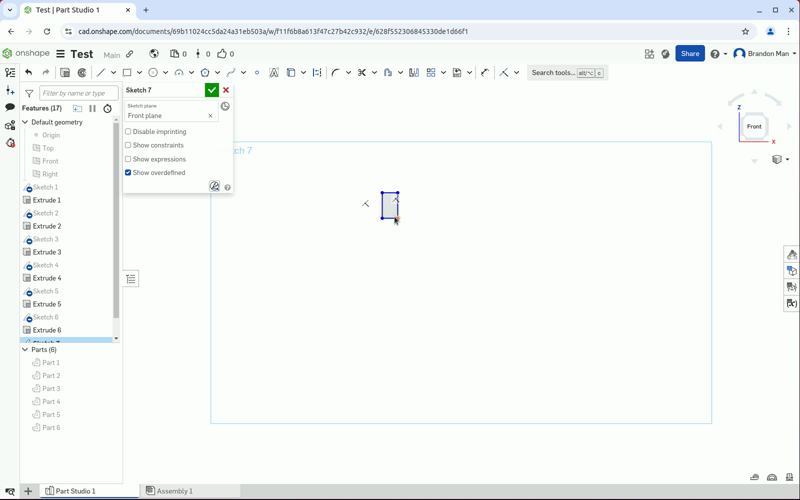
scroll(6)
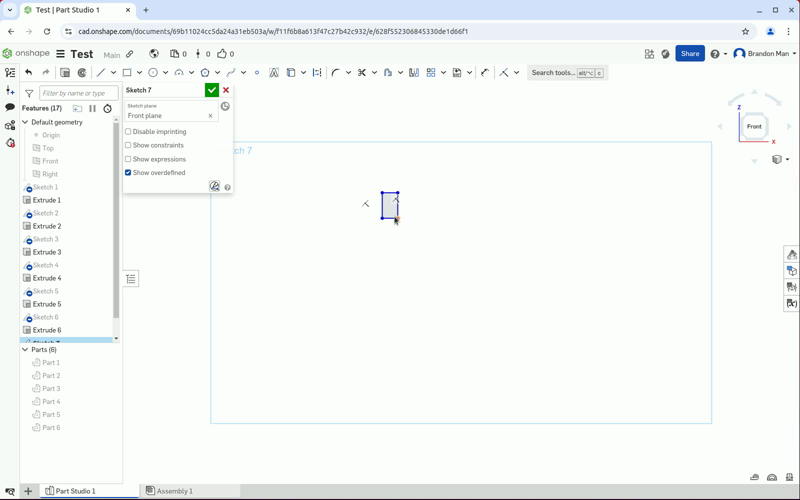
scroll(6)
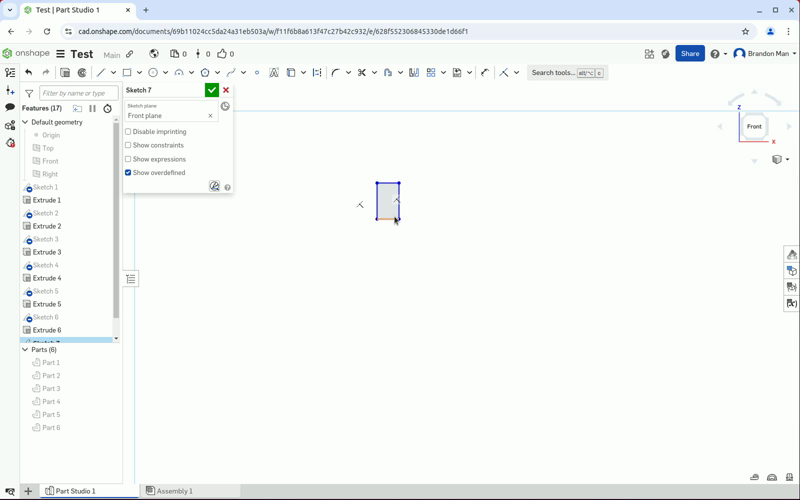
scroll(6)
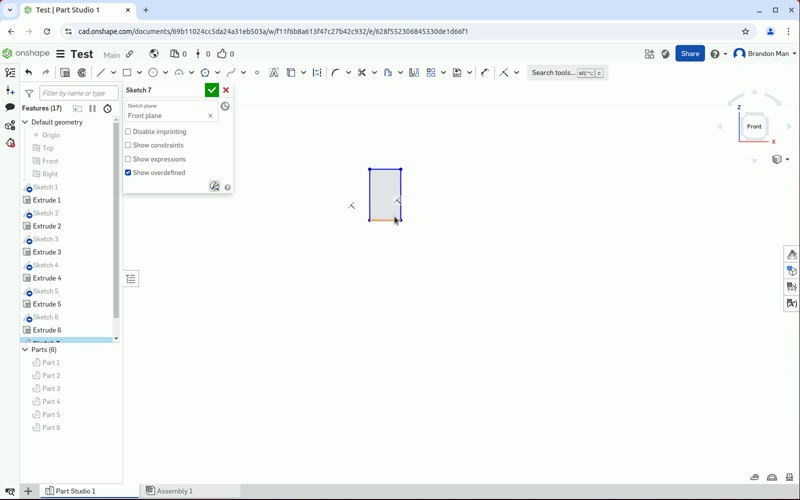
scroll(6)
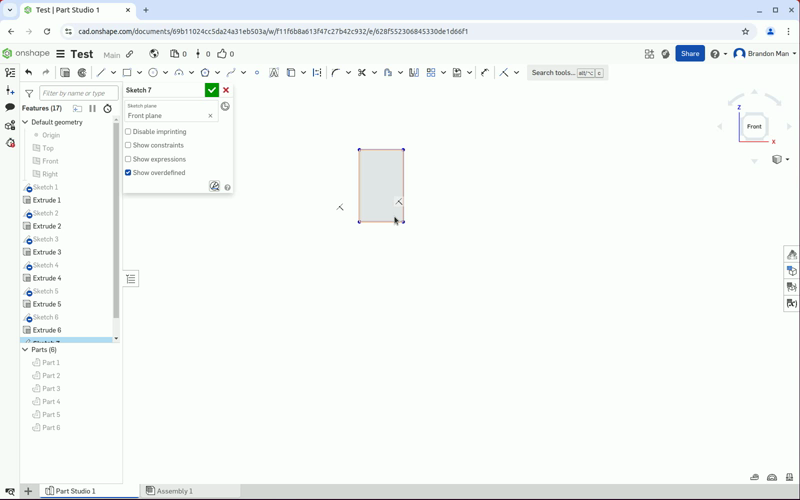
scroll(6)
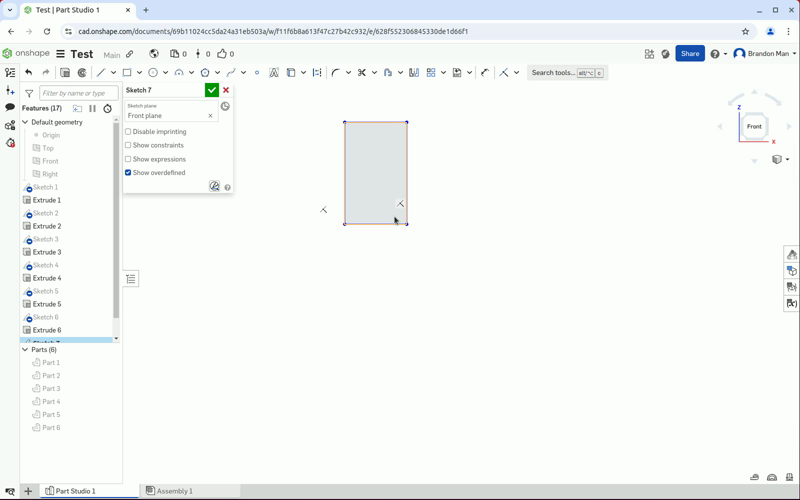
scroll(6)
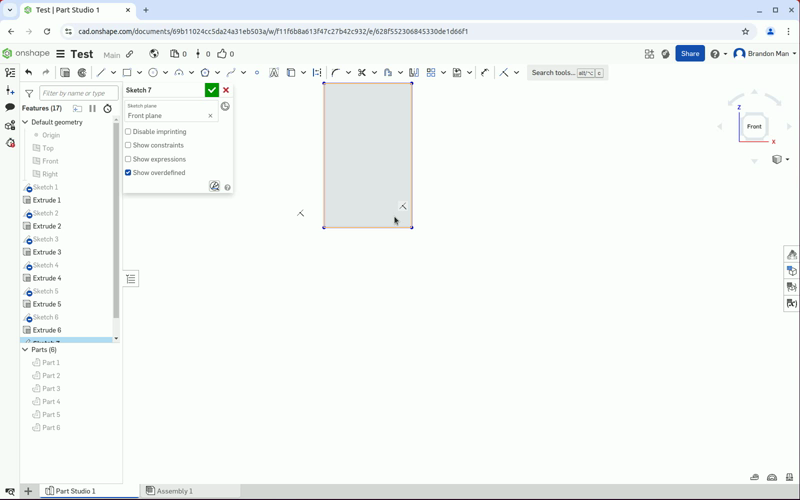
scroll(6)
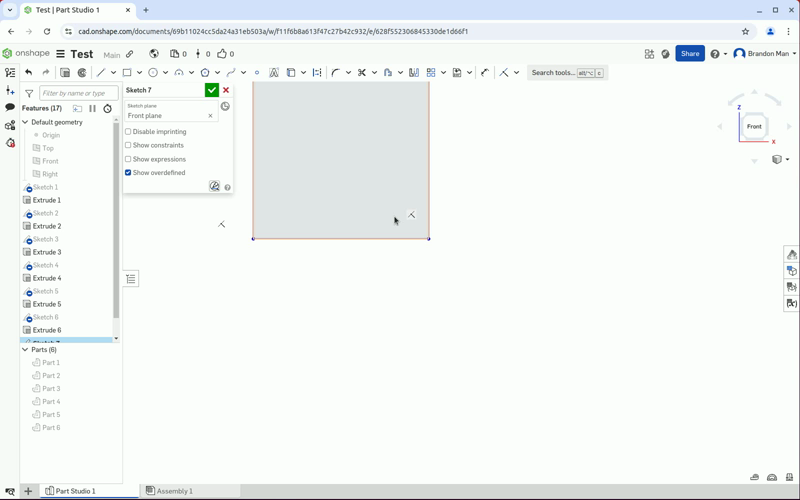
click(394, 216)
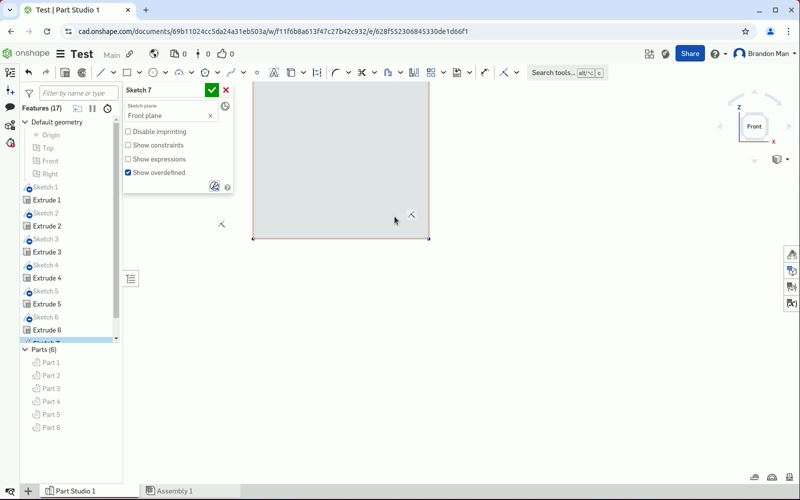
scroll(-6)
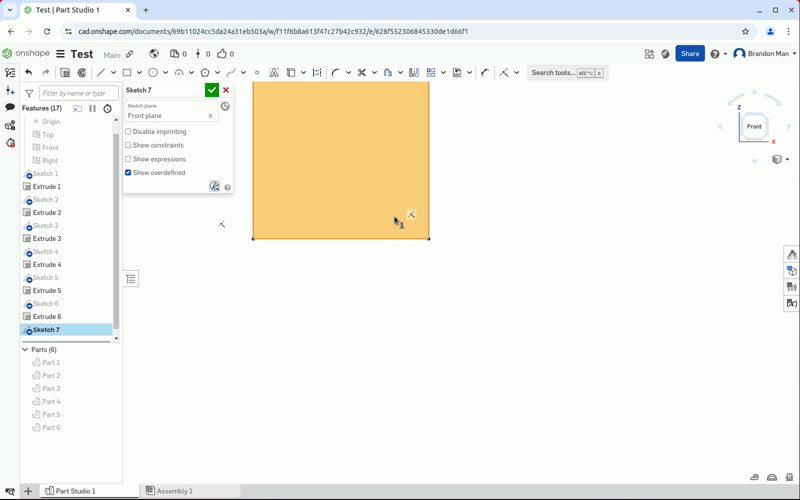
scroll(-6)
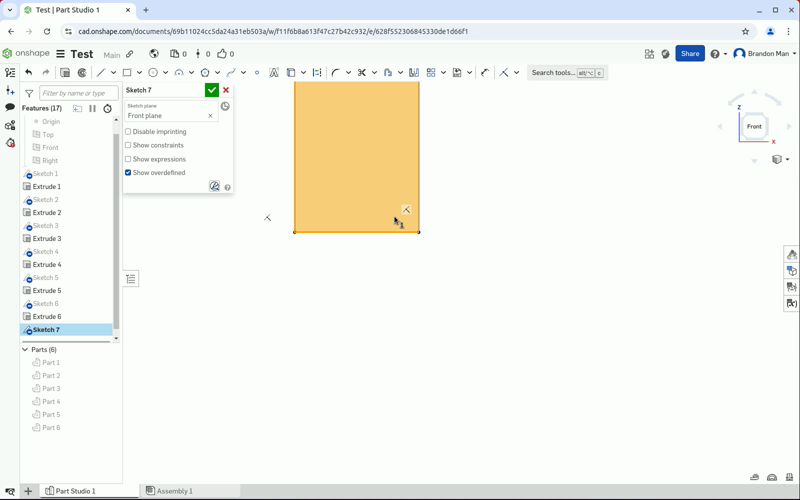
scroll(-6)
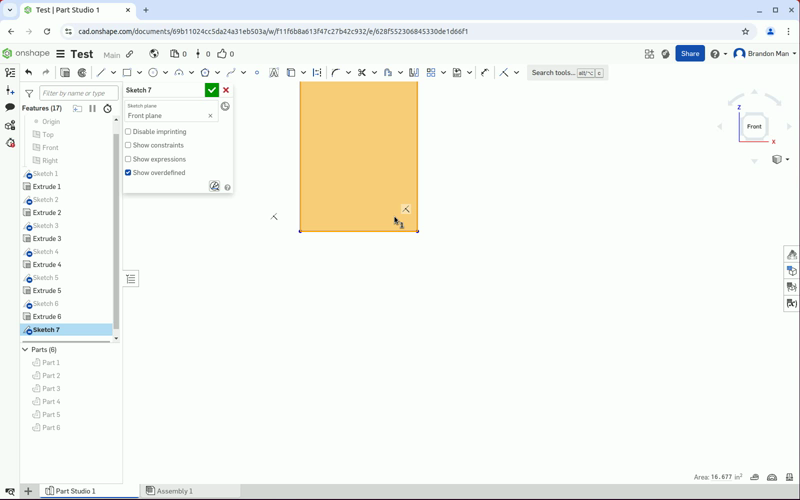
scroll(-6)
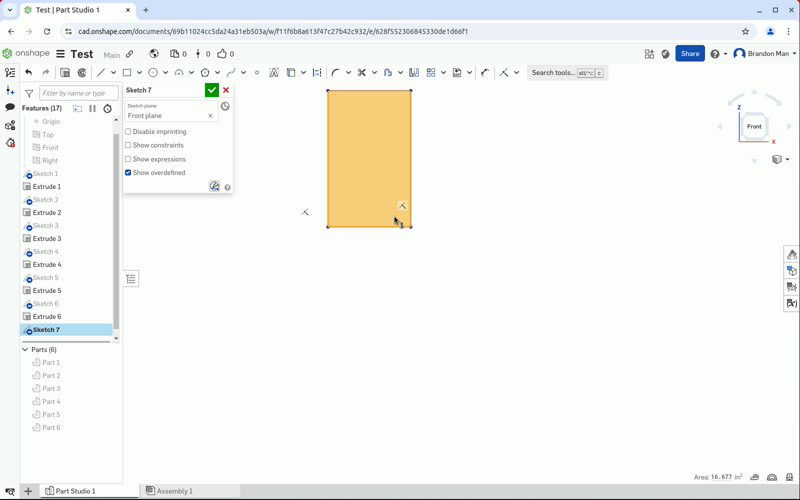
scroll(-6)
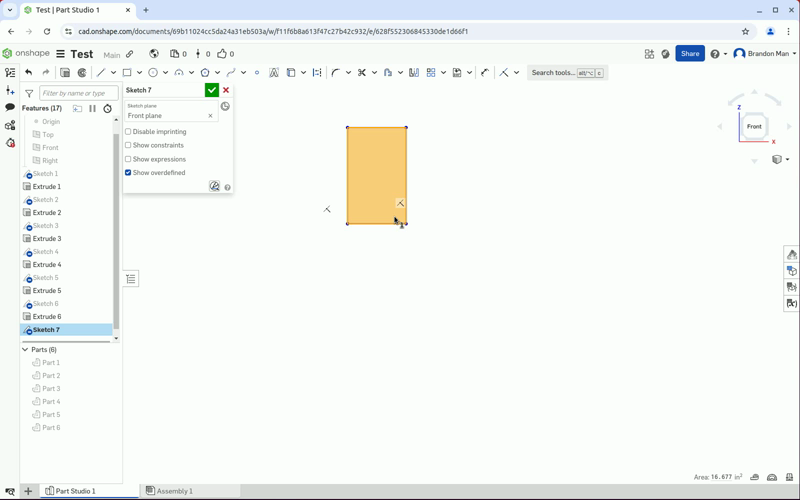
scroll(-6)
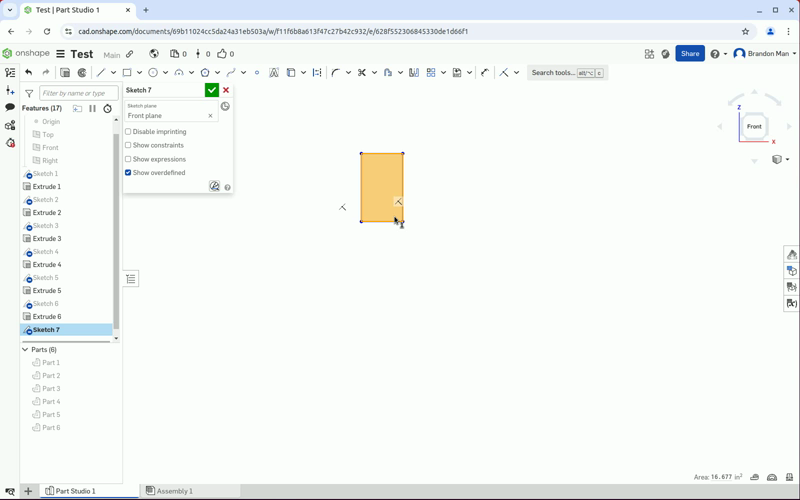
scroll(-6)
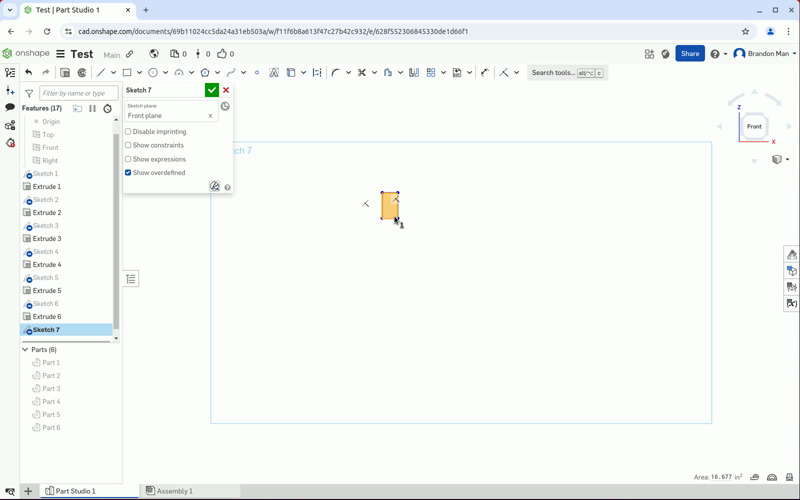
mouse_move(73, 352)
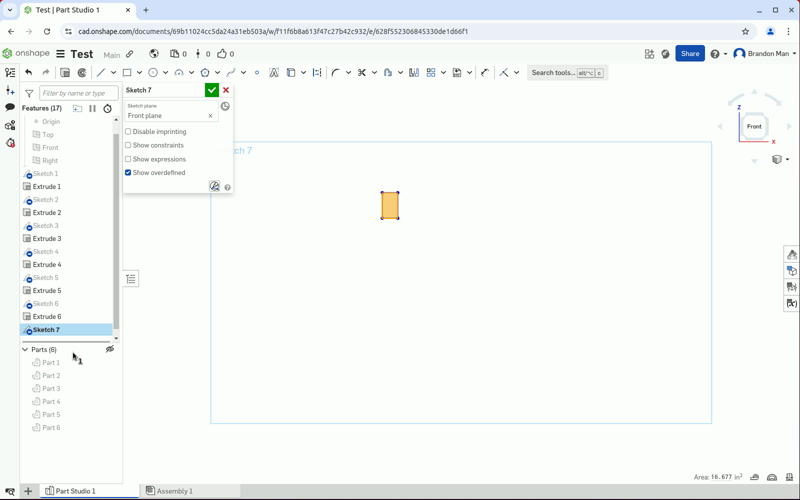
key(shift+y)
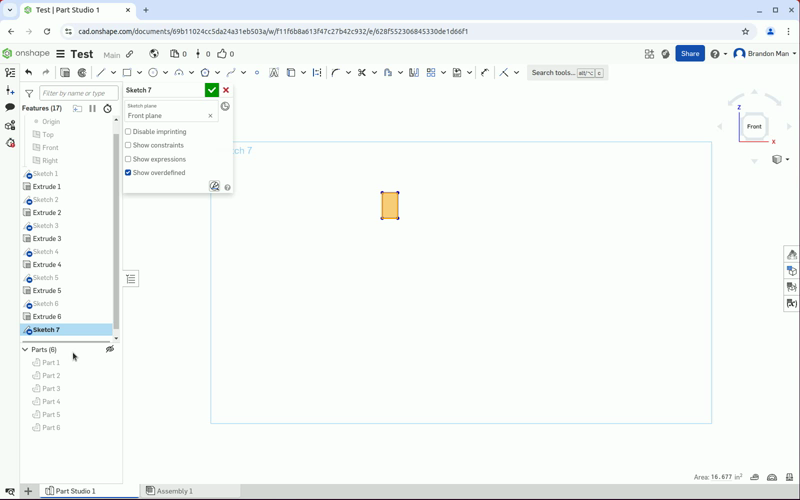
key(shift+e)
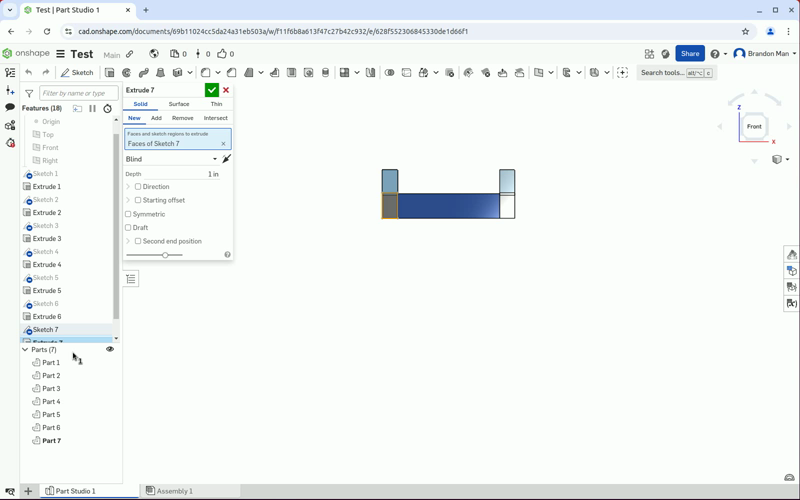
mouse_move(143, 106)
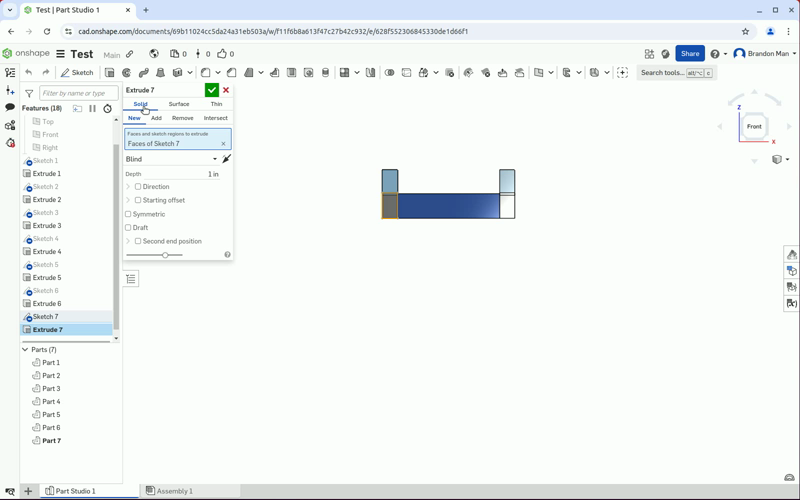
click(143, 106)
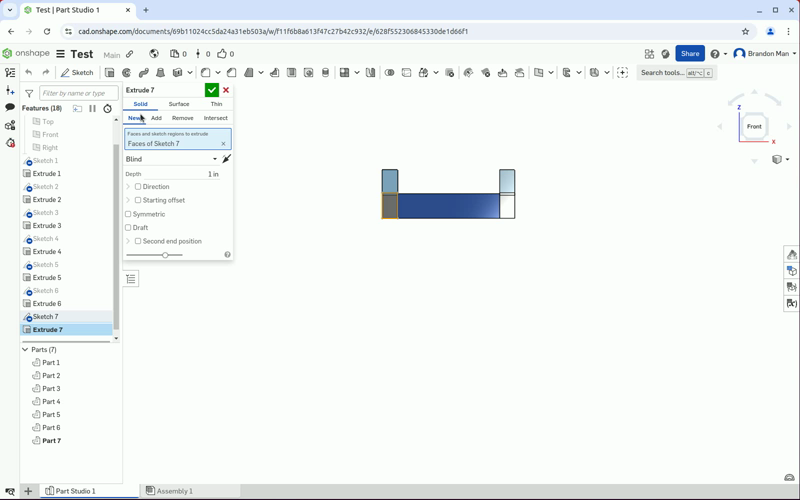
mouse_move(137, 120)
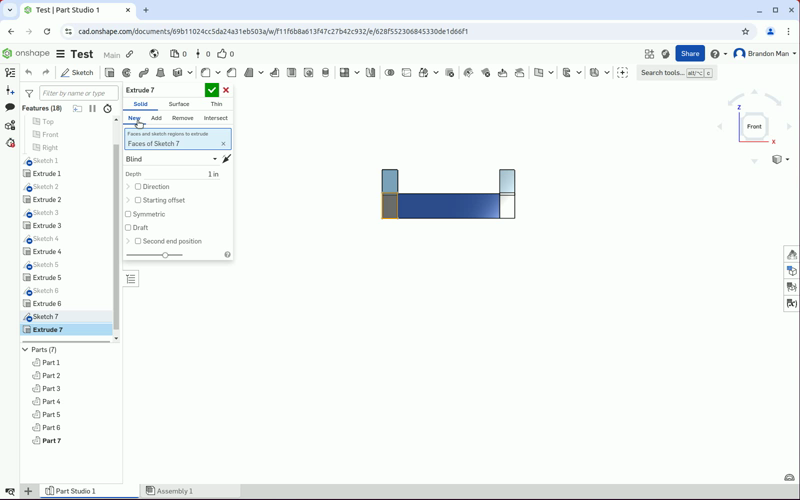
click(137, 120)
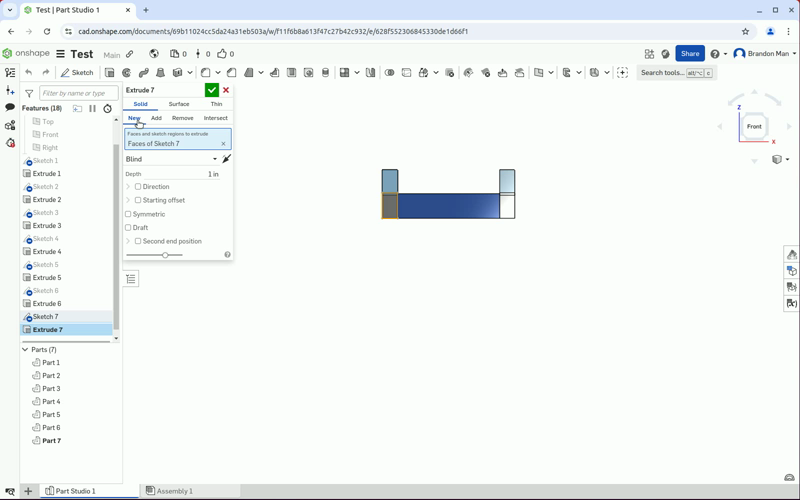
key(tab, 4)
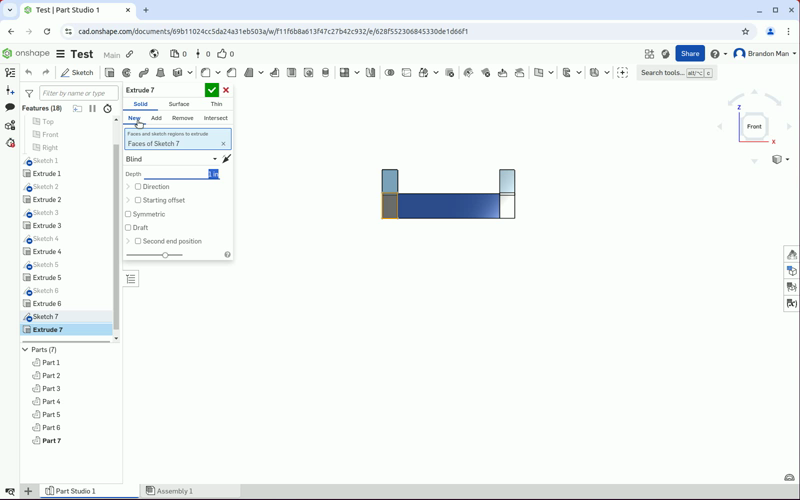
text(-19.979)
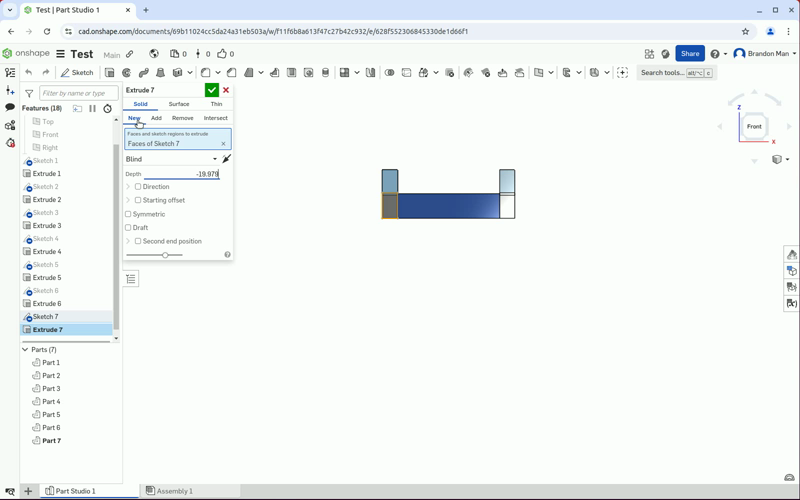
key(enter)
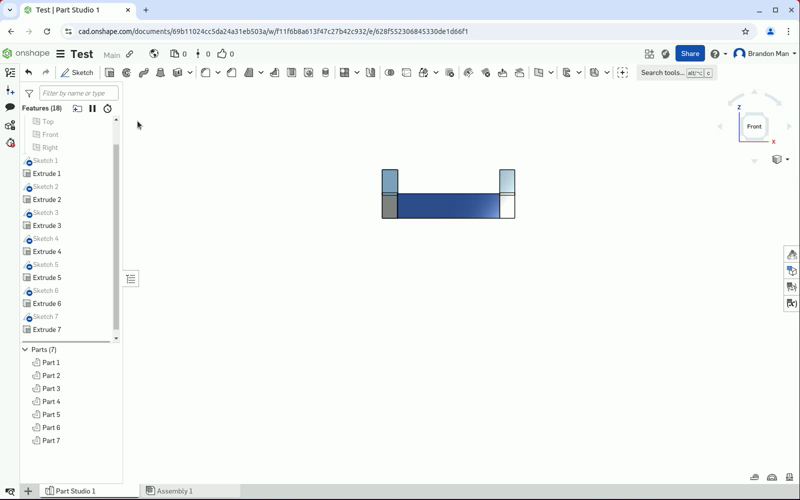
key(shift+h)
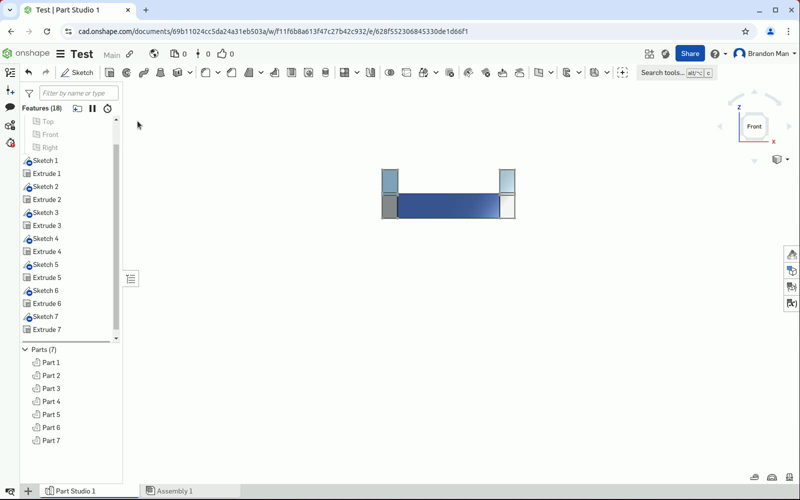
key(shift+h)
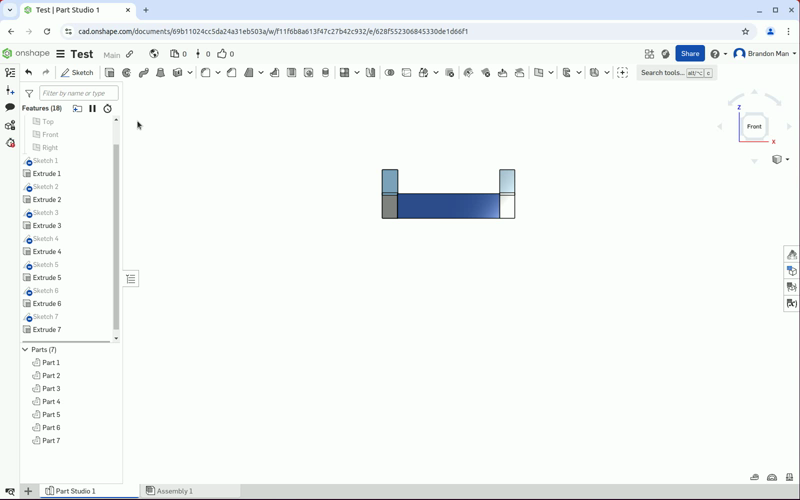
mouse_move(69, 163)
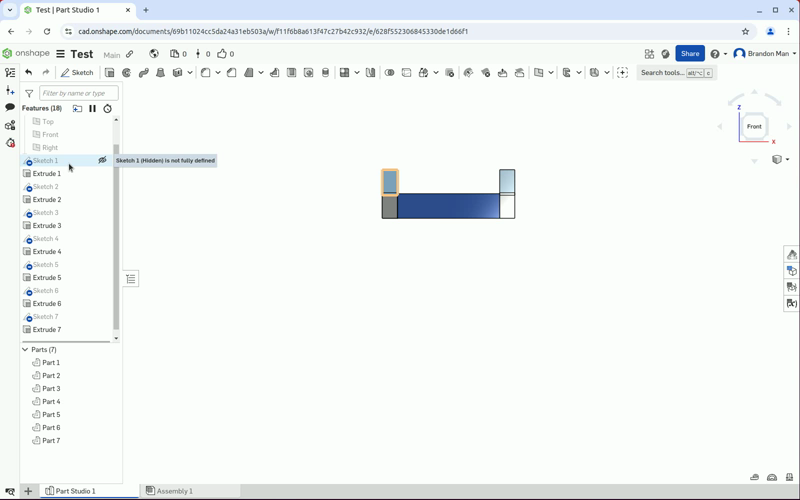
click(69, 163)
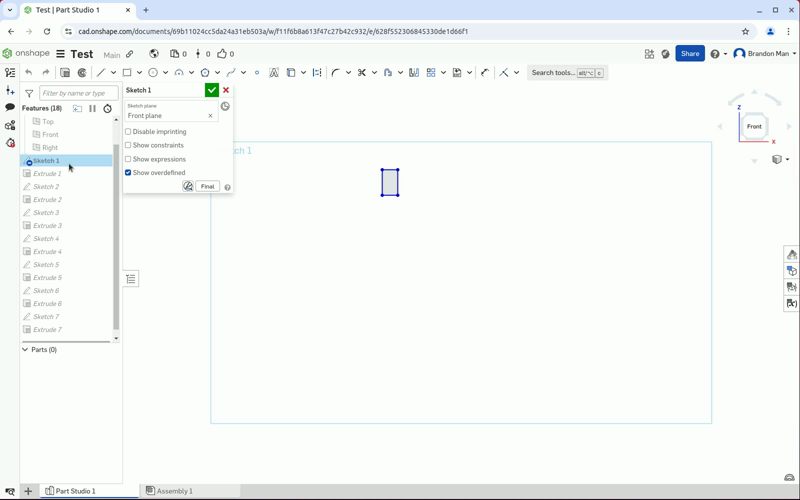
mouse_move(229, 92)
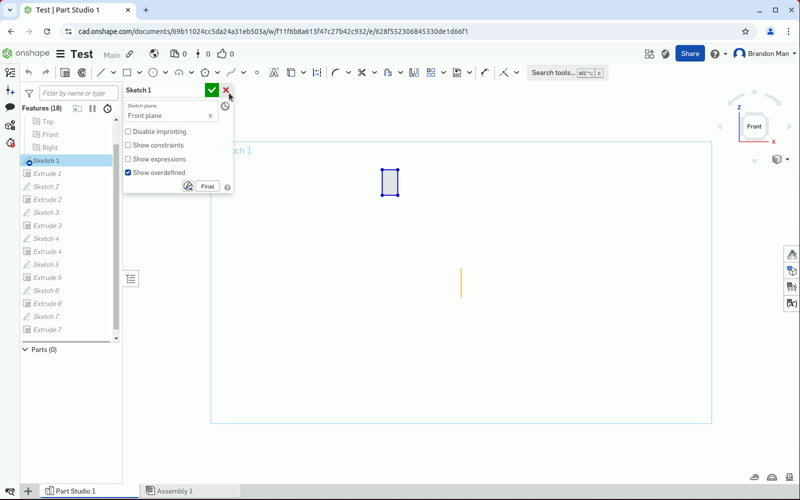
click(229, 92)
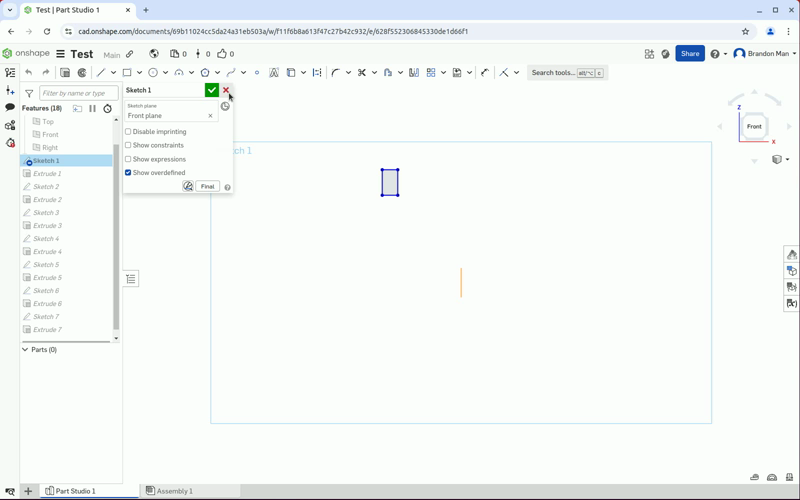
key(shift+s)
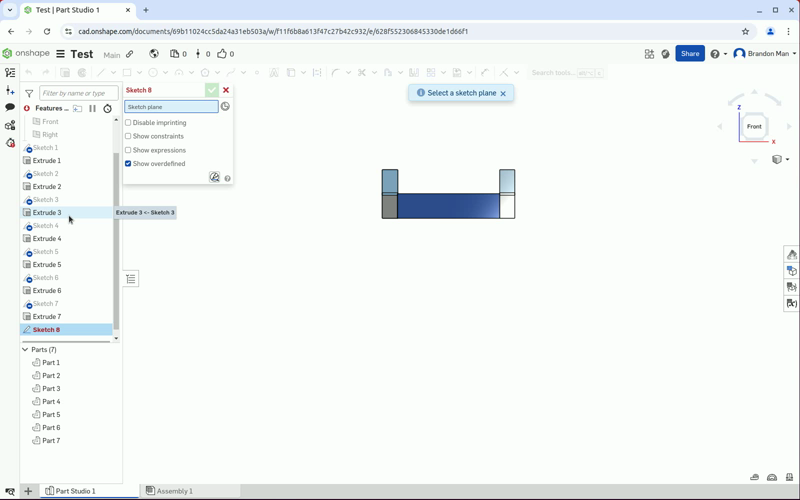
scroll(3)
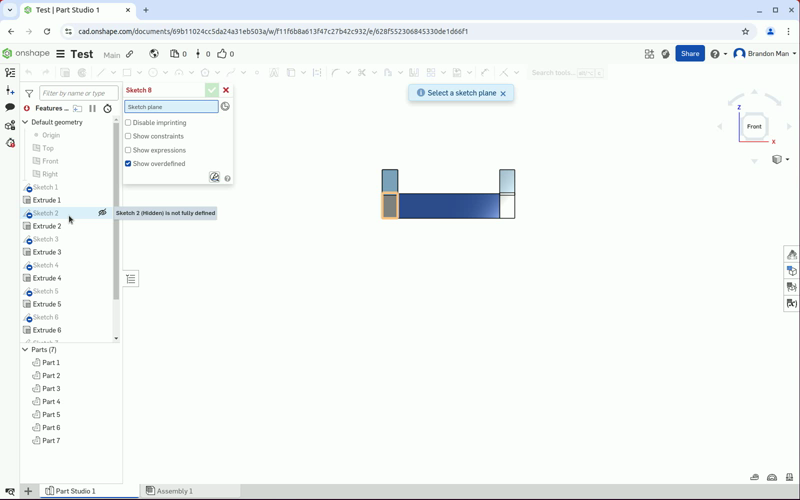
mouse_move(69, 163)
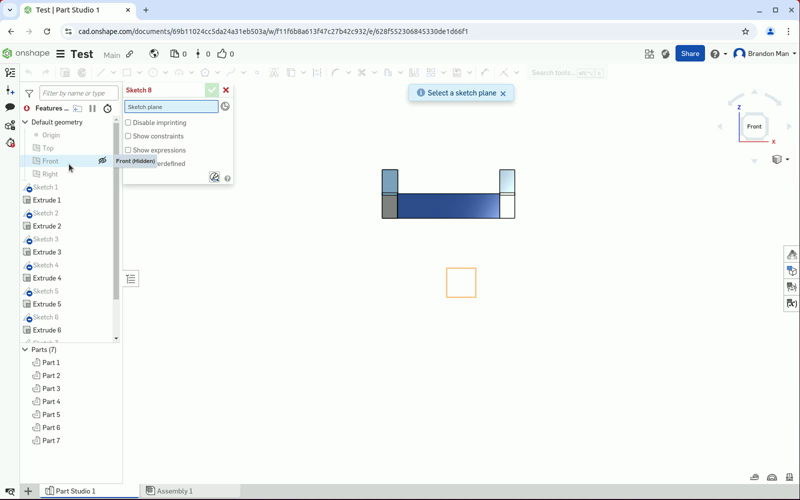
click(69, 163)
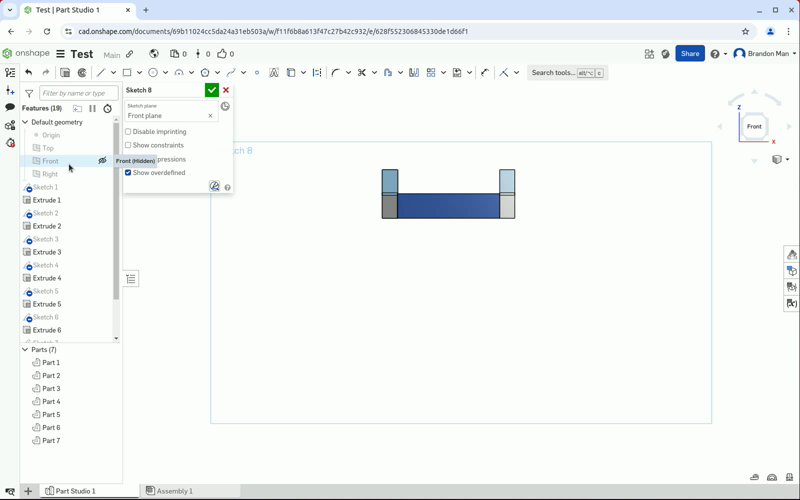
mouse_move(73, 352)
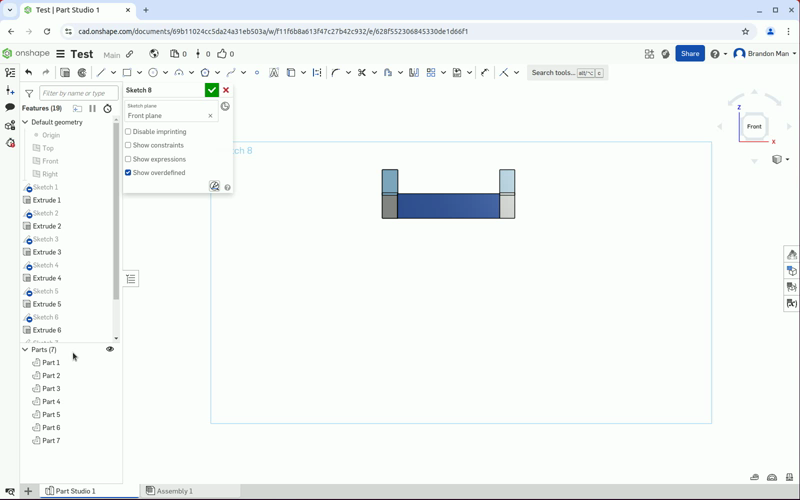
key(y)
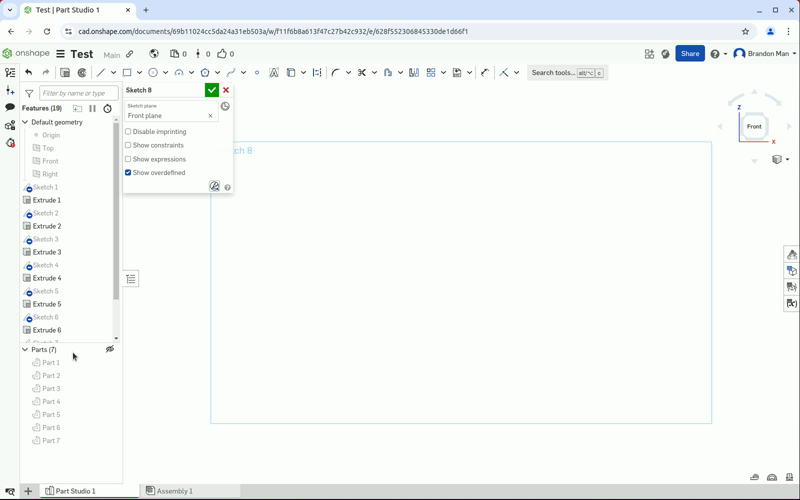
key(l)
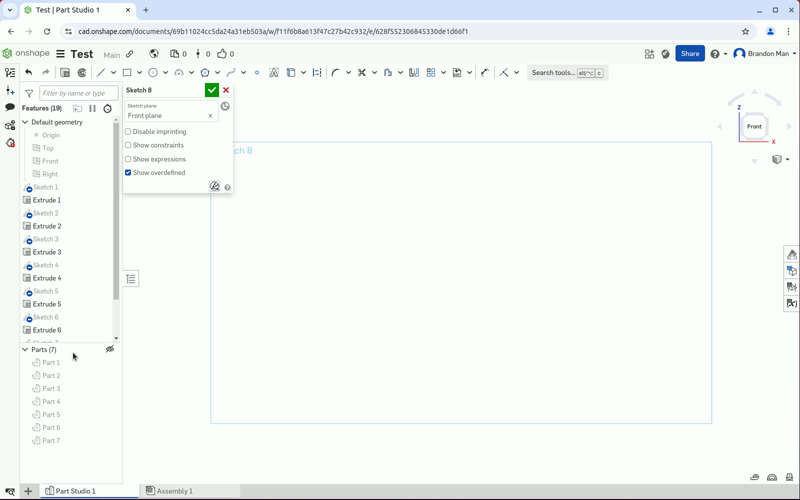
key_down(shift)
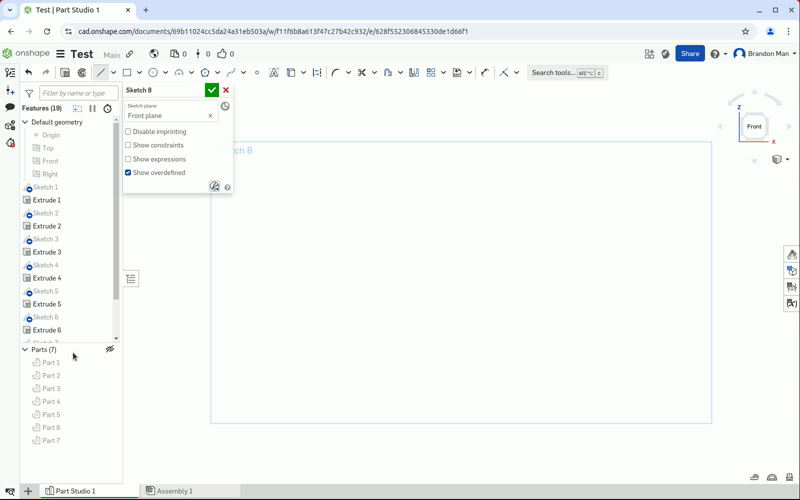
mouse_move(499, 218)
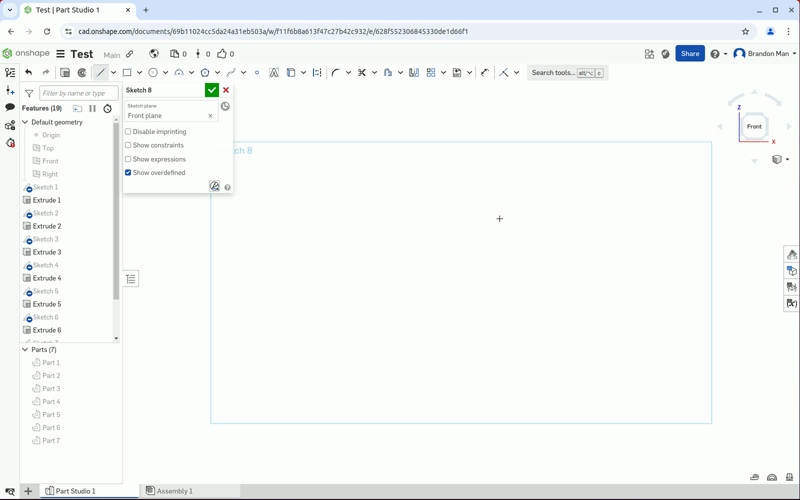
click(499, 218)
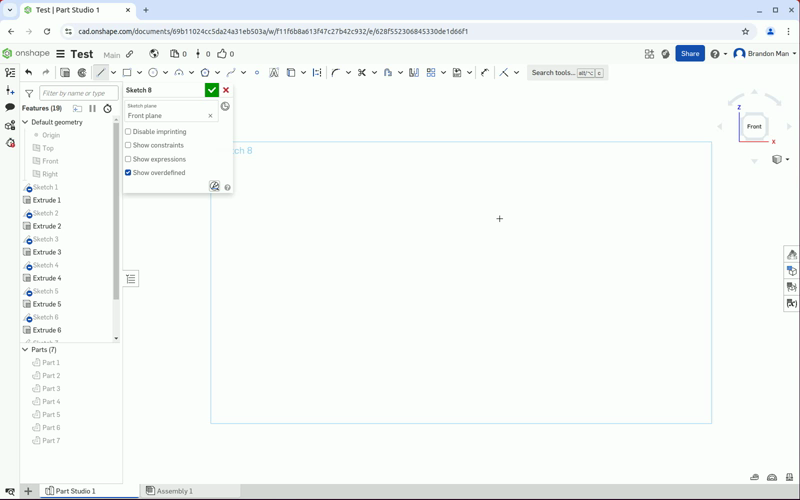
key_up(shift)
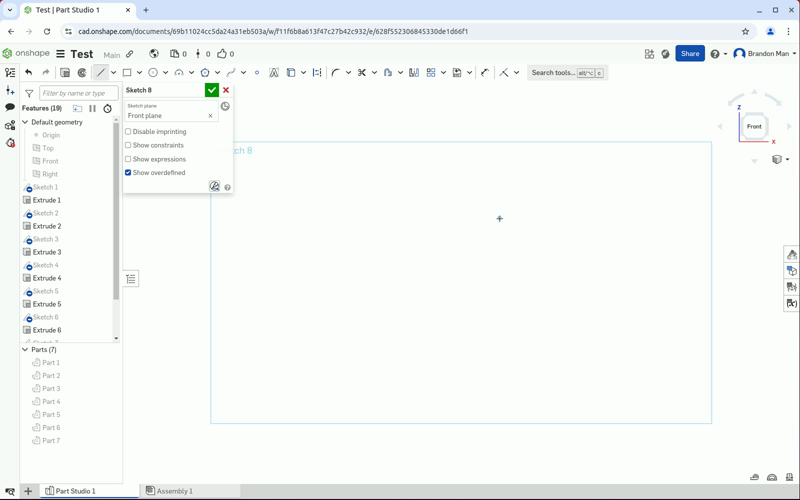
key_down(shift)
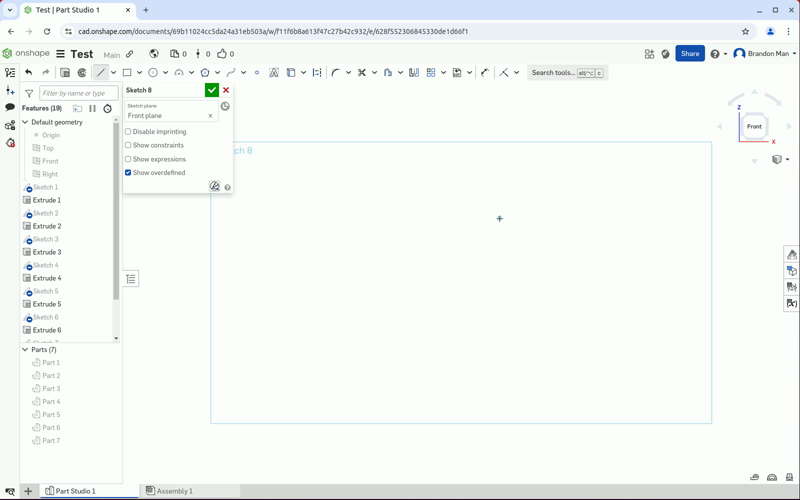
mouse_move(529, 218)
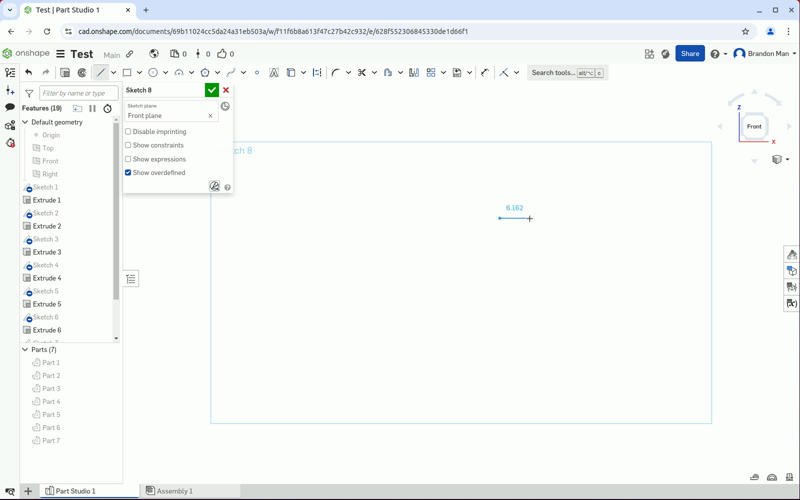
mouse_move(514, 218)
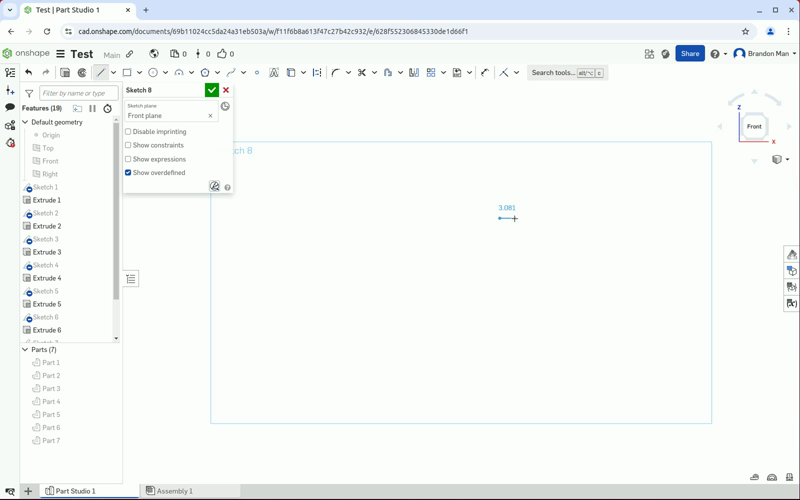
click(514, 218)
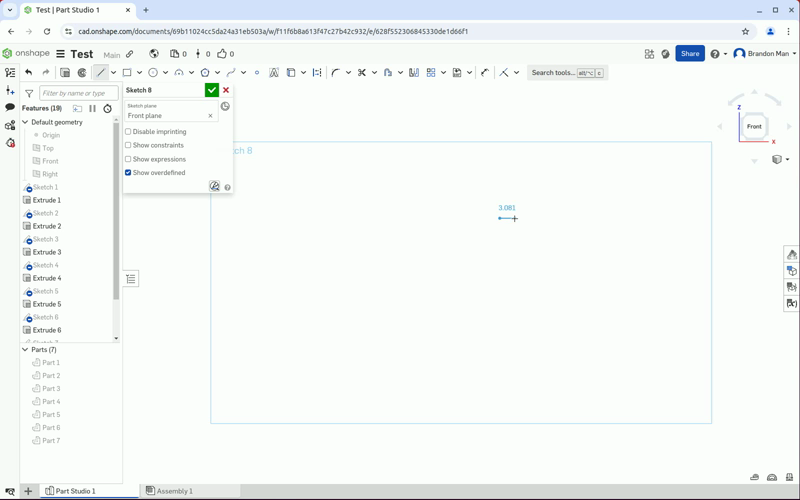
key_up(shift)
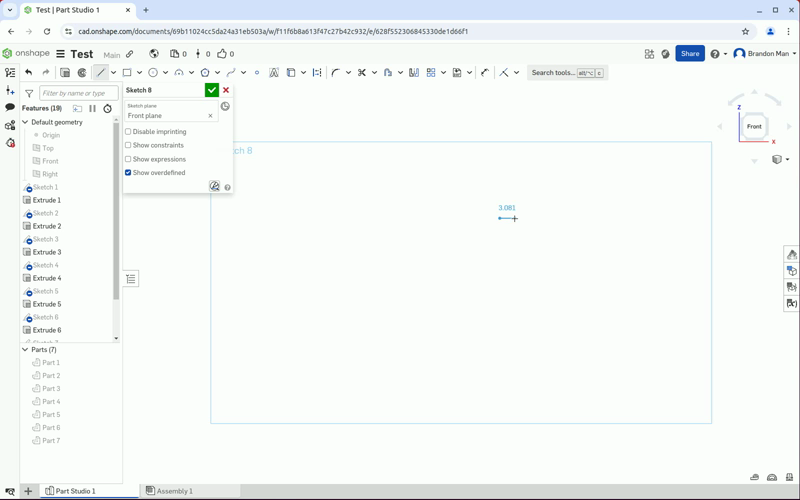
key_down(shift)
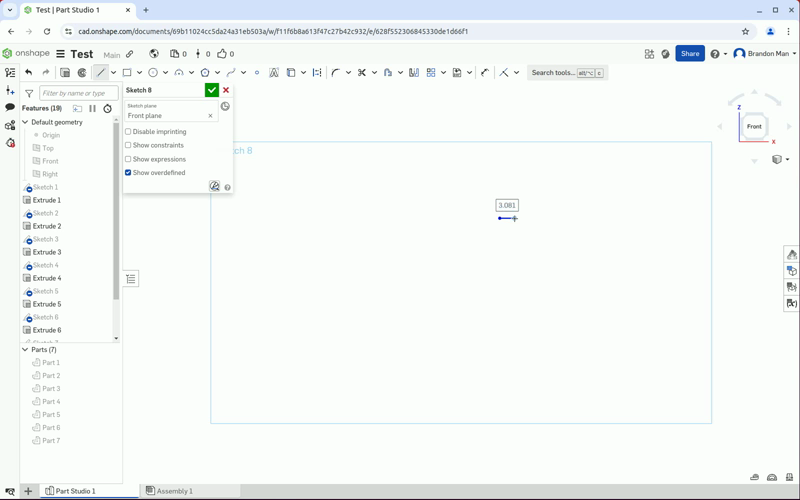
mouse_move(544, 218)
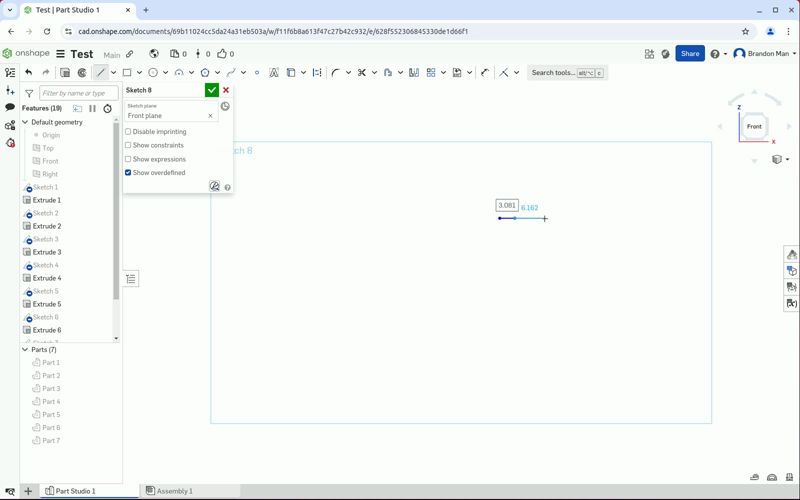
mouse_move(514, 192)
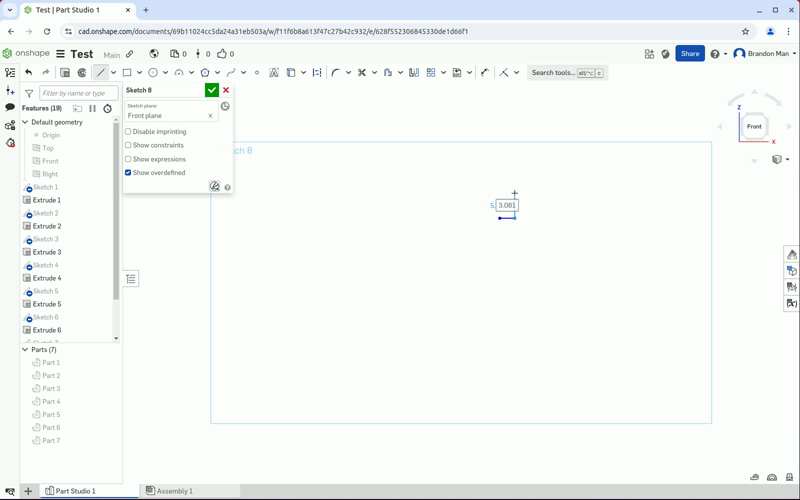
click(514, 192)
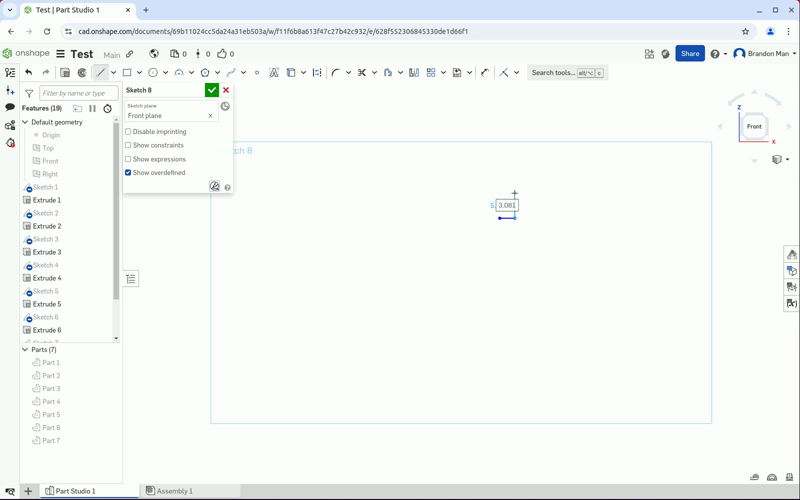
key_up(shift)
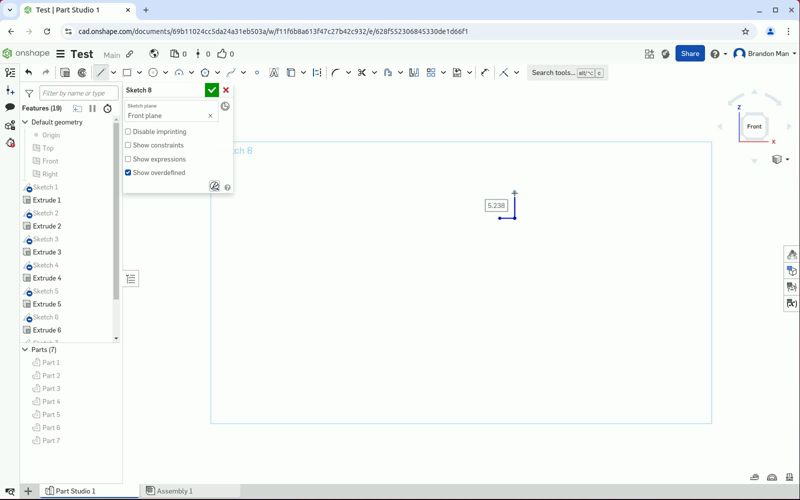
key_down(shift)
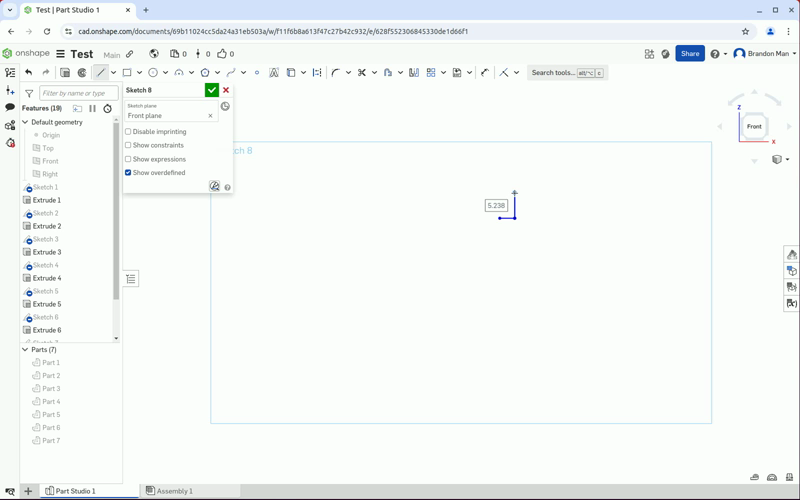
mouse_move(544, 192)
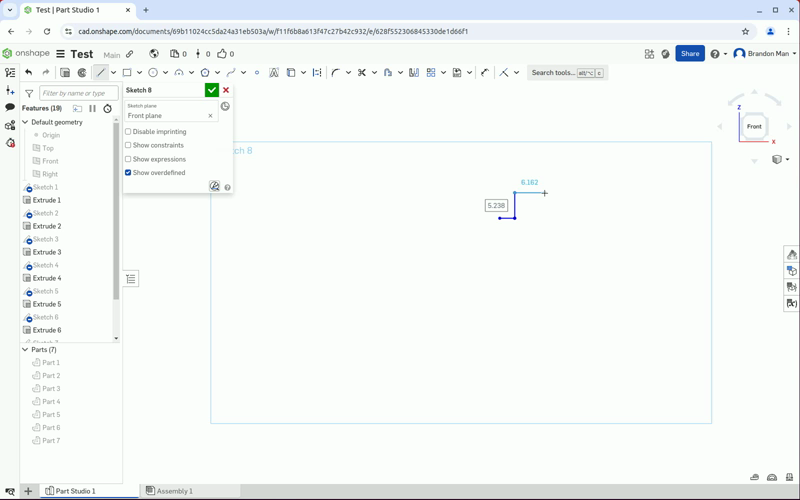
mouse_move(499, 192)
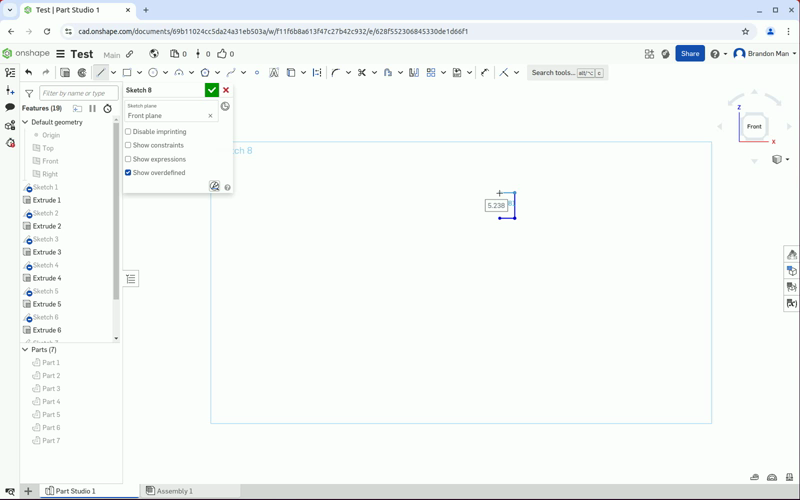
click(499, 192)
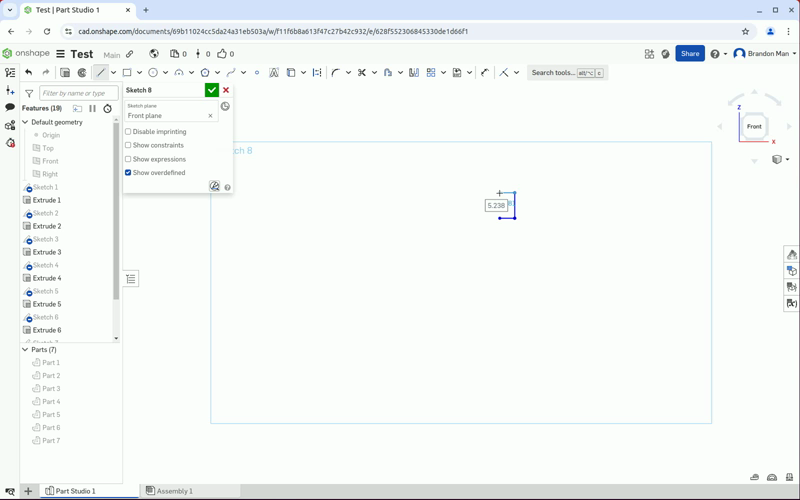
key_up(shift)
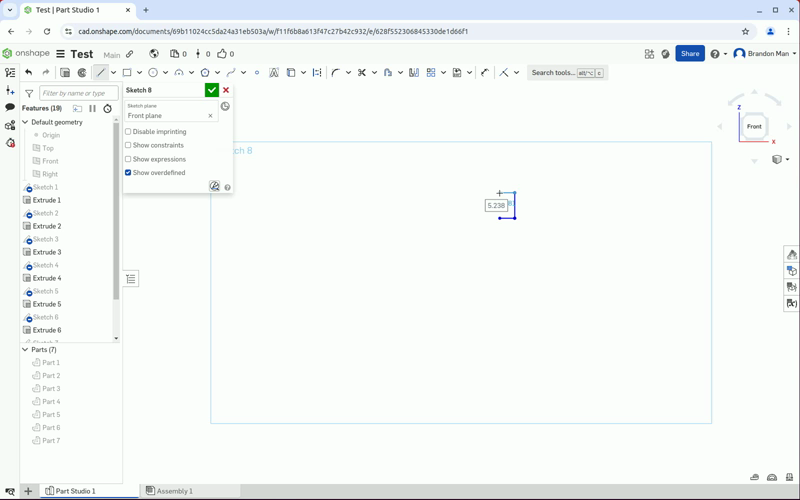
mouse_move(529, 192)
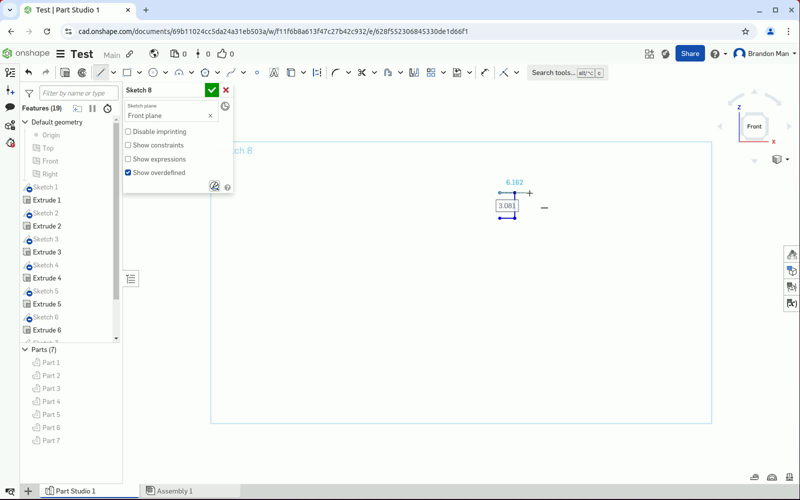
key_down(shift)
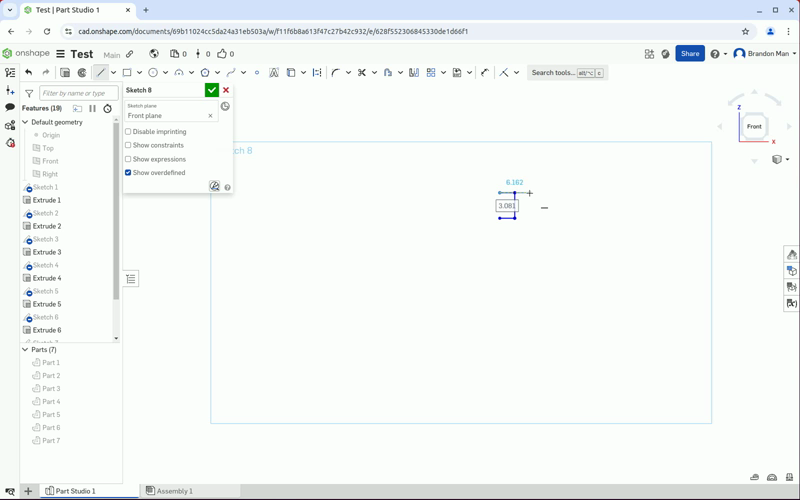
mouse_move(499, 218)
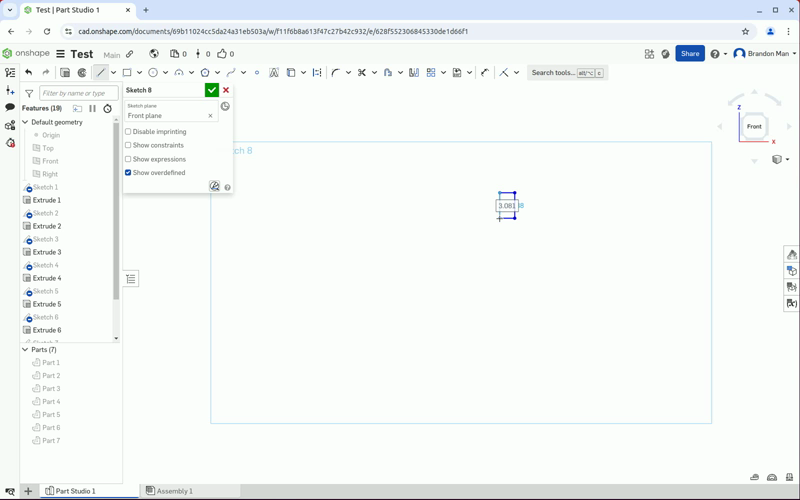
key_up(shift)
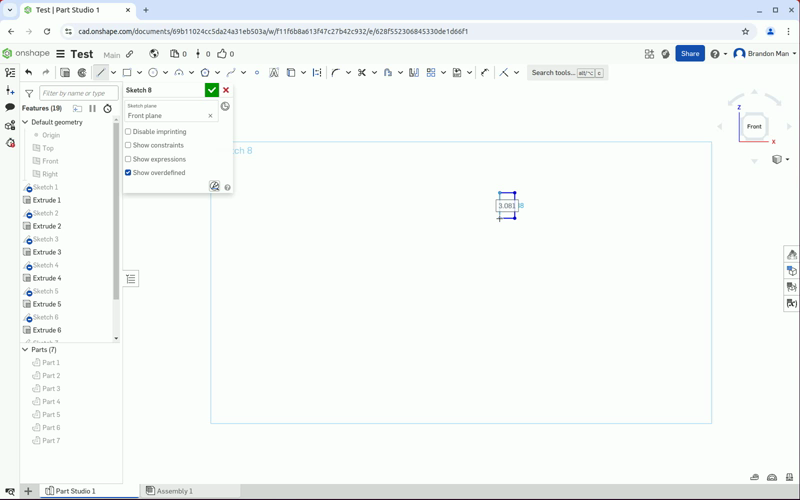
click(499, 218)
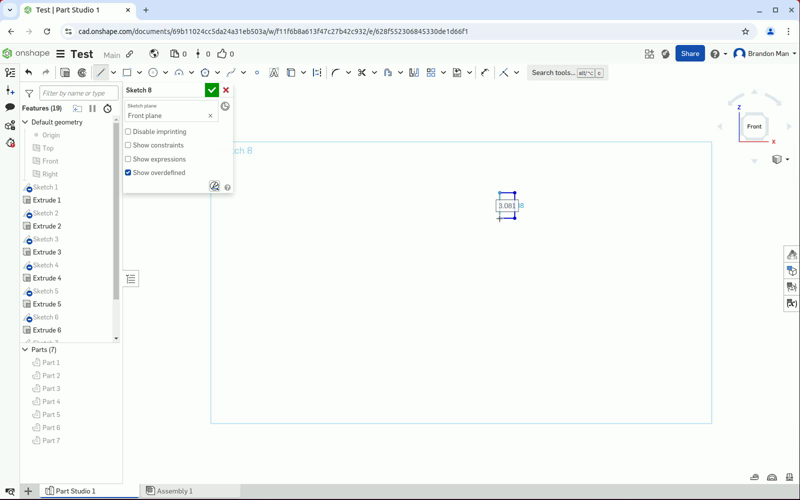
key(esc)
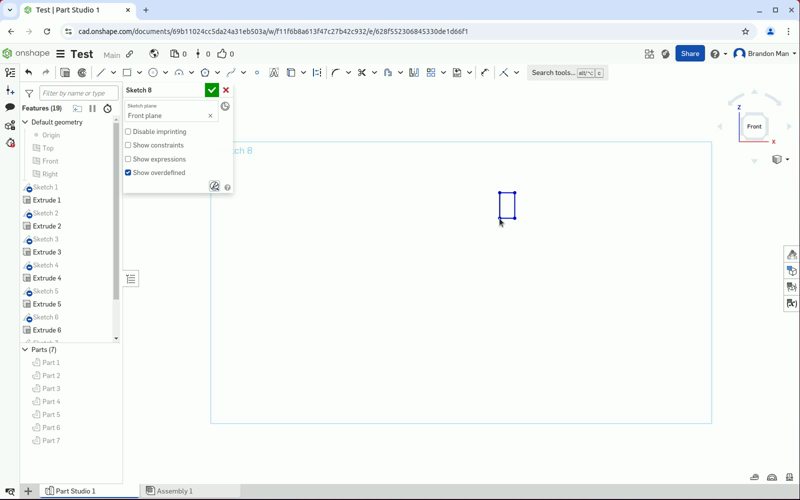
mouse_move(504, 211)
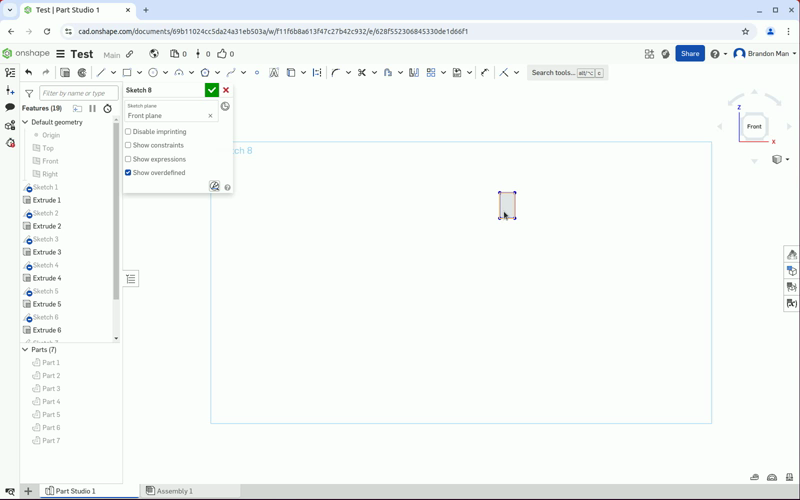
scroll(6)
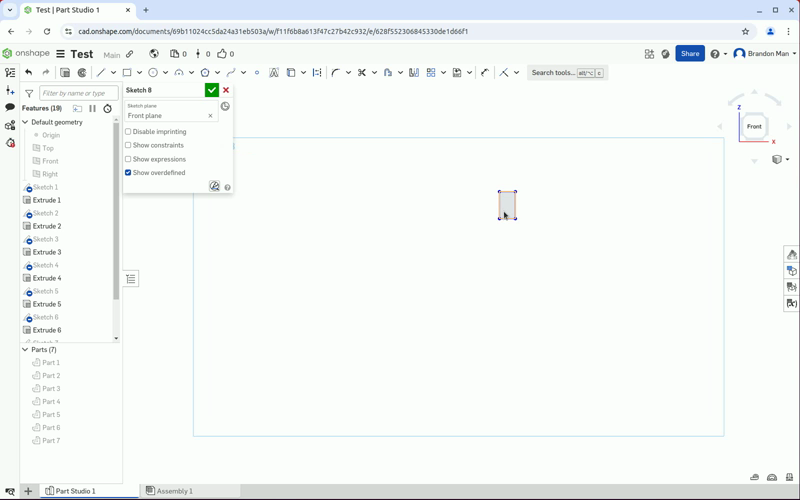
scroll(6)
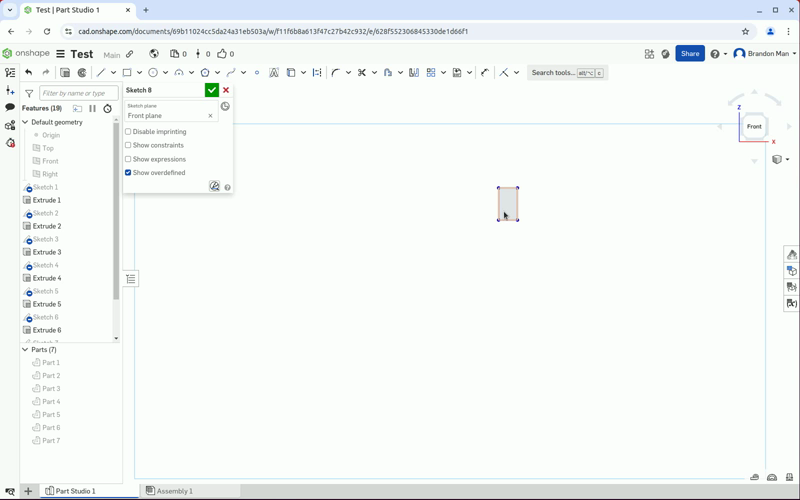
scroll(6)
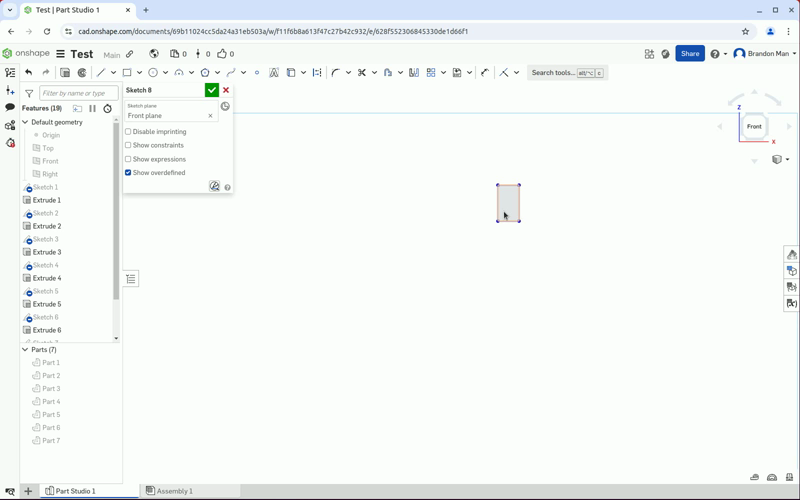
scroll(6)
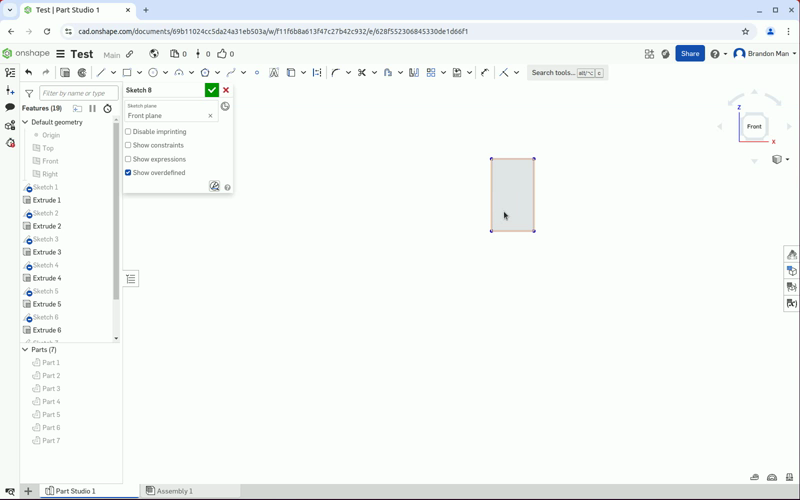
scroll(6)
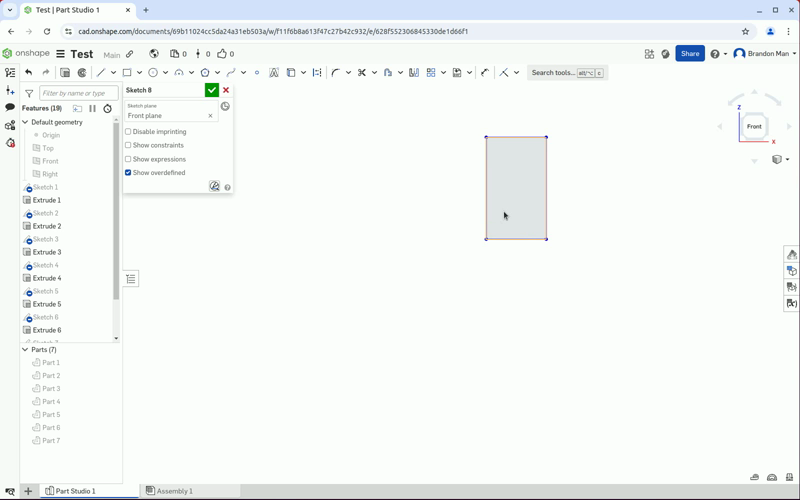
scroll(6)
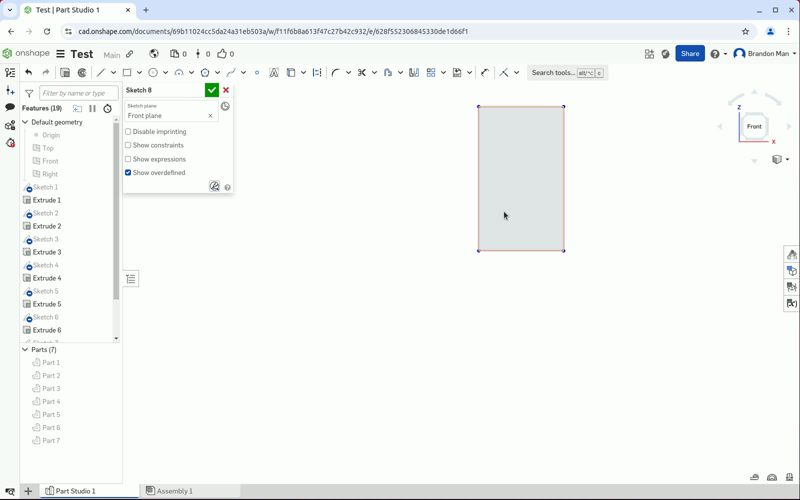
scroll(6)
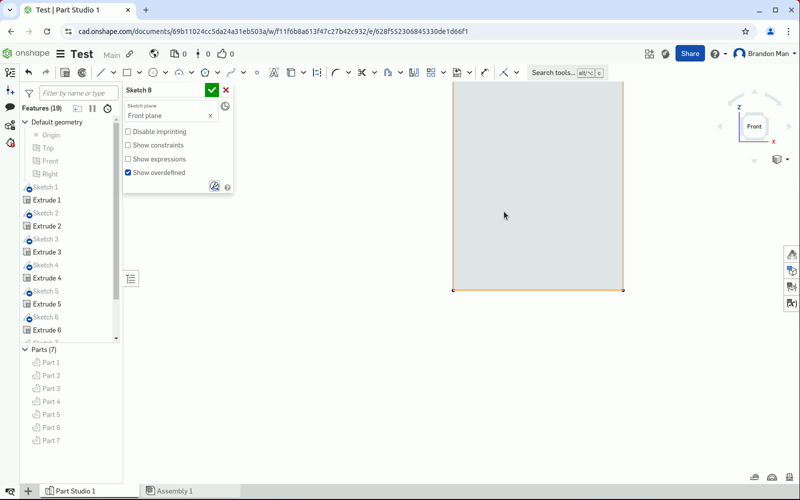
click(504, 211)
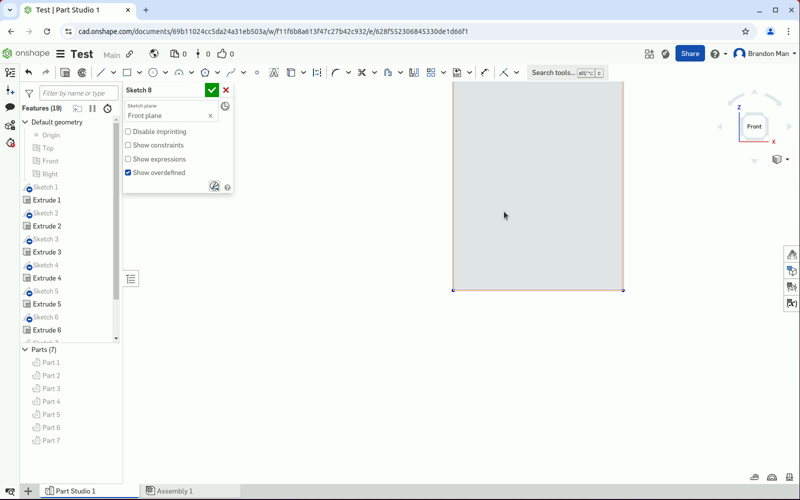
scroll(-6)
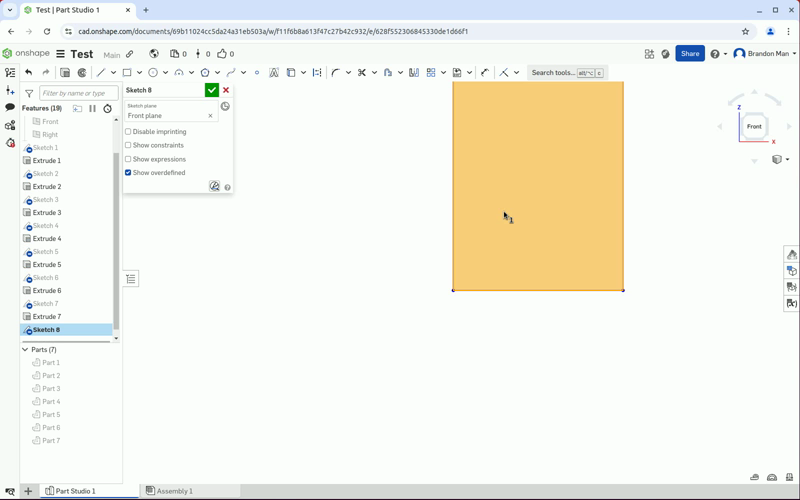
scroll(-6)
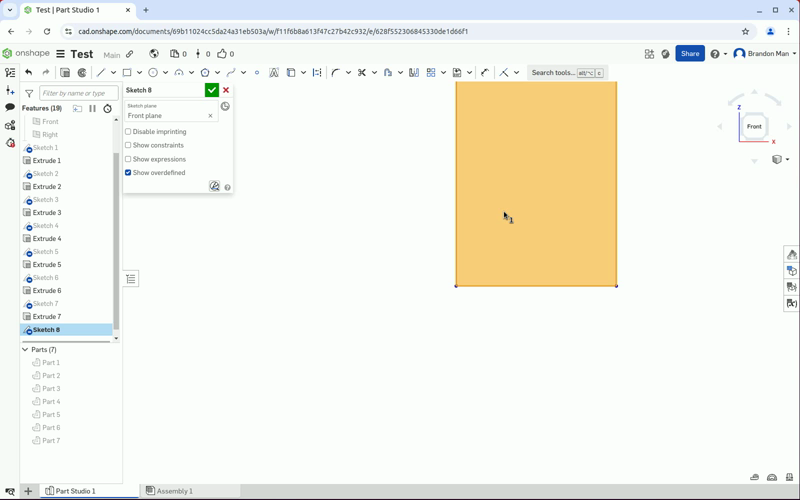
scroll(-6)
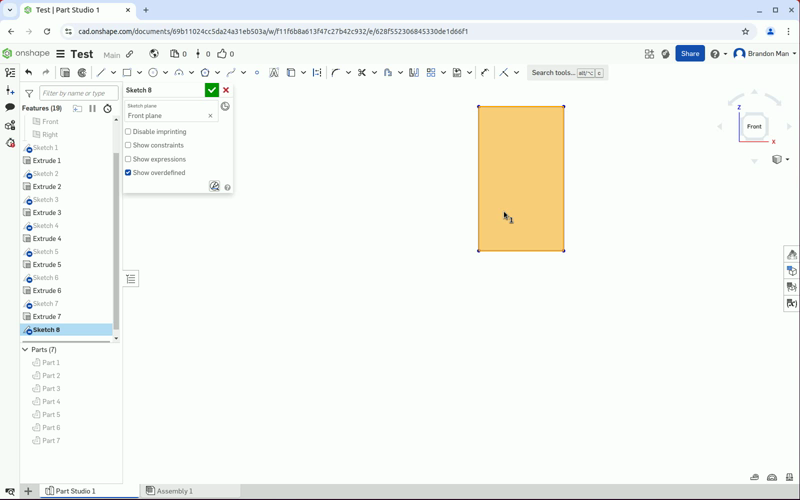
scroll(-6)
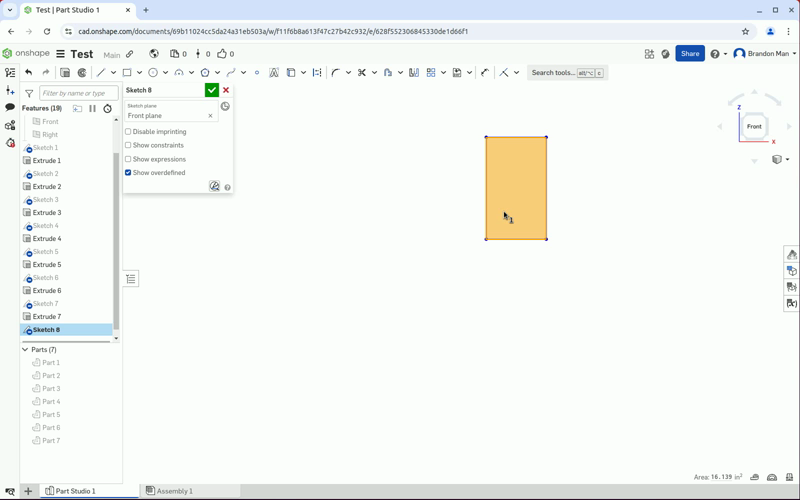
scroll(-6)
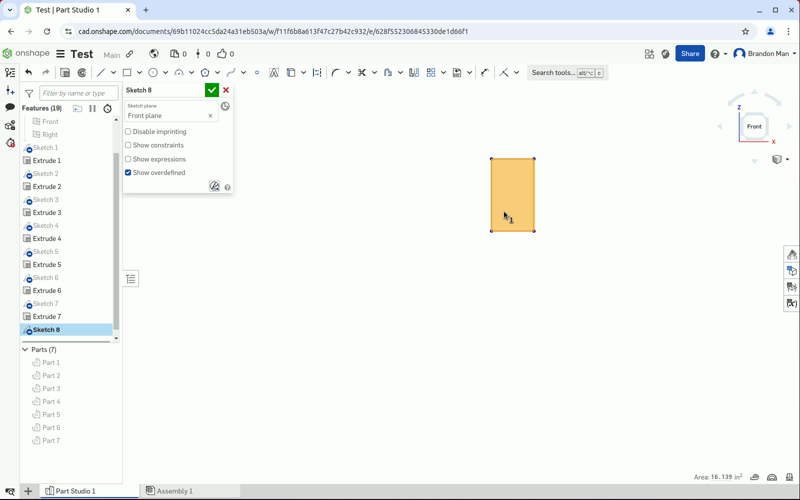
scroll(-6)
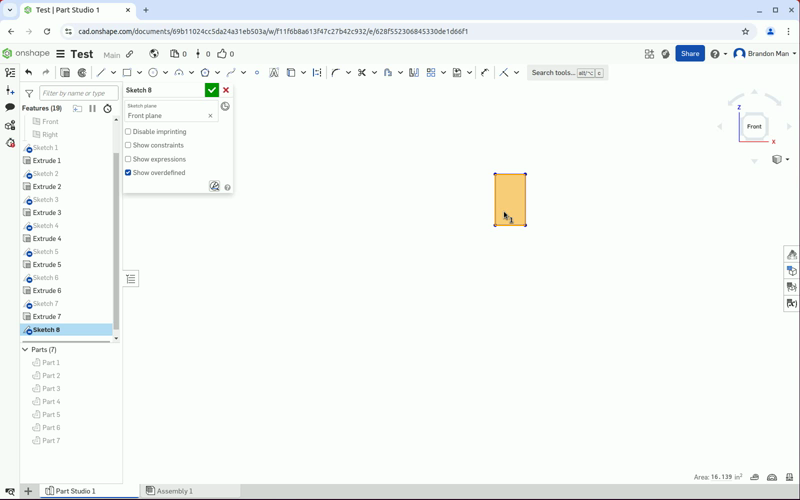
scroll(-6)
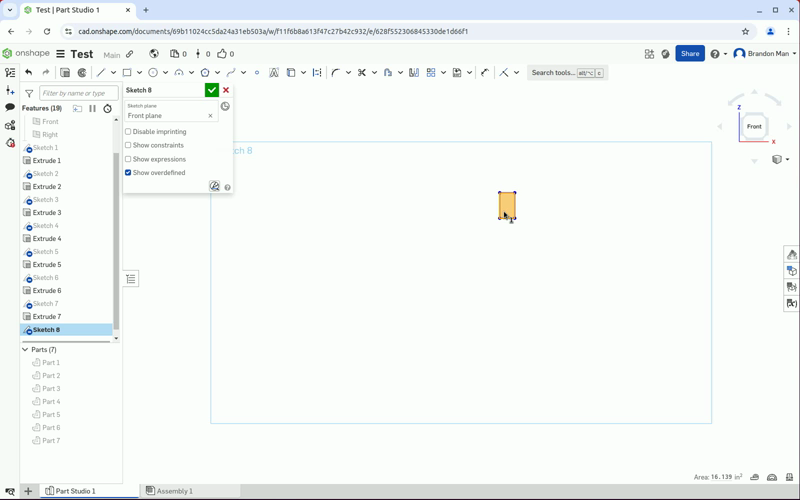
mouse_move(73, 352)
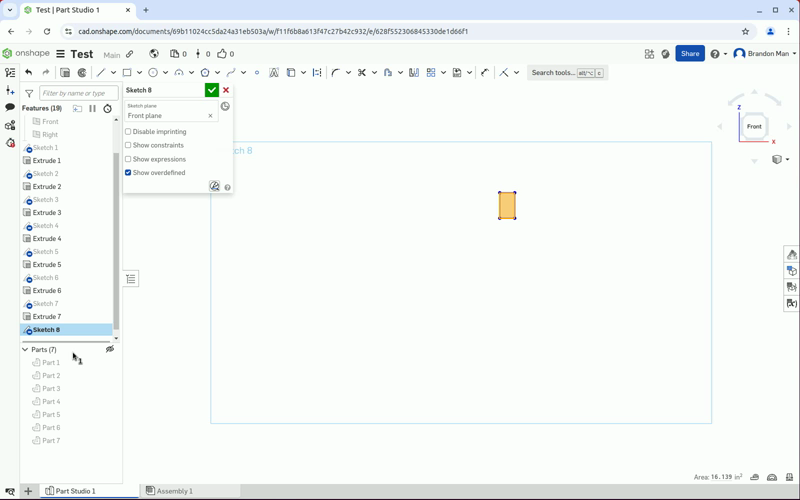
key(shift+y)
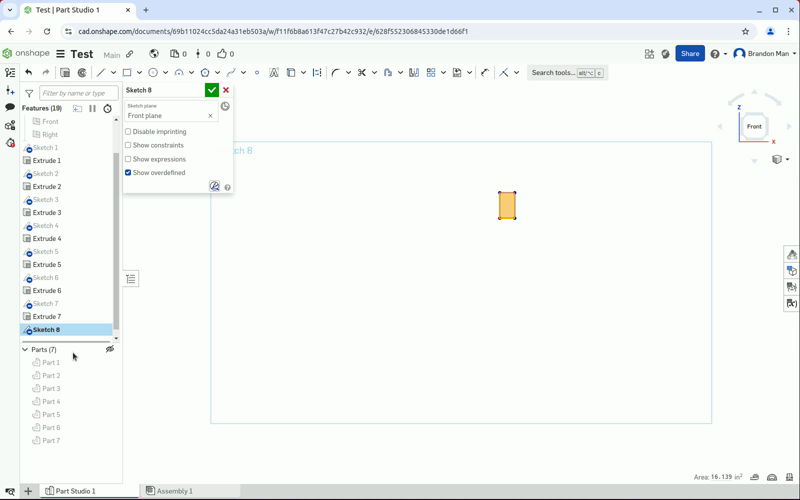
key(shift+e)
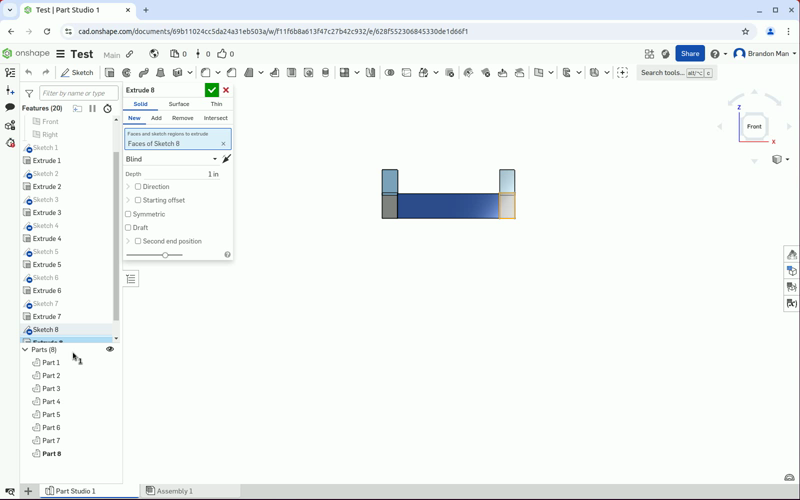
mouse_move(143, 106)
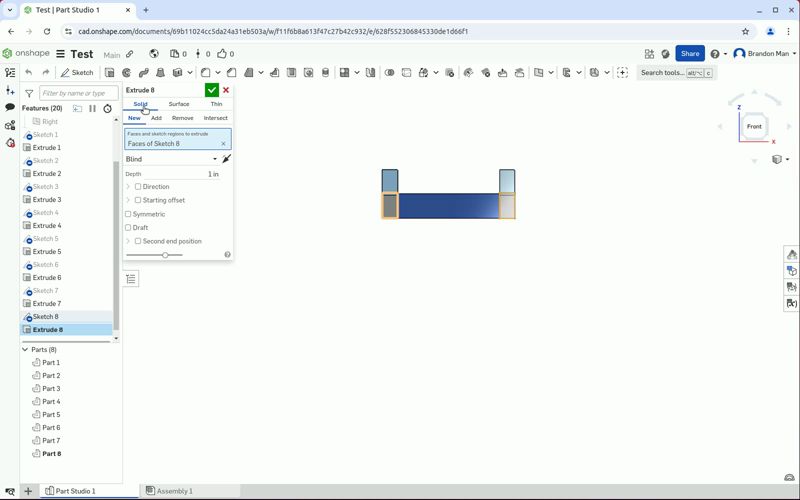
click(143, 106)
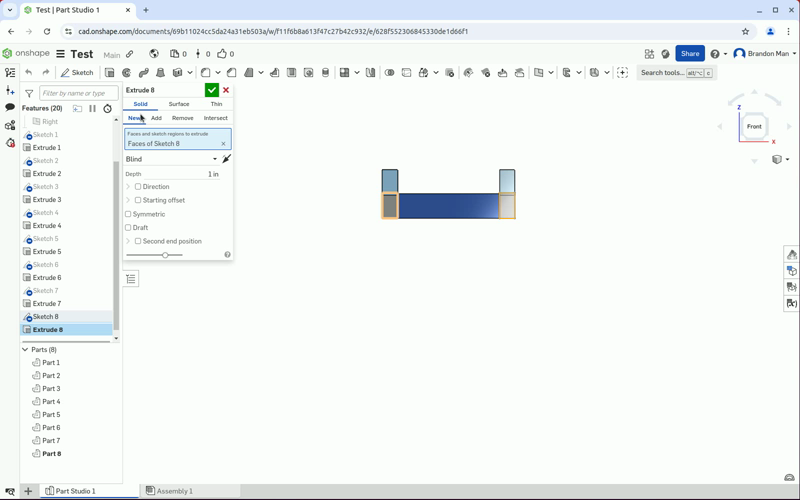
mouse_move(137, 120)
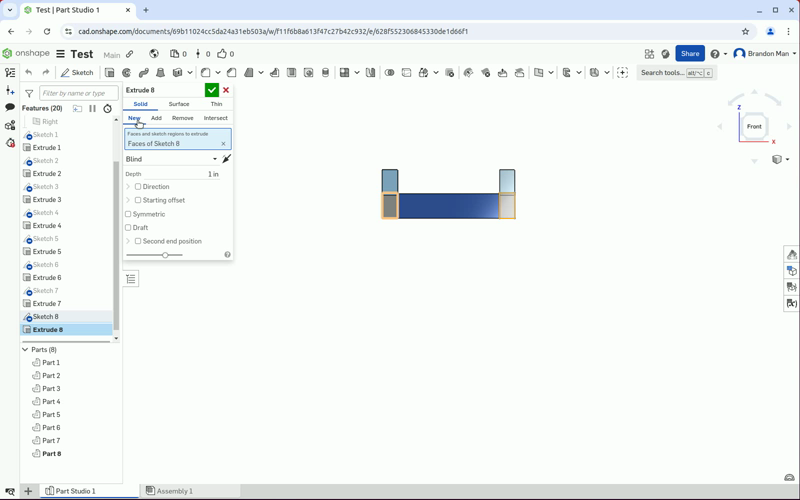
click(137, 120)
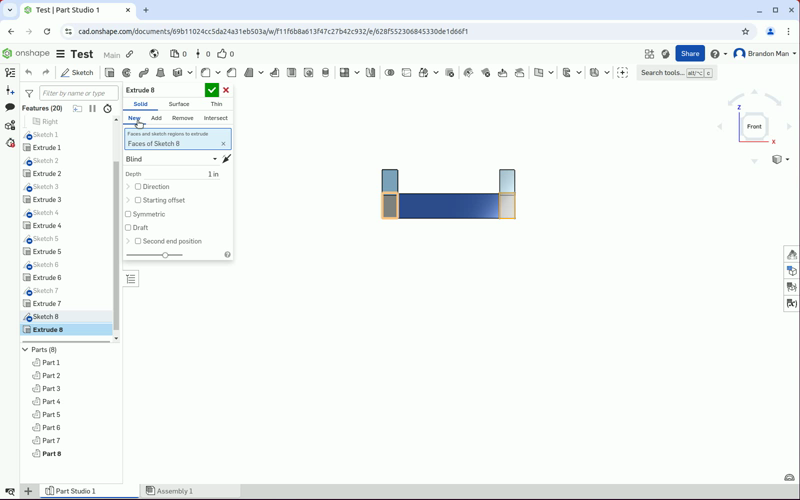
key(tab, 4)
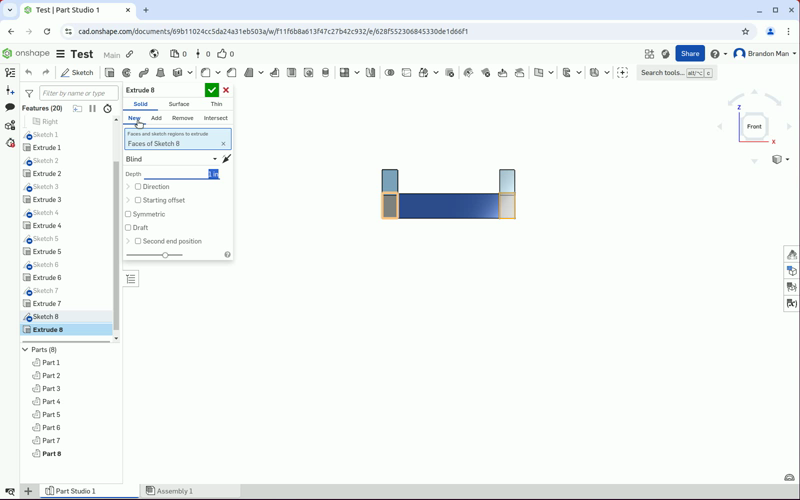
text(-19.979)
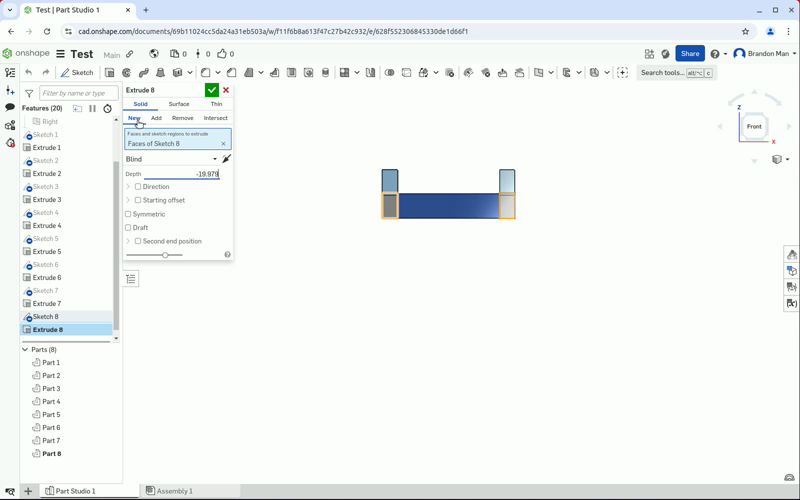
key(enter)
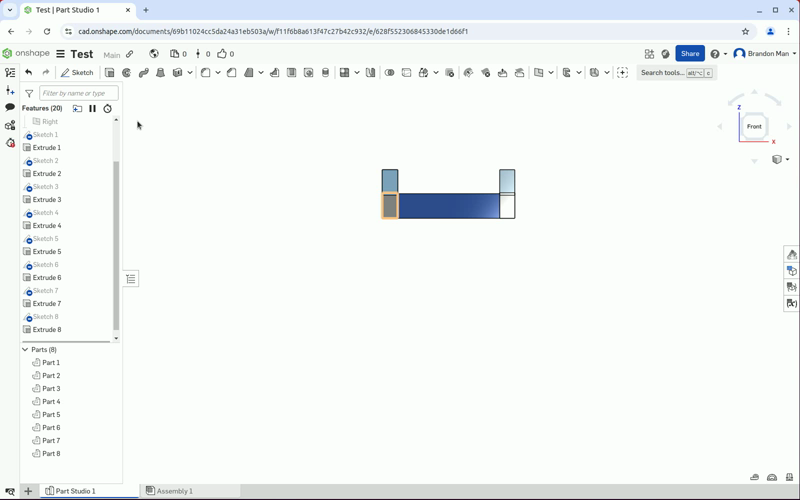
key(shift+h)
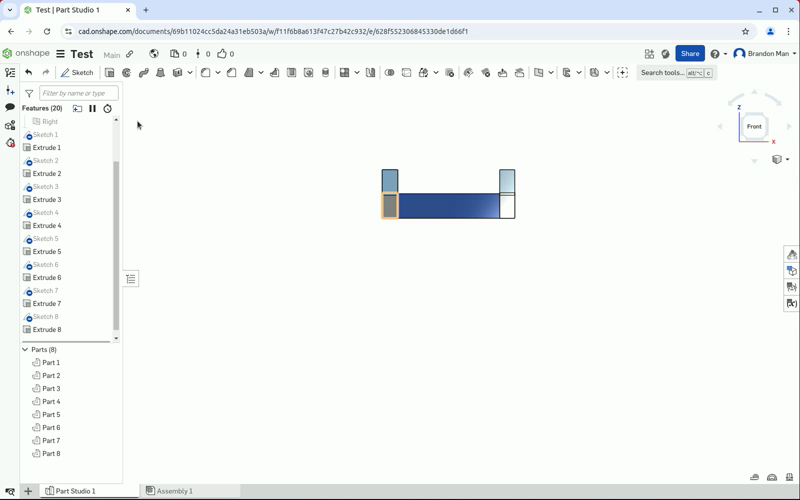
key(shift+h)
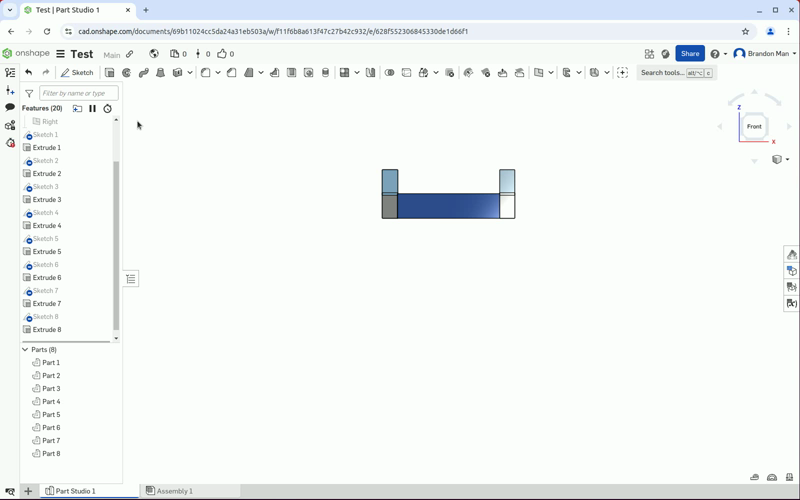
mouse_move(69, 137)
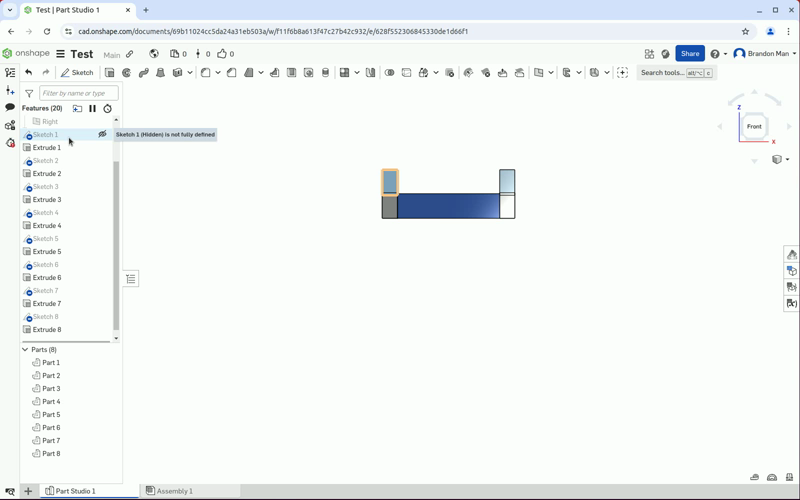
click(69, 137)
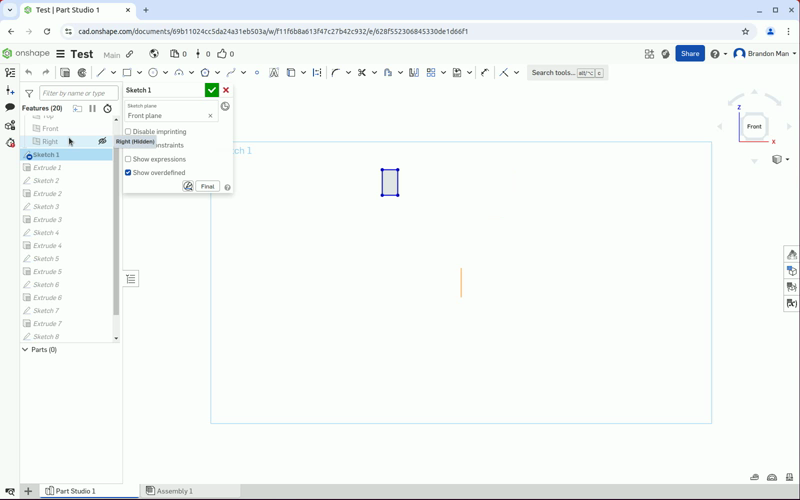
mouse_move(229, 92)
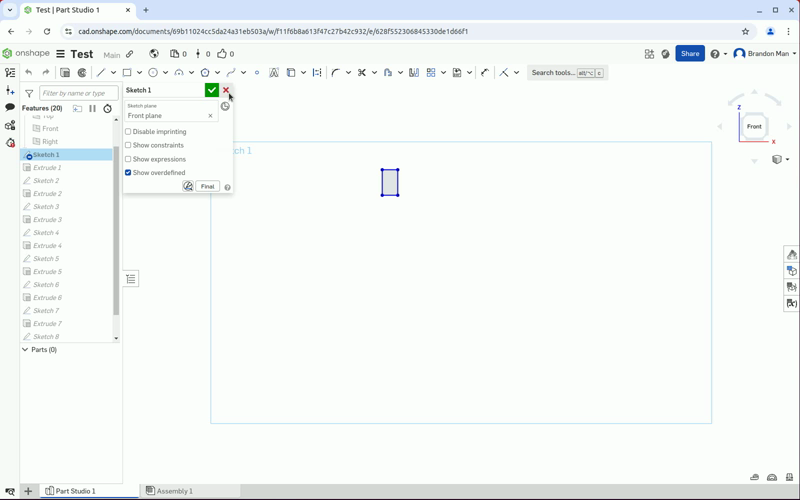
click(229, 92)
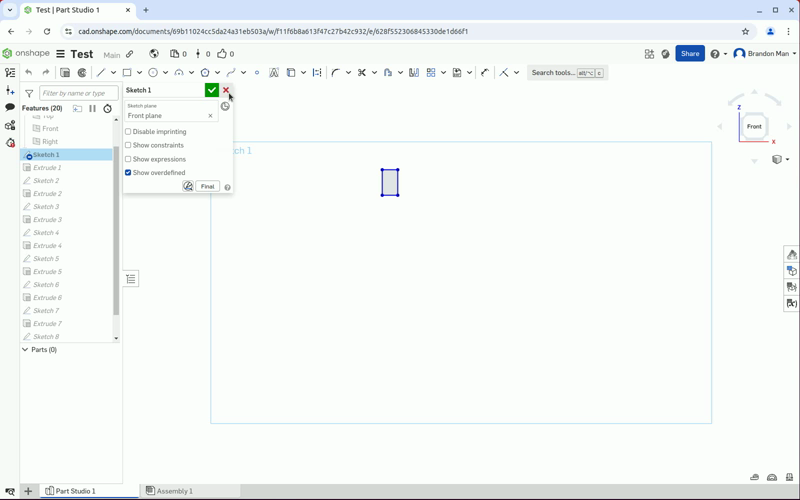
key(shift+s)
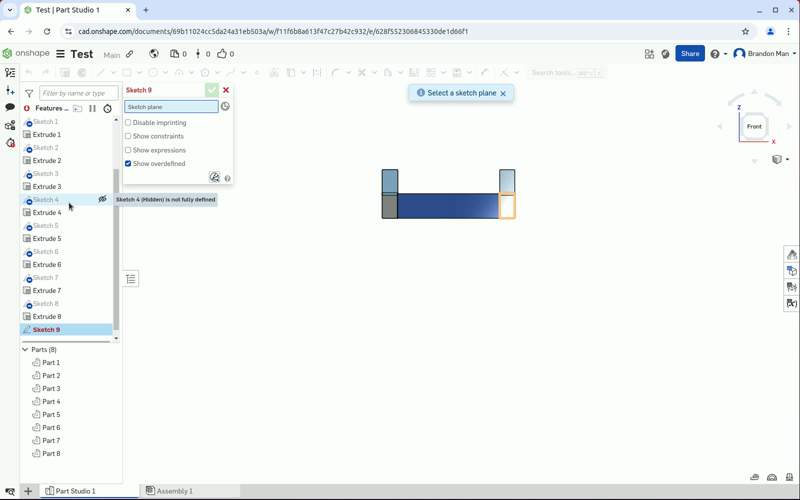
scroll(3)
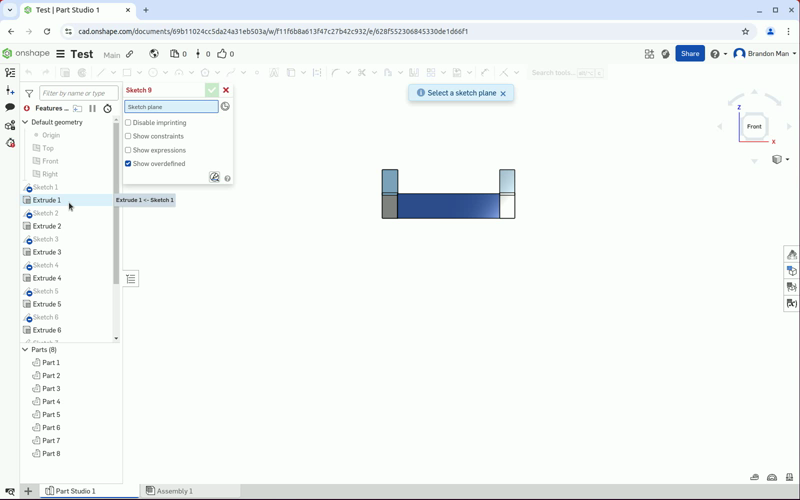
mouse_move(69, 163)
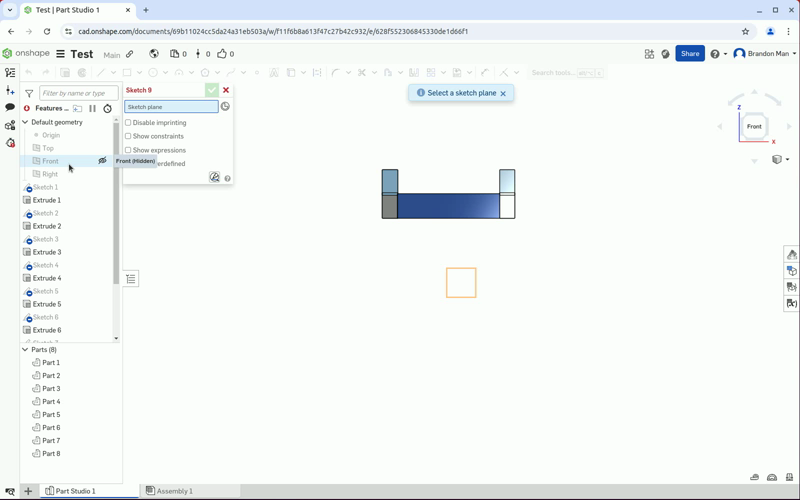
click(69, 163)
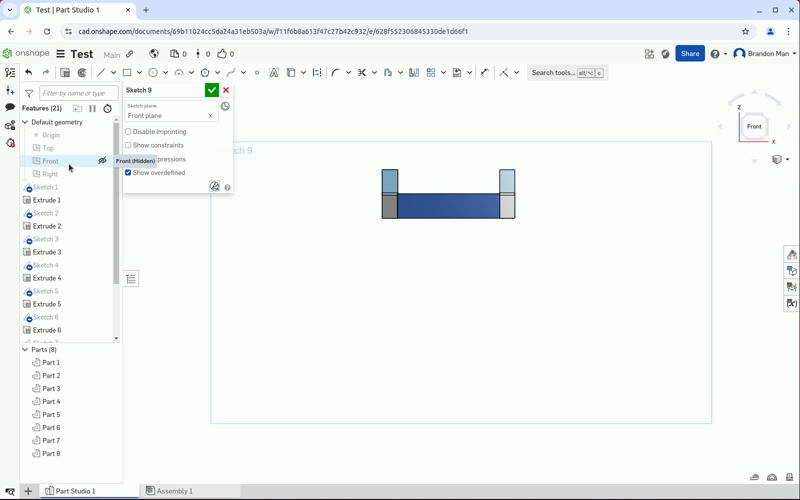
mouse_move(73, 352)
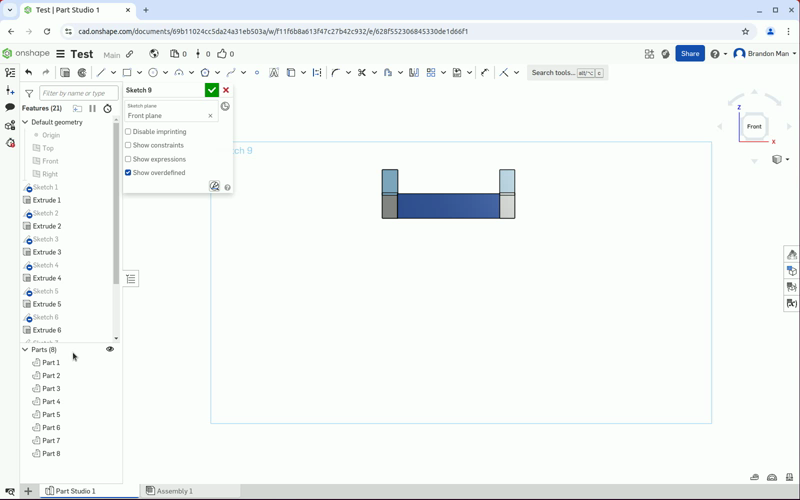
key(y)
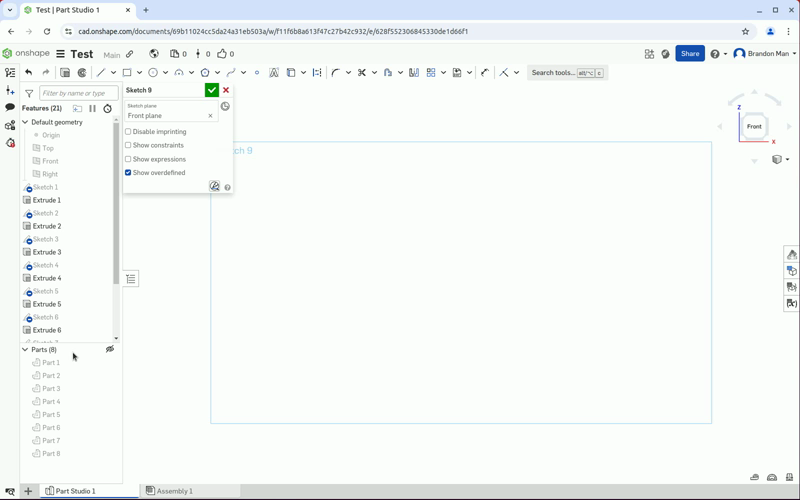
key(l)
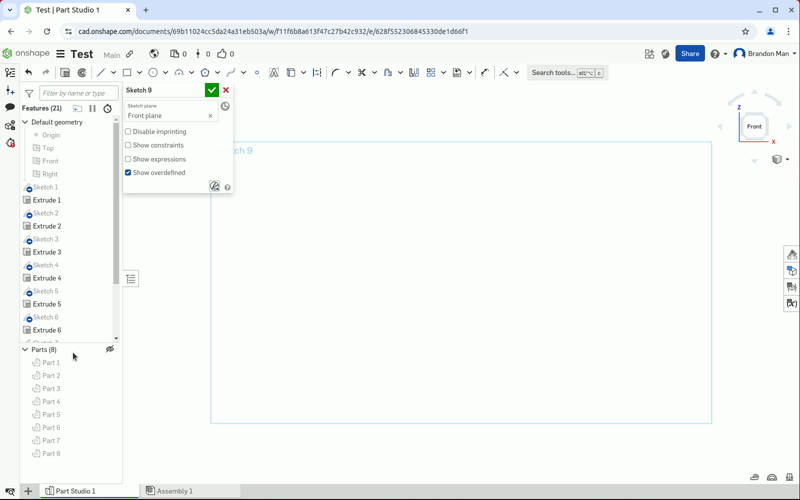
key_down(shift)
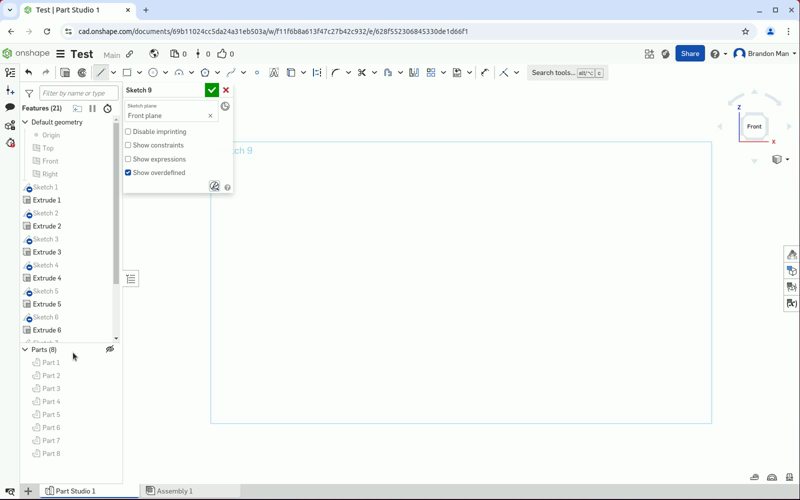
mouse_move(499, 195)
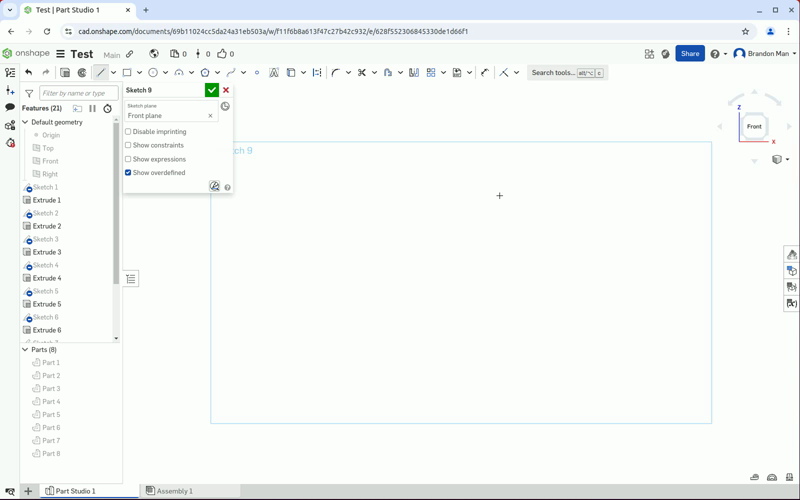
click(499, 195)
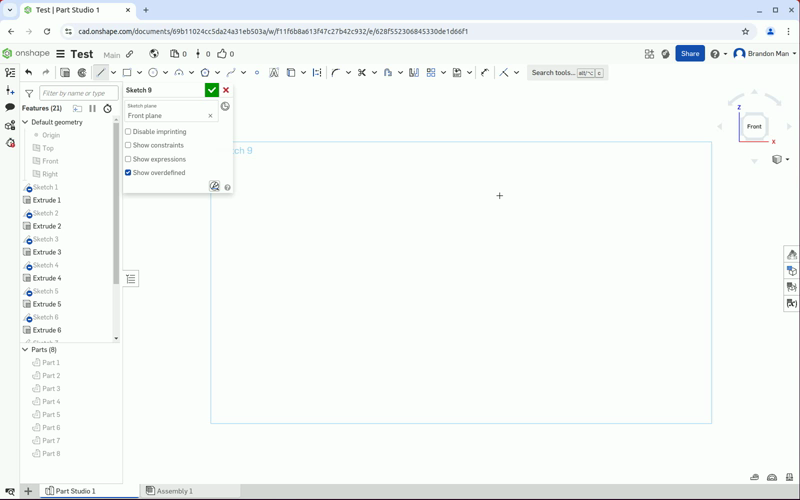
key_up(shift)
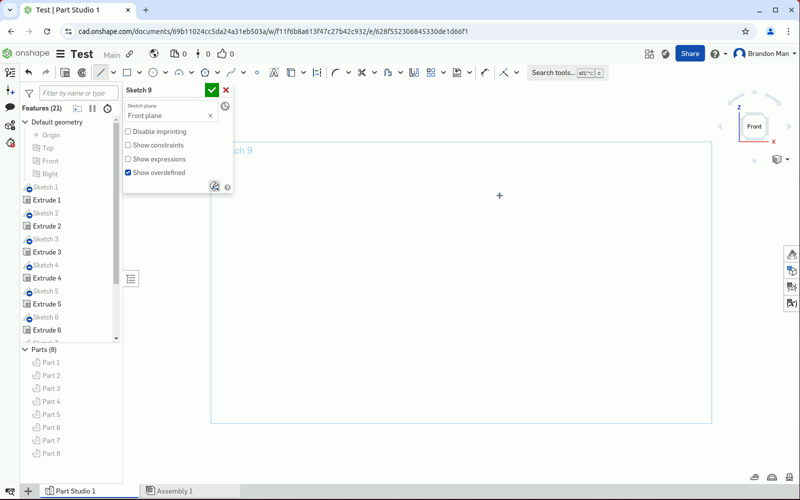
key_down(shift)
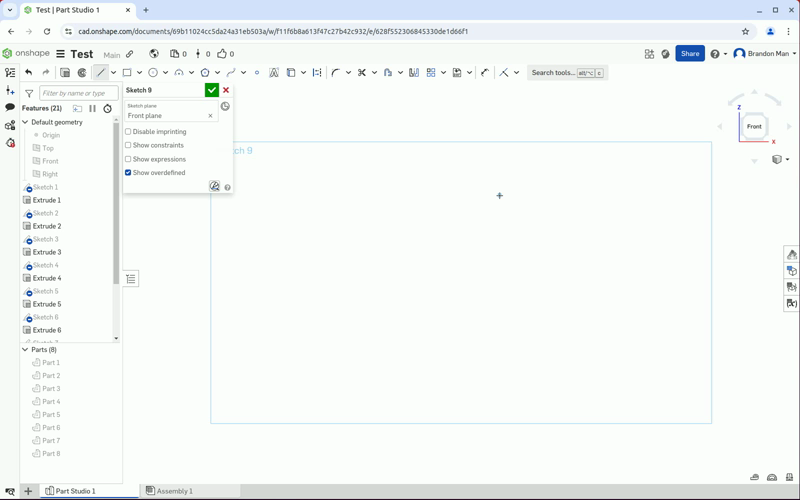
mouse_move(529, 195)
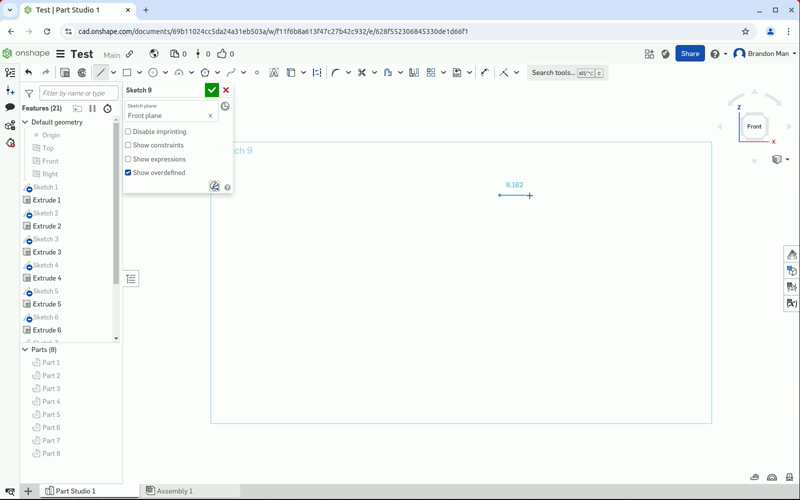
mouse_move(514, 195)
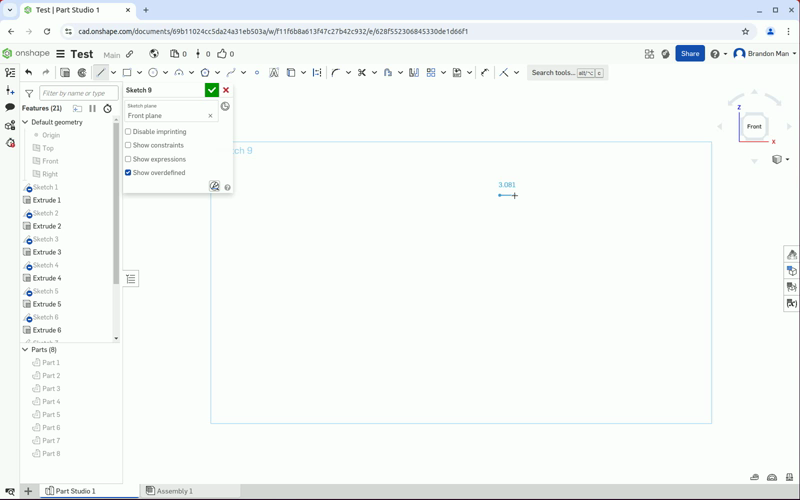
click(514, 195)
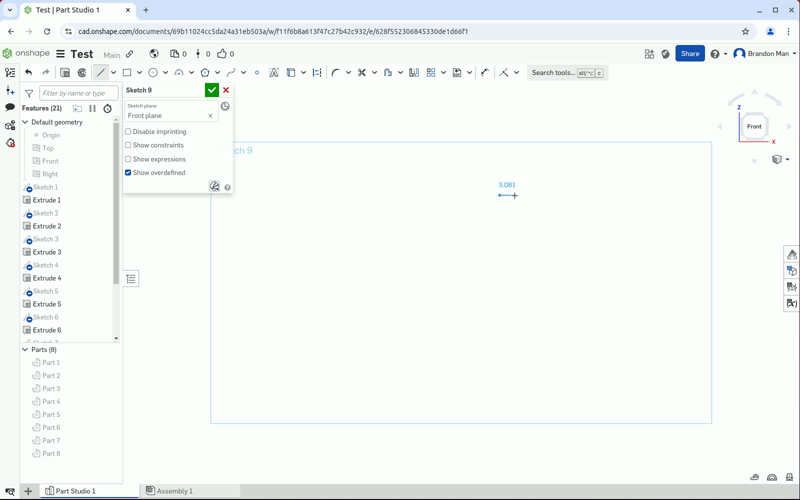
key_up(shift)
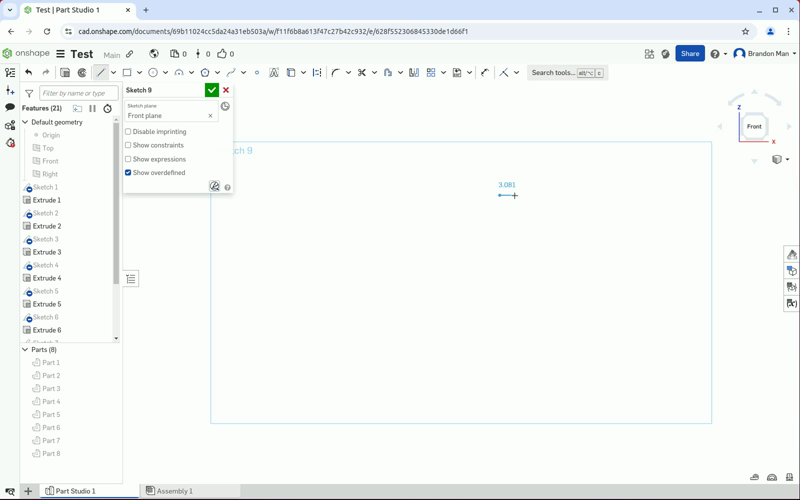
key_down(shift)
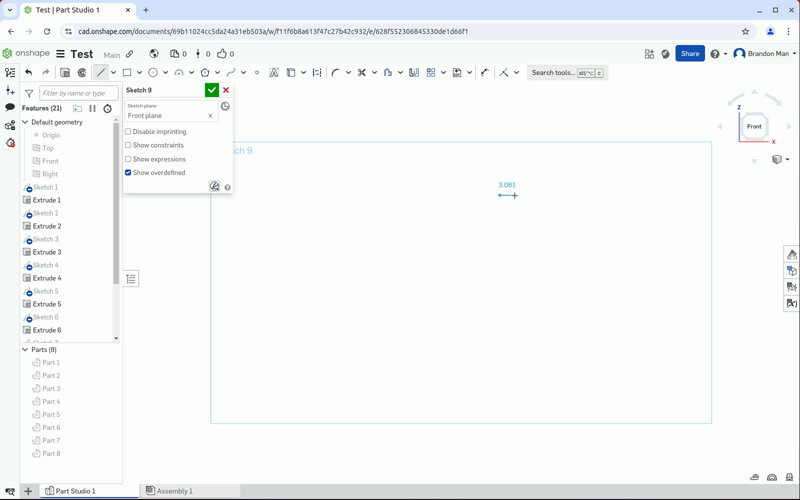
mouse_move(544, 195)
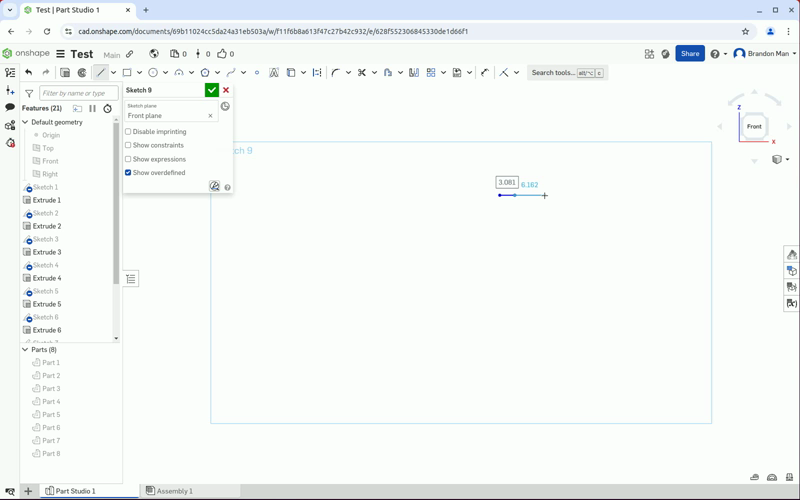
mouse_move(514, 169)
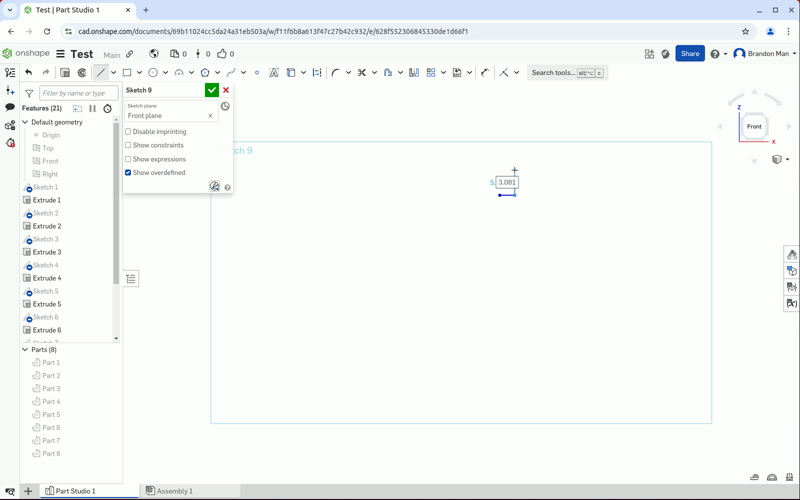
click(514, 169)
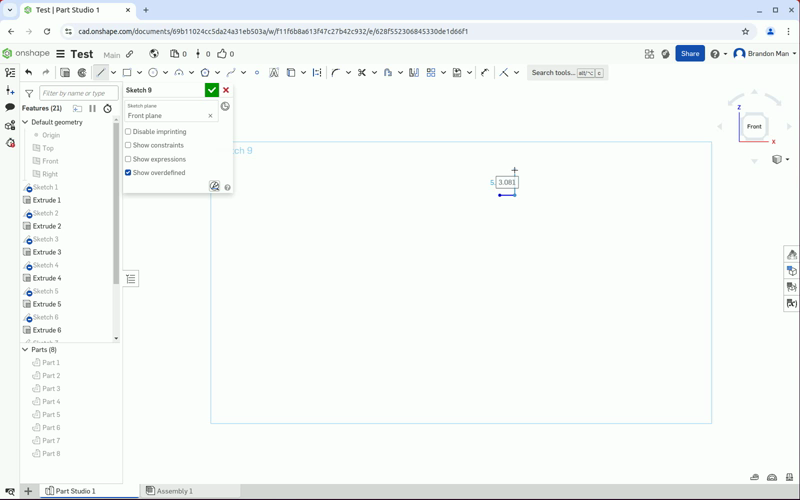
key_up(shift)
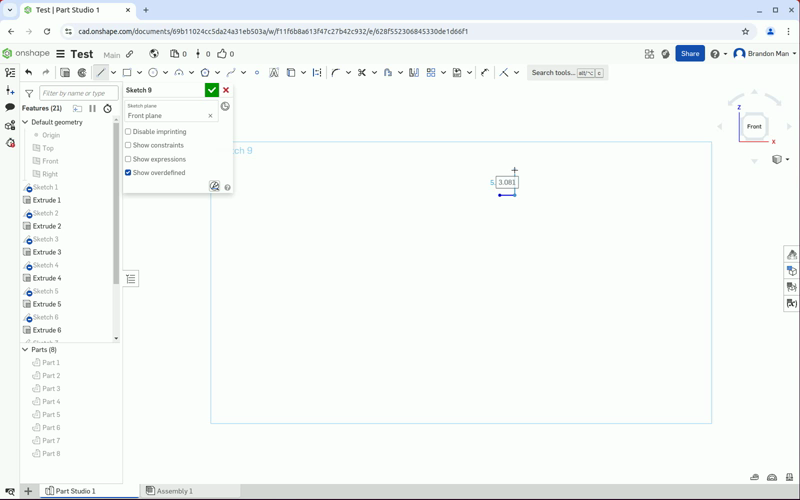
key_down(shift)
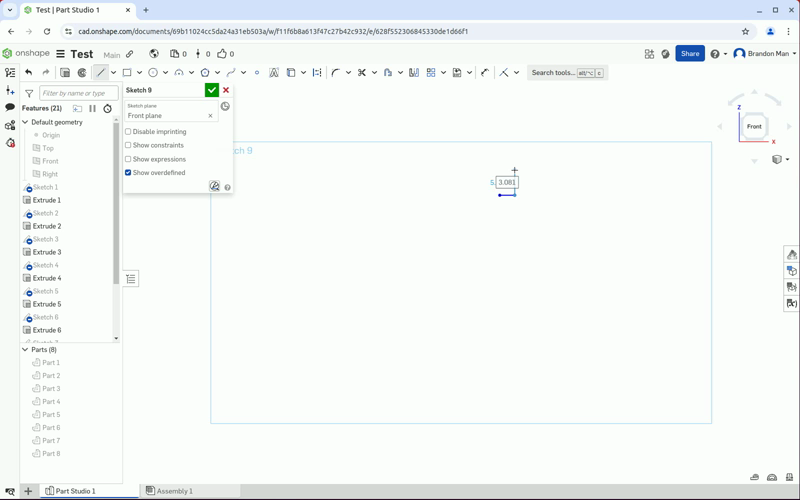
mouse_move(544, 169)
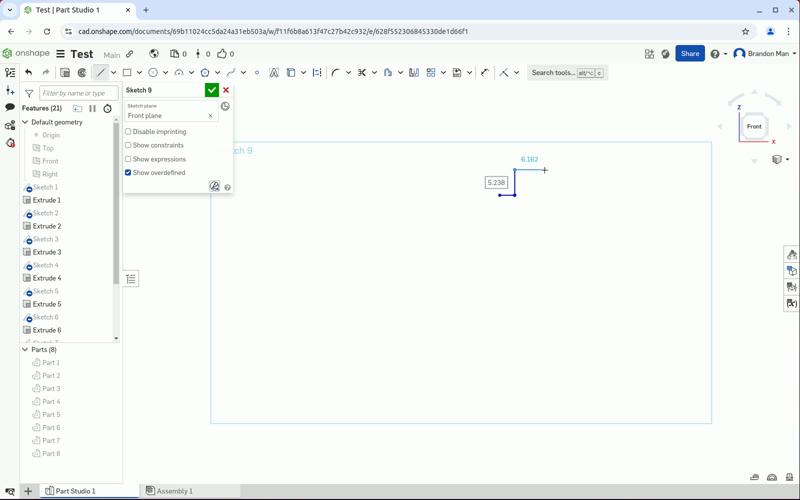
mouse_move(499, 169)
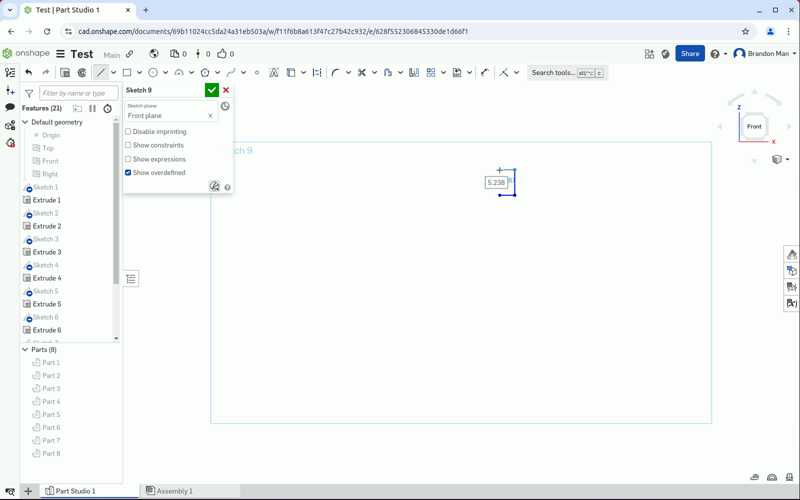
click(499, 169)
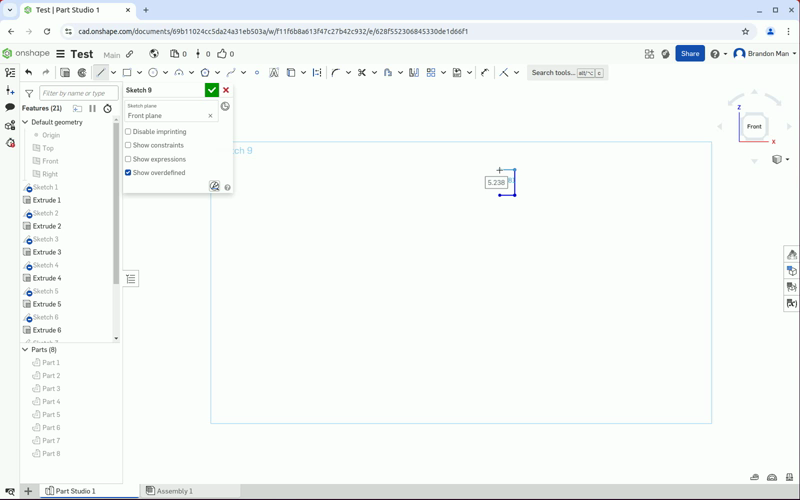
key_up(shift)
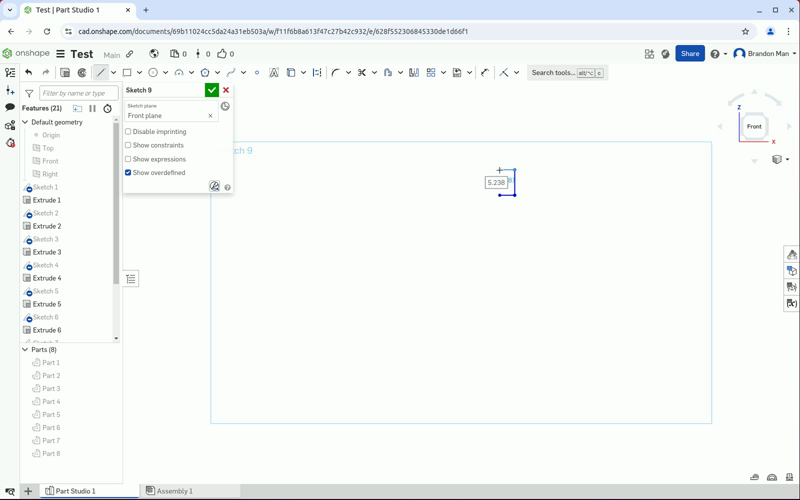
mouse_move(529, 169)
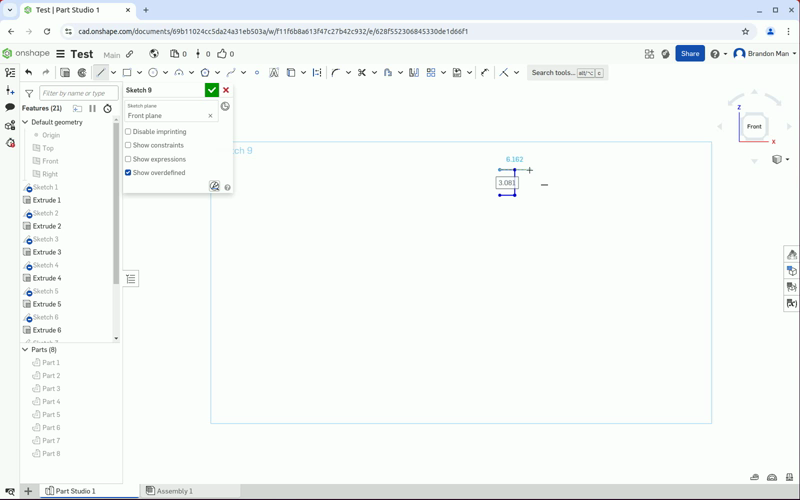
key_down(shift)
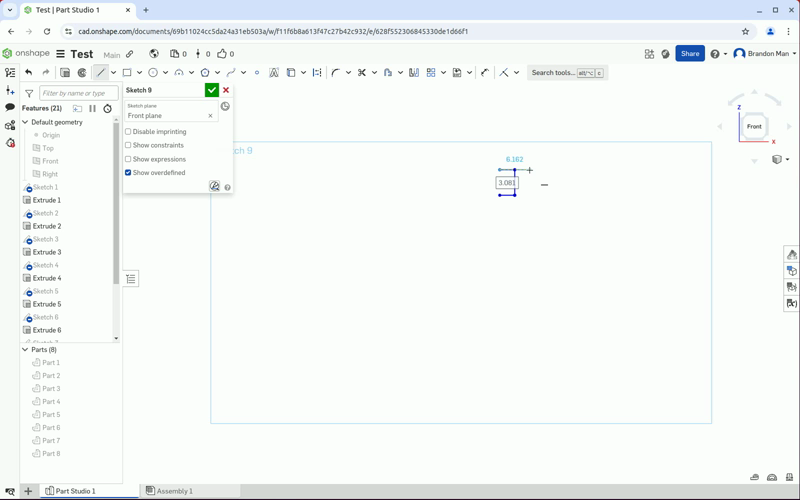
mouse_move(499, 195)
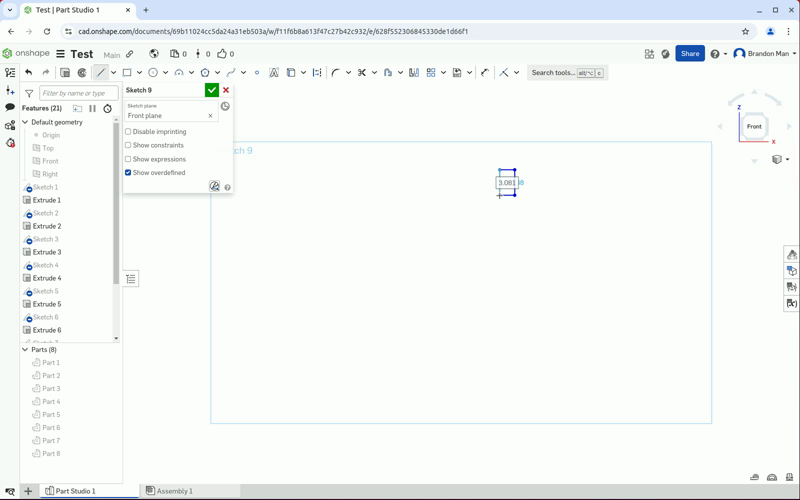
key_up(shift)
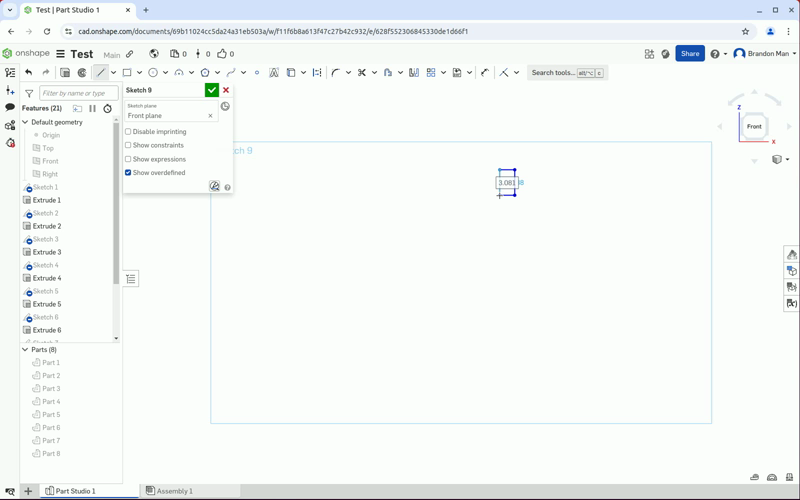
click(499, 195)
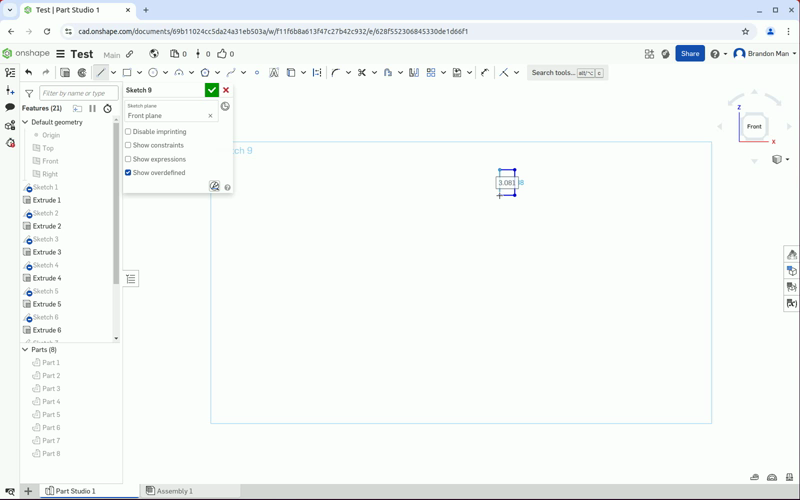
key(esc)
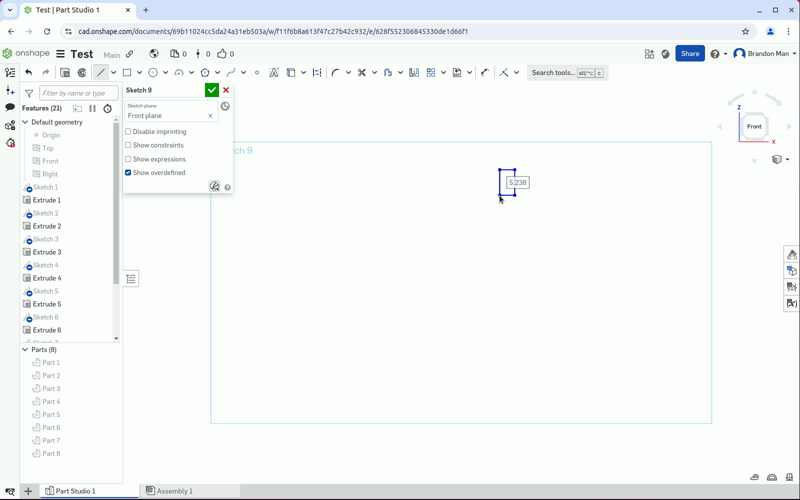
mouse_move(503, 183)
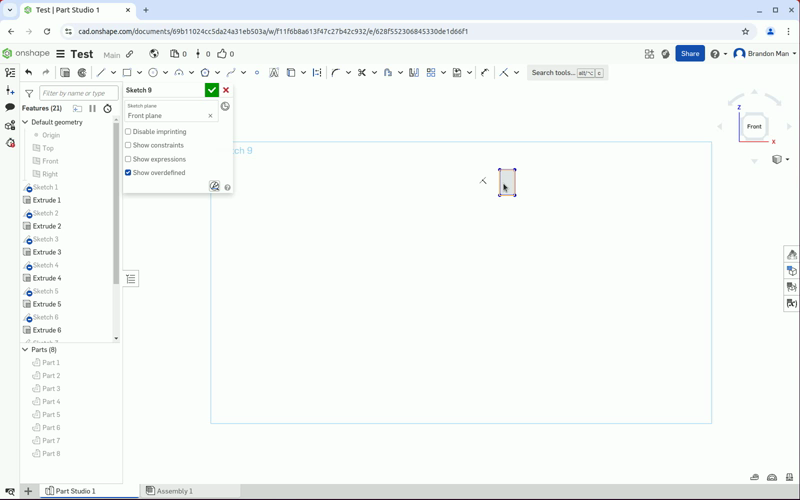
scroll(6)
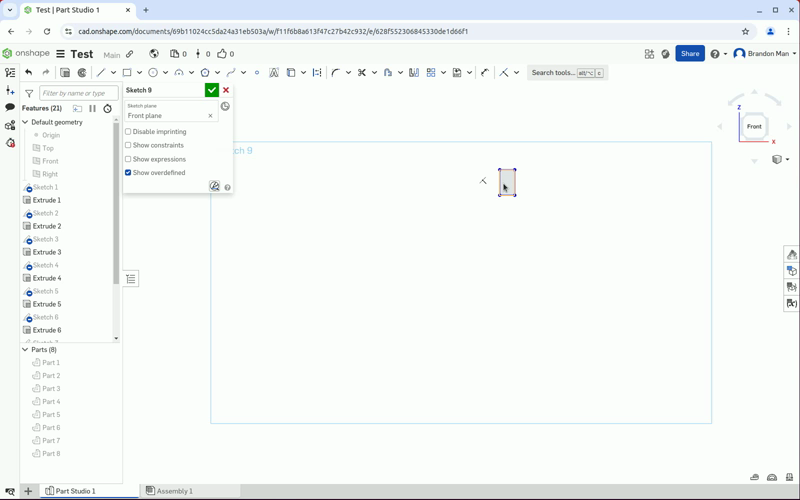
scroll(6)
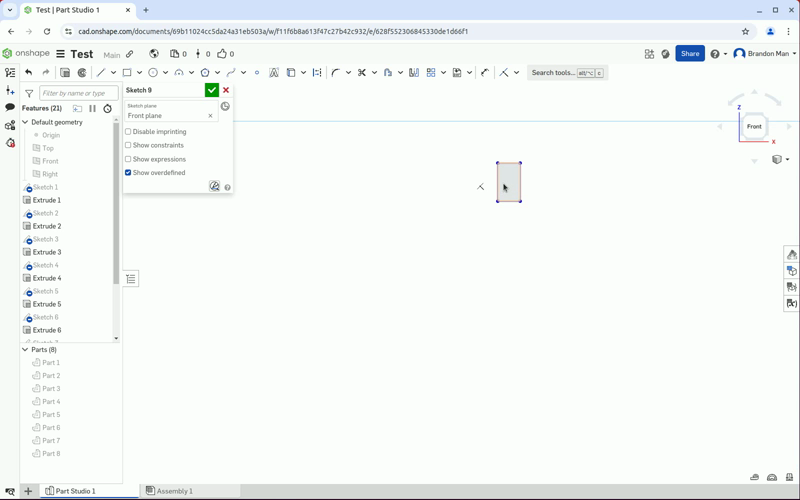
scroll(6)
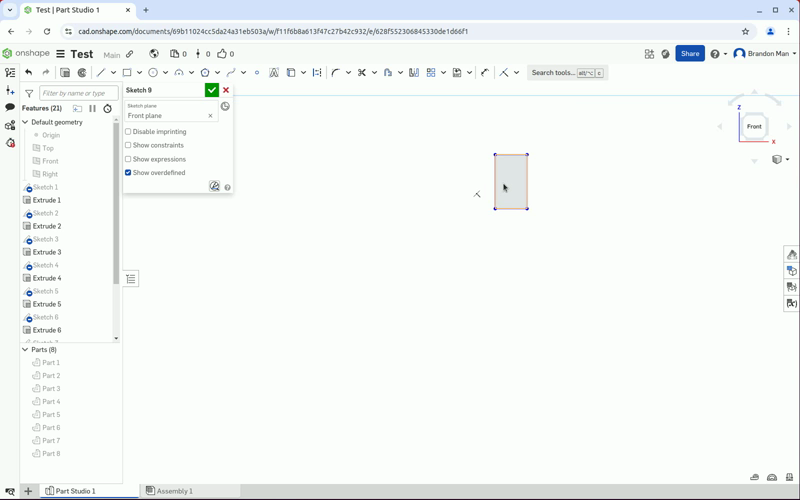
scroll(6)
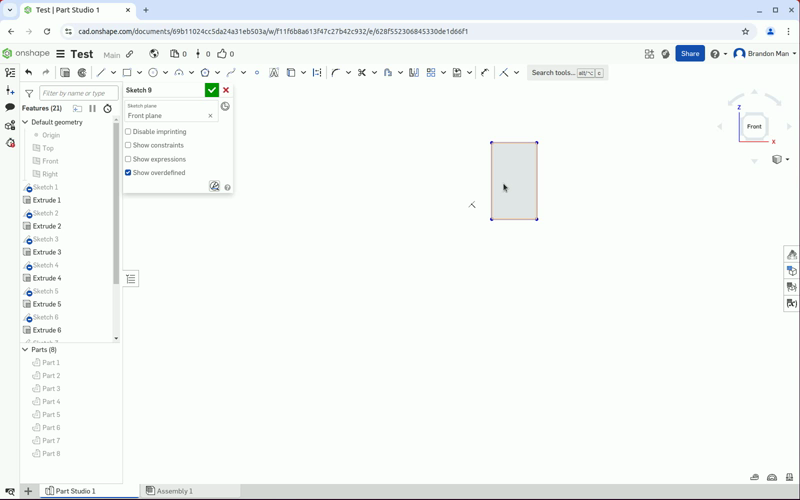
scroll(6)
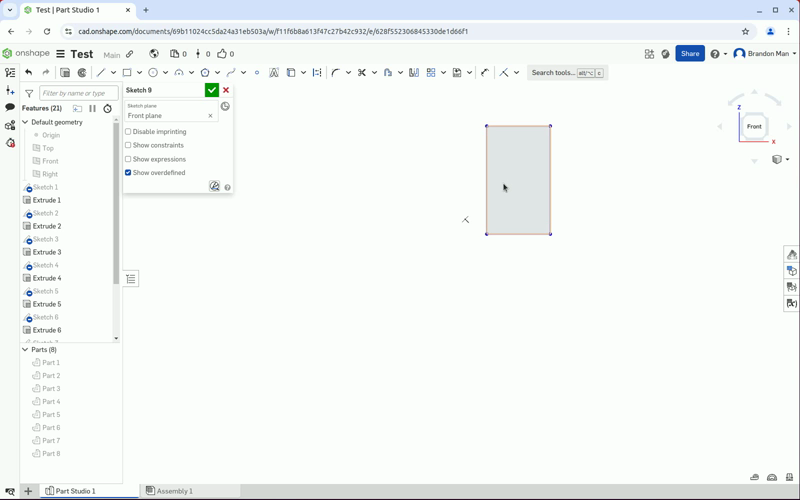
scroll(6)
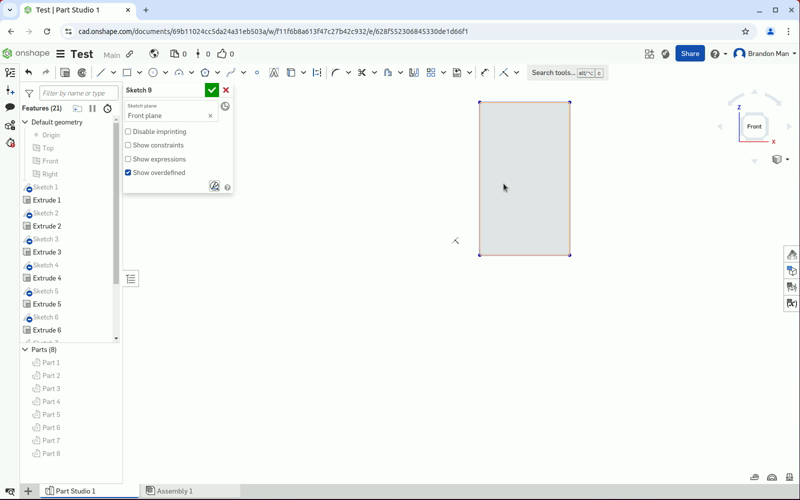
scroll(6)
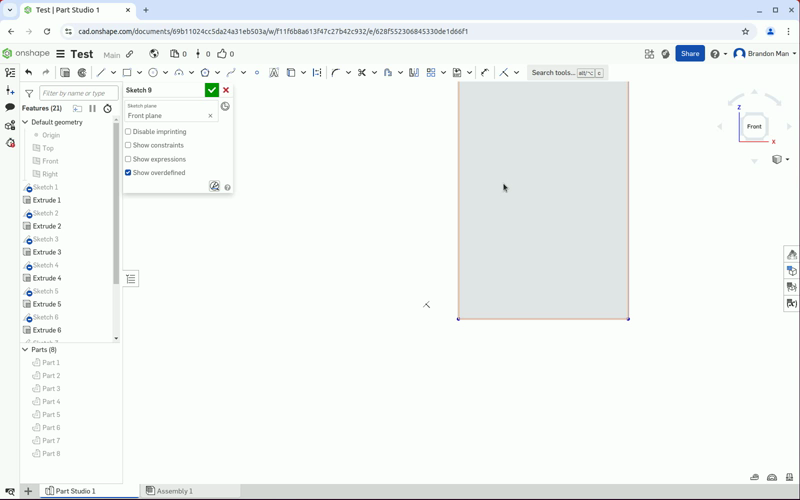
click(503, 183)
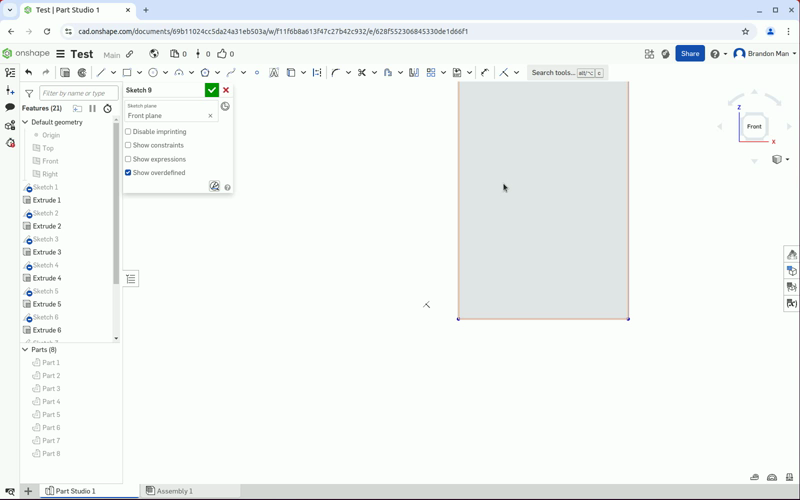
scroll(-6)
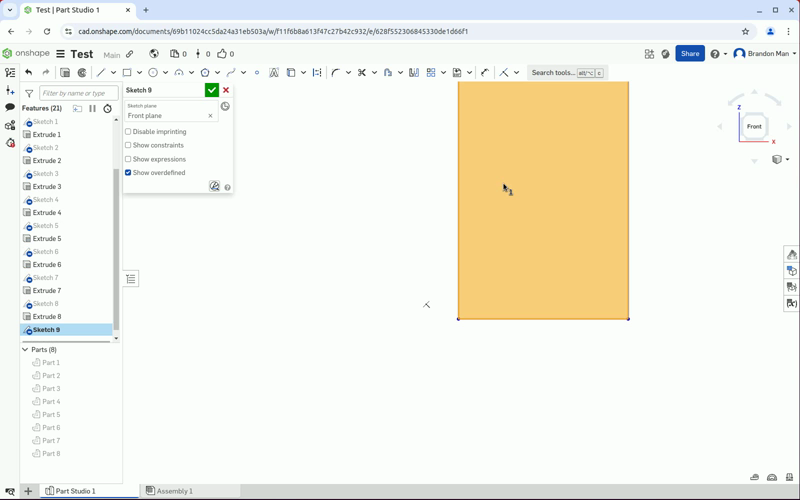
scroll(-6)
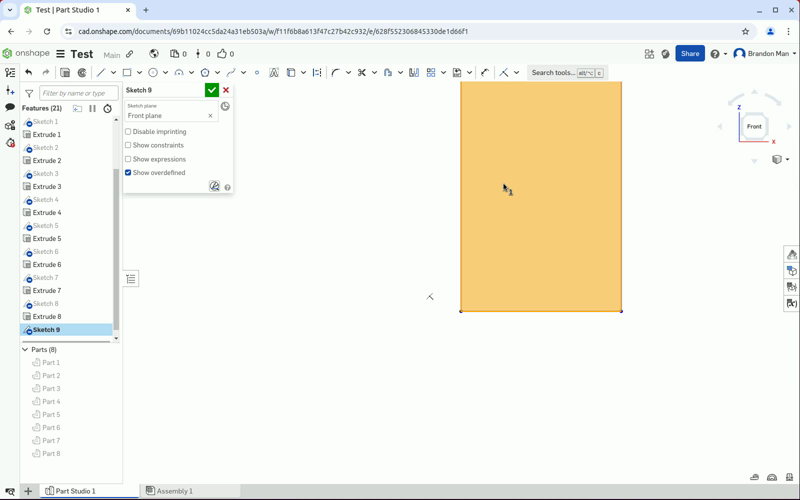
scroll(-6)
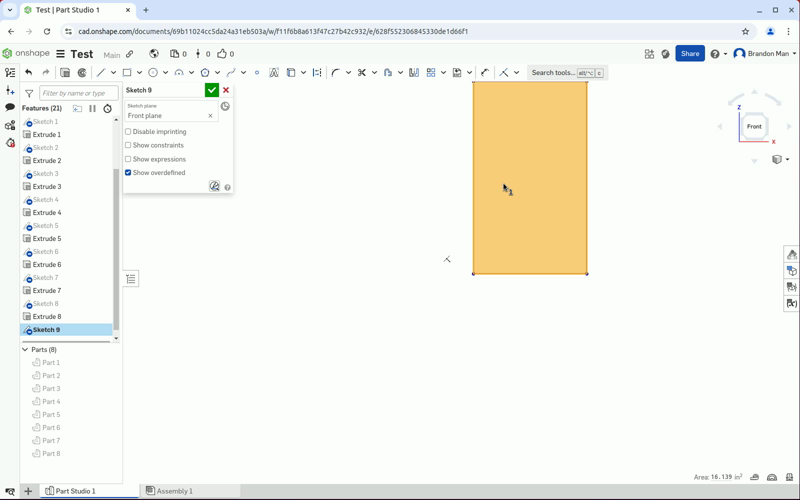
scroll(-6)
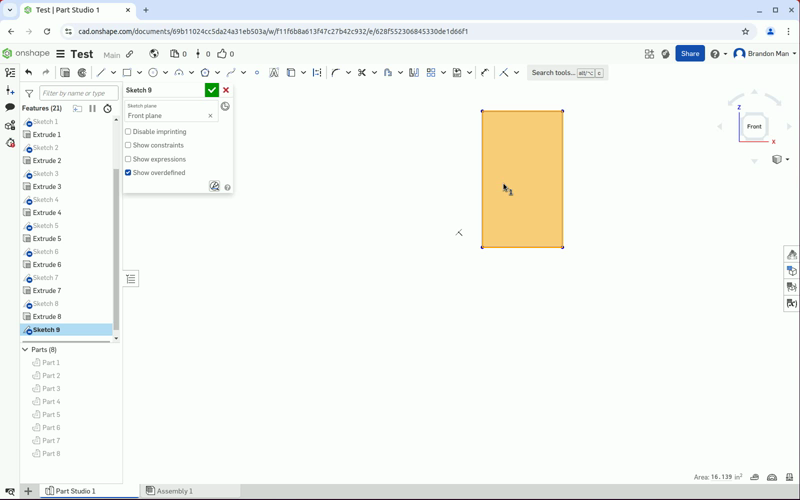
scroll(-6)
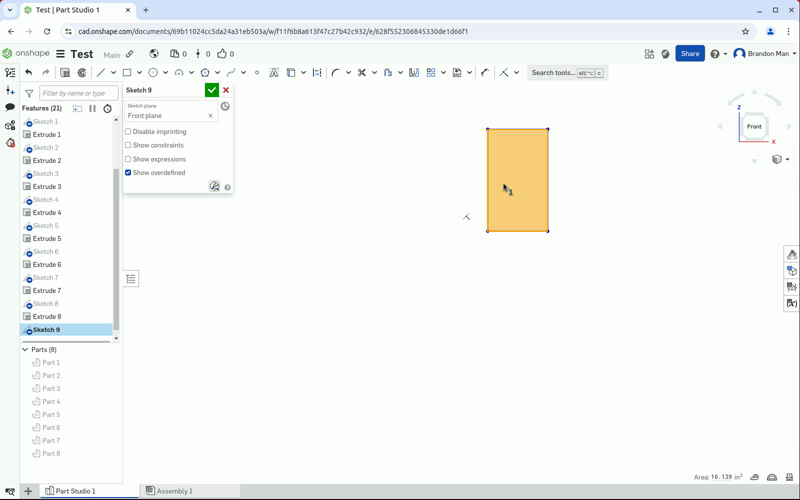
scroll(-6)
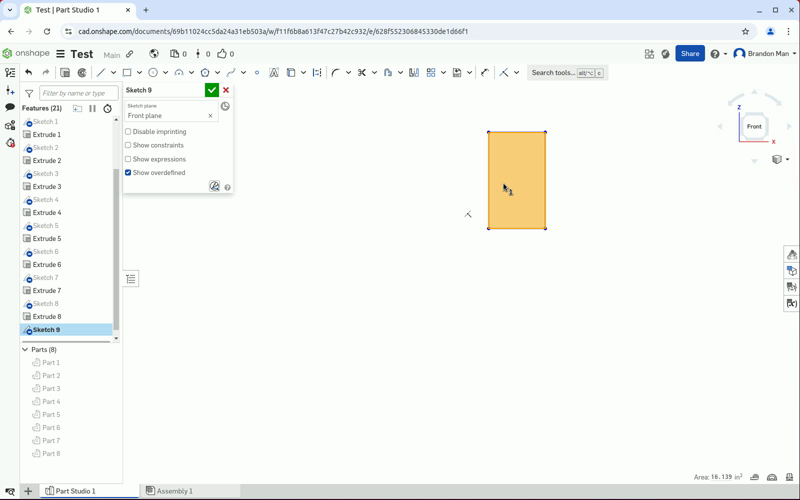
scroll(-6)
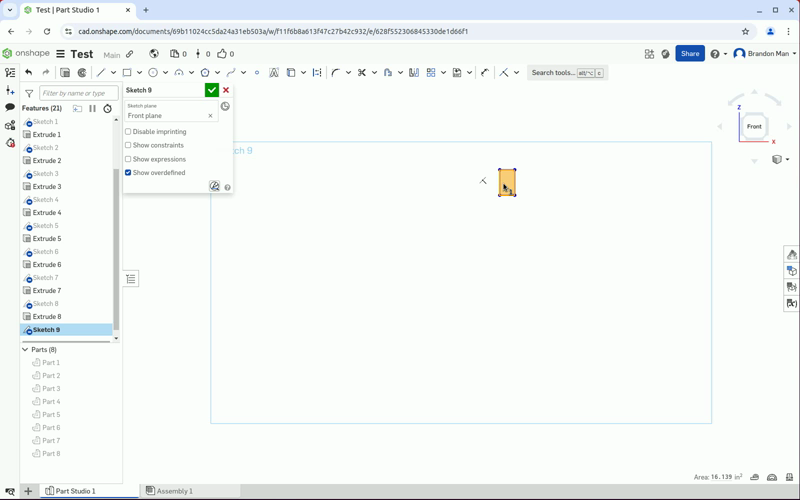
mouse_move(73, 352)
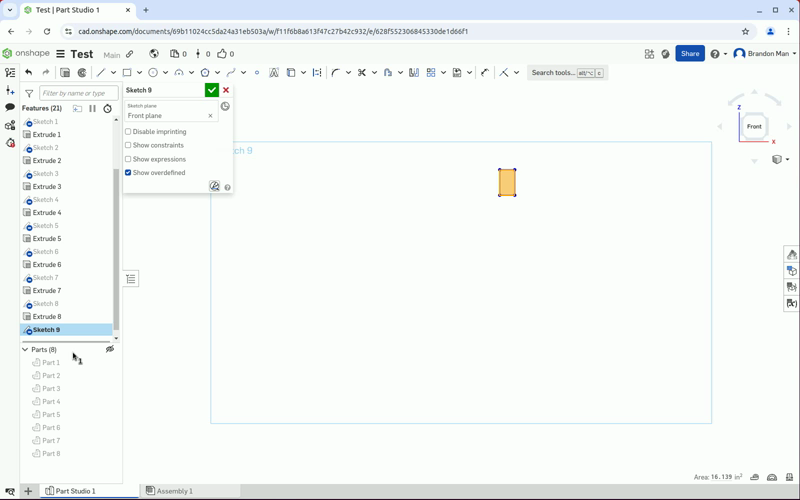
key(shift+y)
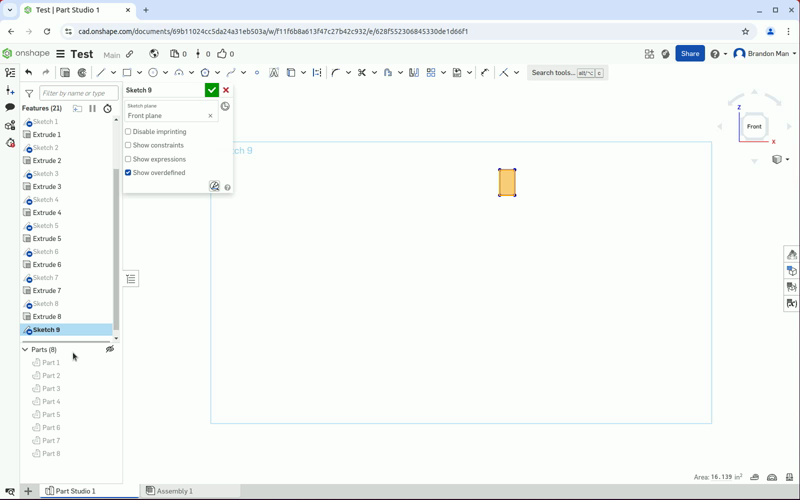
key(shift+e)
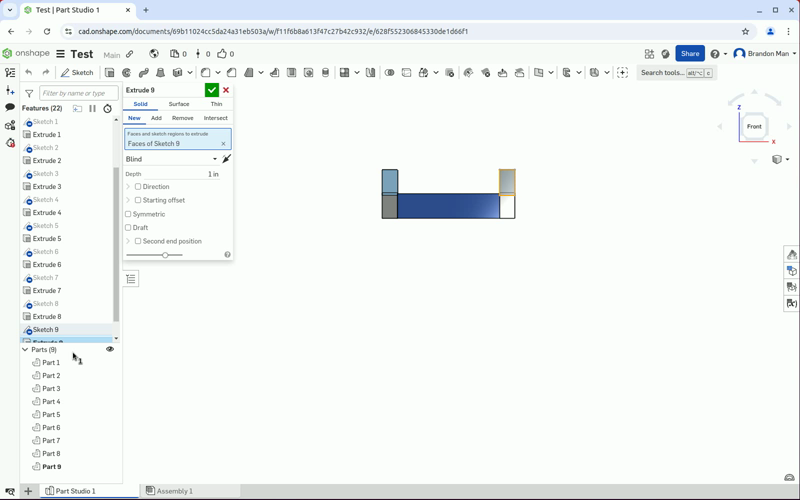
mouse_move(143, 106)
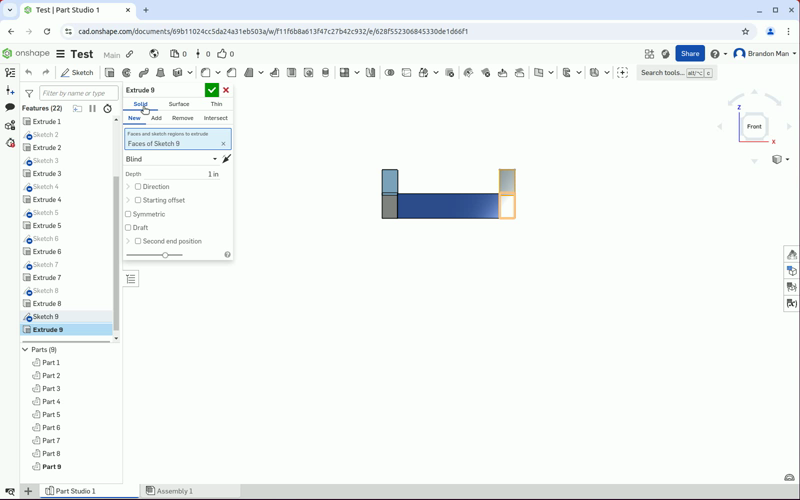
click(143, 106)
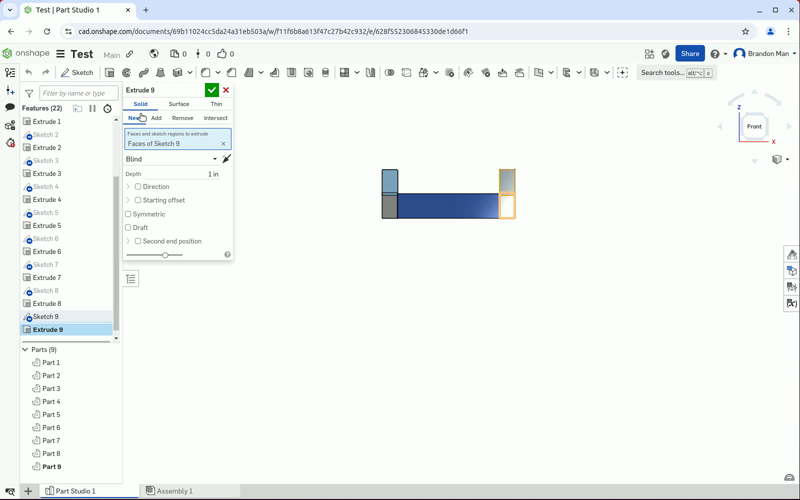
mouse_move(137, 120)
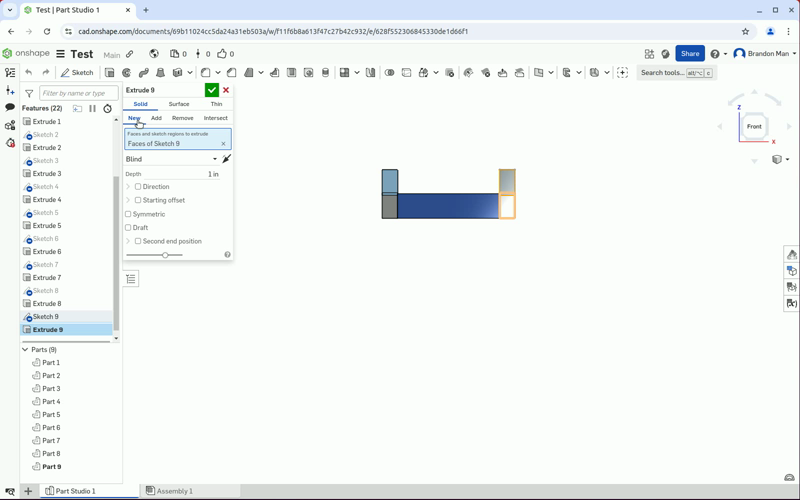
click(137, 120)
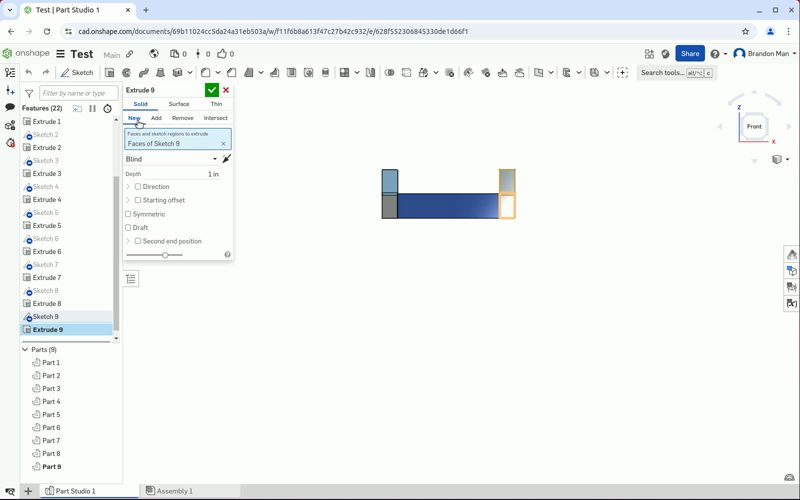
key(tab, 4)
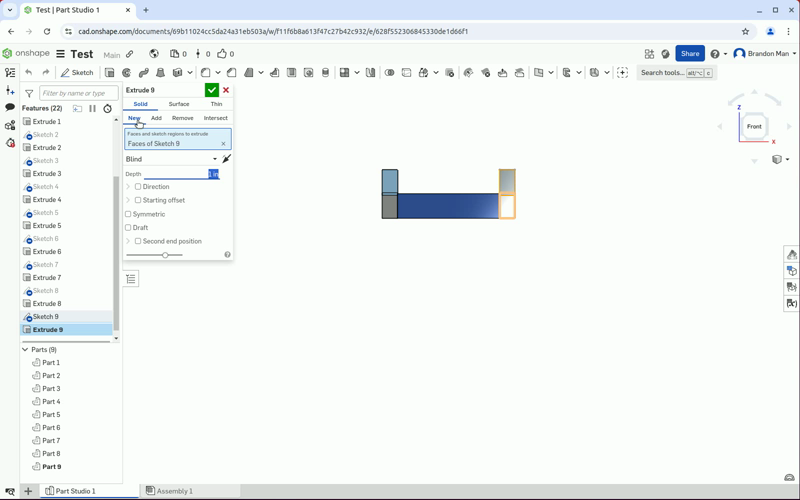
text(-19.979)
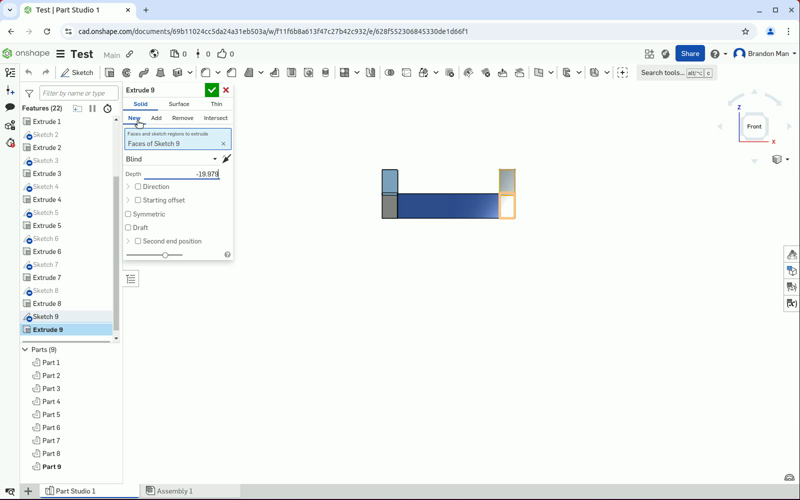
key(enter)
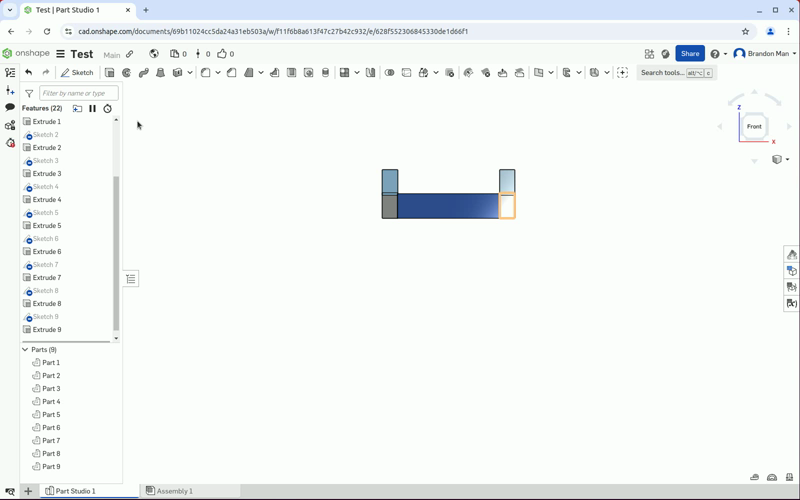
key(shift+h)
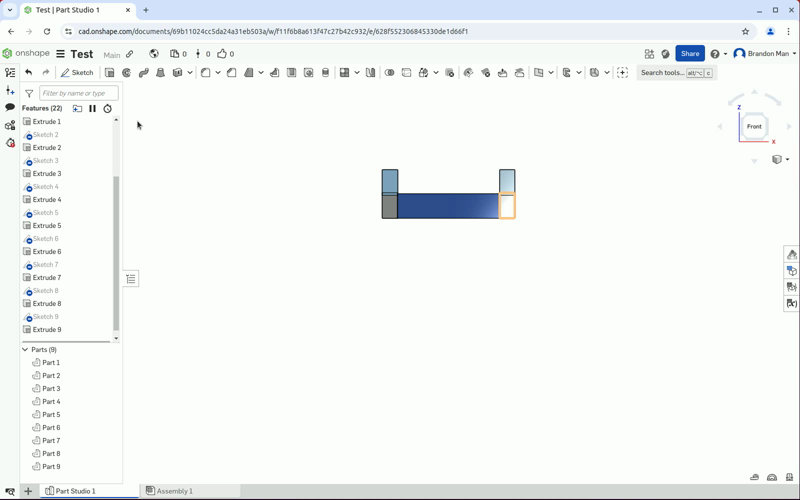
key(shift+h)
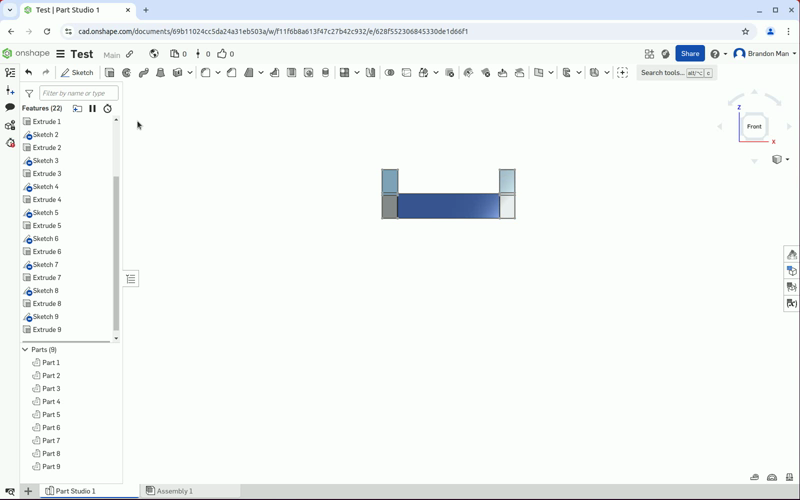
key(shift+7)
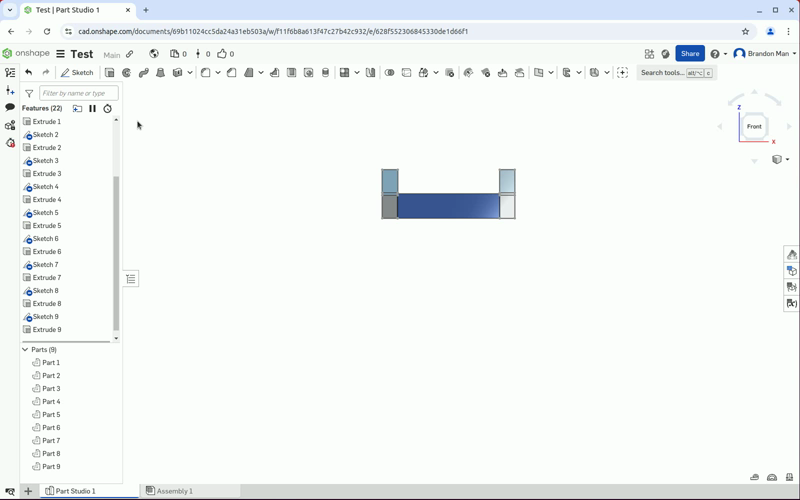
key(left, 2)
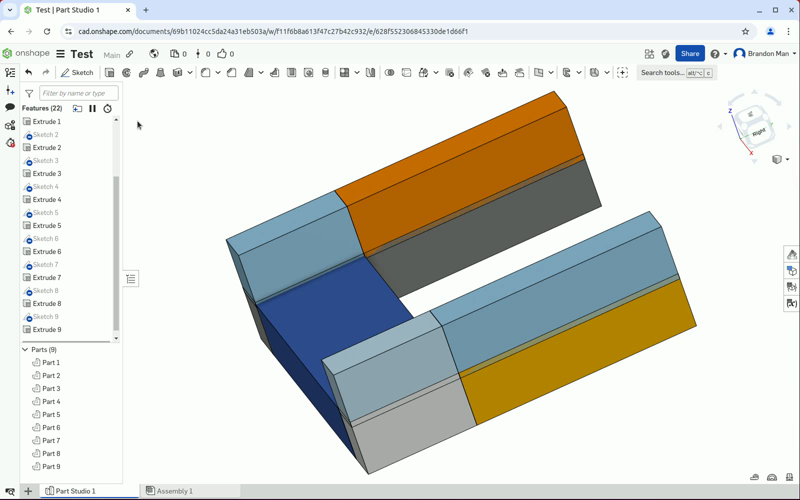
key(down, 2)
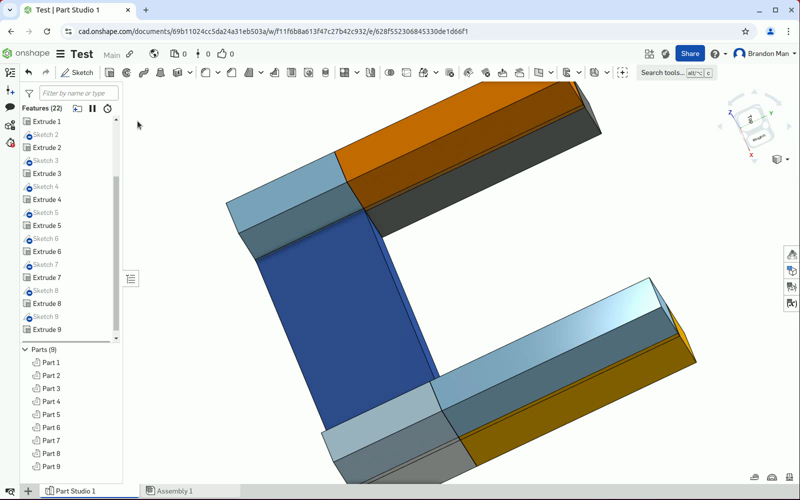
key(up, 2)
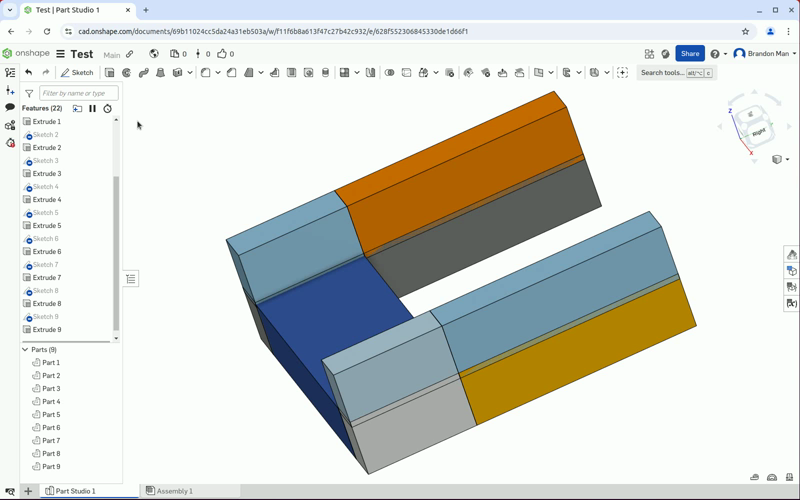
key(right, 2)
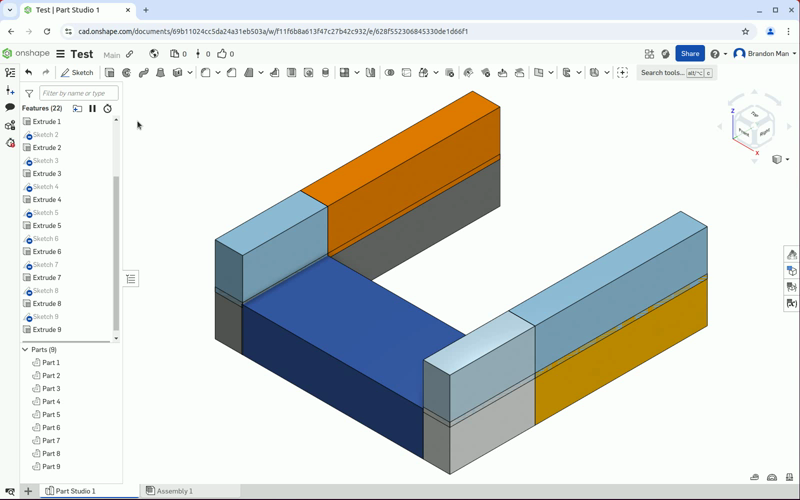
mouse_move(69, 111)
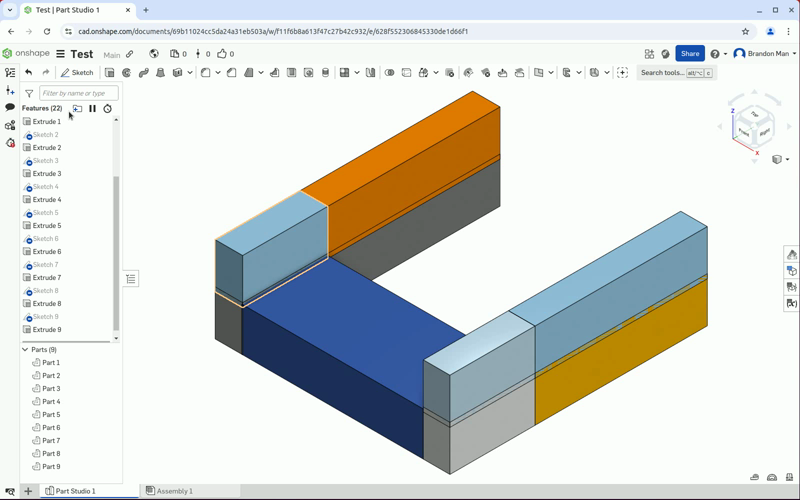
click(69, 111)